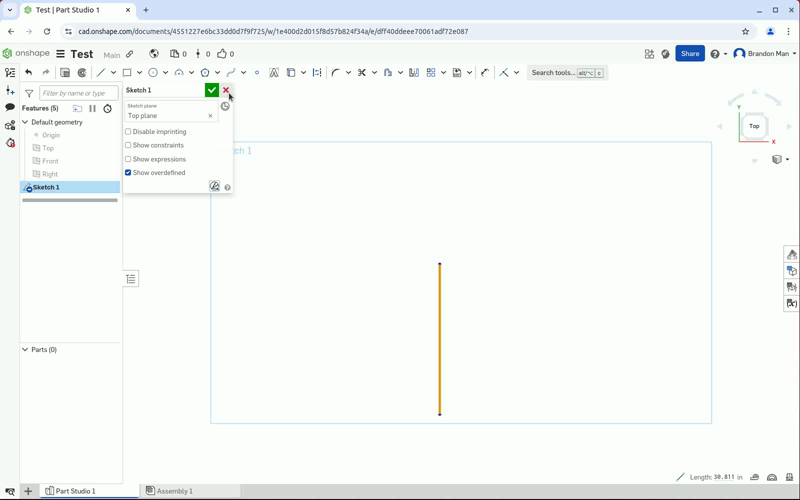
key(shift+h)
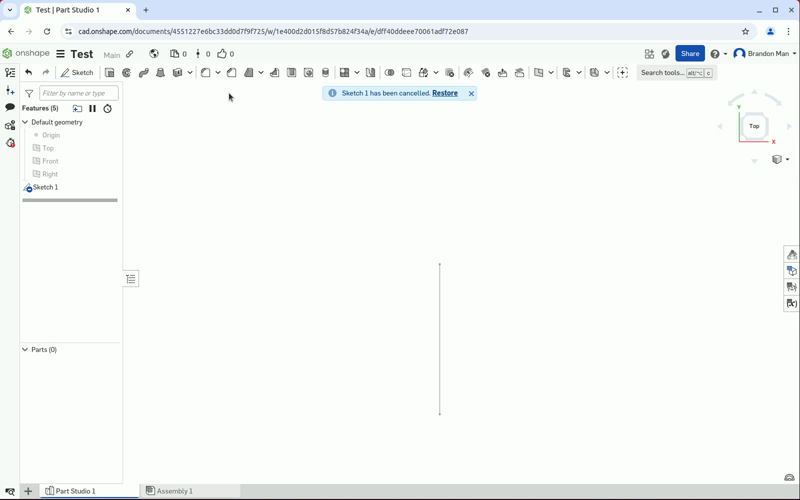
mouse_move(73, 352)
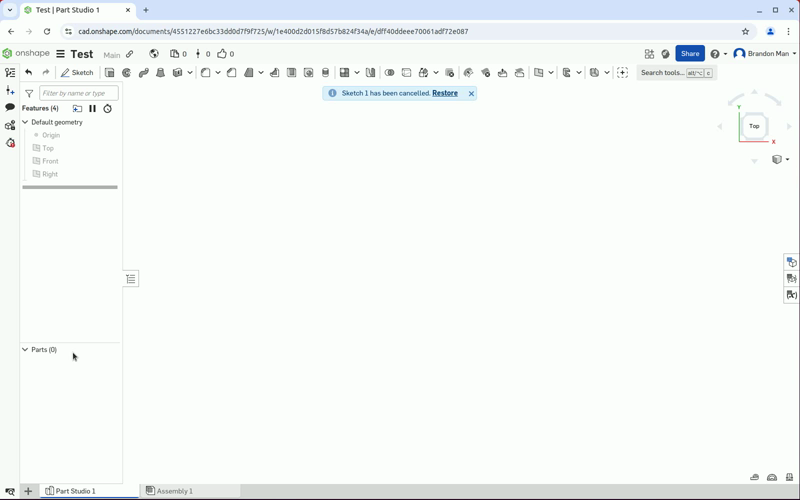
key(y)
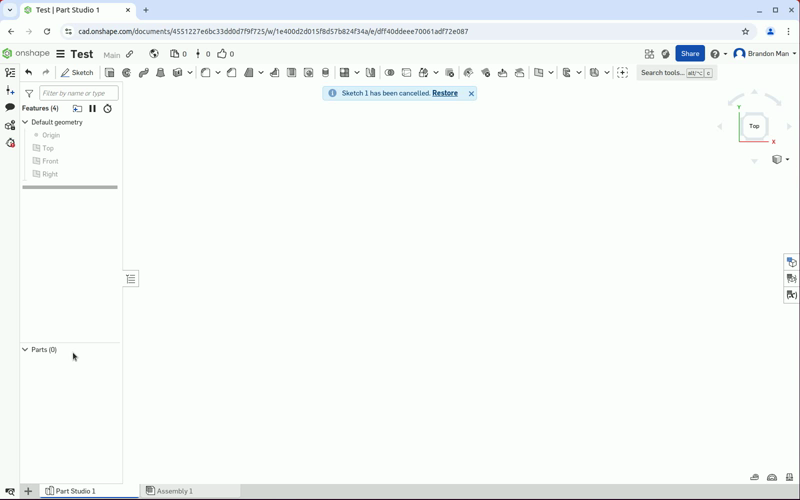
key(shift+p)
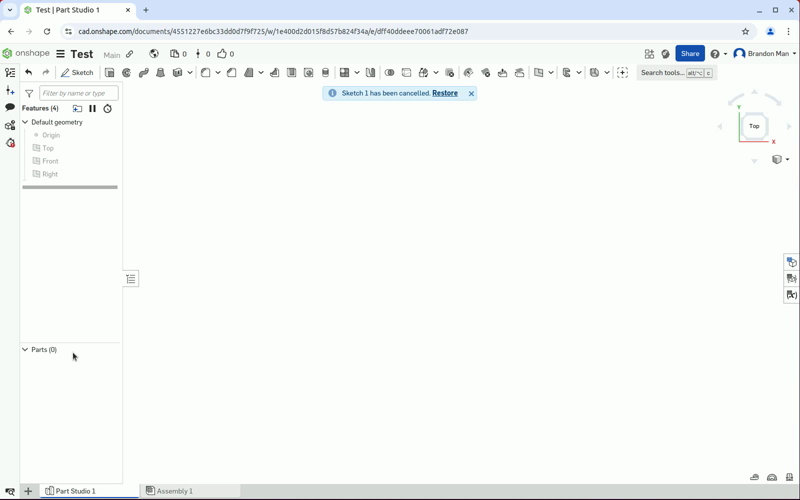
key(space)
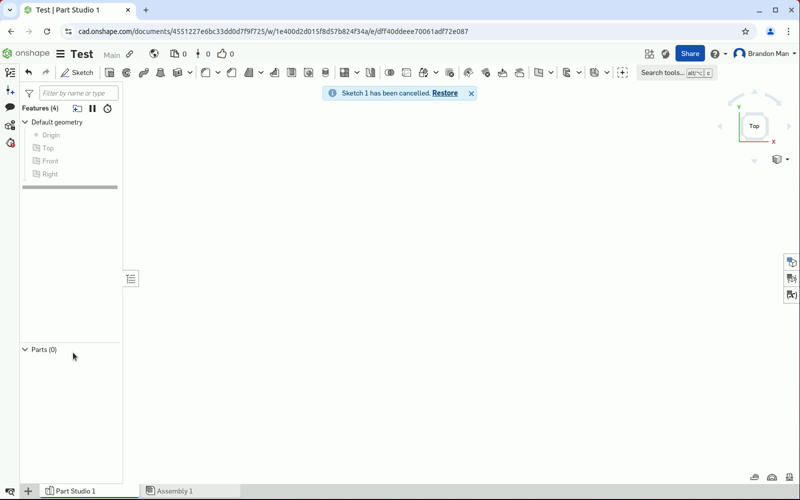
key_down(shift)
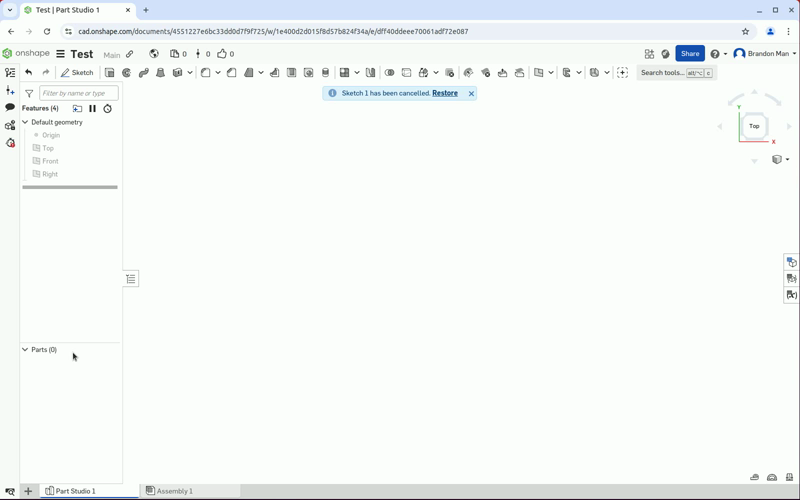
key(up)
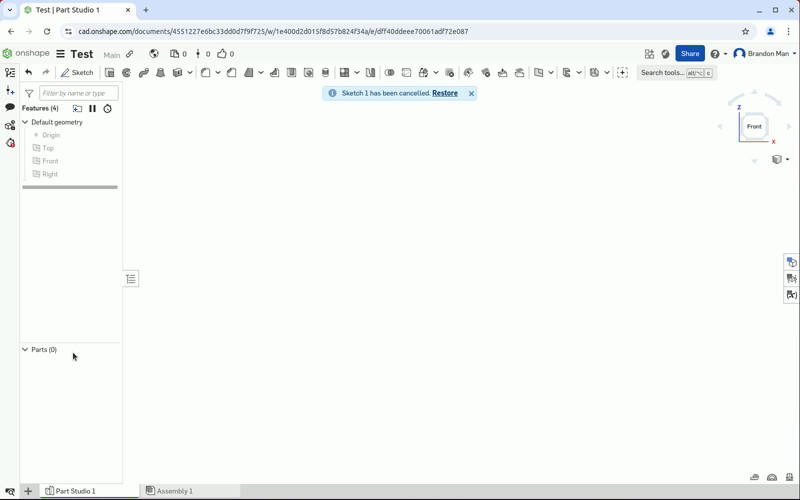
key_up(shift)
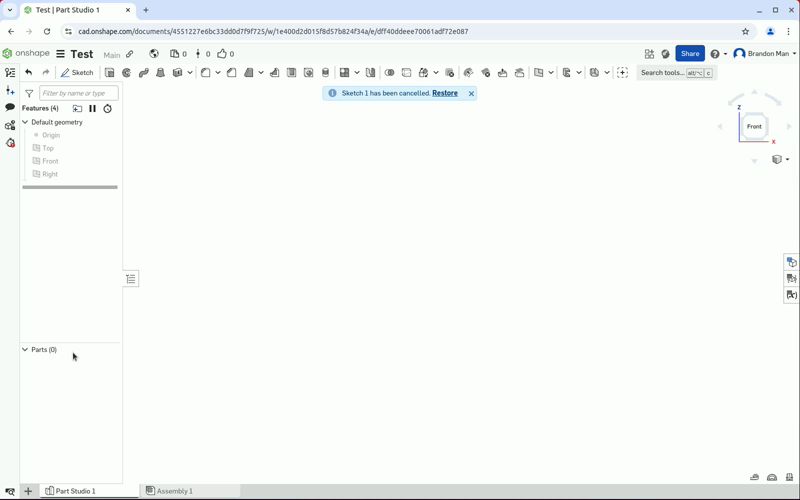
key(space)
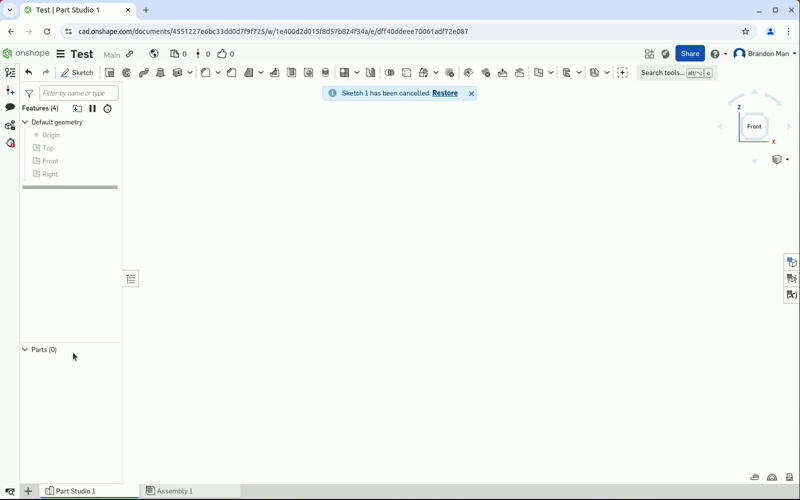
key_down(shift)
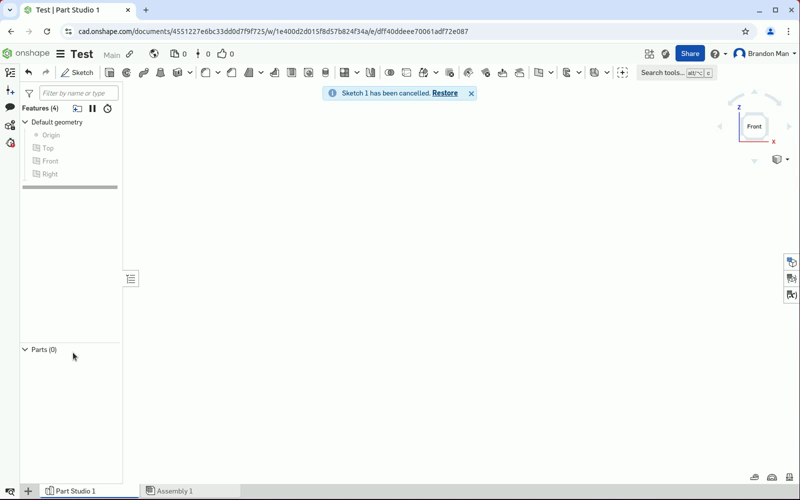
key(left)
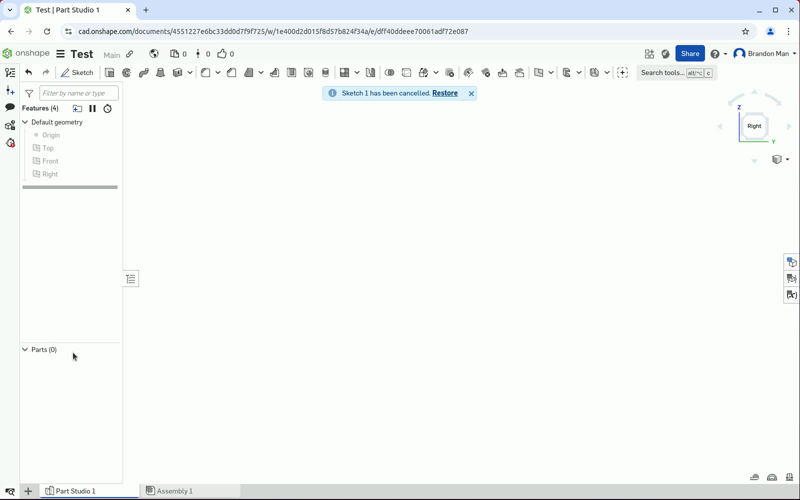
key_up(shift)
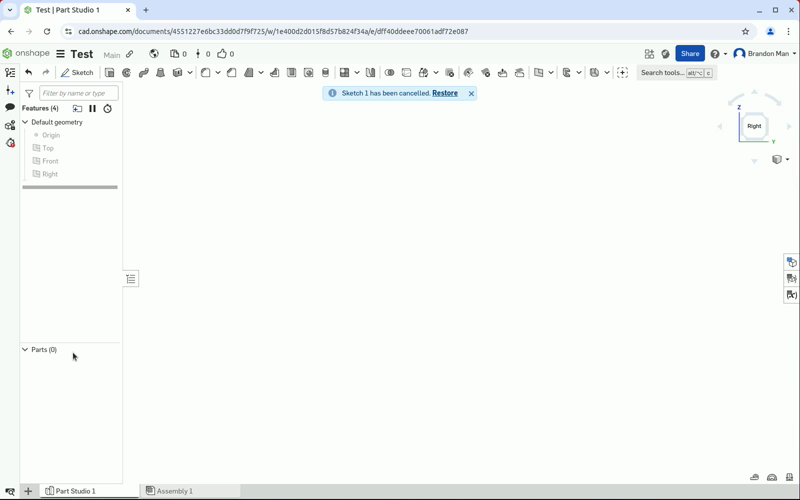
mouse_move(73, 352)
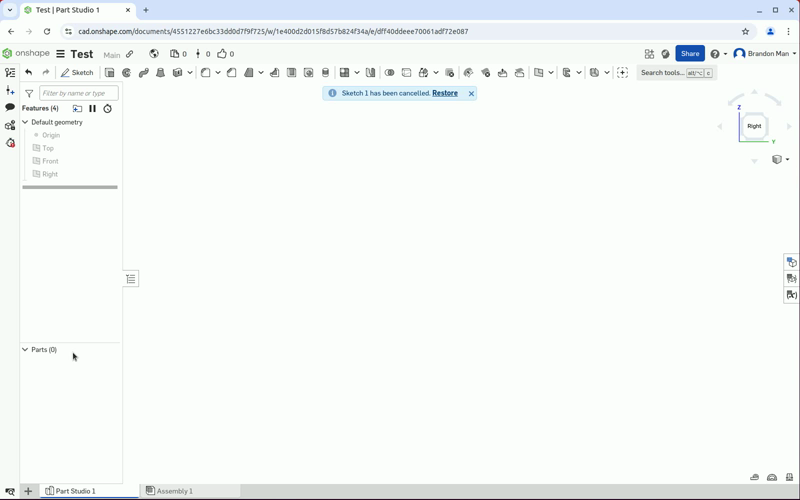
key(shift+y)
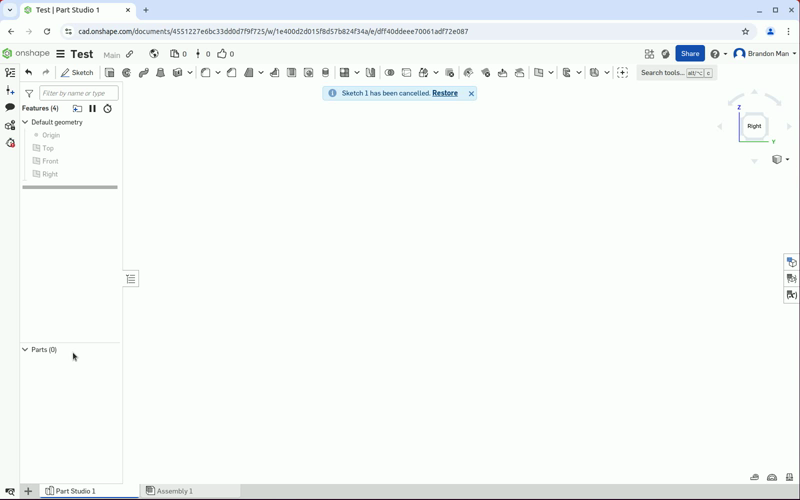
key(shift+s)
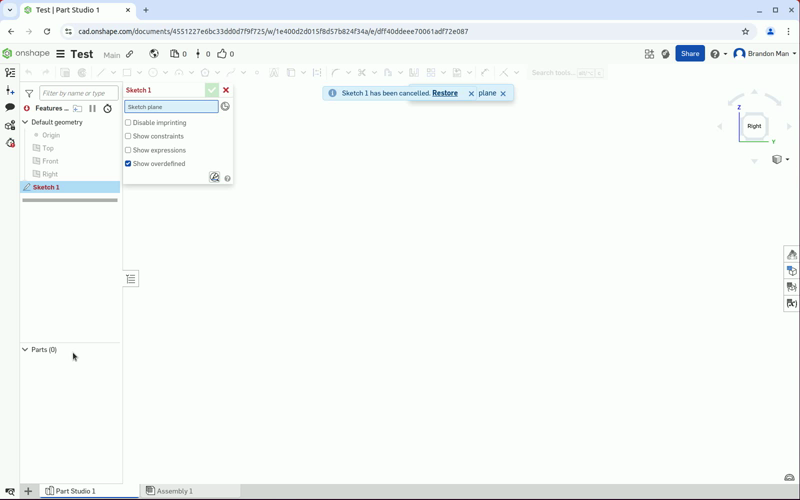
mouse_move(73, 176)
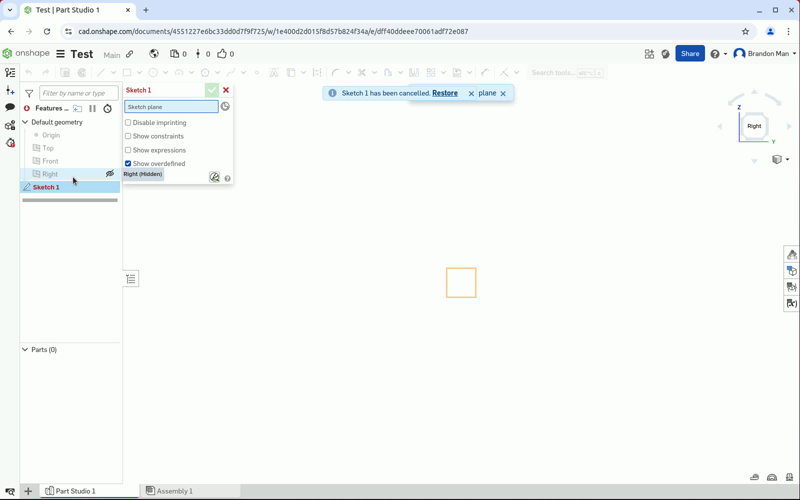
click(73, 176)
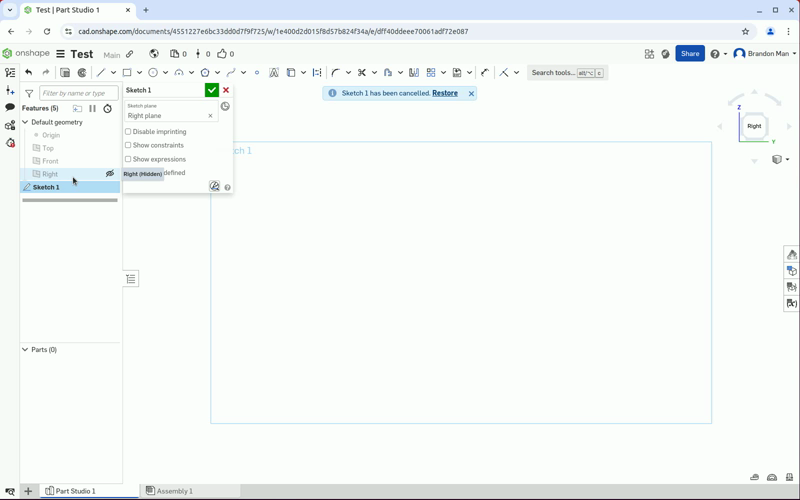
mouse_move(73, 352)
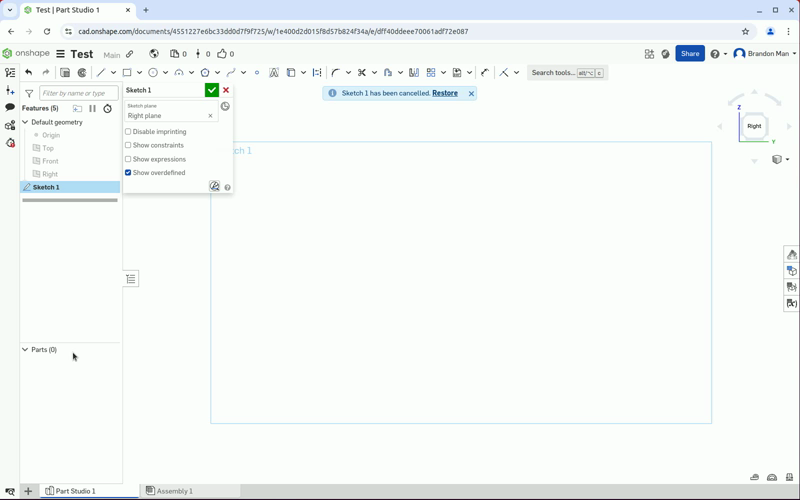
key(y)
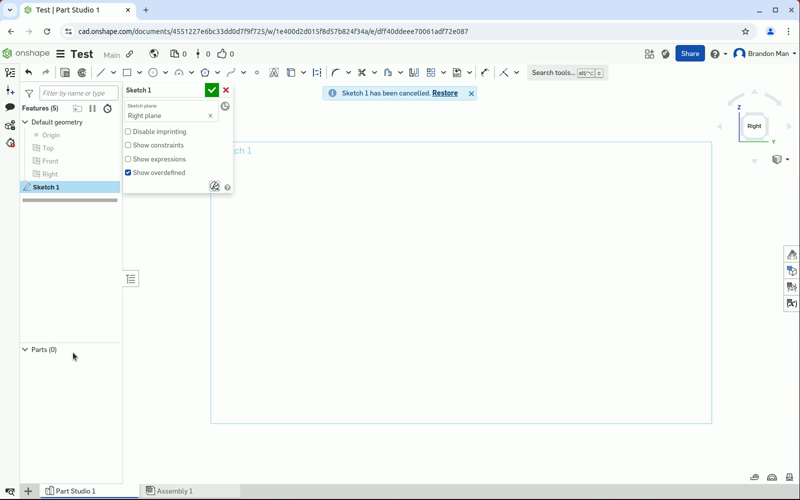
key(l)
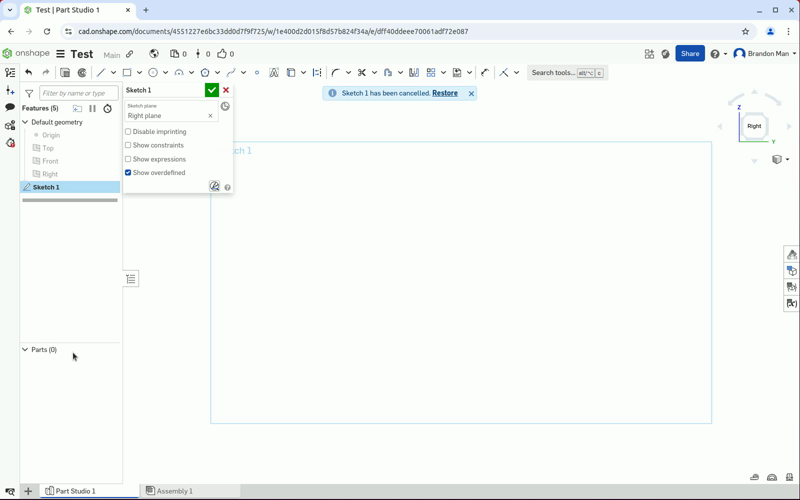
key_down(shift)
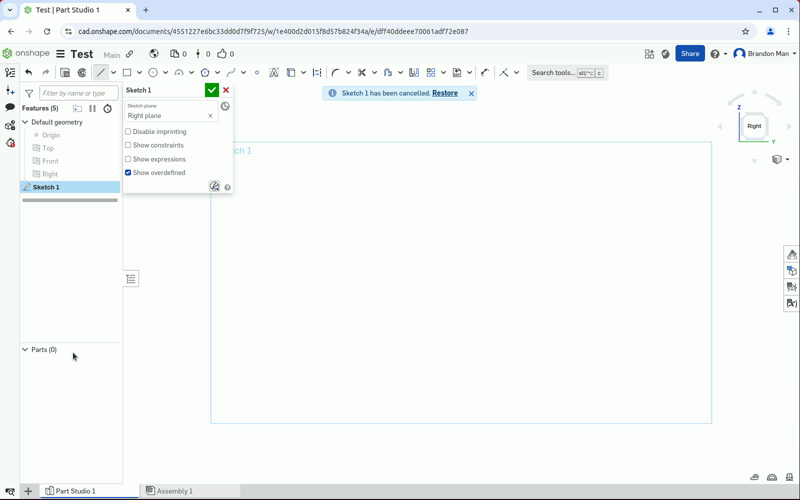
mouse_move(460, 282)
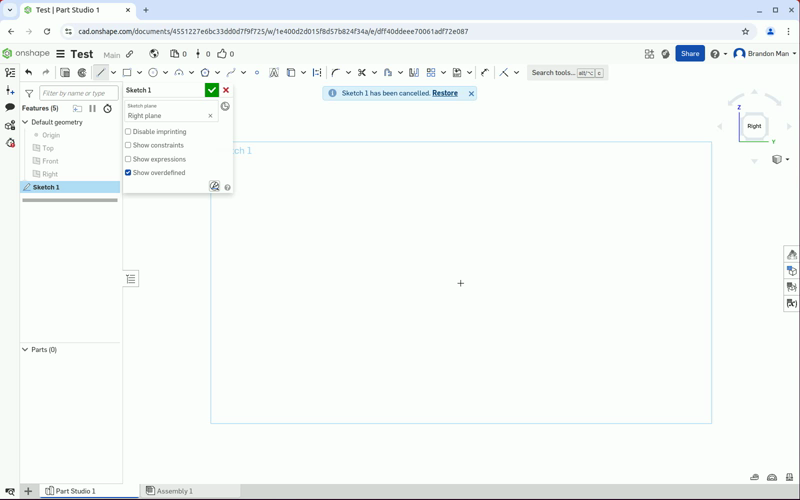
click(460, 282)
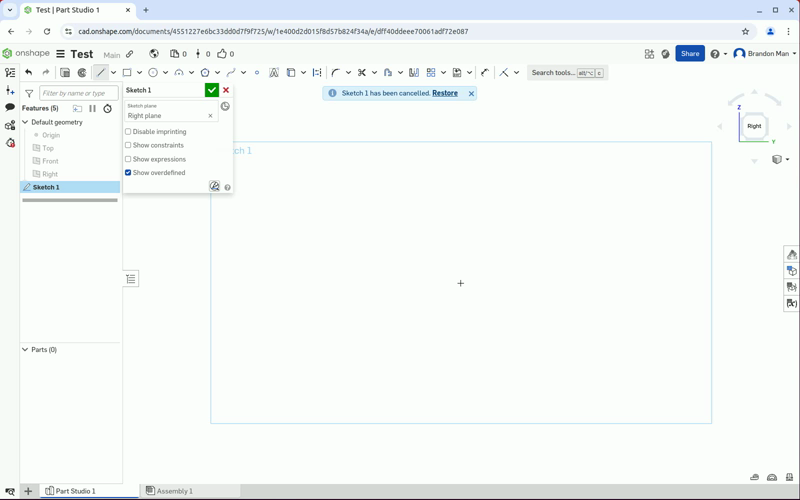
key_up(shift)
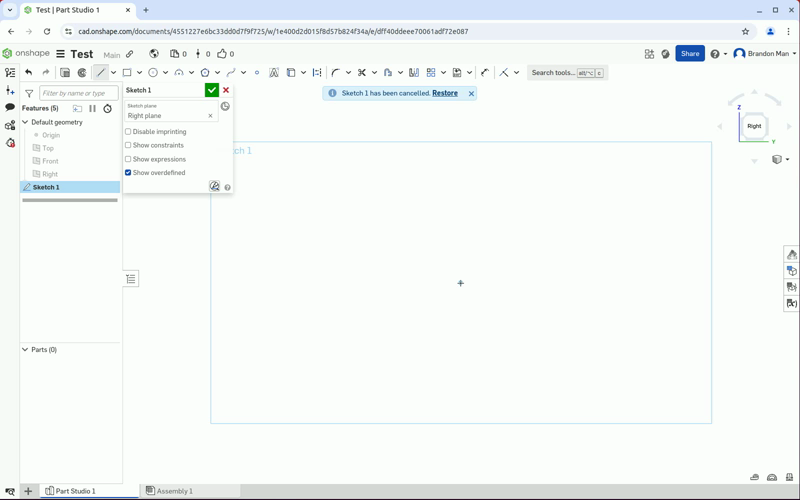
key_down(shift)
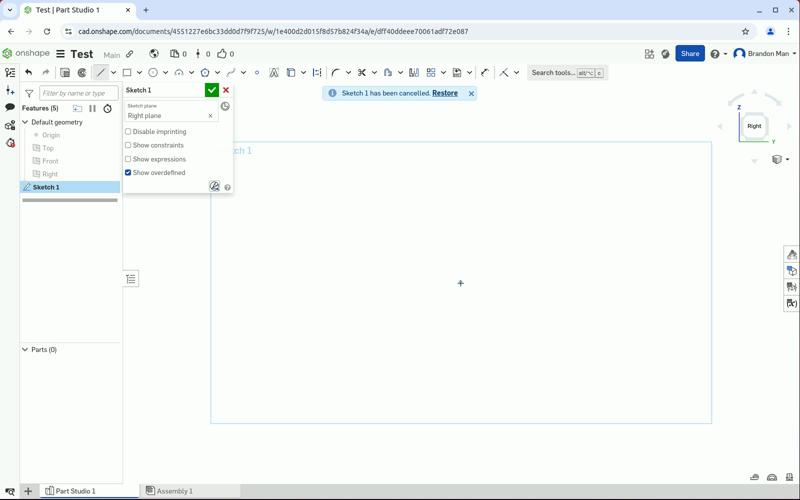
mouse_move(490, 282)
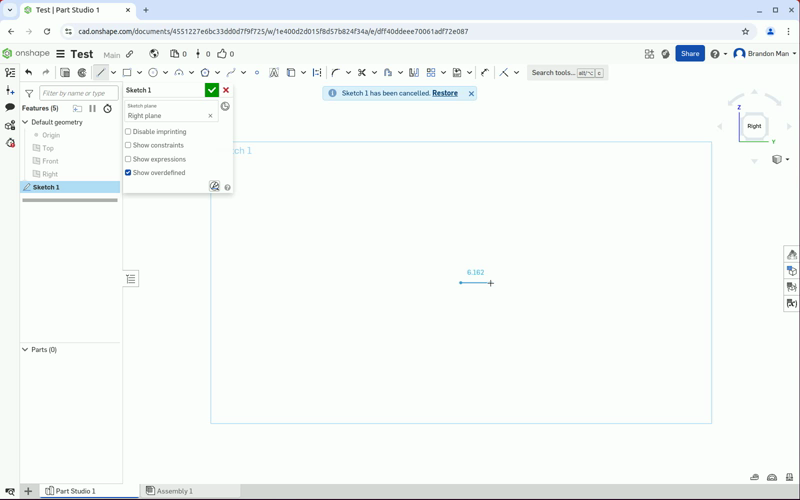
mouse_move(503, 282)
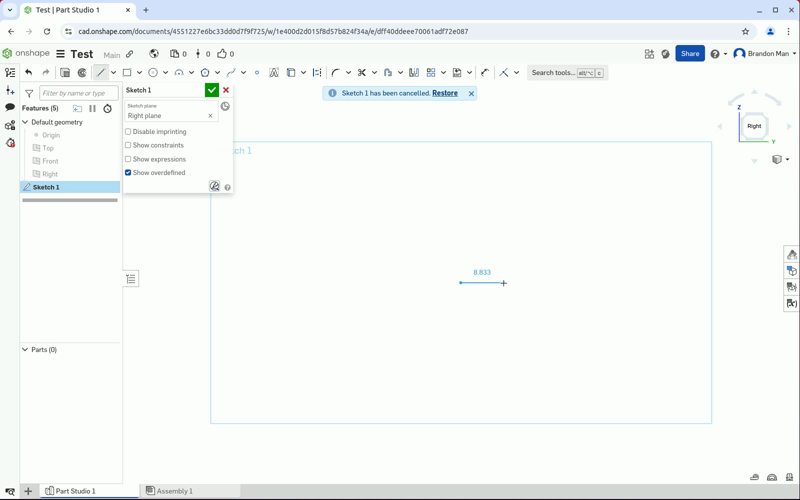
click(503, 282)
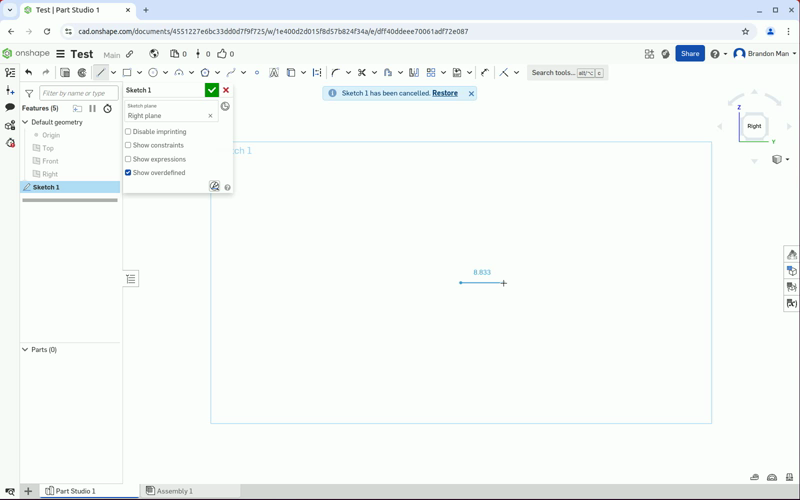
key_up(shift)
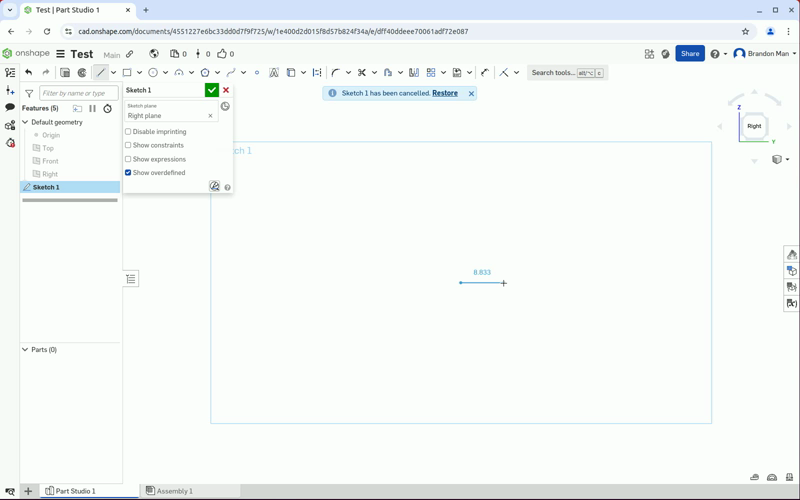
key_down(shift)
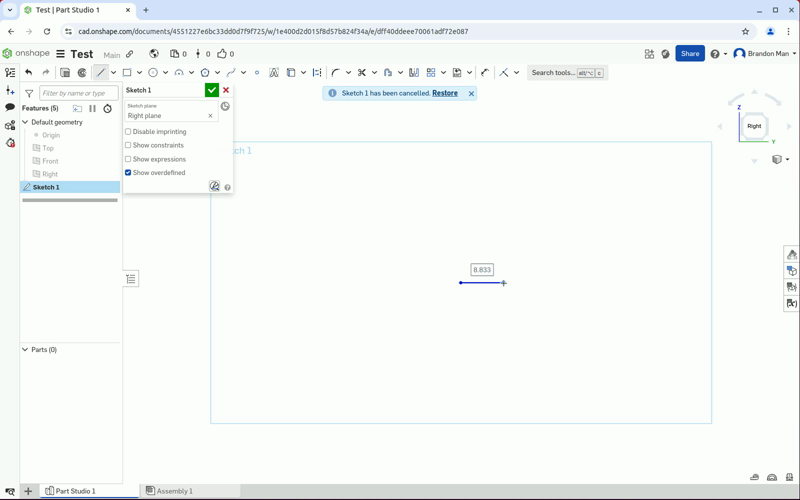
mouse_move(533, 282)
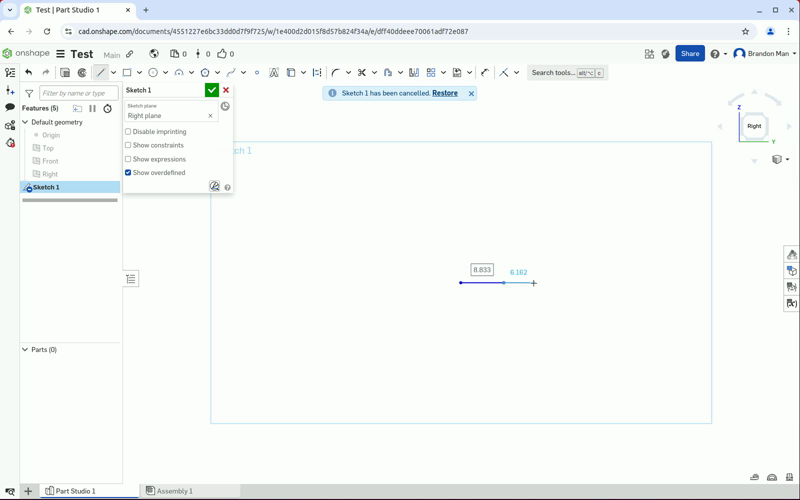
mouse_move(503, 240)
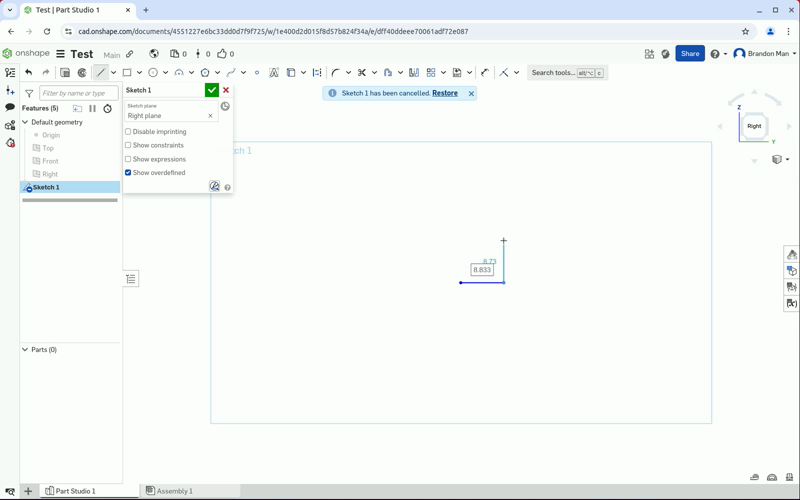
click(503, 240)
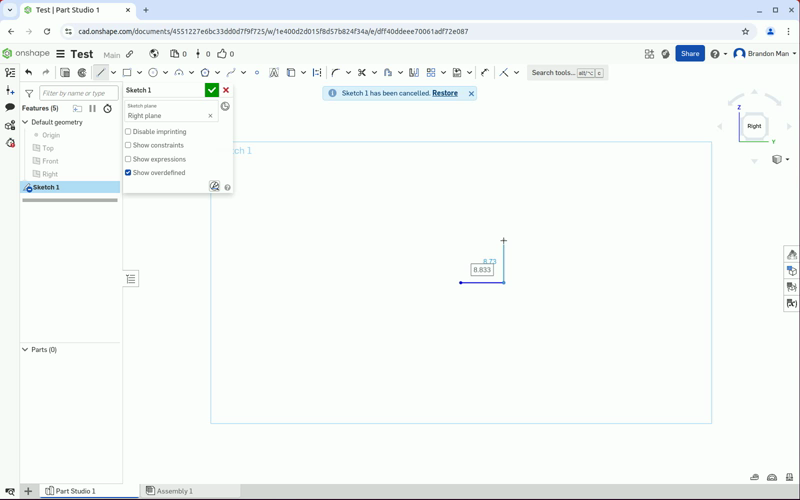
key_up(shift)
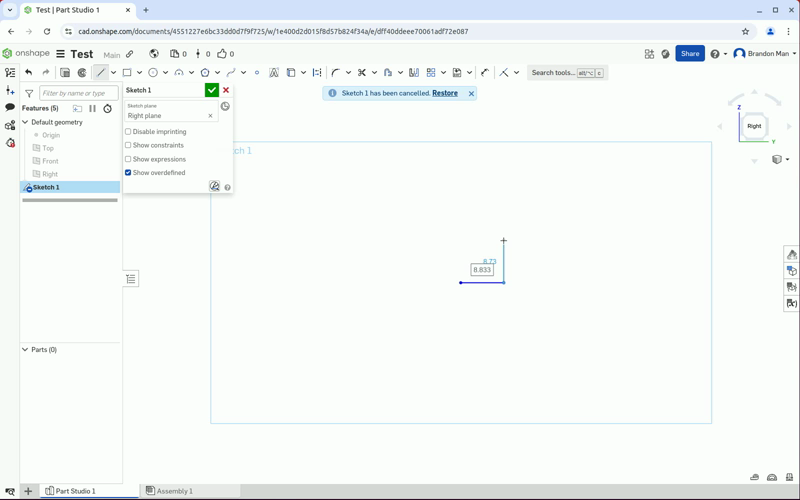
key_down(shift)
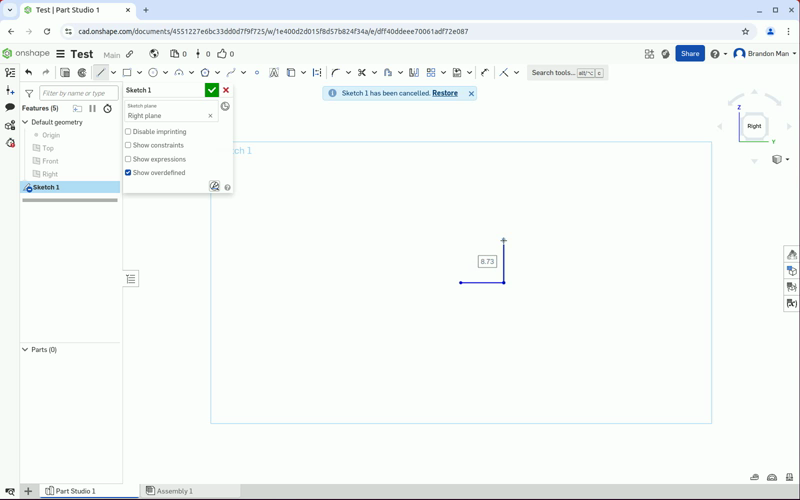
mouse_move(533, 240)
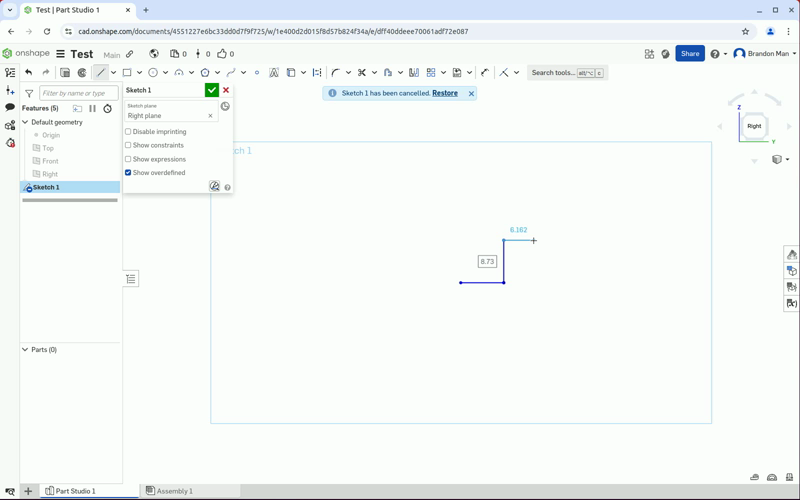
mouse_move(460, 240)
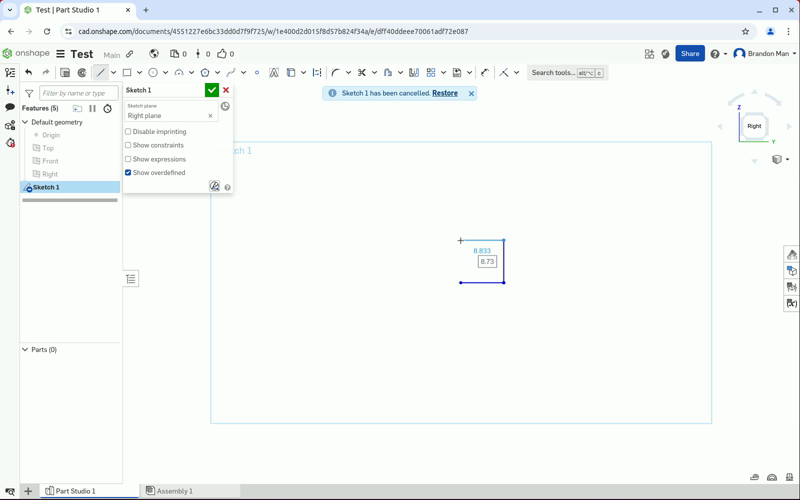
click(460, 240)
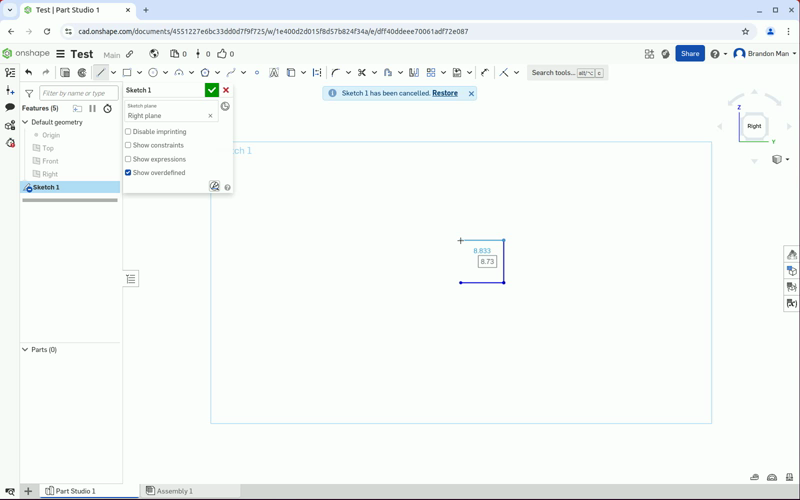
key_up(shift)
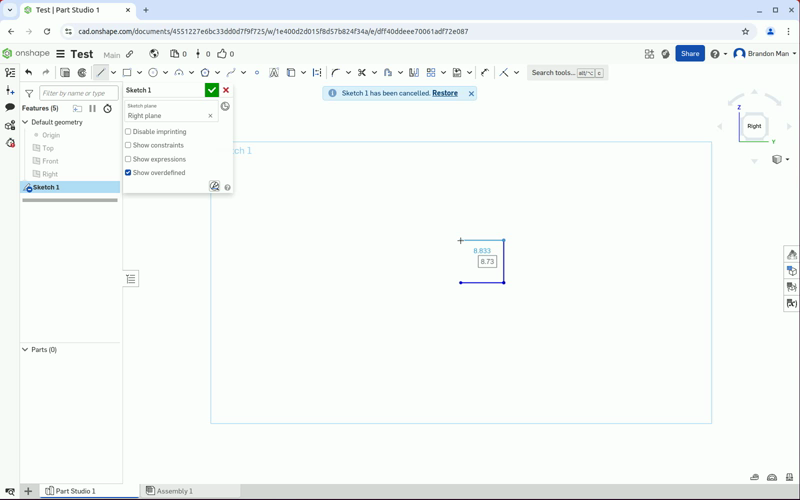
mouse_move(490, 240)
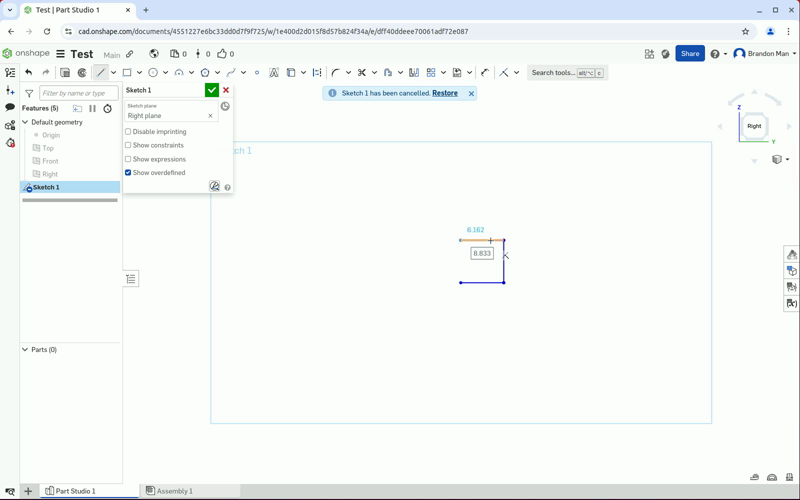
key_down(shift)
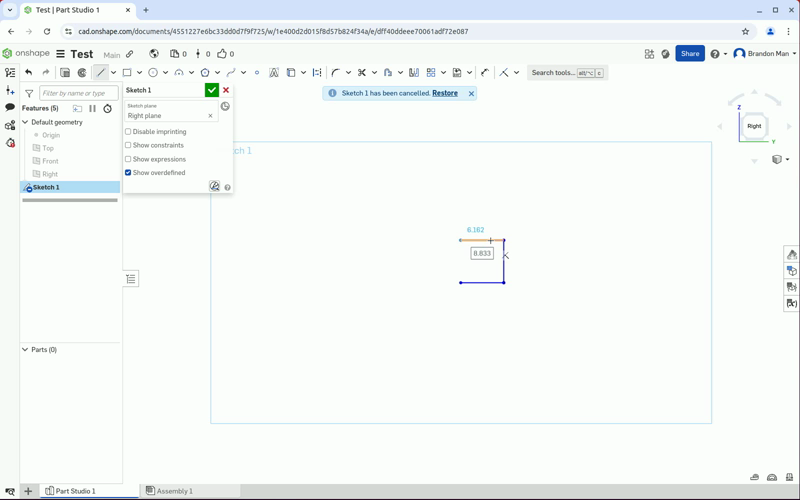
mouse_move(460, 282)
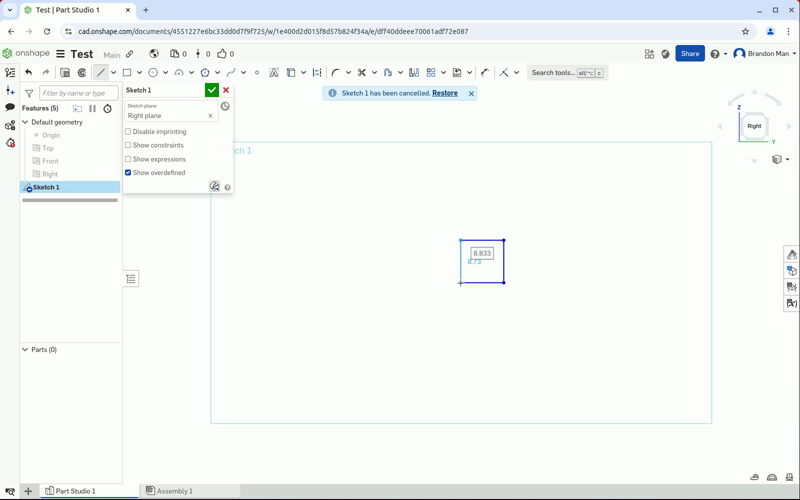
key_up(shift)
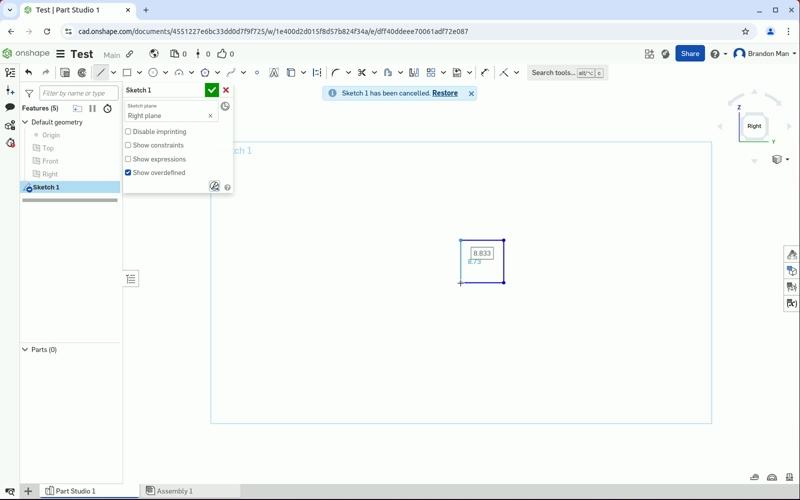
click(460, 282)
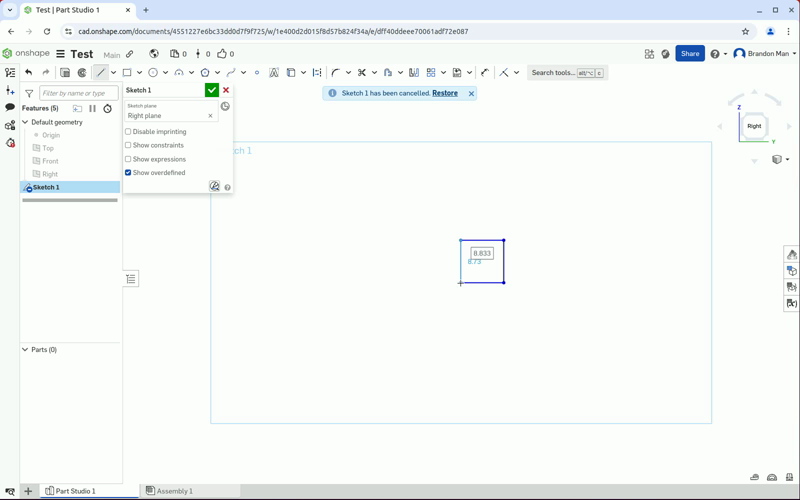
key(esc)
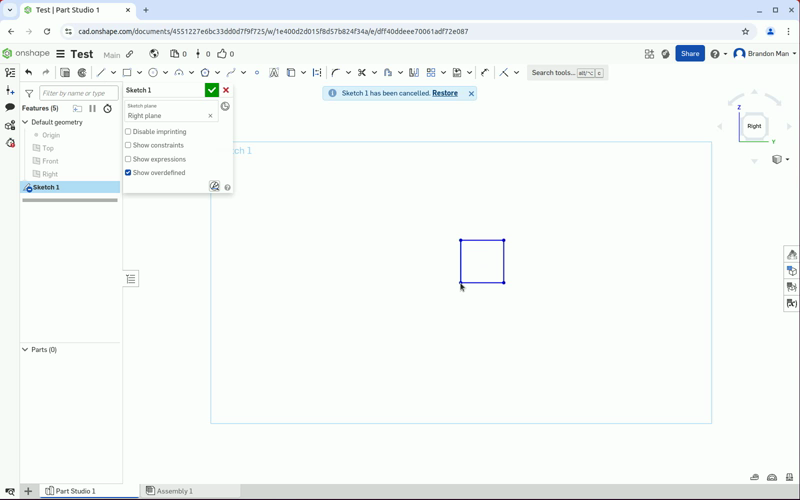
mouse_move(498, 271)
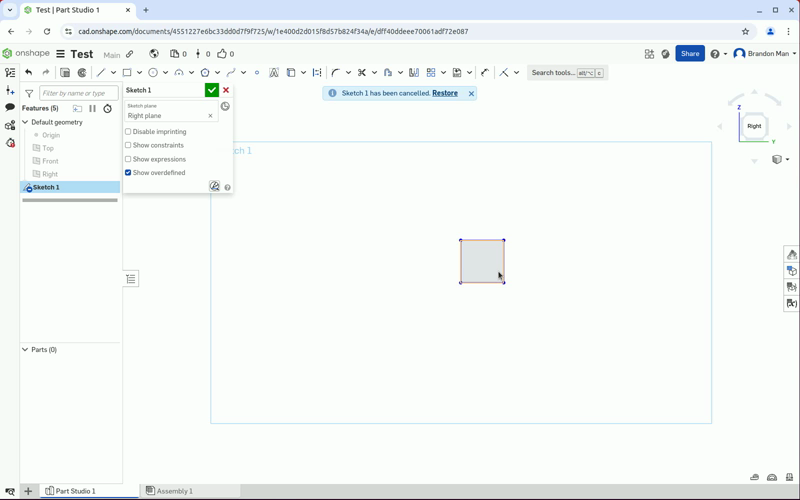
click(498, 271)
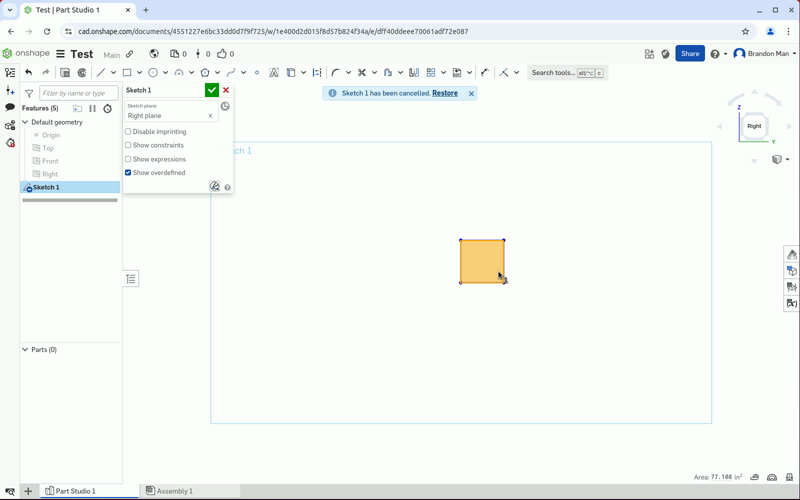
mouse_move(73, 352)
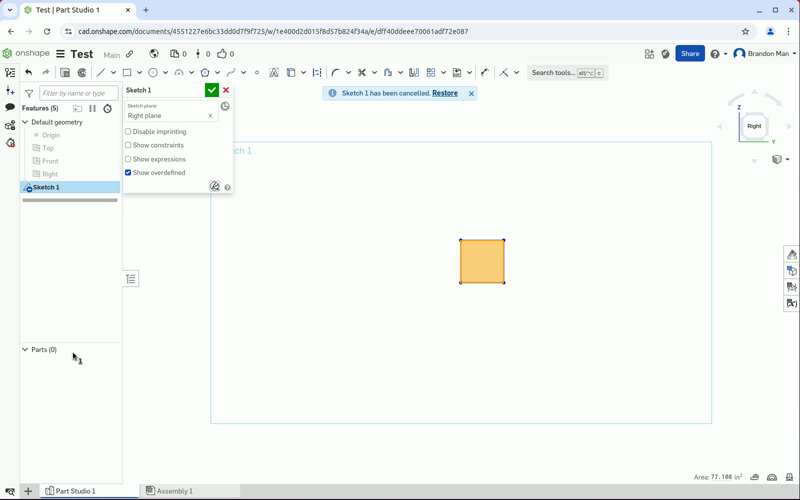
key(shift+y)
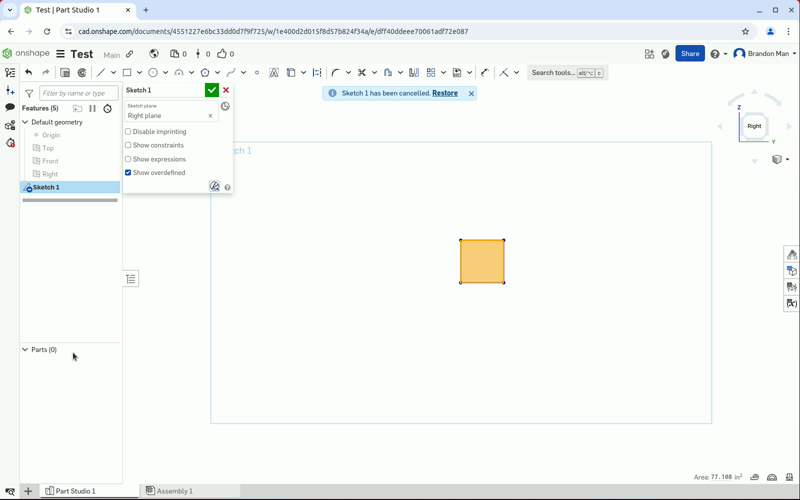
key(shift+e)
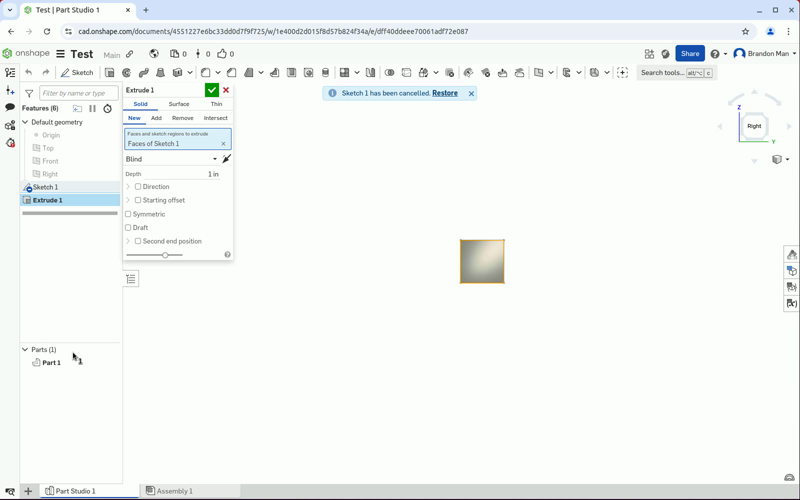
mouse_move(143, 106)
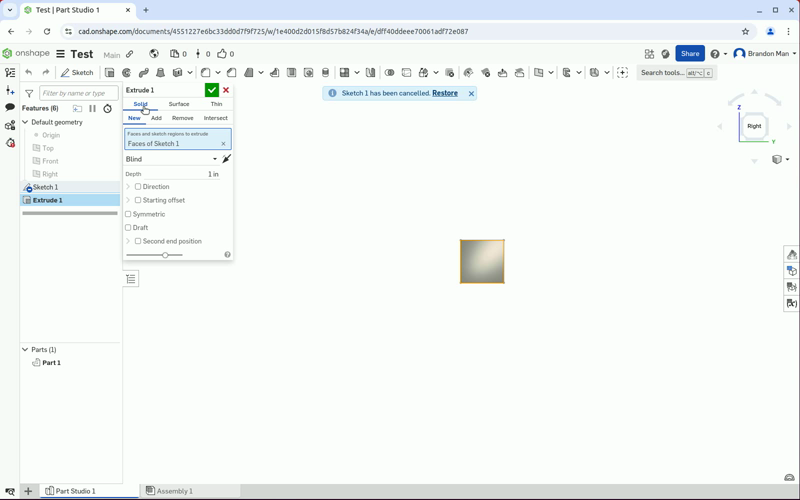
click(143, 106)
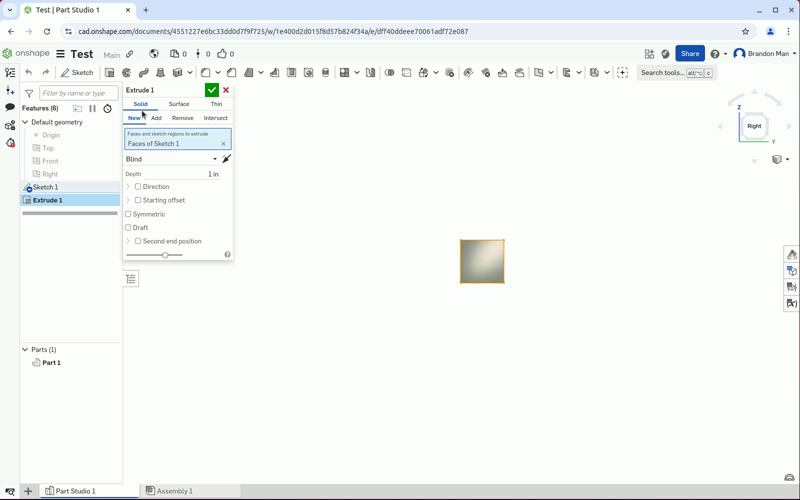
mouse_move(137, 120)
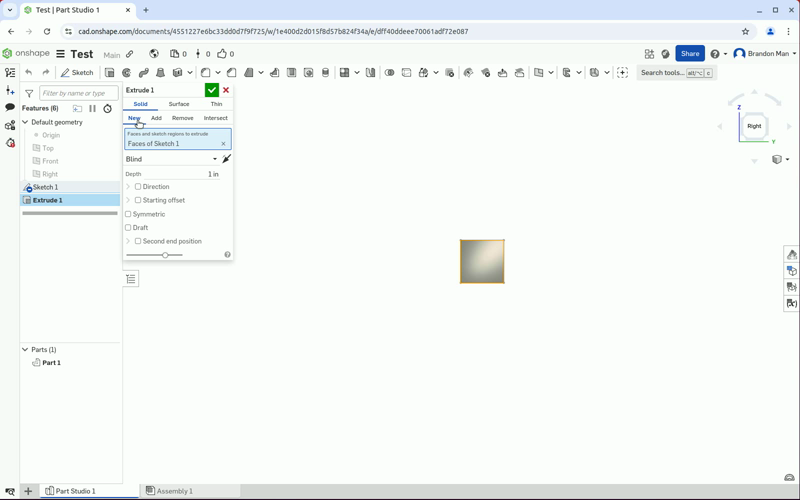
click(137, 120)
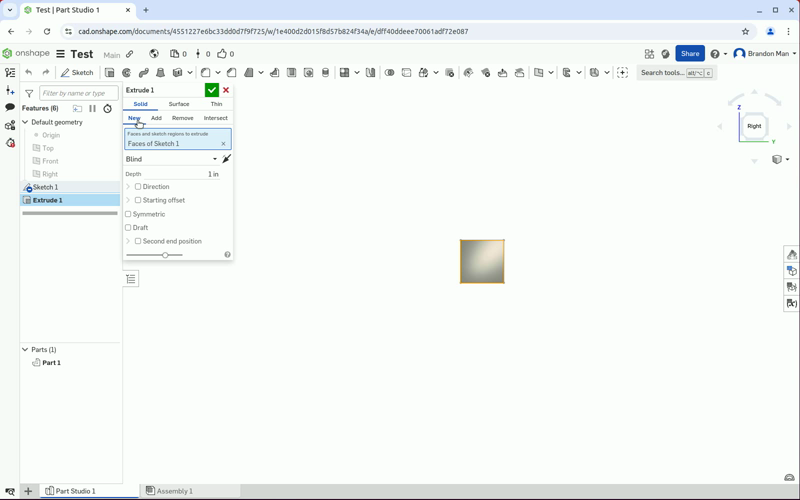
key(tab, 4)
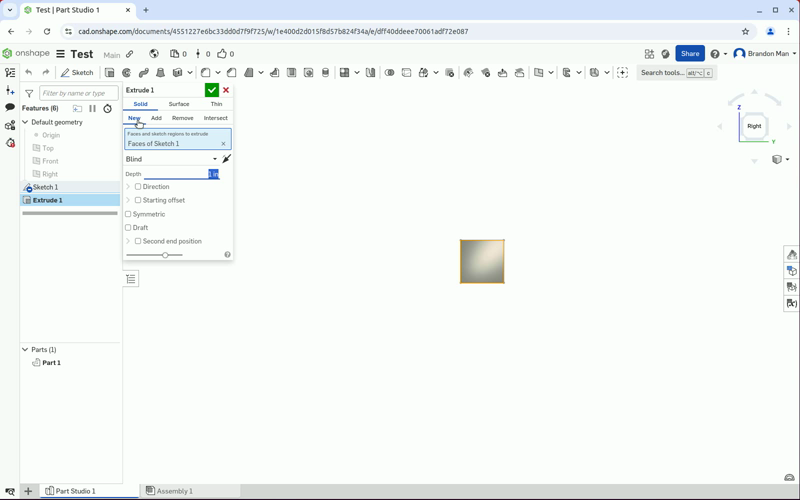
text(11.554)
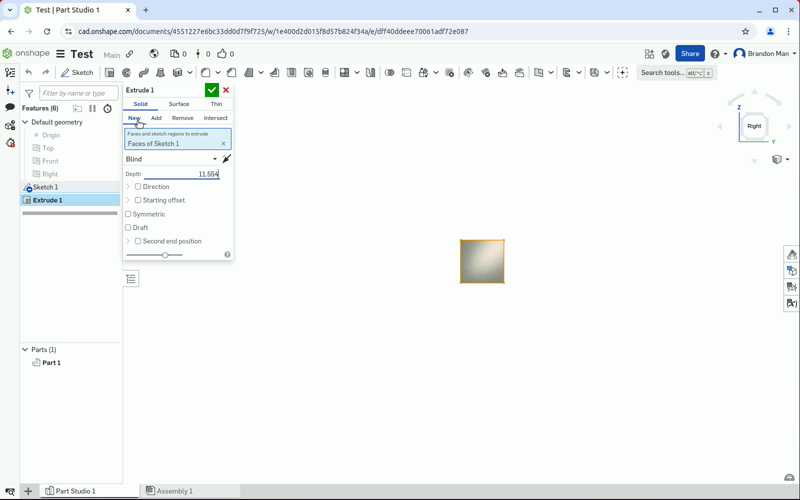
key(enter)
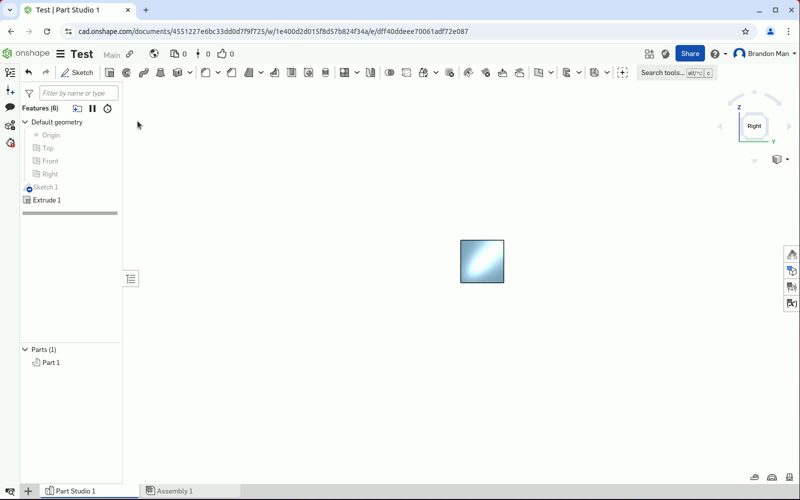
key(shift+h)
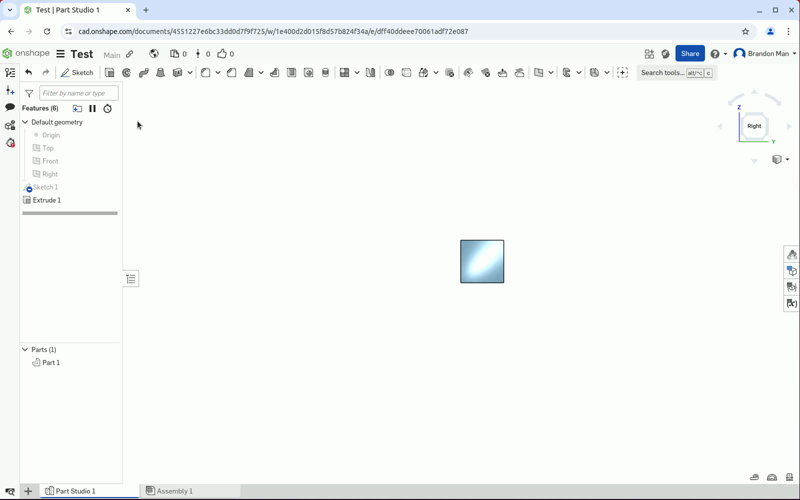
key(shift+h)
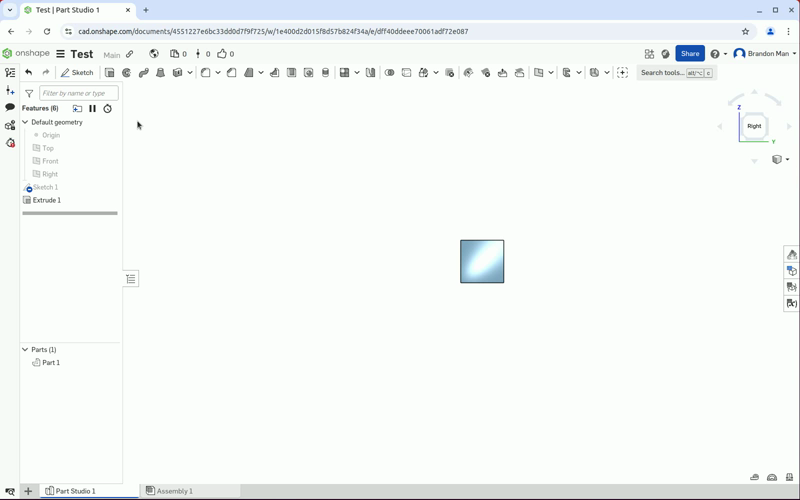
mouse_move(73, 189)
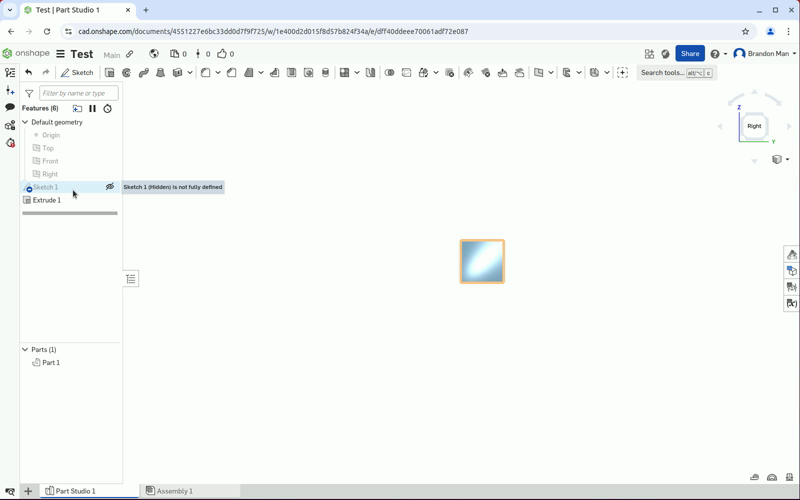
click(73, 189)
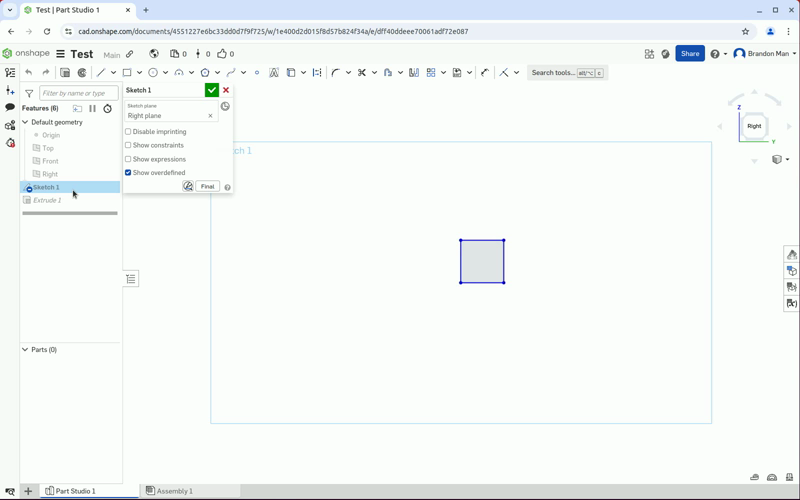
mouse_move(229, 92)
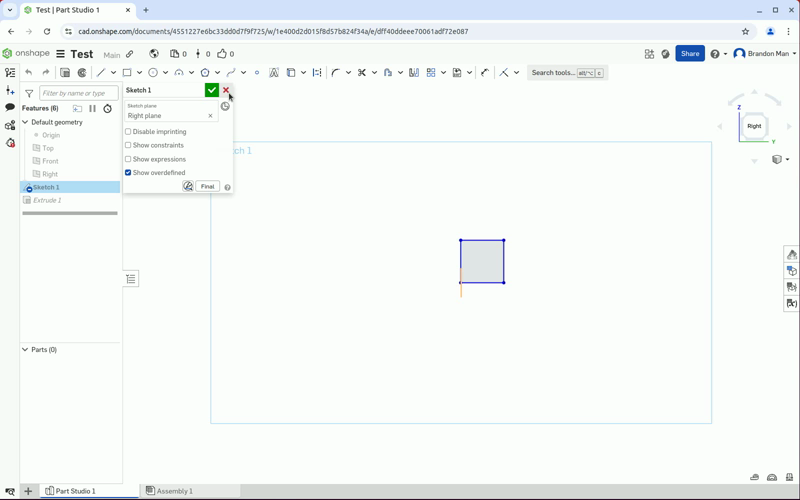
click(229, 92)
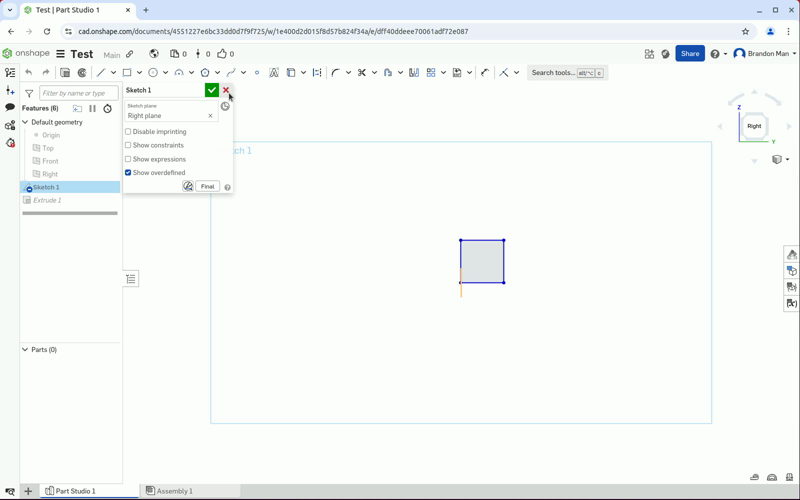
key(shift+s)
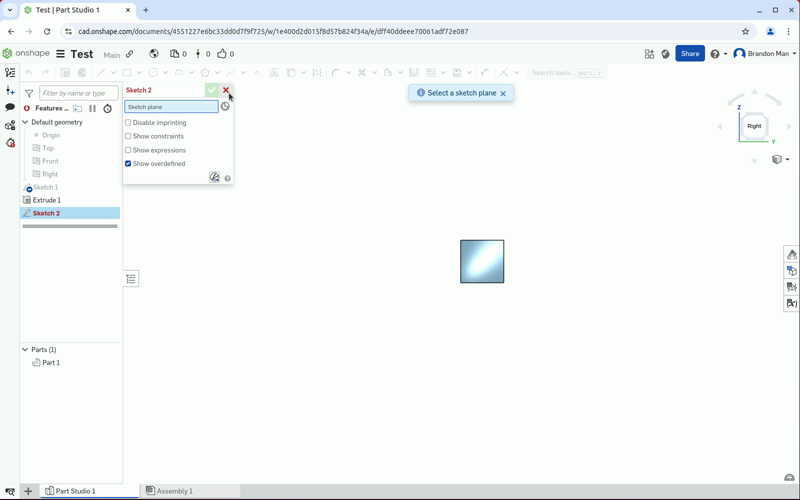
mouse_move(73, 176)
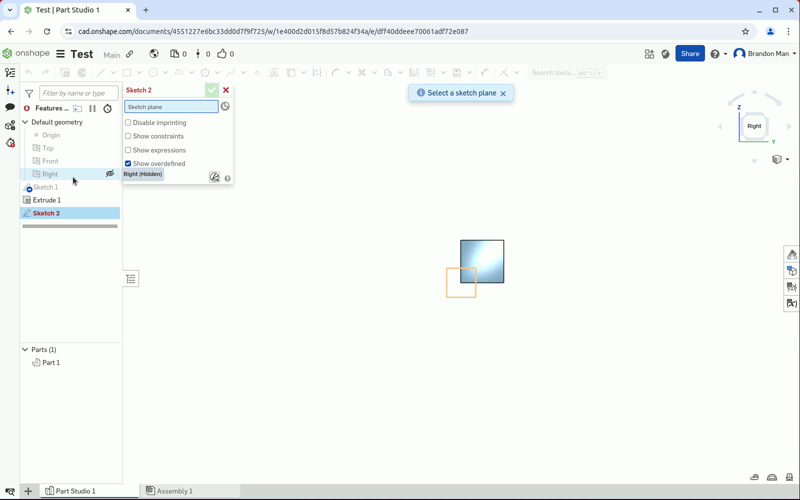
click(73, 176)
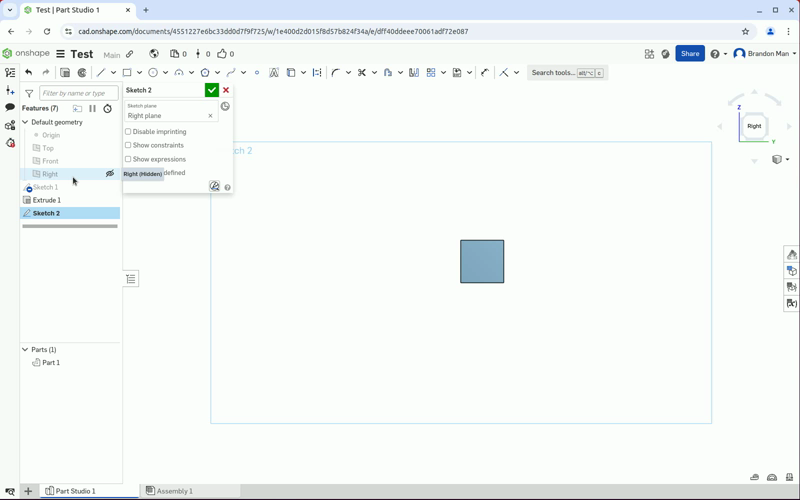
mouse_move(73, 352)
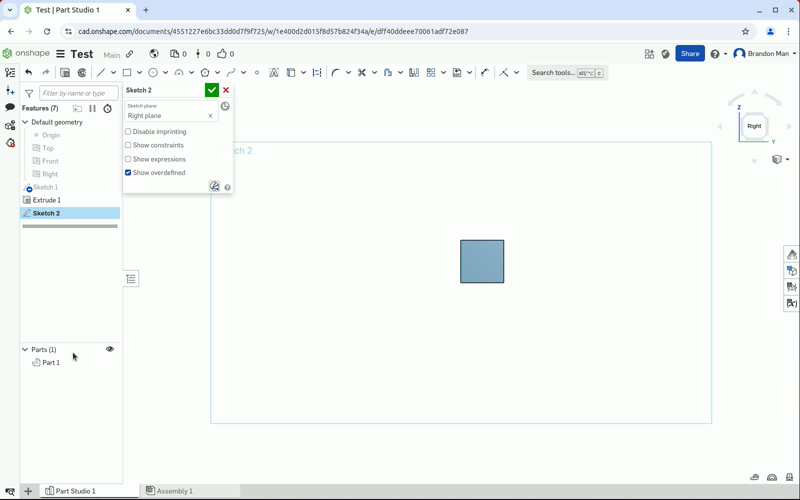
key(y)
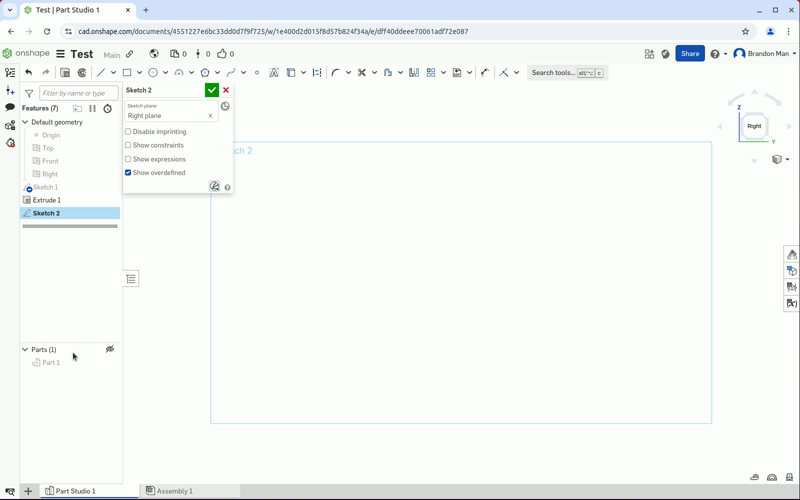
key(l)
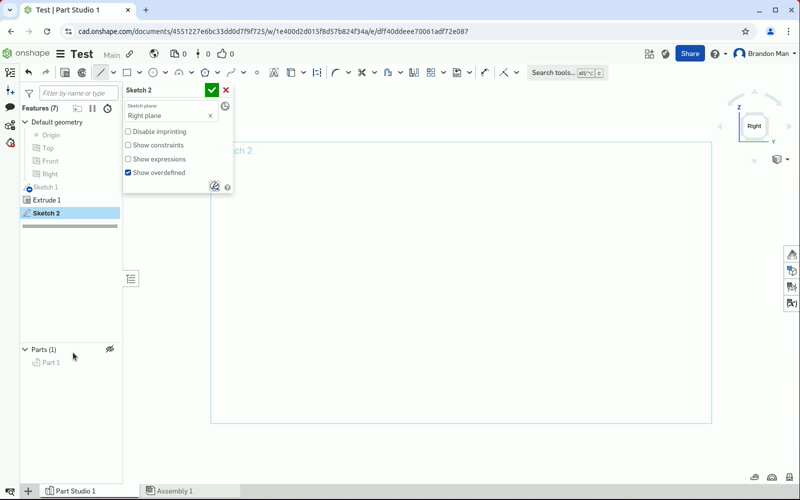
key_down(shift)
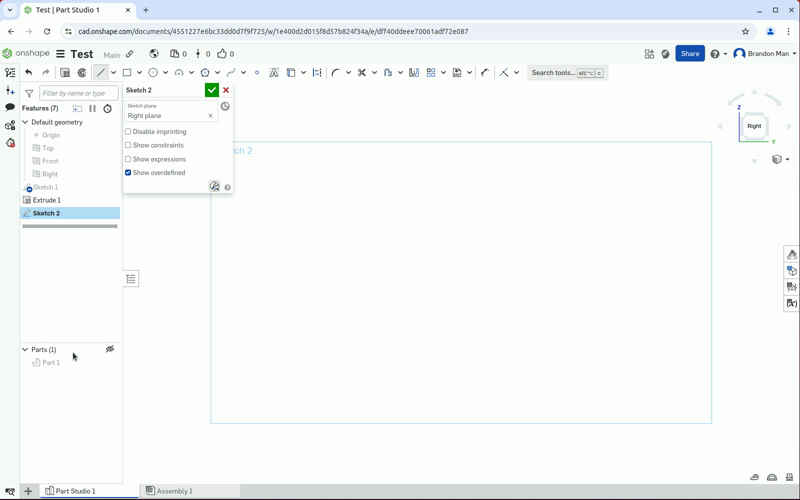
mouse_move(502, 282)
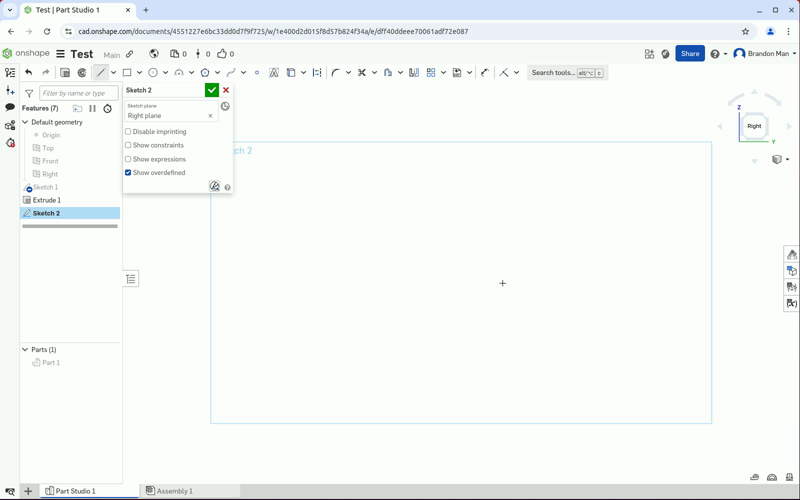
click(502, 282)
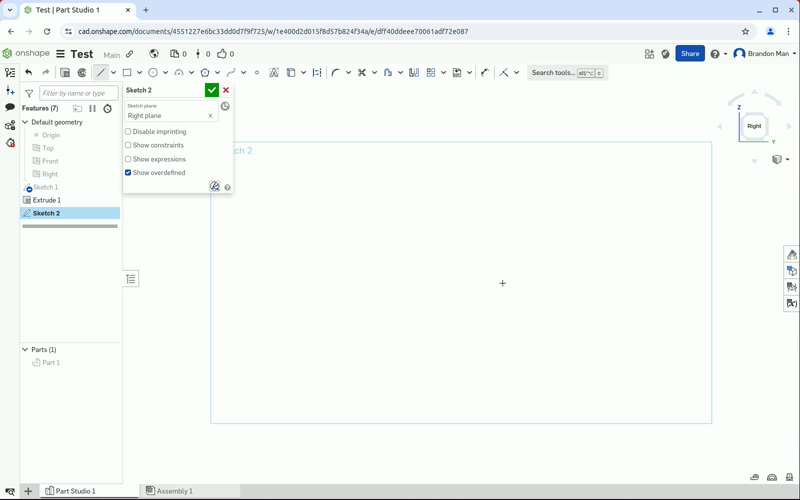
key_up(shift)
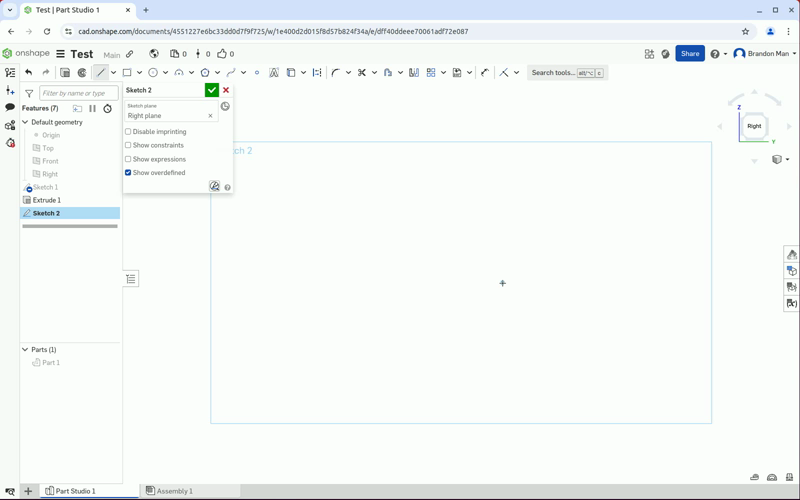
key_down(shift)
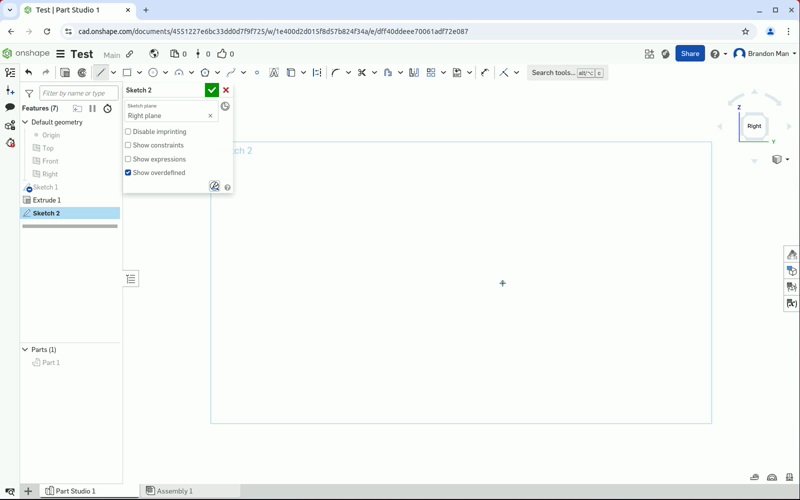
mouse_move(532, 282)
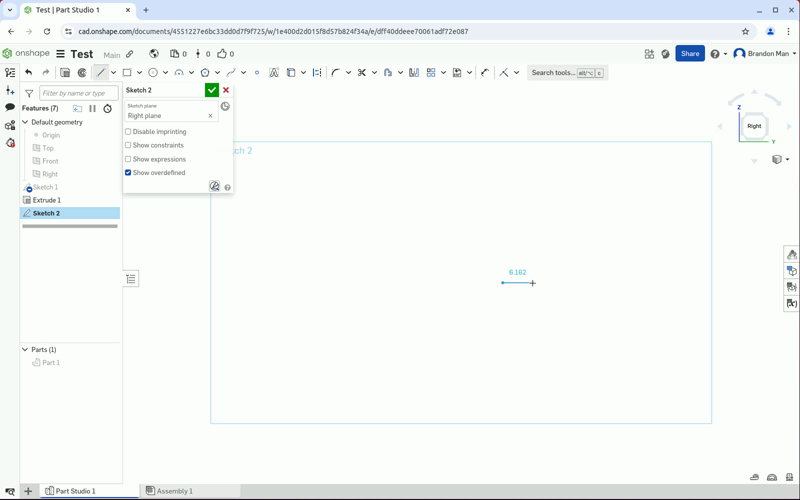
mouse_move(546, 282)
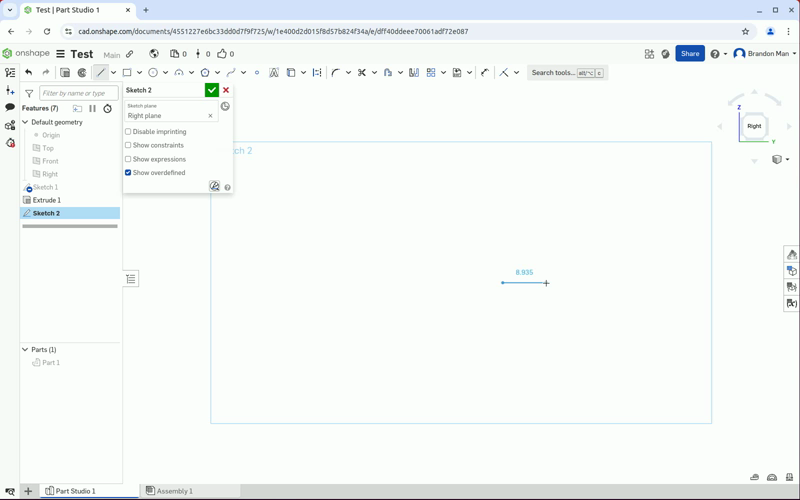
click(546, 282)
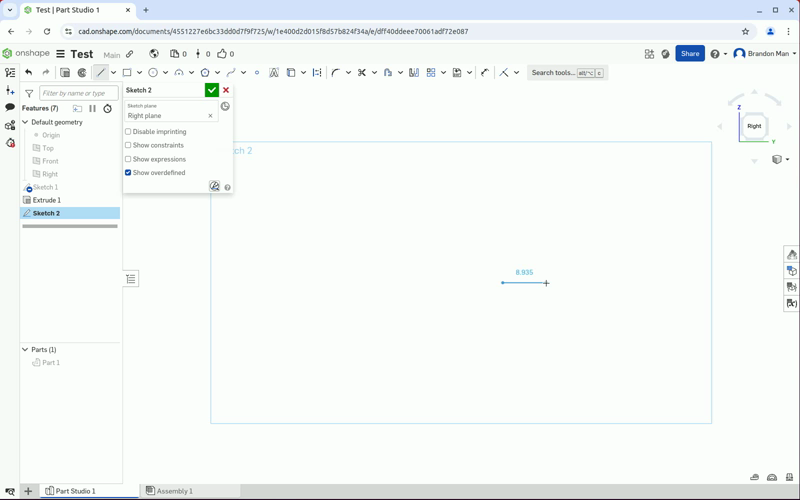
key_up(shift)
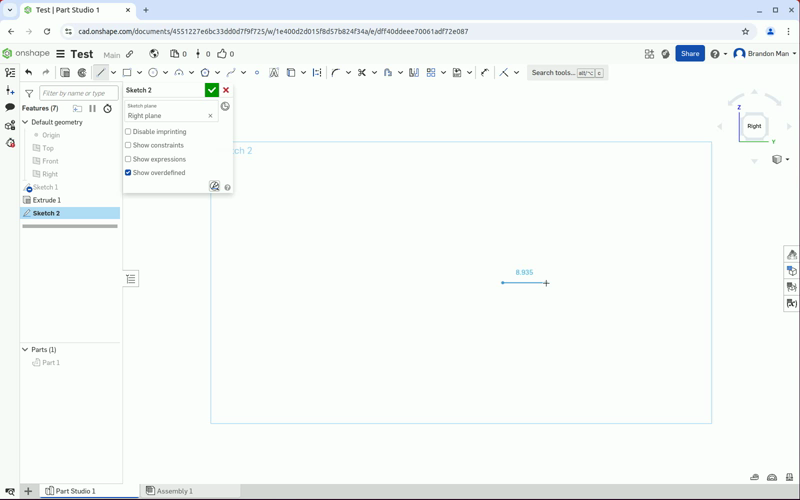
key_down(shift)
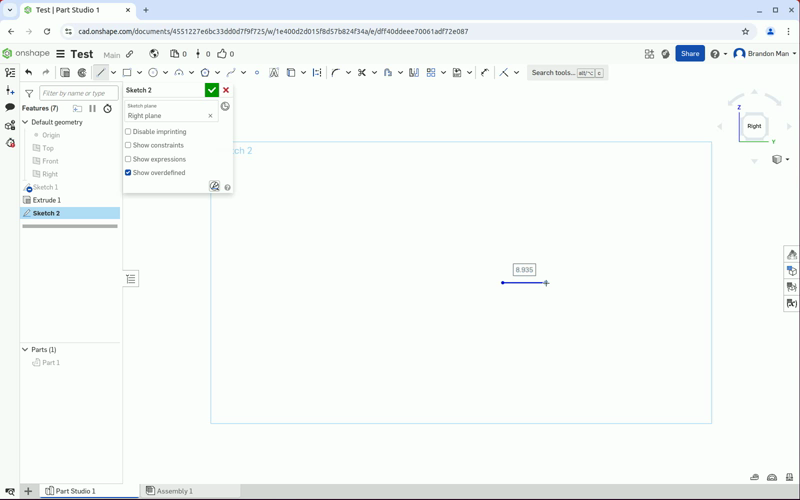
mouse_move(576, 282)
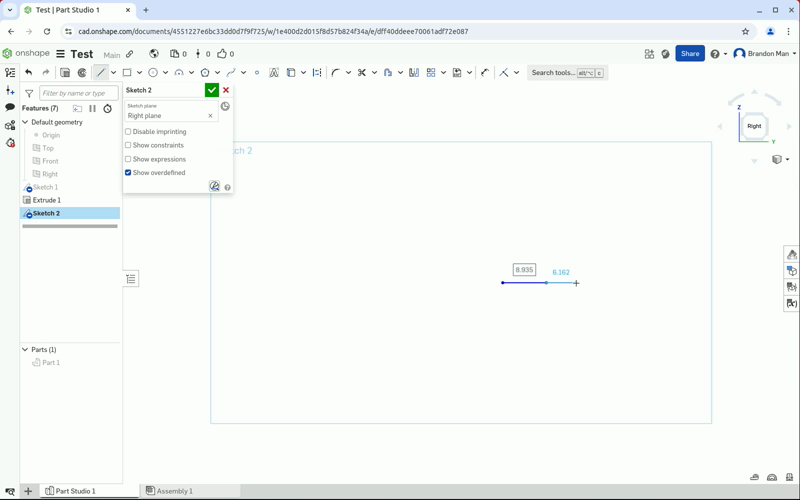
mouse_move(546, 240)
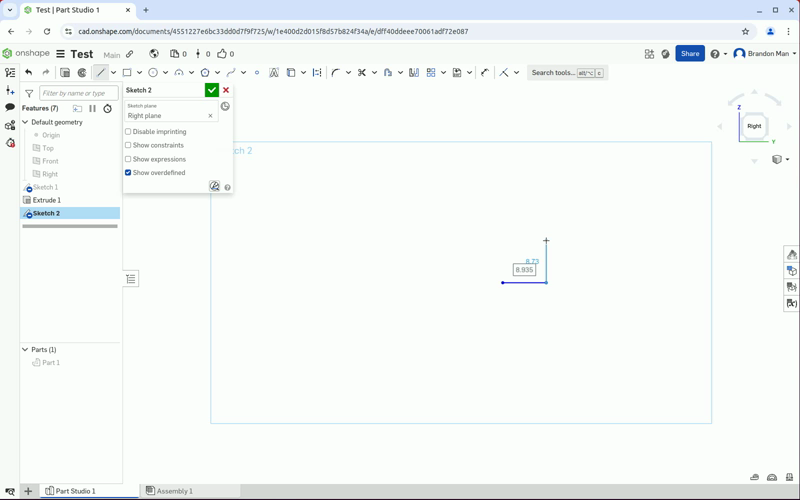
click(546, 240)
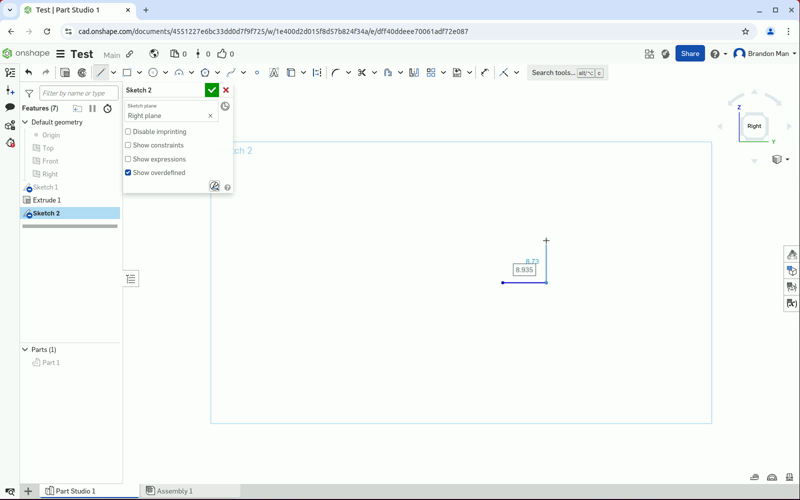
key_up(shift)
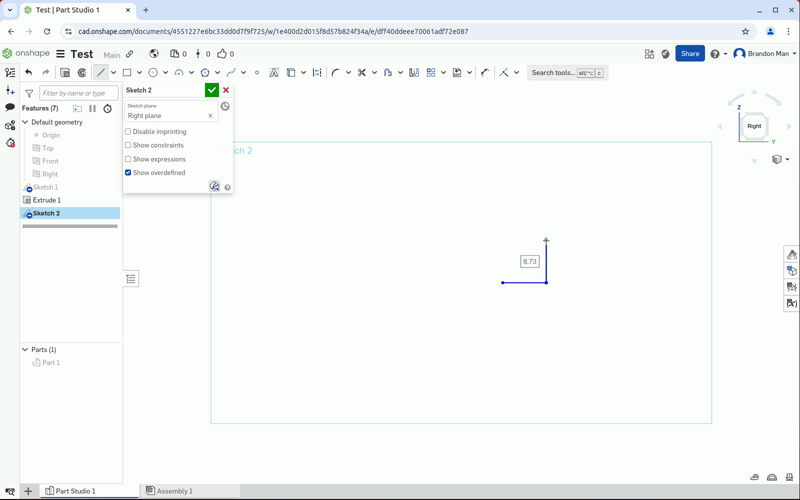
key_down(shift)
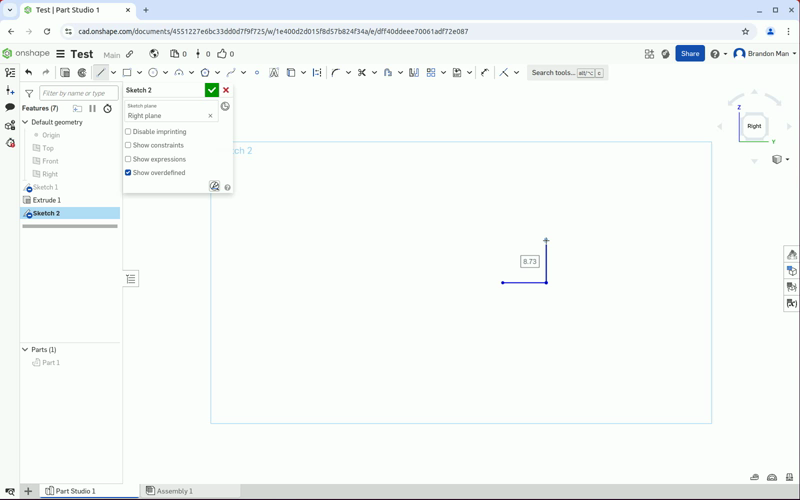
mouse_move(576, 240)
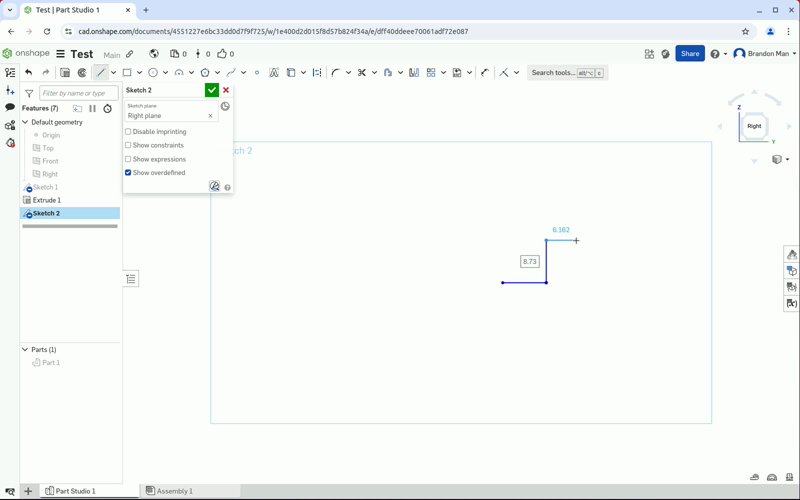
mouse_move(502, 240)
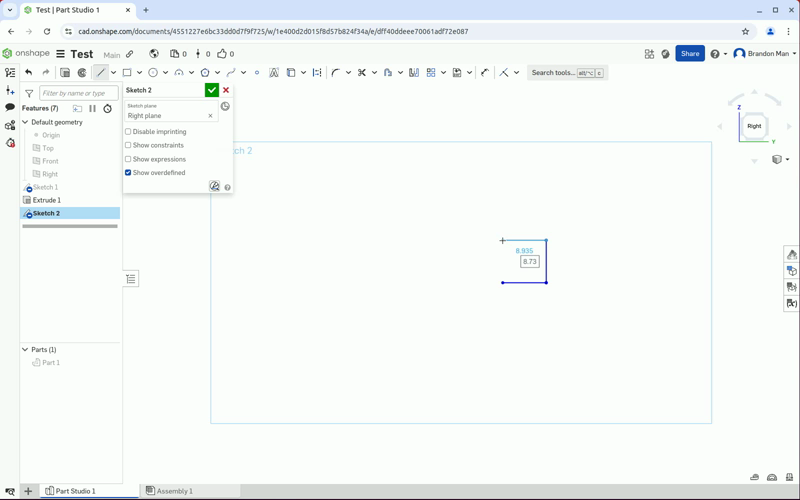
click(502, 240)
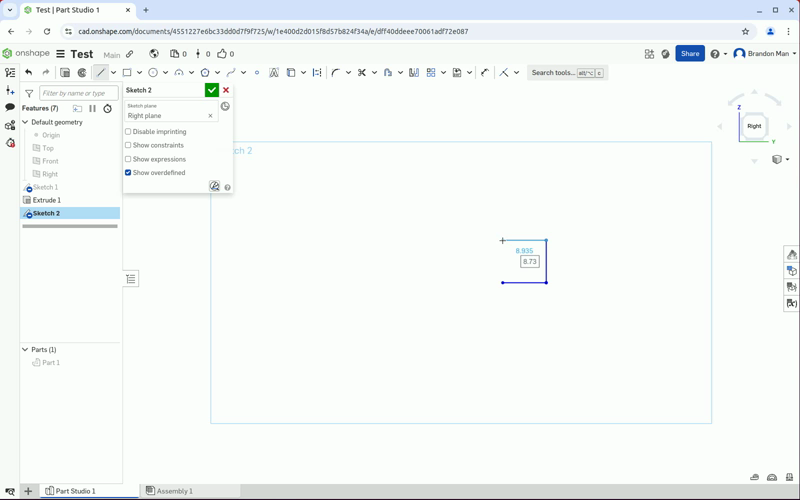
key_up(shift)
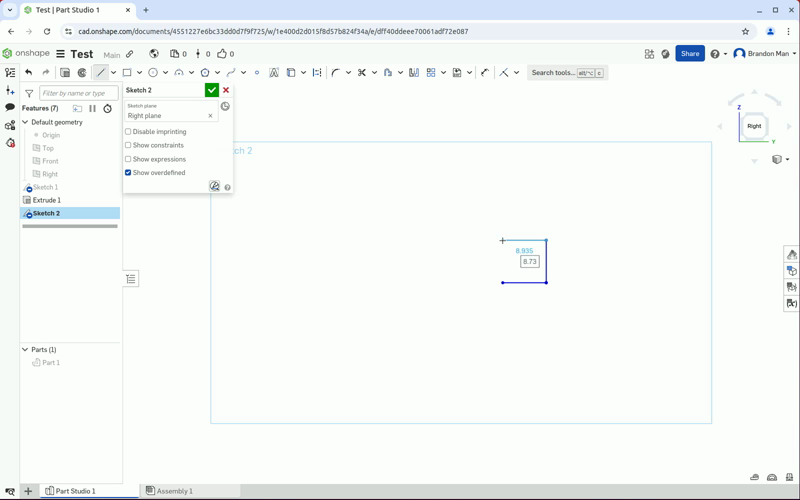
mouse_move(532, 240)
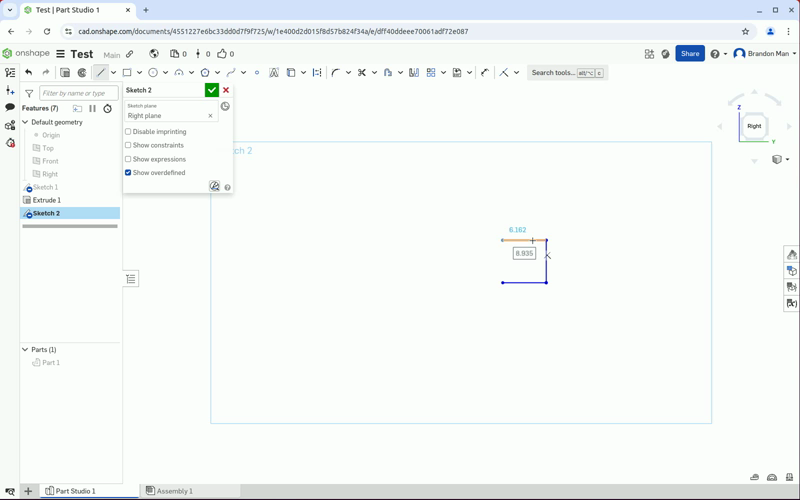
key_down(shift)
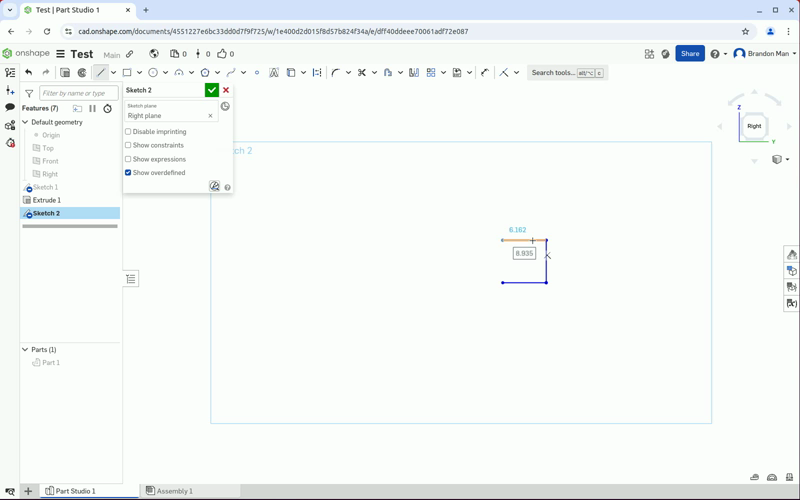
mouse_move(502, 282)
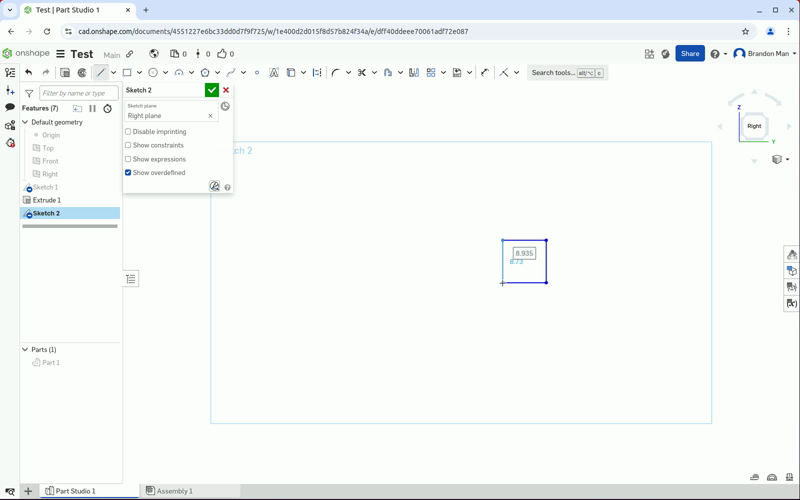
key_up(shift)
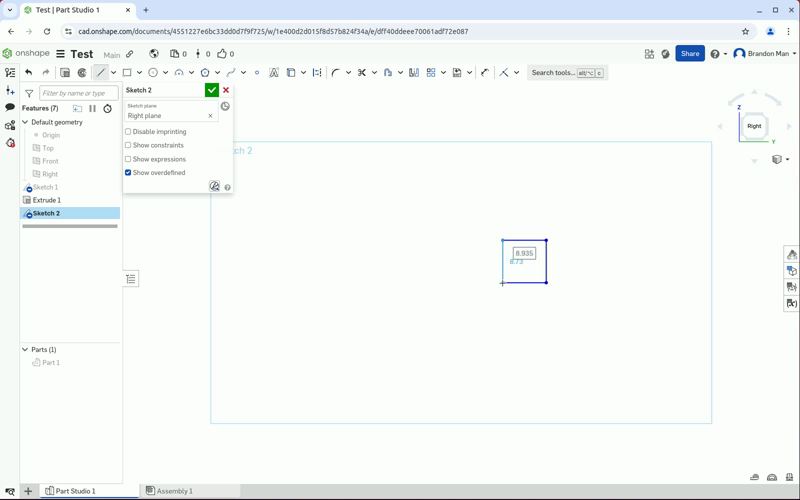
click(502, 282)
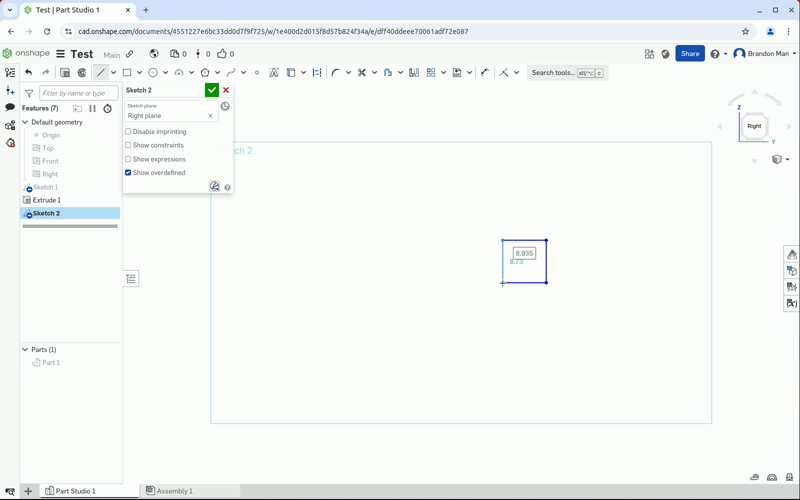
key(esc)
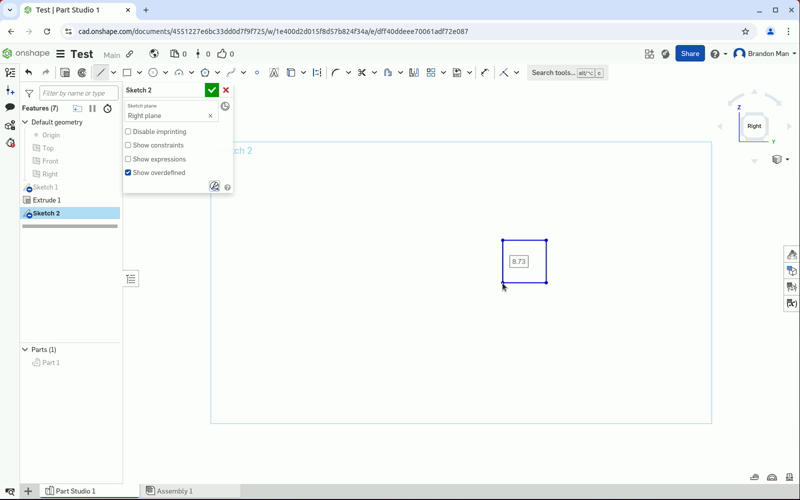
mouse_move(540, 277)
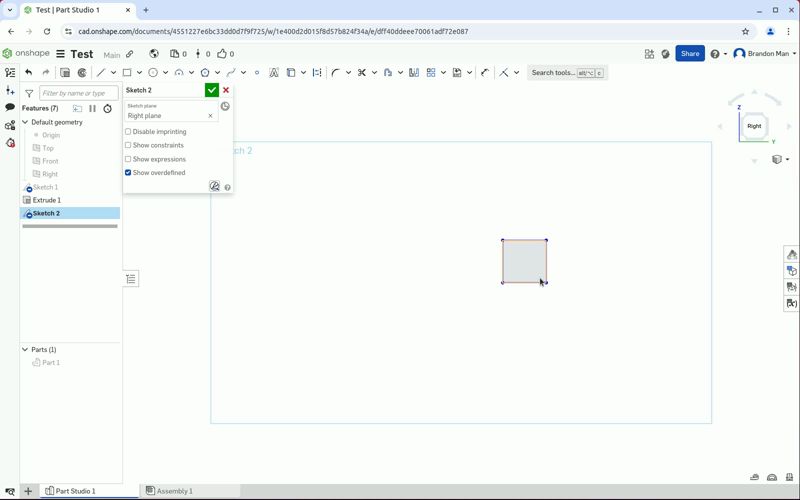
click(540, 277)
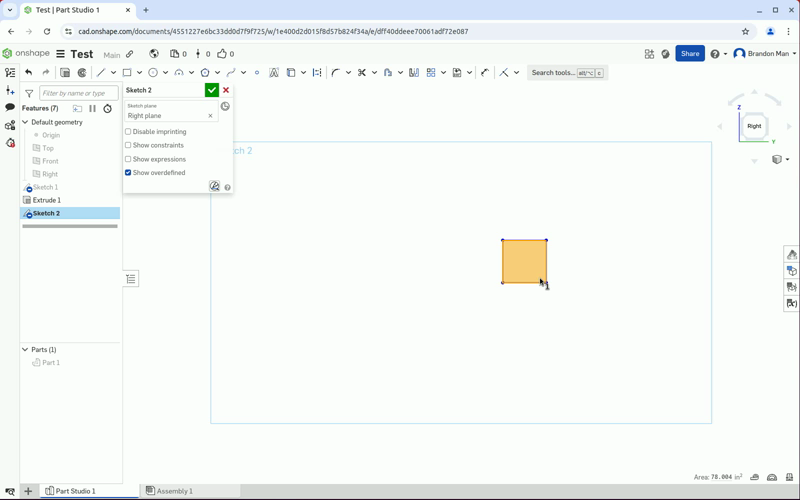
mouse_move(73, 352)
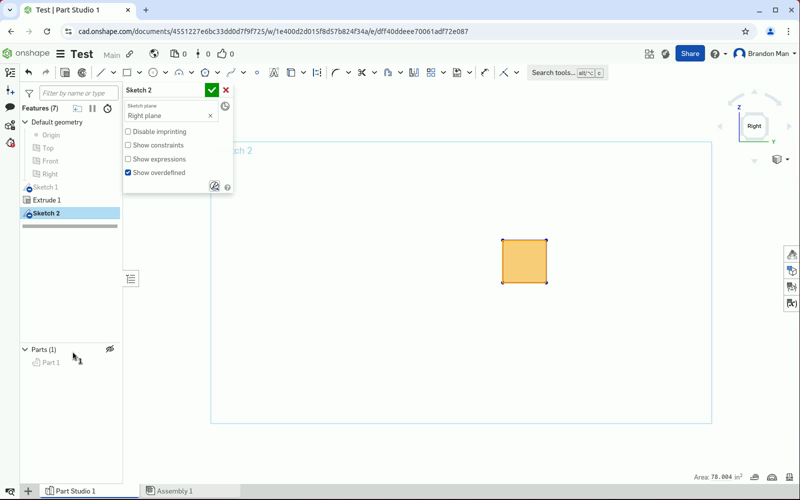
key(shift+y)
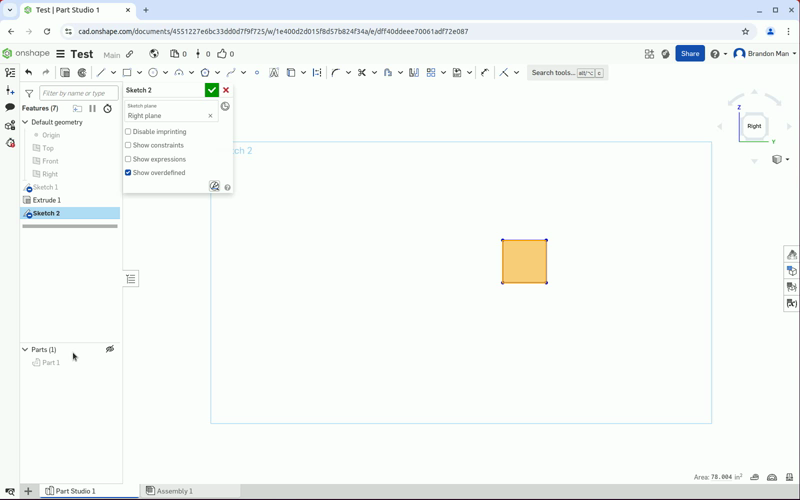
key(shift+e)
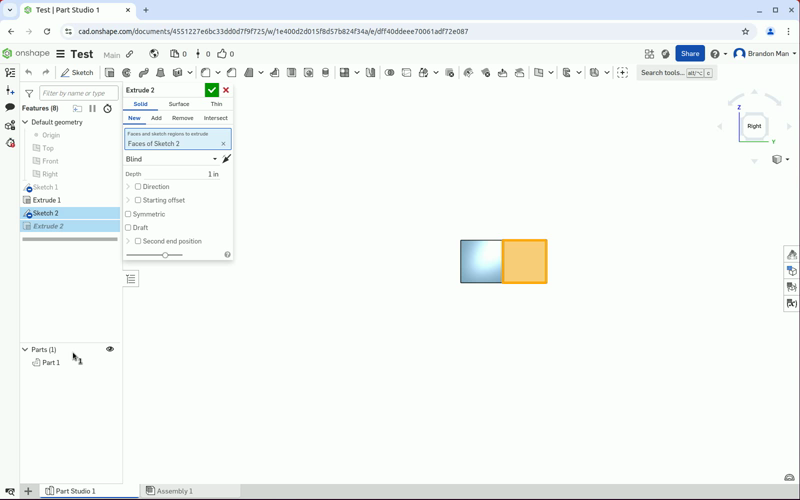
mouse_move(143, 106)
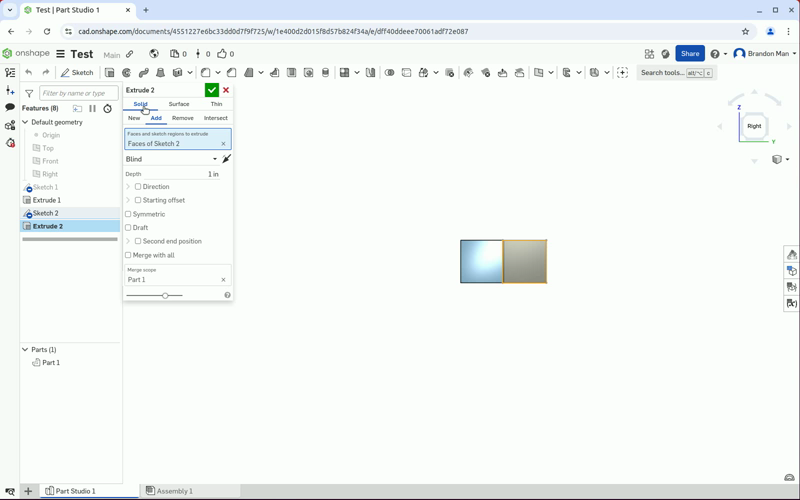
click(143, 106)
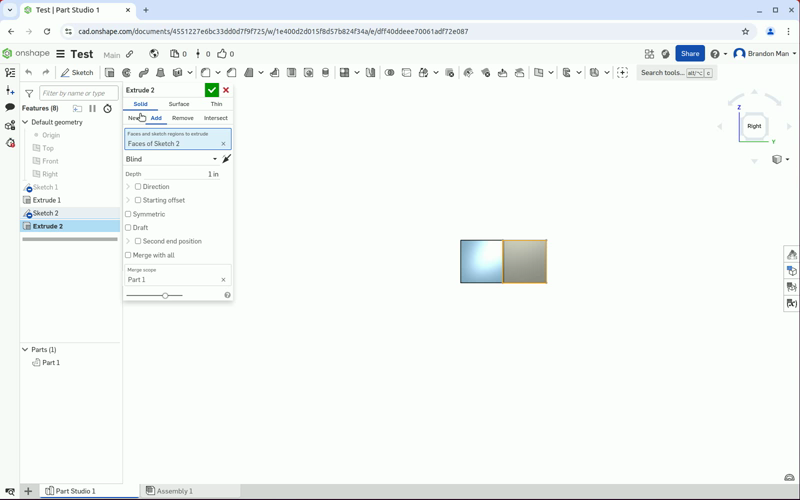
mouse_move(137, 120)
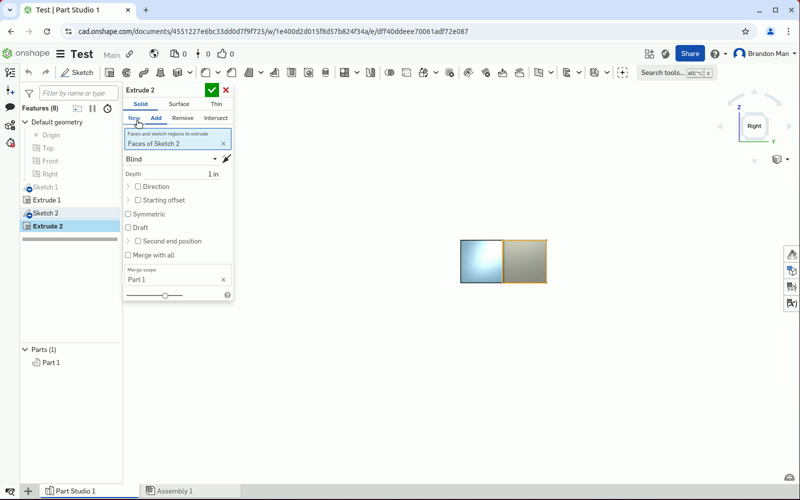
click(137, 120)
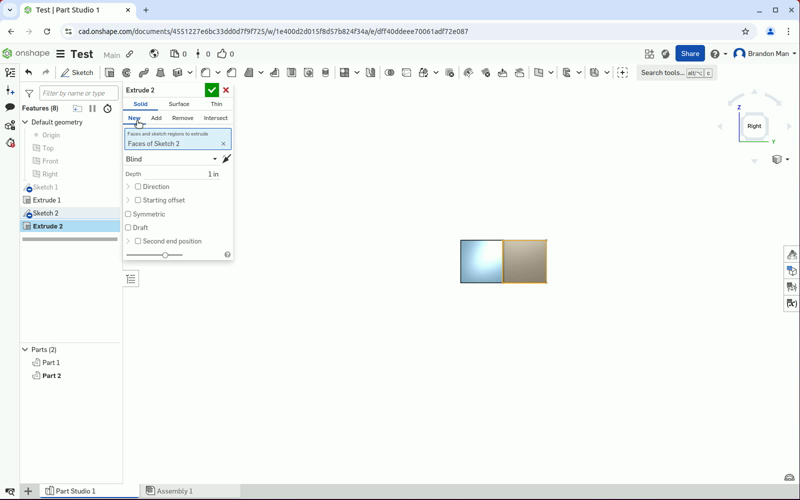
key(tab, 4)
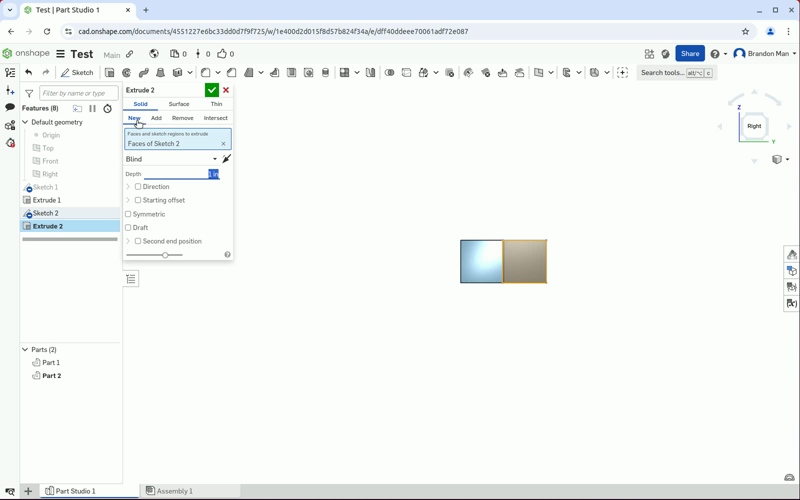
text(11.554)
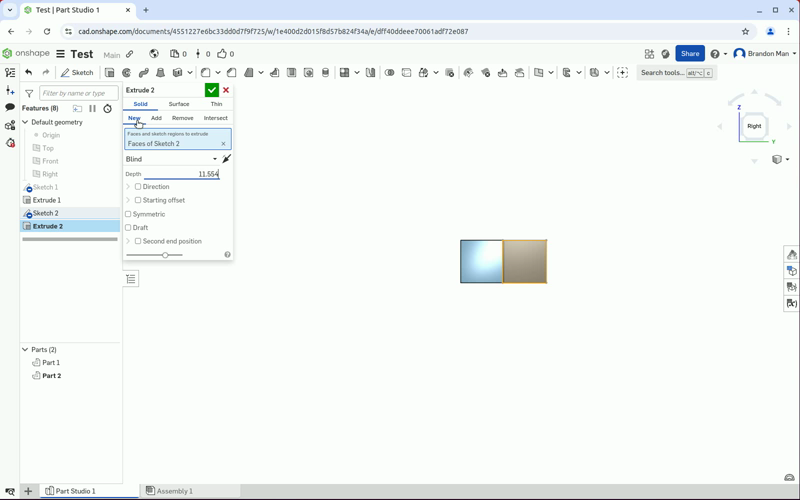
key(enter)
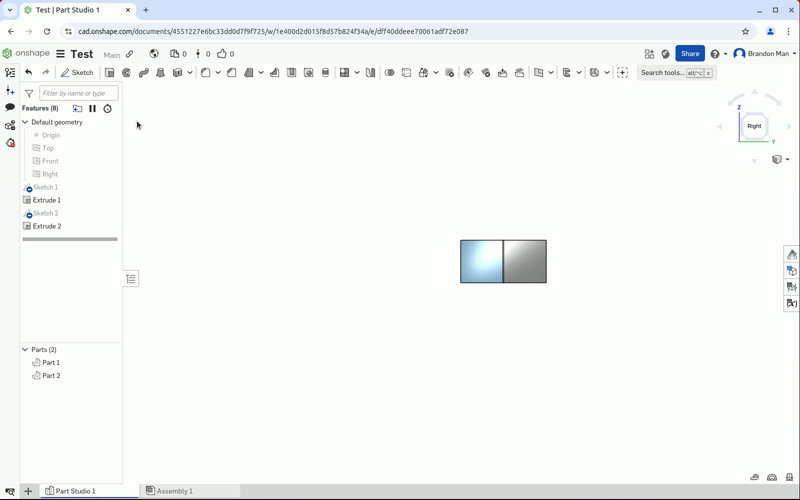
key(shift+h)
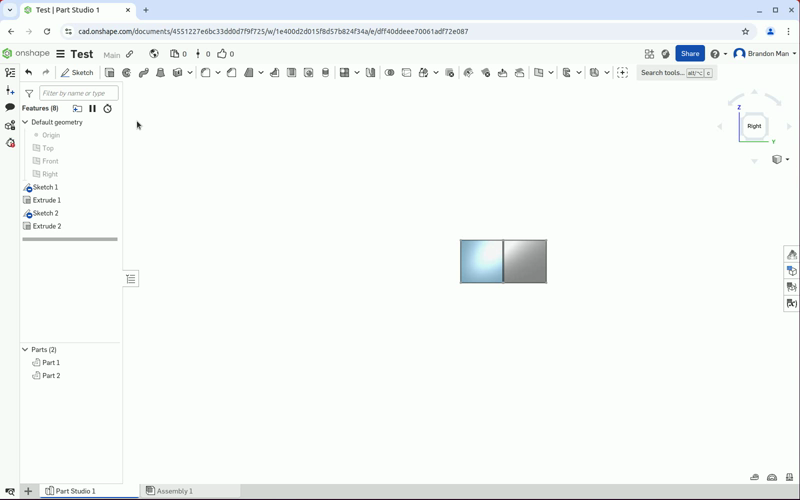
key(shift+h)
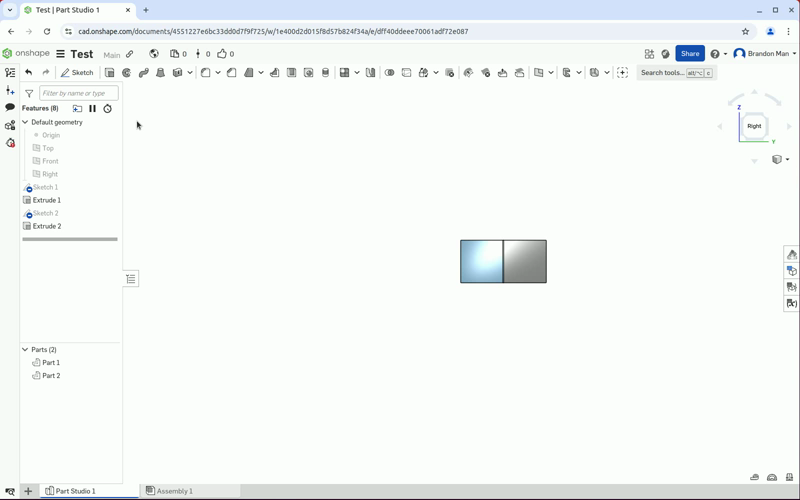
mouse_move(73, 189)
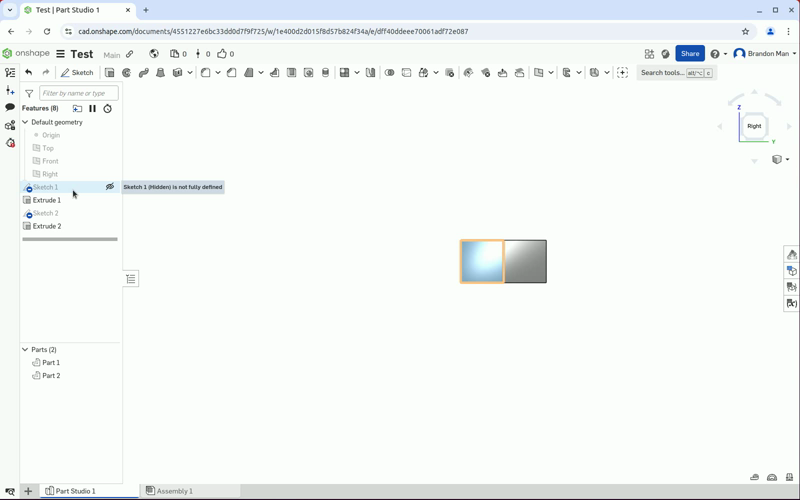
click(73, 189)
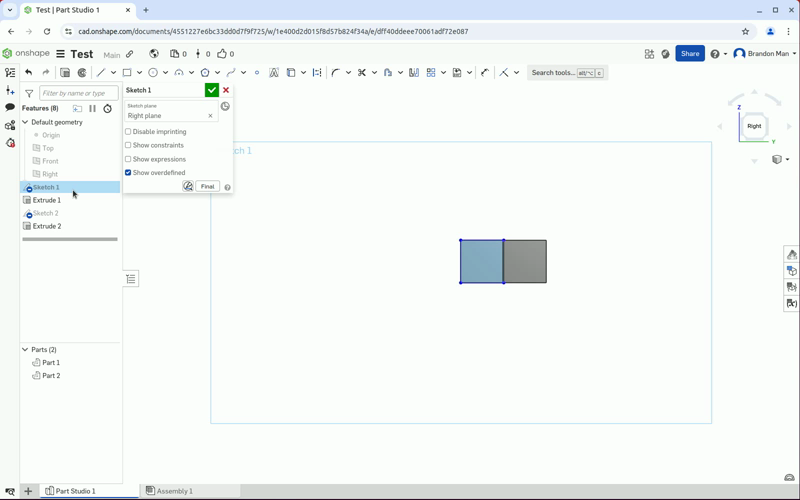
mouse_move(229, 92)
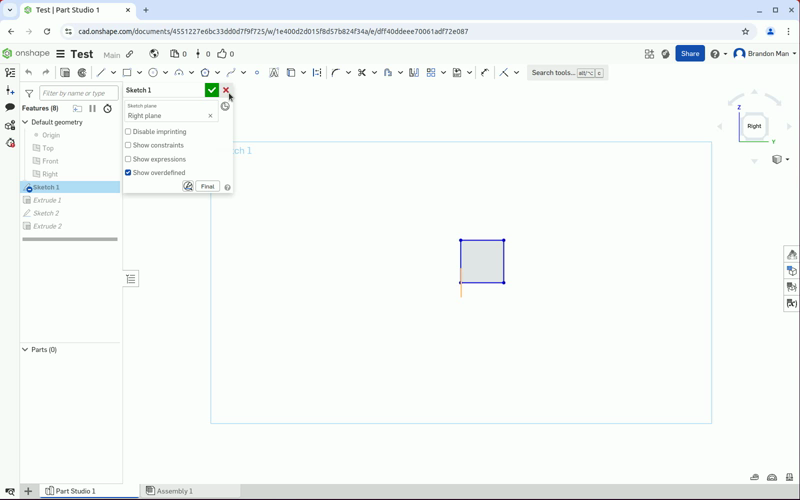
click(229, 92)
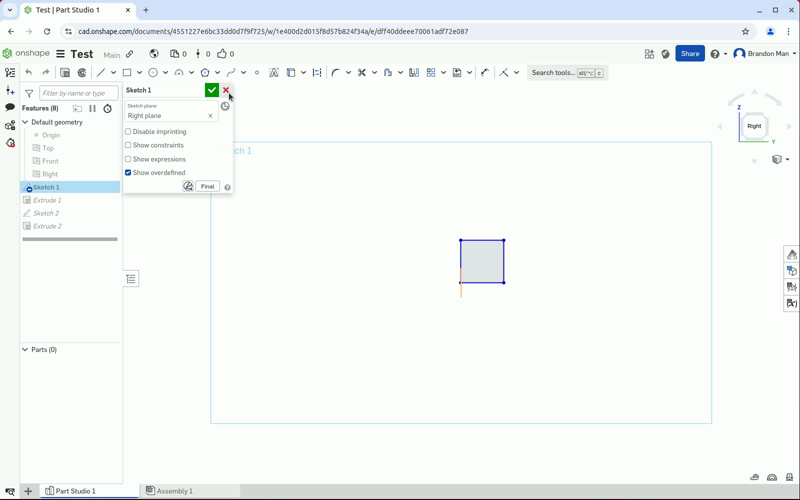
key(shift+s)
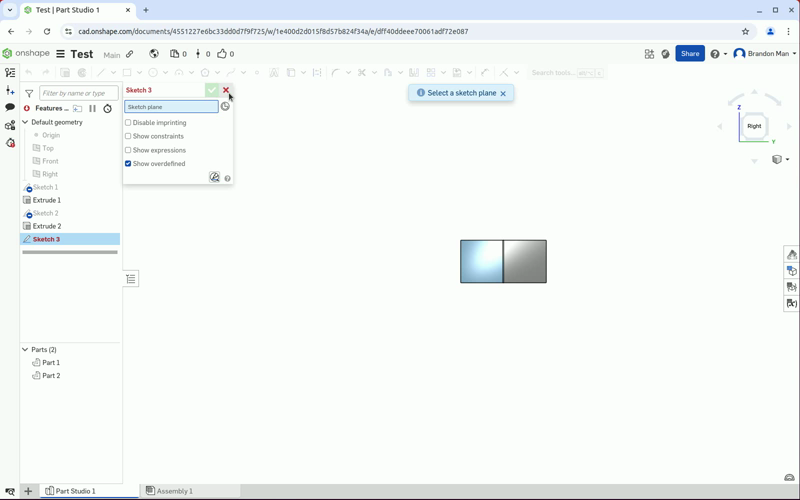
mouse_move(73, 176)
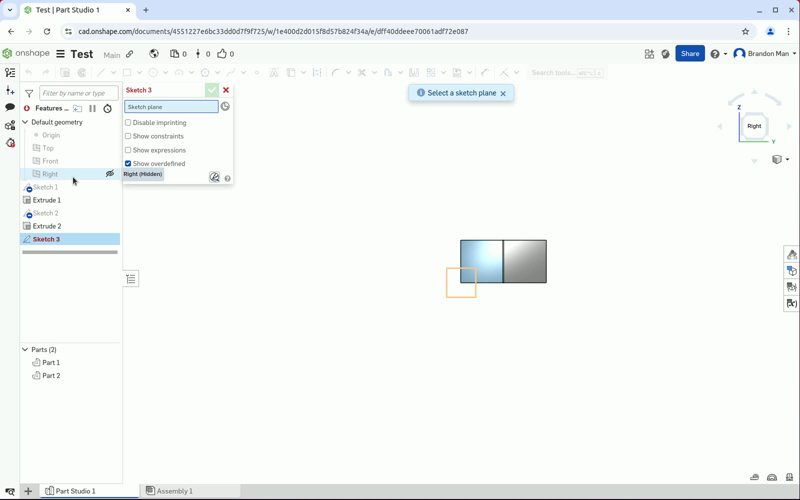
click(73, 176)
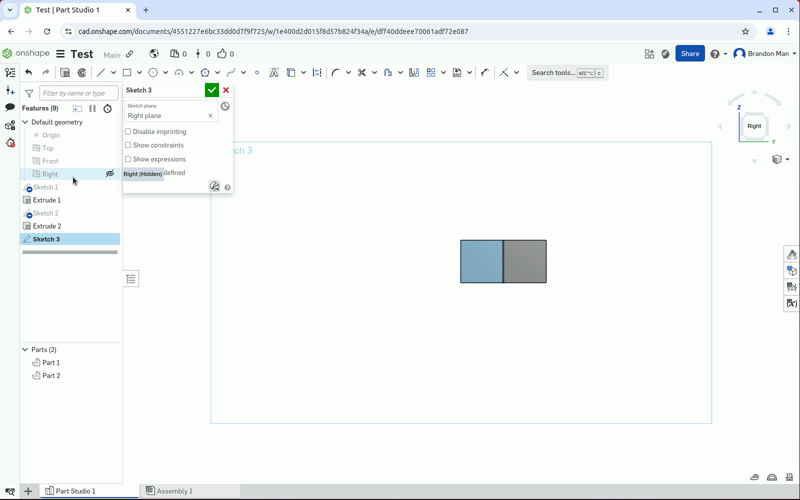
mouse_move(73, 352)
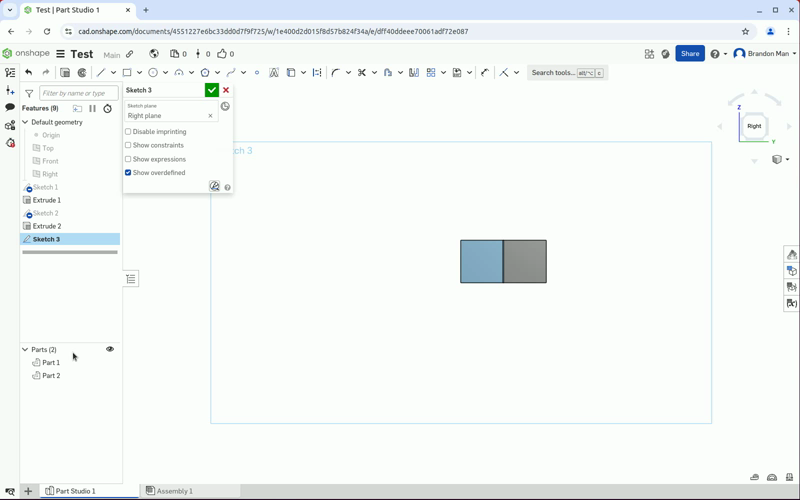
key(y)
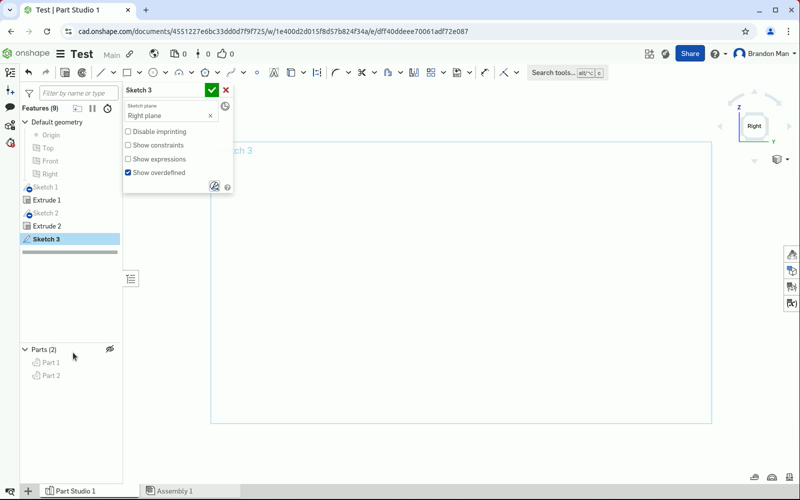
key(l)
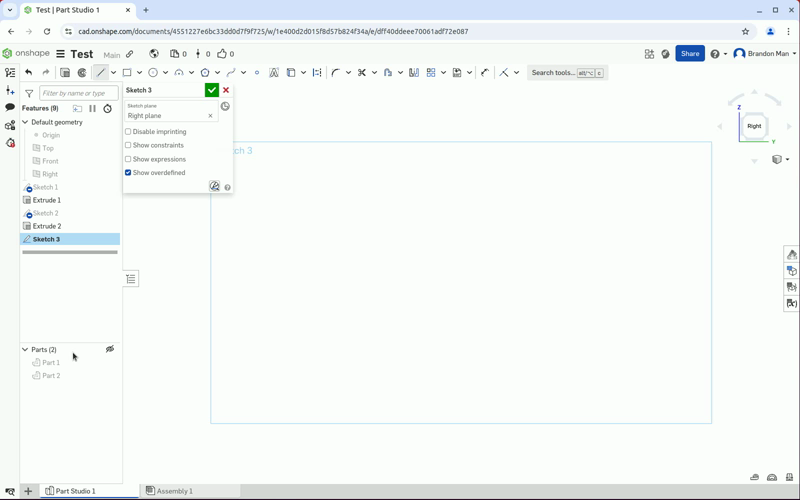
key_down(shift)
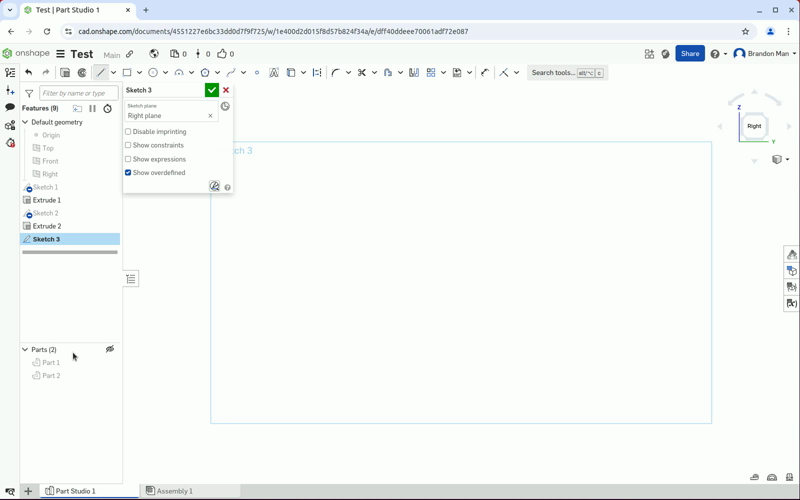
mouse_move(460, 240)
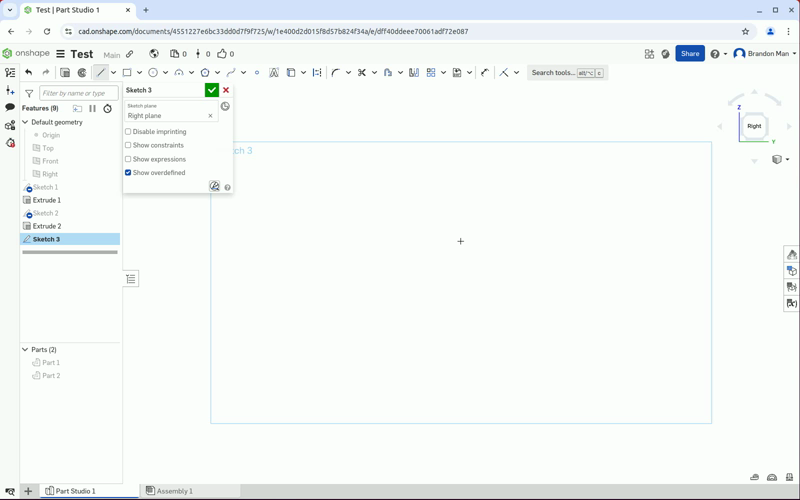
click(460, 240)
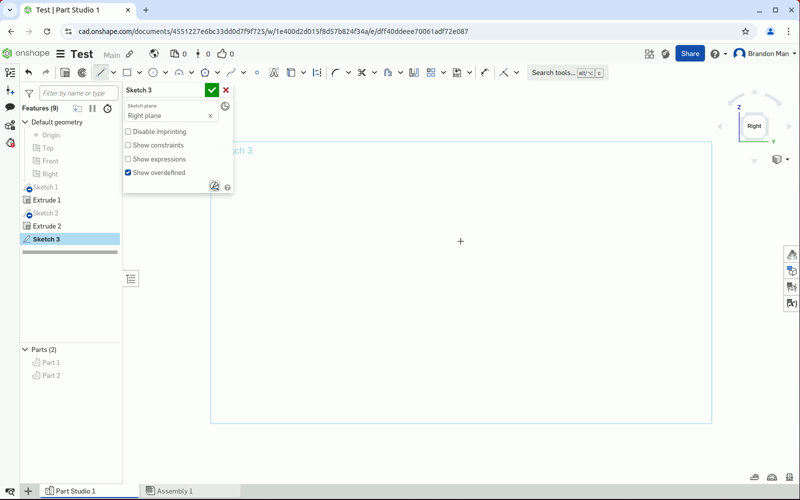
key_up(shift)
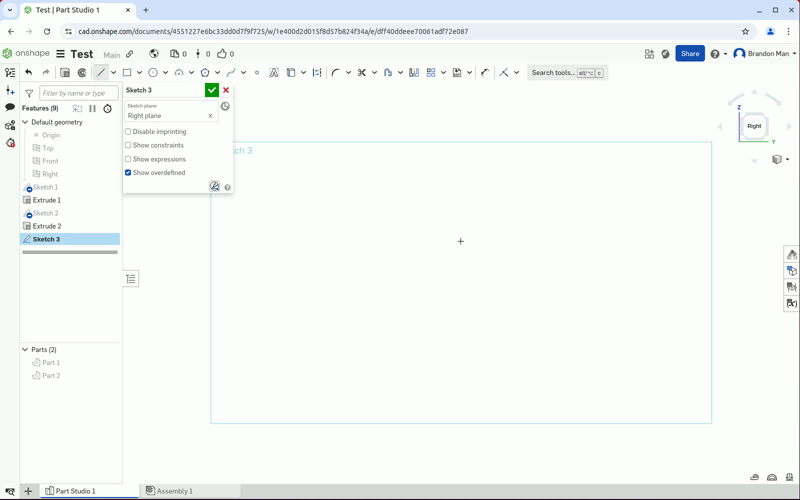
key_down(shift)
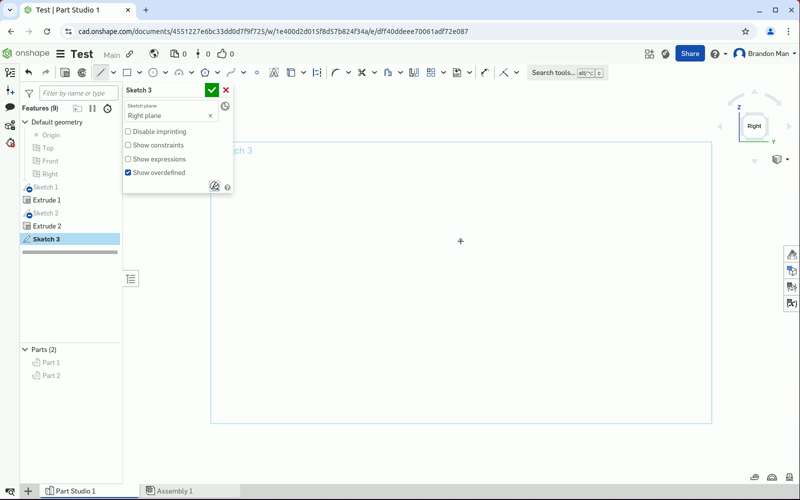
mouse_move(490, 240)
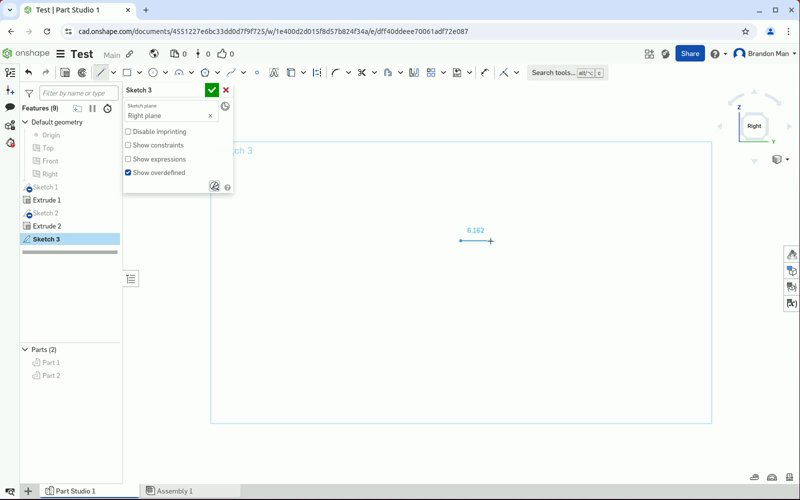
mouse_move(503, 240)
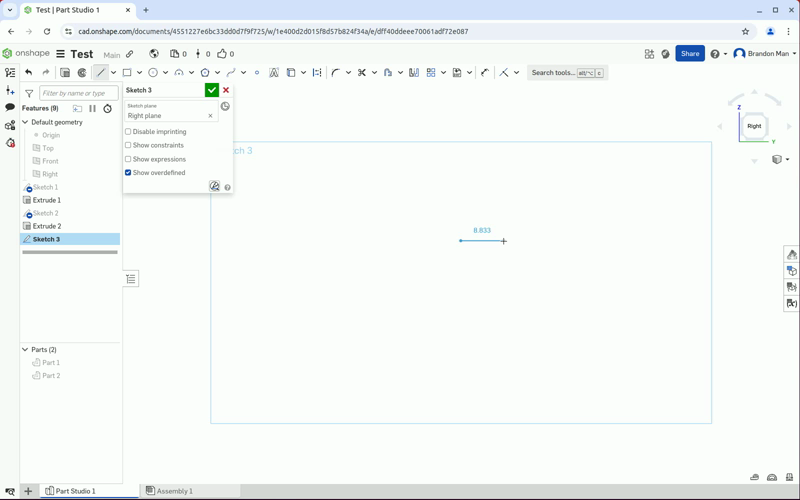
click(503, 240)
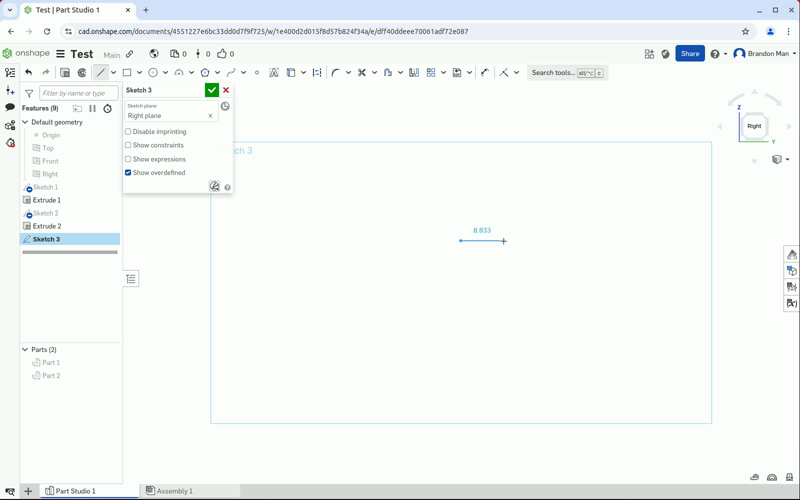
key_up(shift)
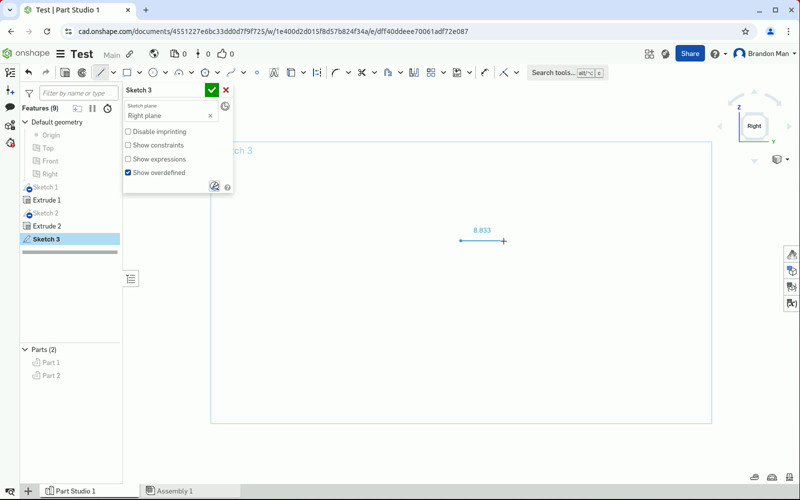
key_down(shift)
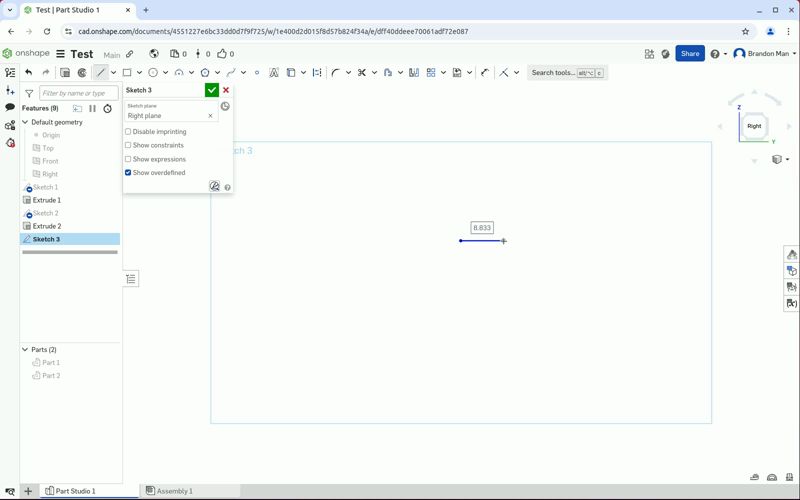
mouse_move(533, 240)
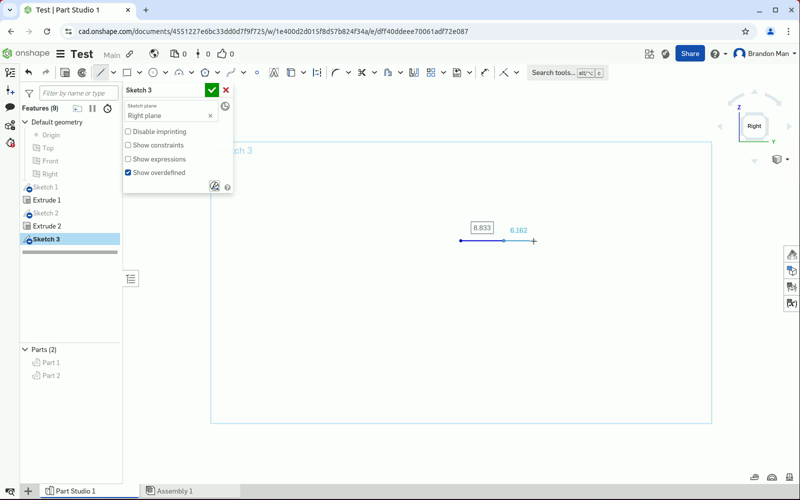
mouse_move(503, 197)
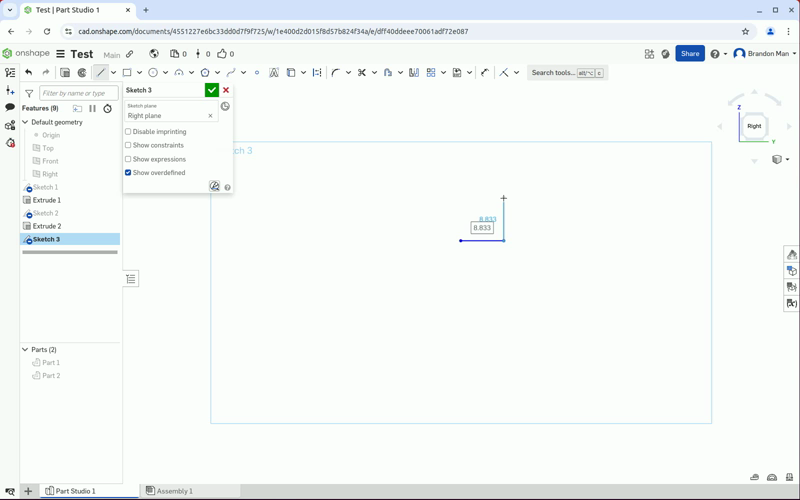
click(503, 197)
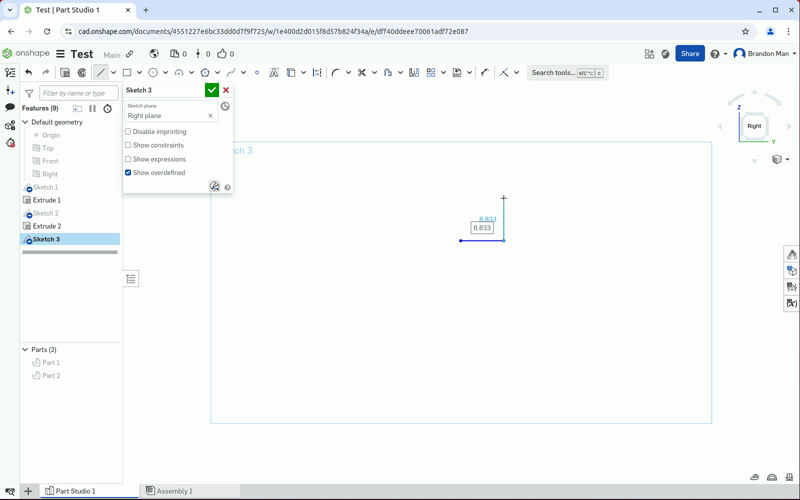
key_up(shift)
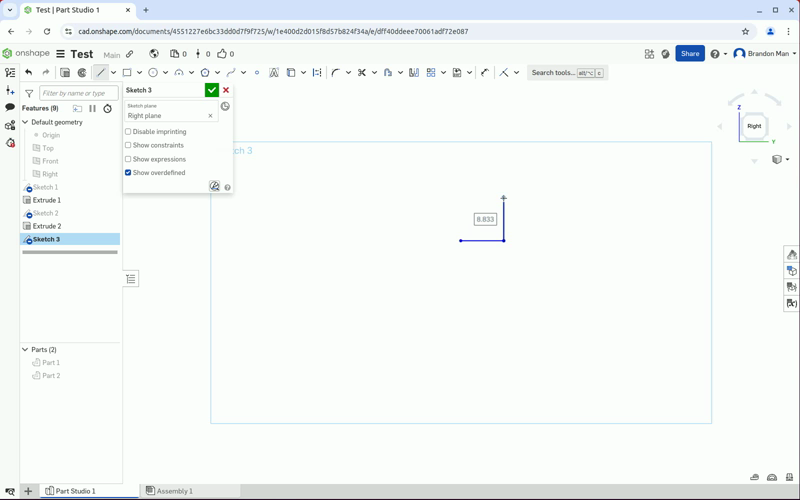
key_down(shift)
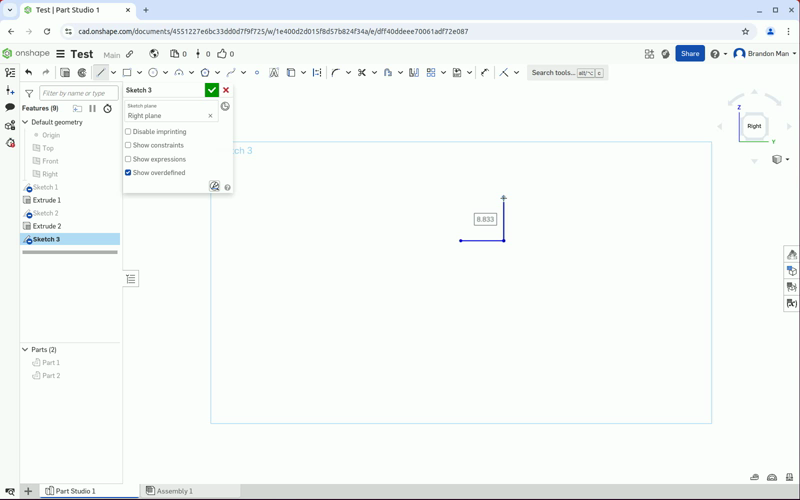
mouse_move(533, 197)
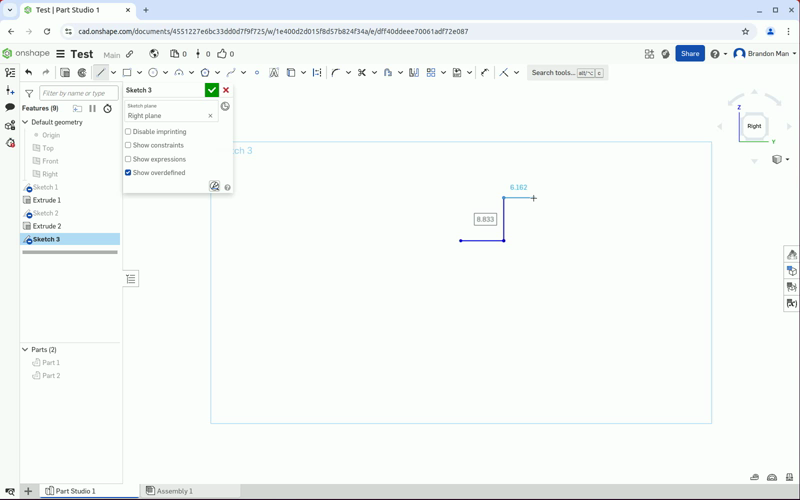
mouse_move(460, 197)
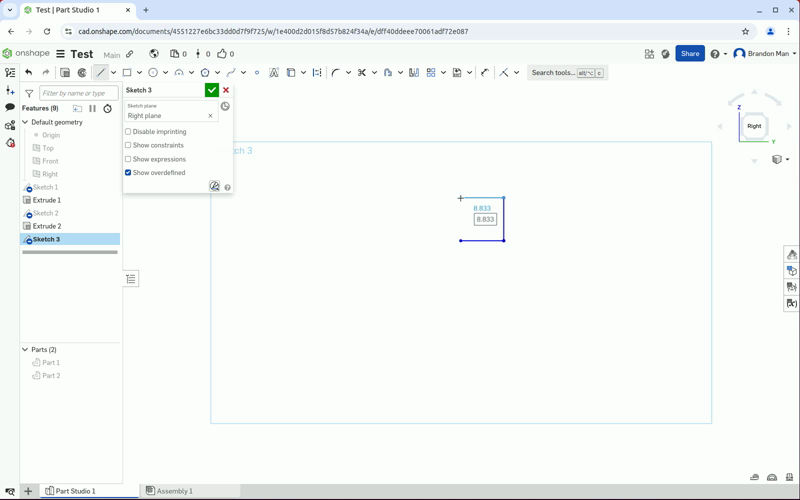
click(460, 197)
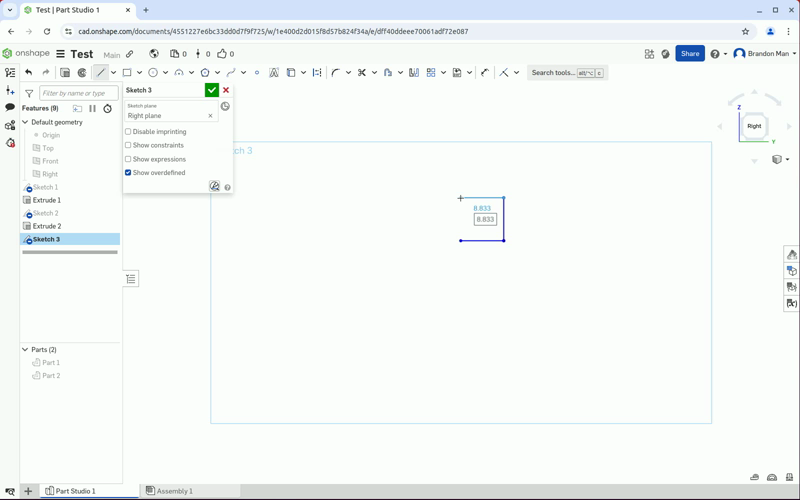
key_up(shift)
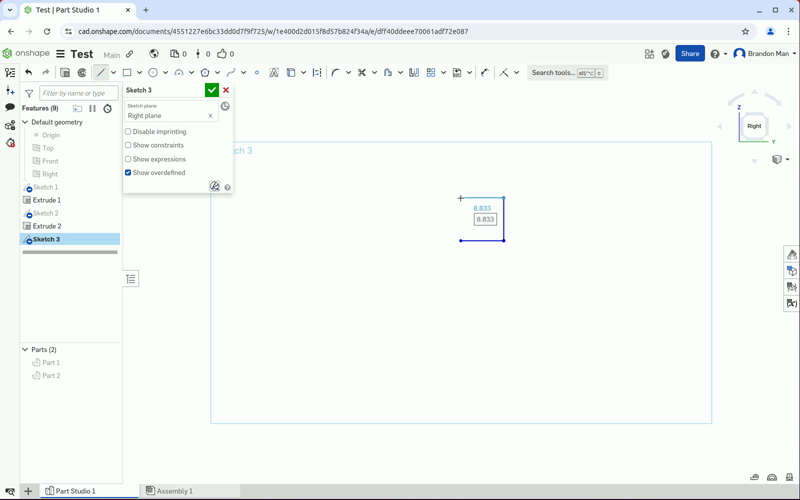
mouse_move(490, 197)
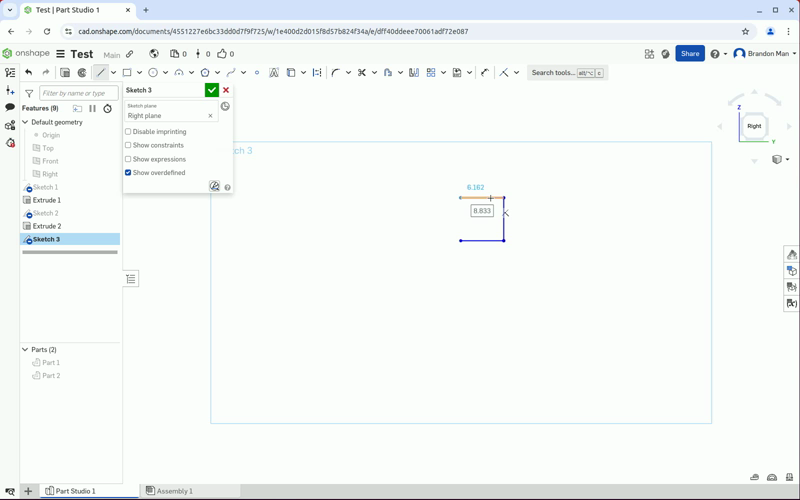
key_down(shift)
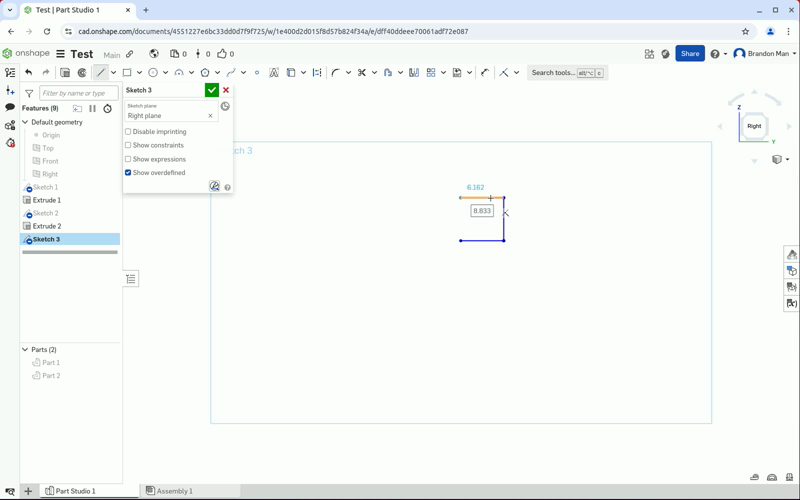
mouse_move(460, 240)
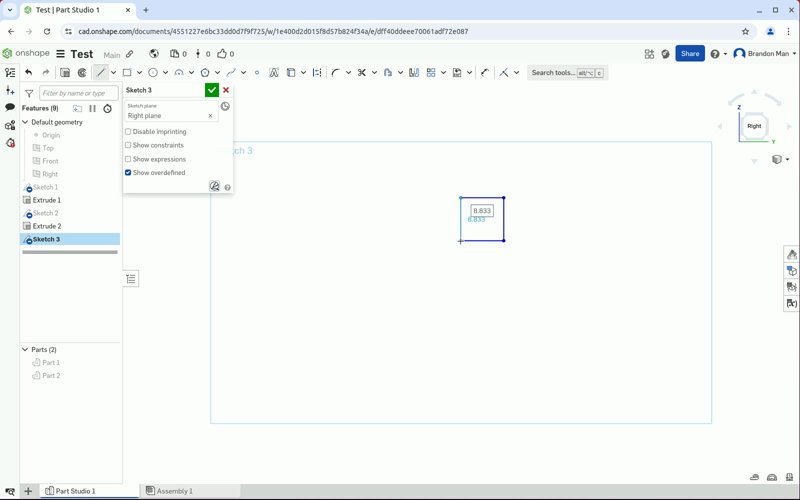
key_up(shift)
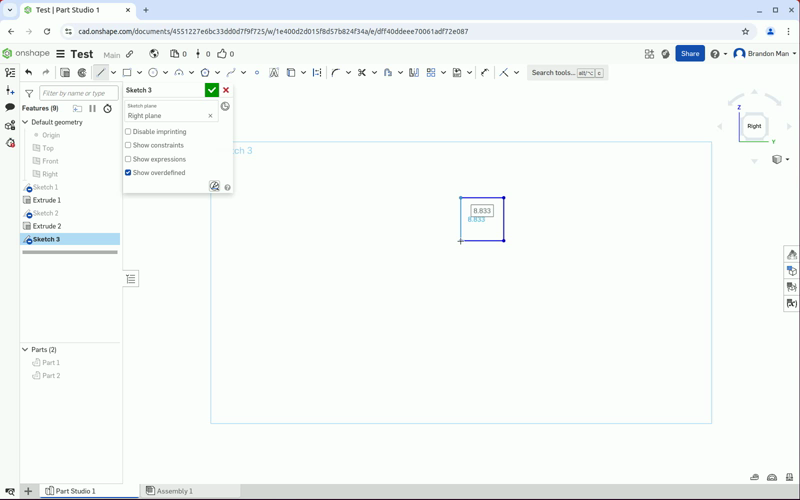
click(460, 240)
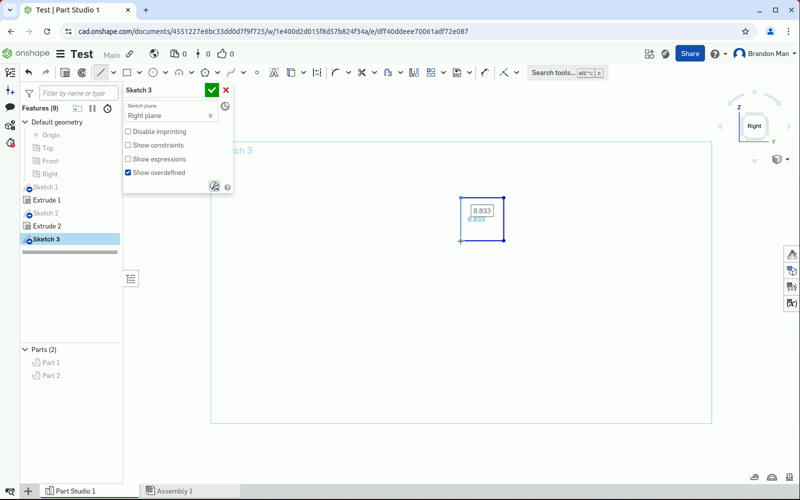
key(esc)
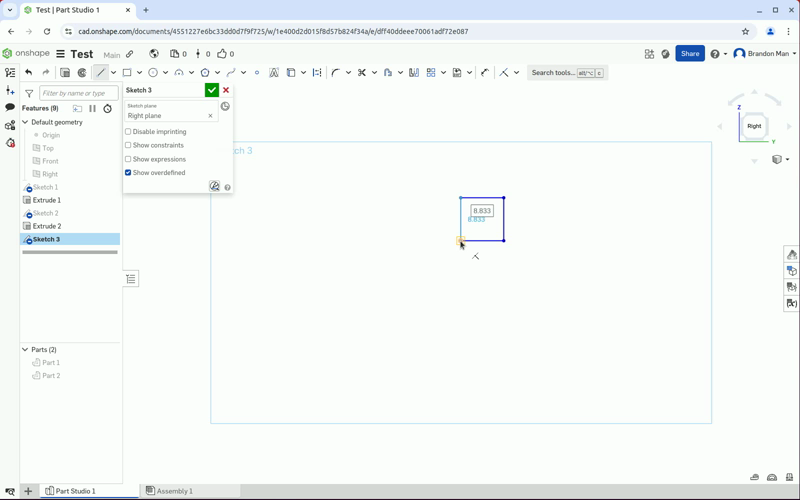
mouse_move(480, 215)
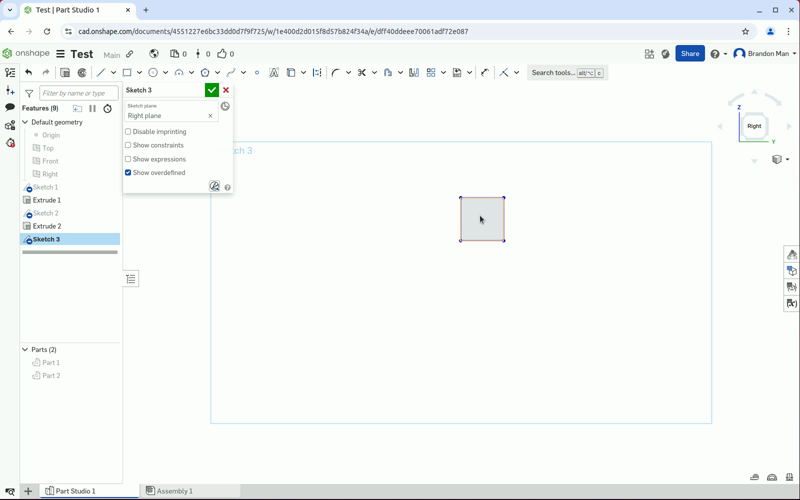
click(480, 215)
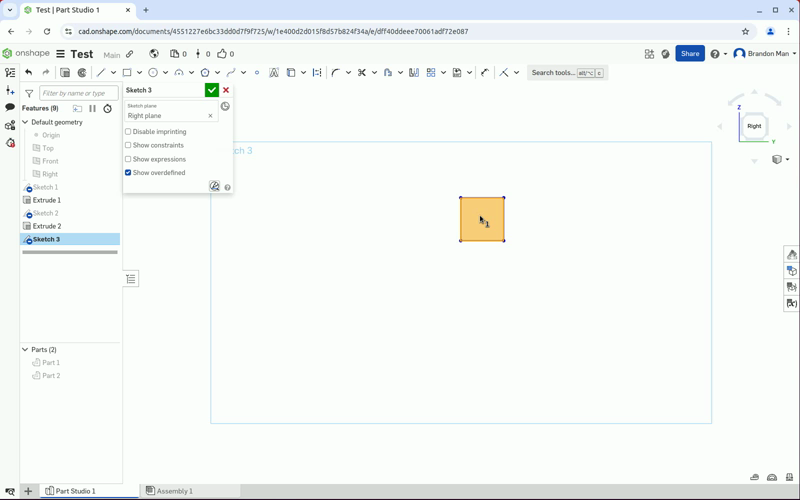
mouse_move(73, 352)
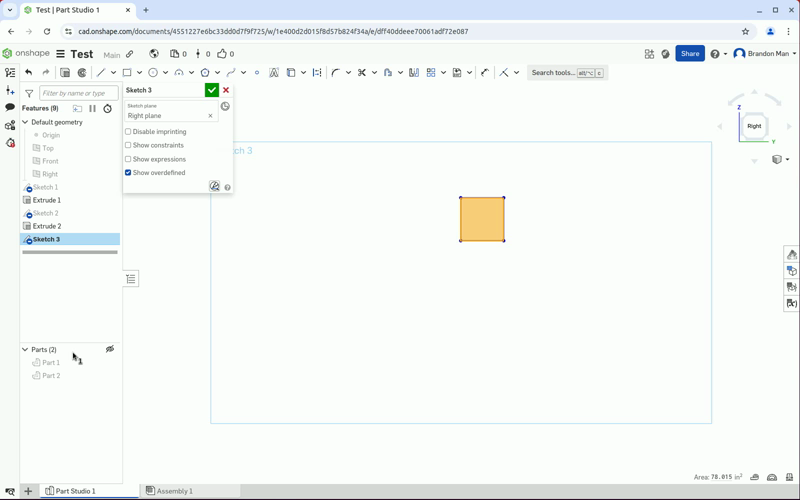
key(shift+y)
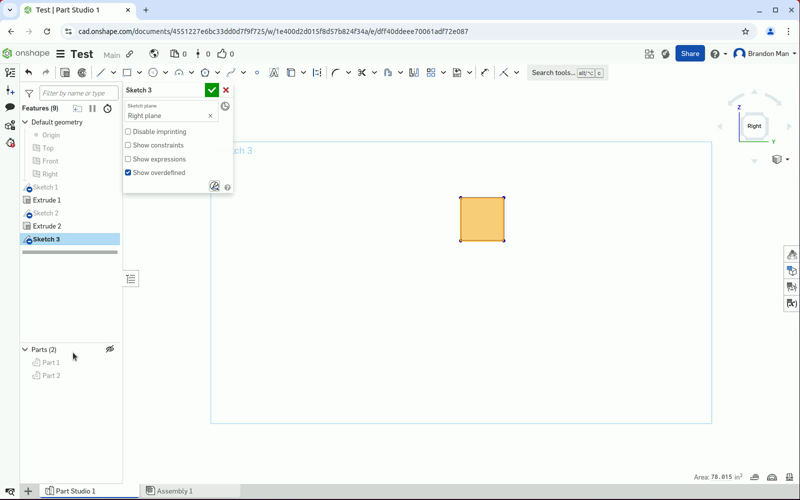
key(shift+e)
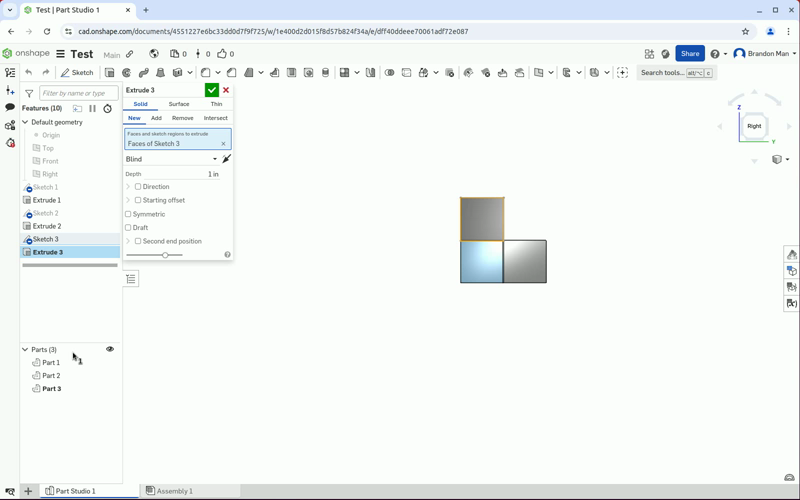
mouse_move(143, 106)
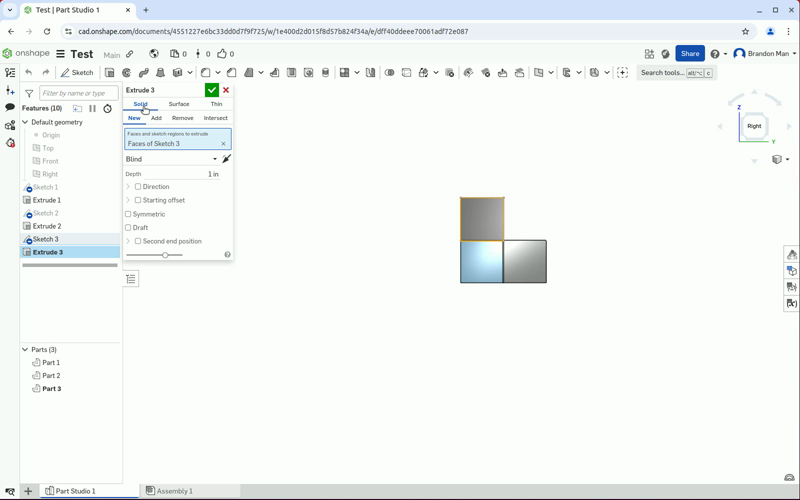
click(143, 106)
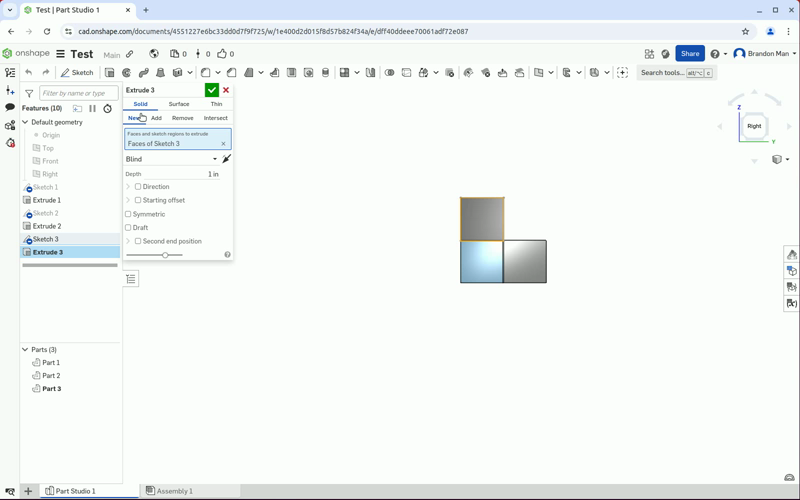
mouse_move(137, 120)
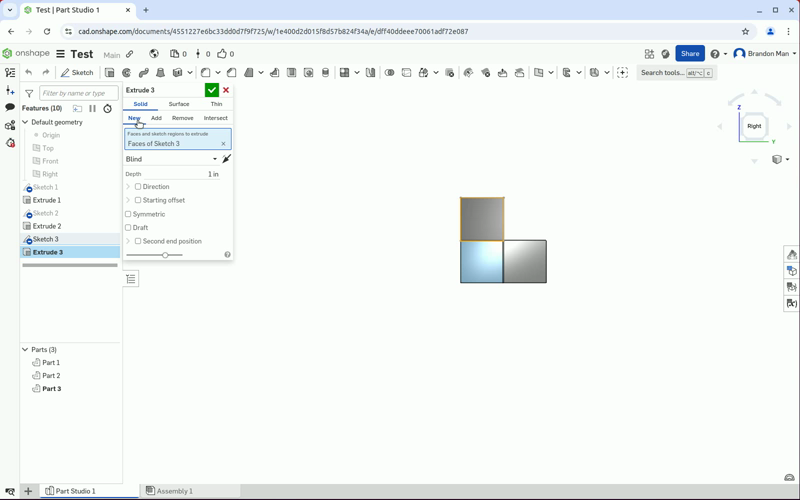
click(137, 120)
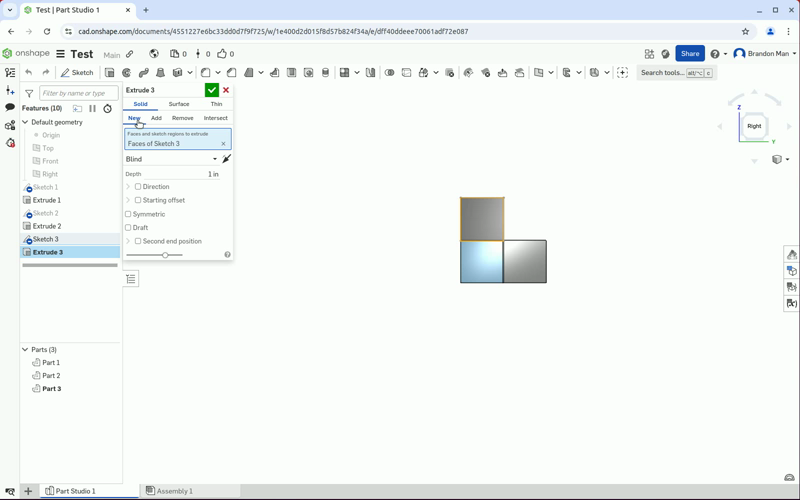
key(tab, 4)
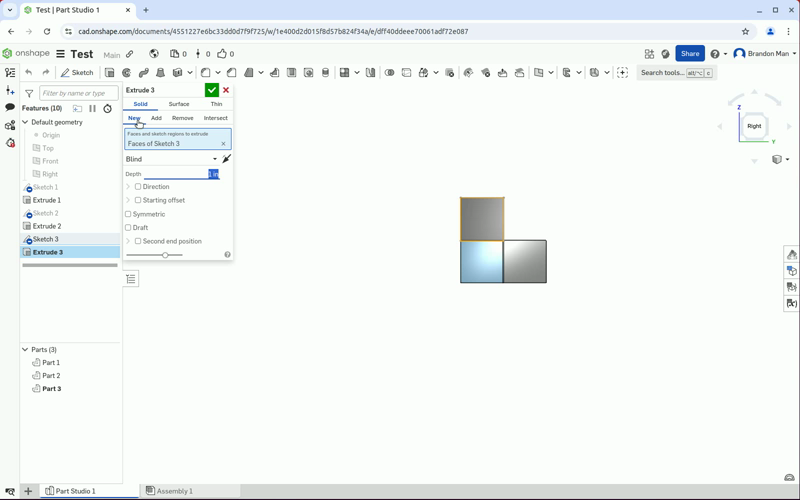
text(11.554)
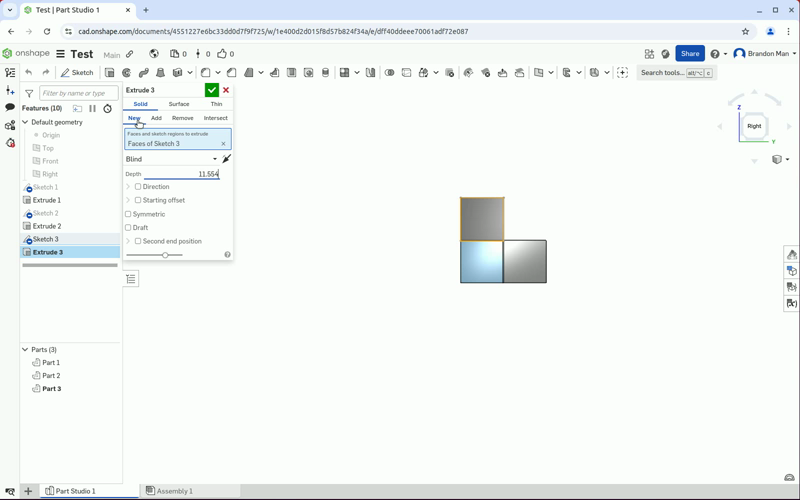
key(enter)
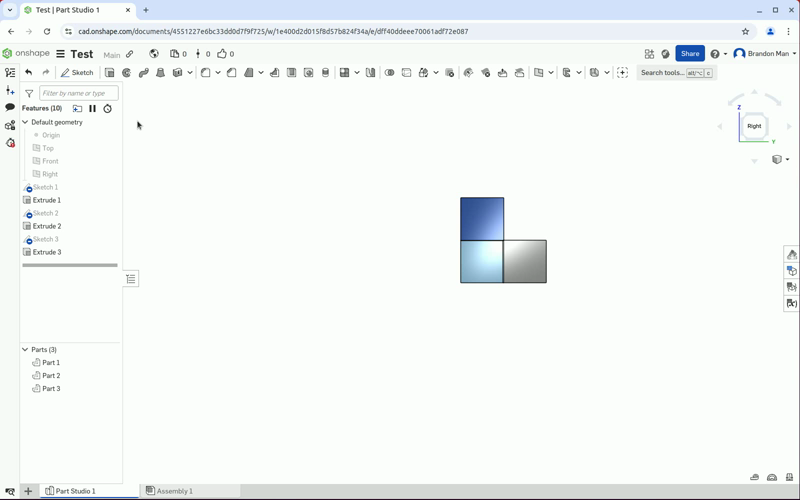
key(shift+h)
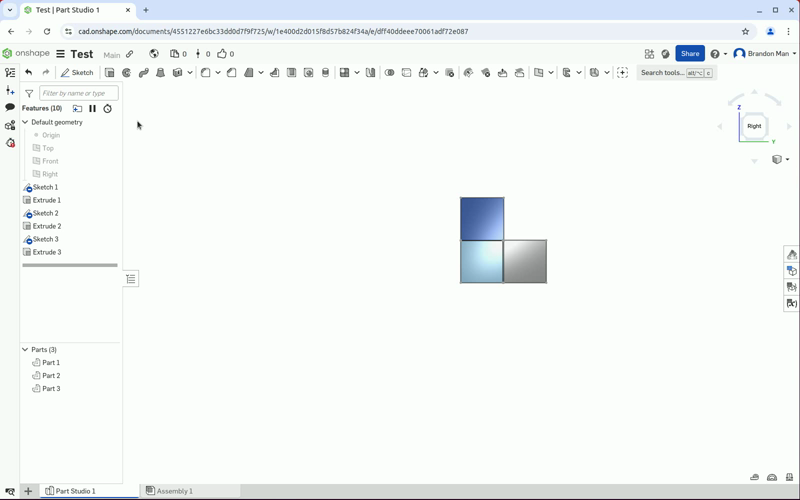
key(shift+h)
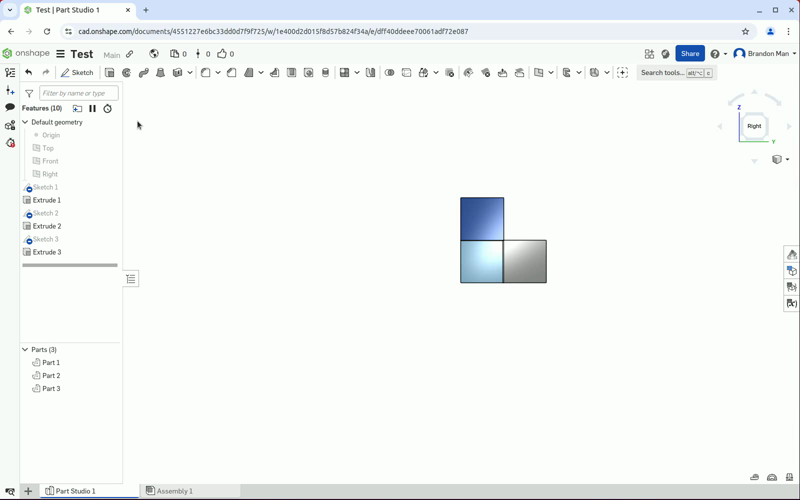
mouse_move(73, 189)
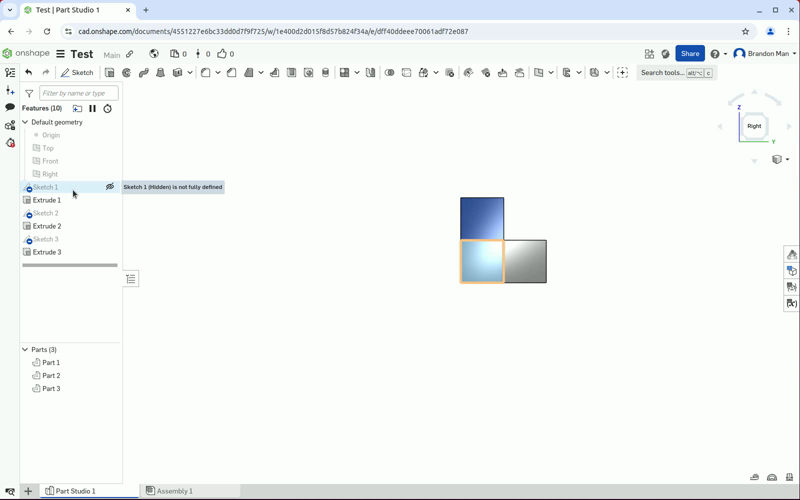
click(73, 189)
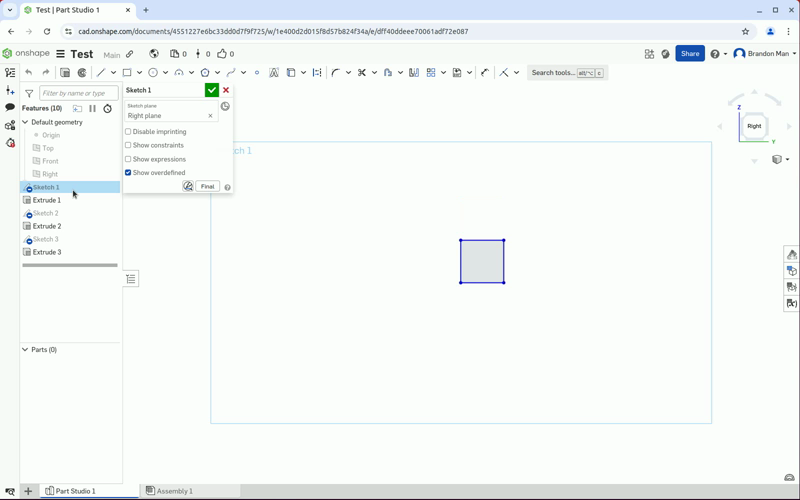
mouse_move(229, 92)
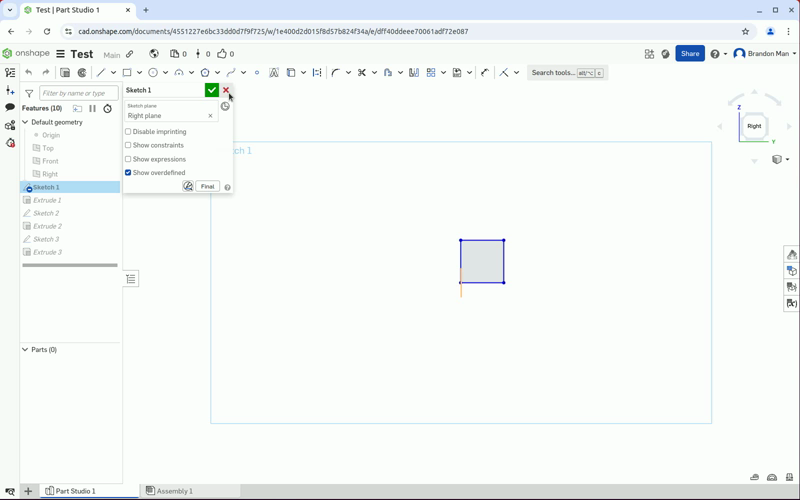
click(229, 92)
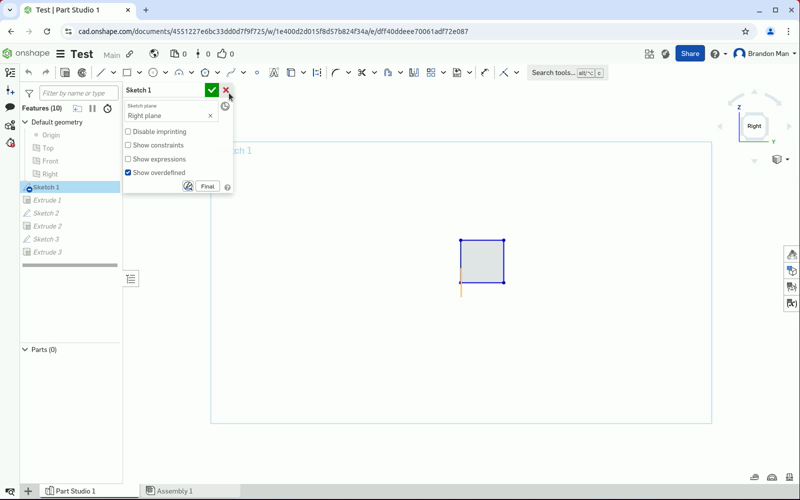
key(shift+s)
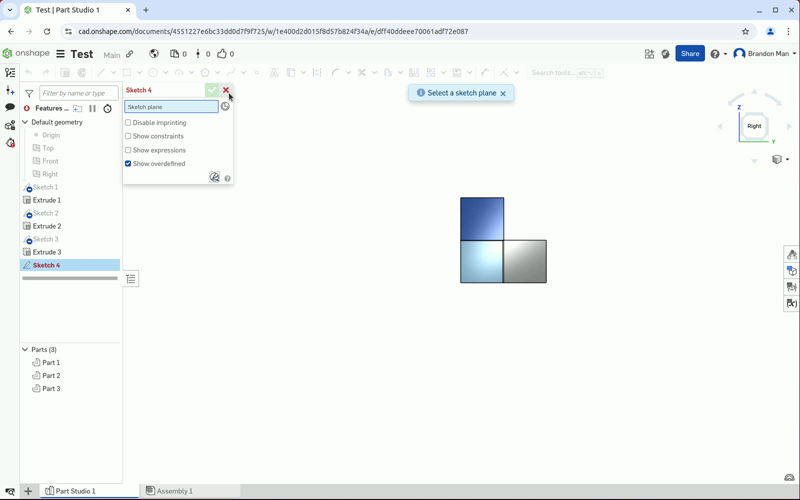
mouse_move(73, 176)
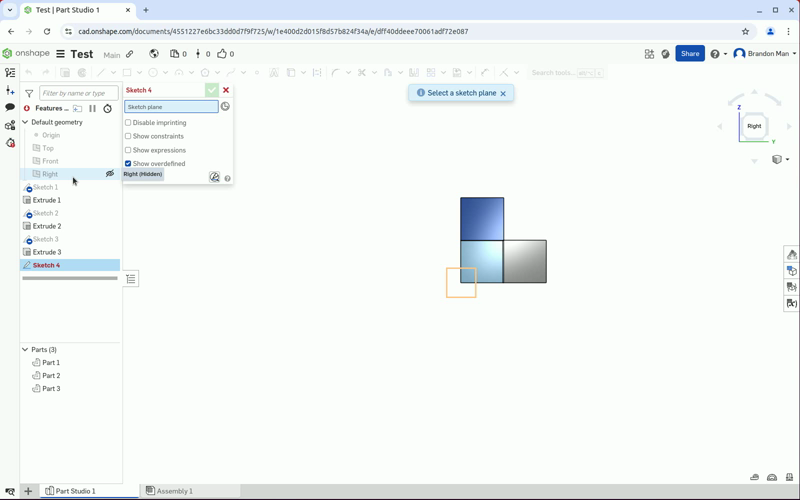
click(73, 176)
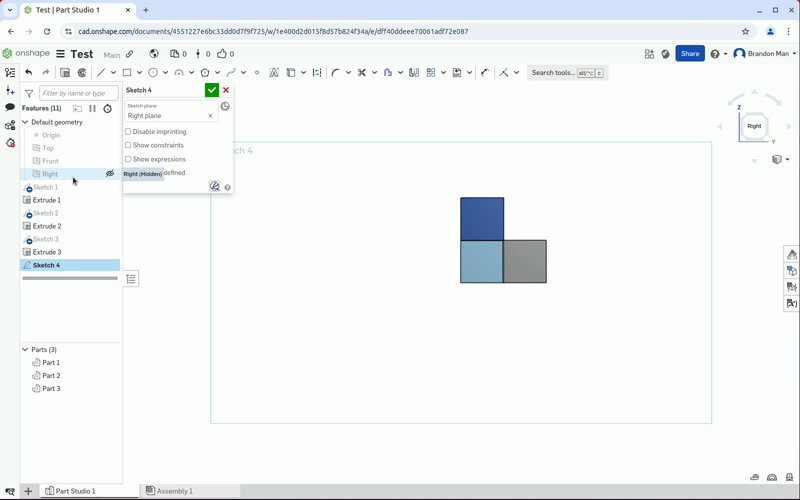
mouse_move(73, 352)
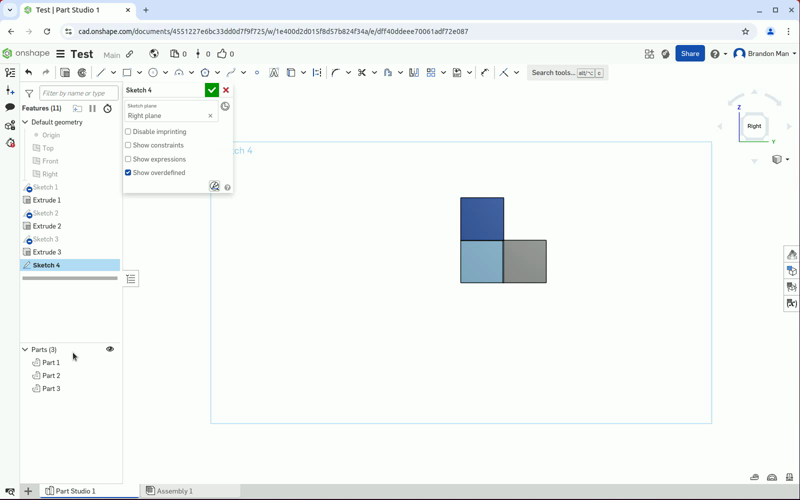
key(y)
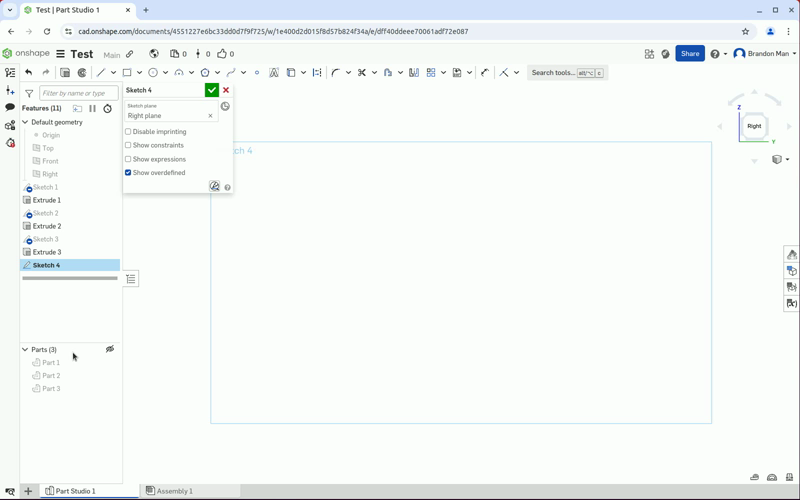
key(l)
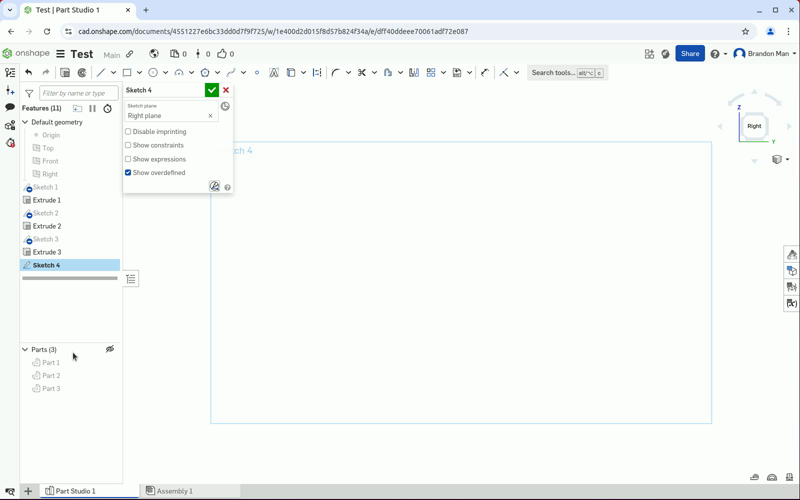
key_down(shift)
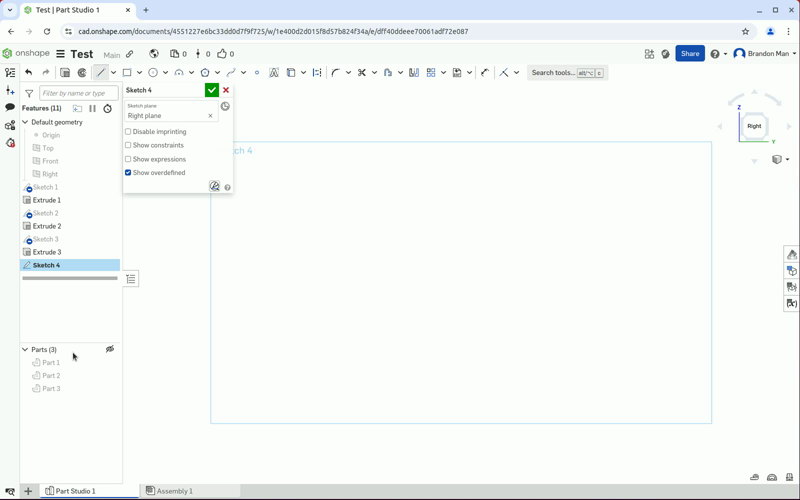
mouse_move(502, 240)
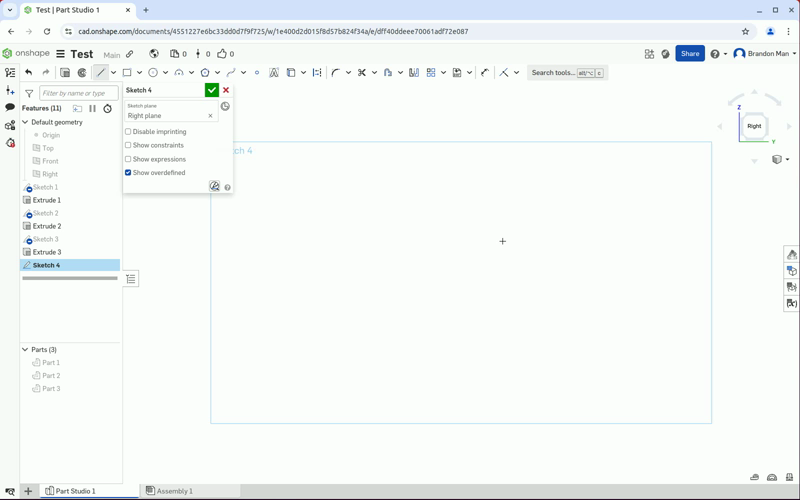
click(502, 240)
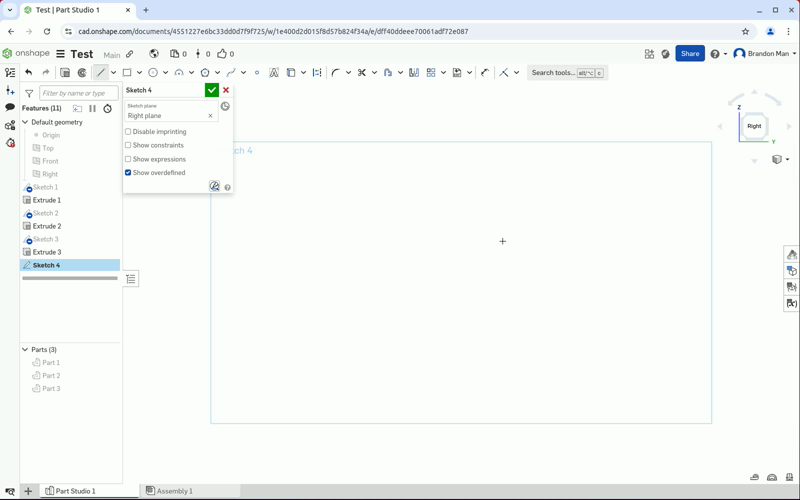
key_up(shift)
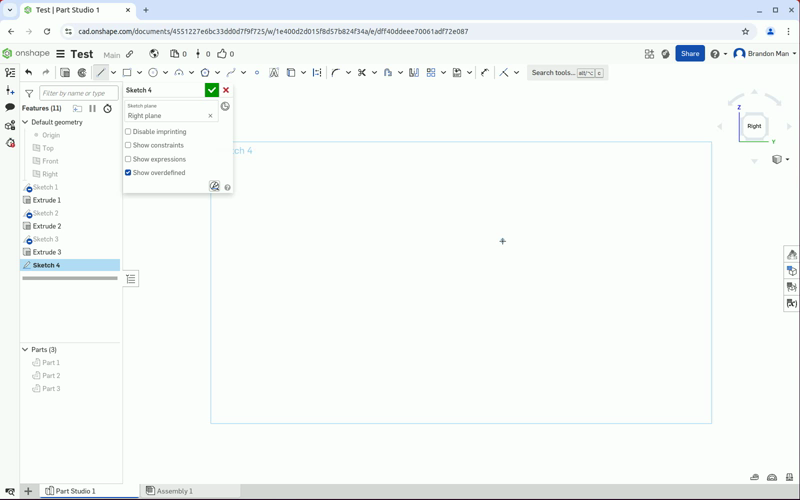
key_down(shift)
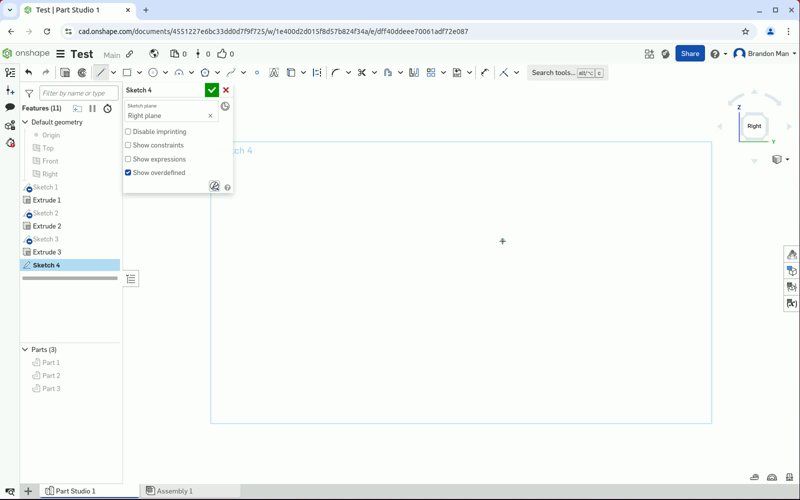
mouse_move(532, 240)
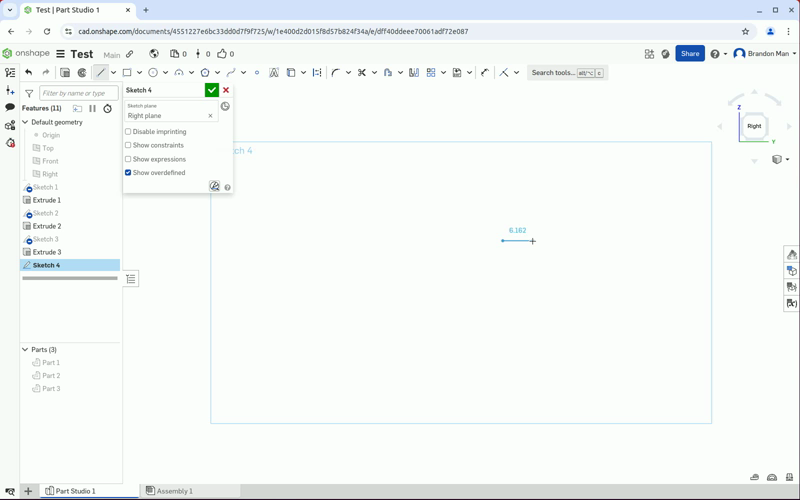
mouse_move(546, 240)
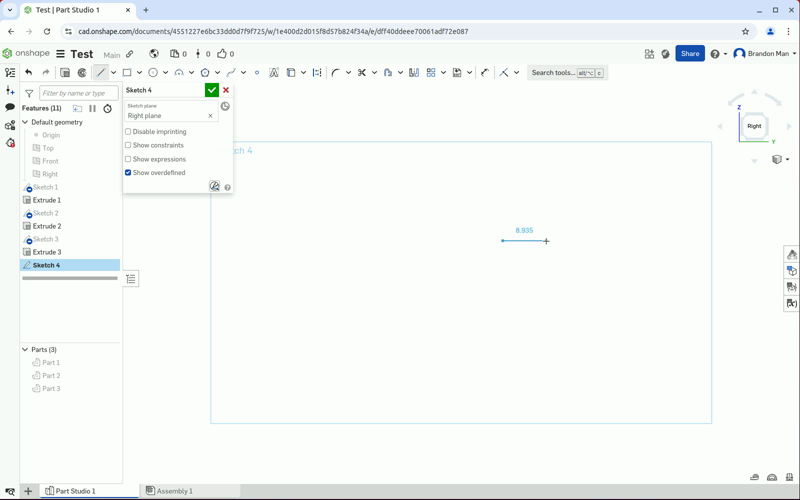
click(546, 240)
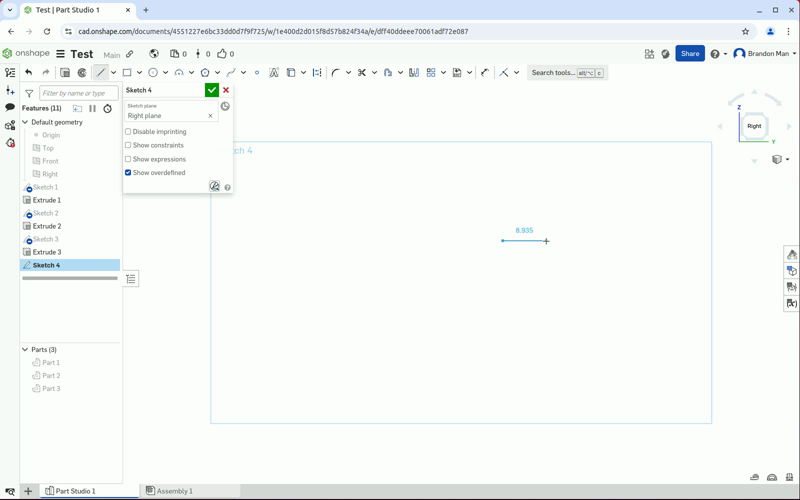
key_up(shift)
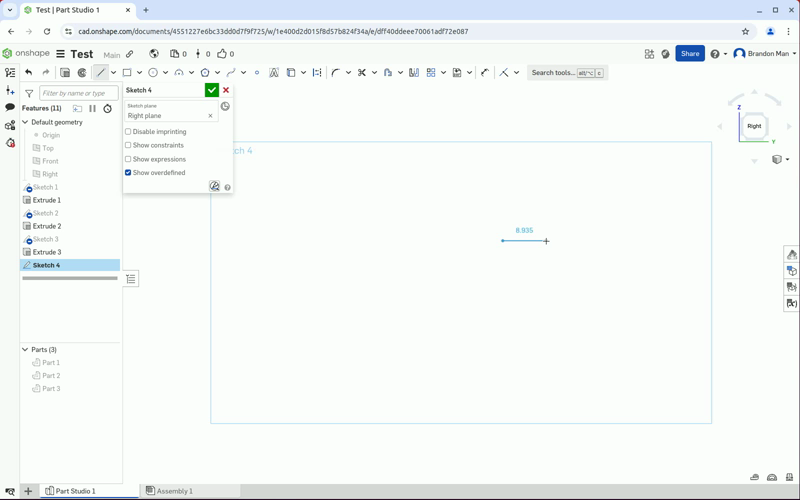
key_down(shift)
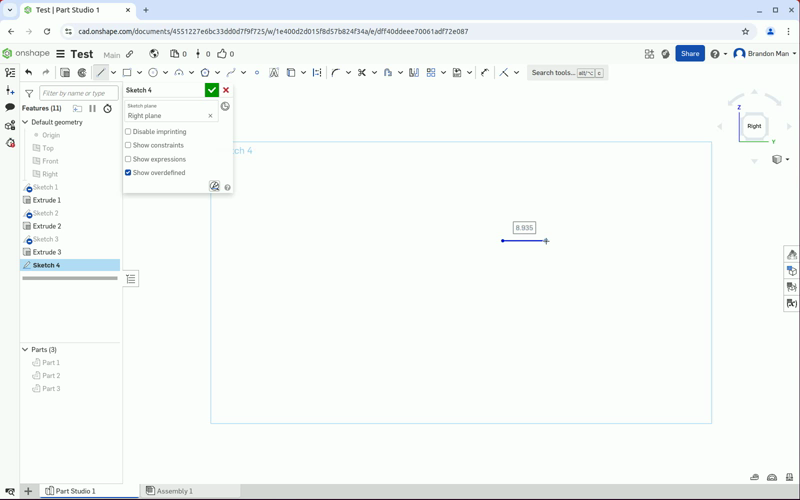
mouse_move(576, 240)
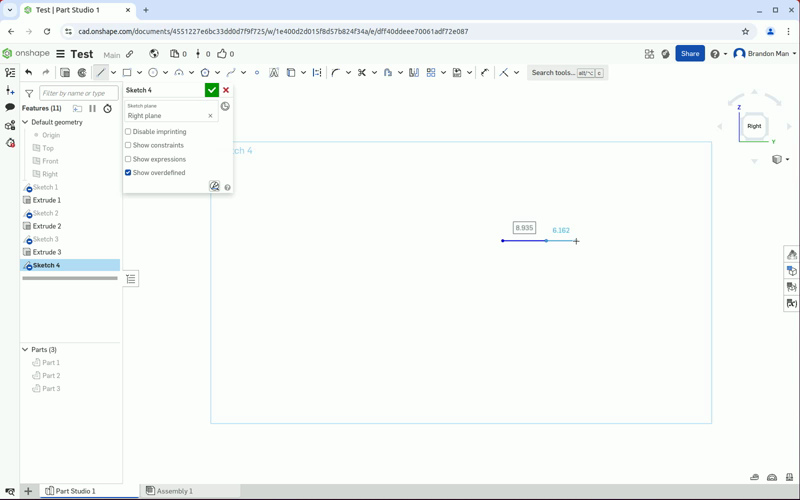
mouse_move(546, 197)
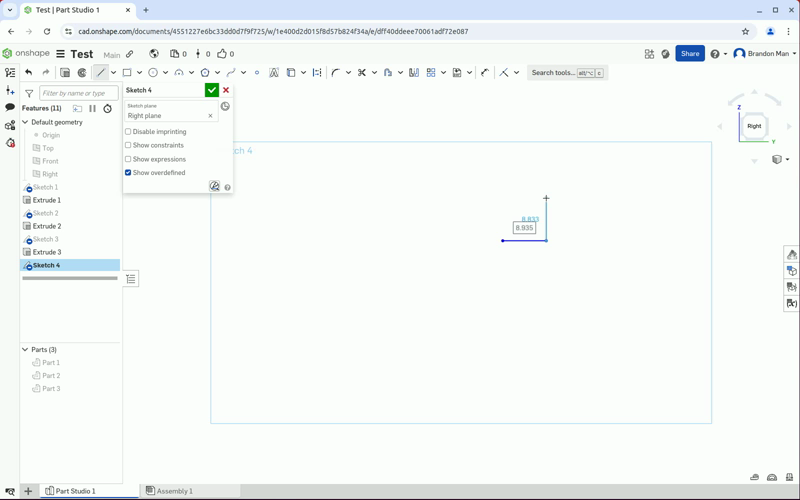
click(546, 197)
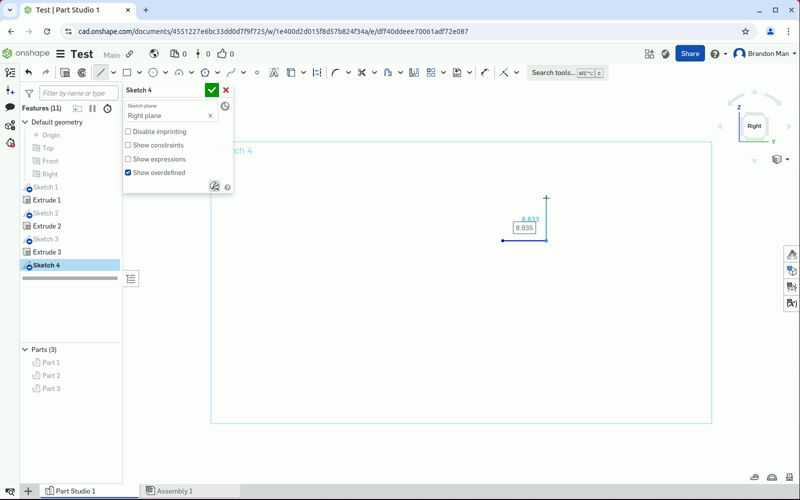
key_up(shift)
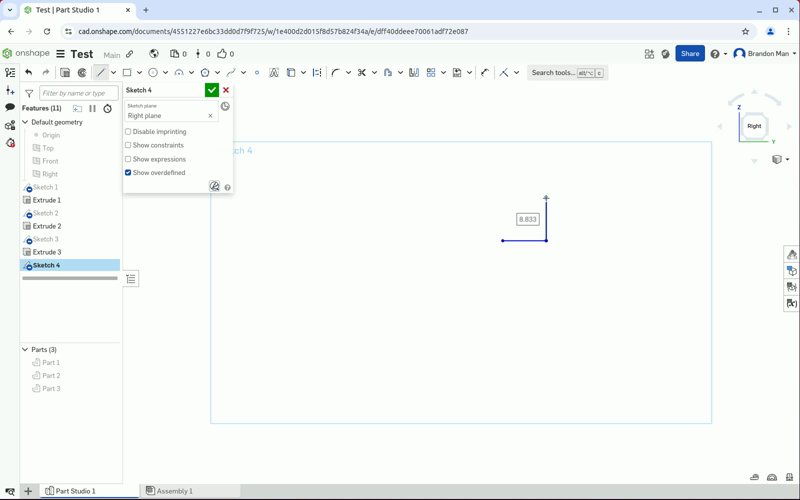
key_down(shift)
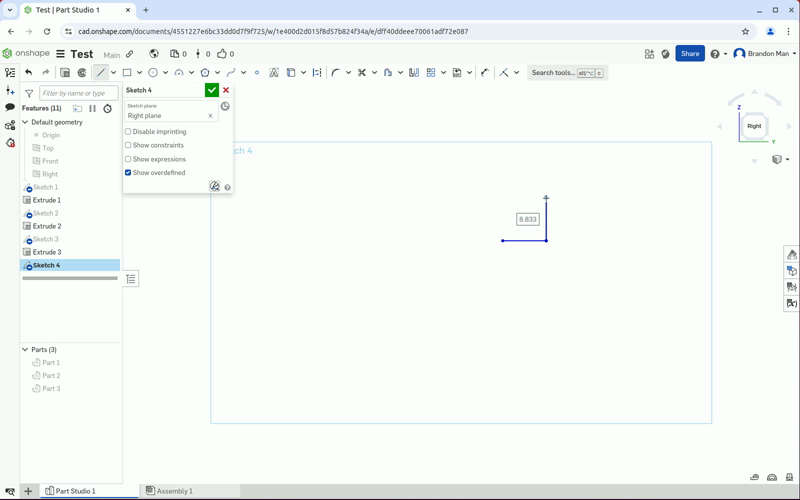
mouse_move(576, 197)
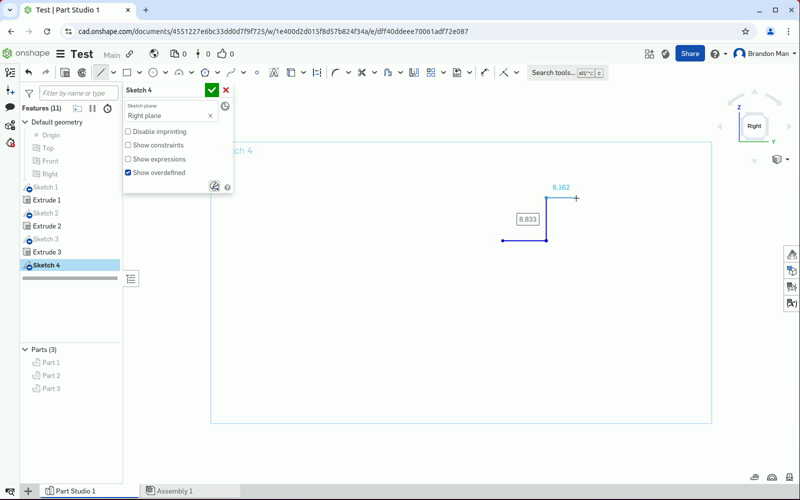
mouse_move(502, 197)
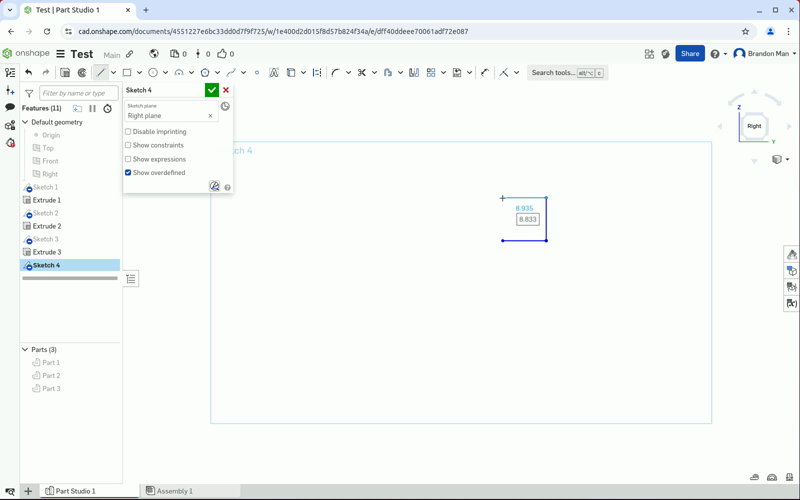
click(502, 197)
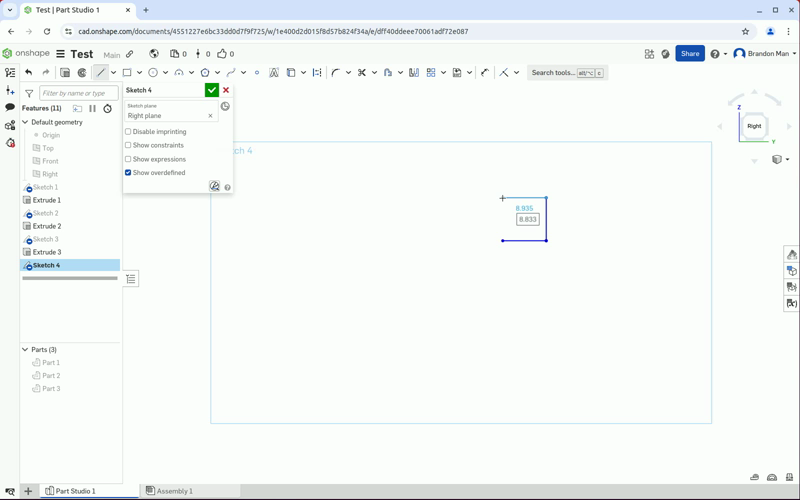
key_up(shift)
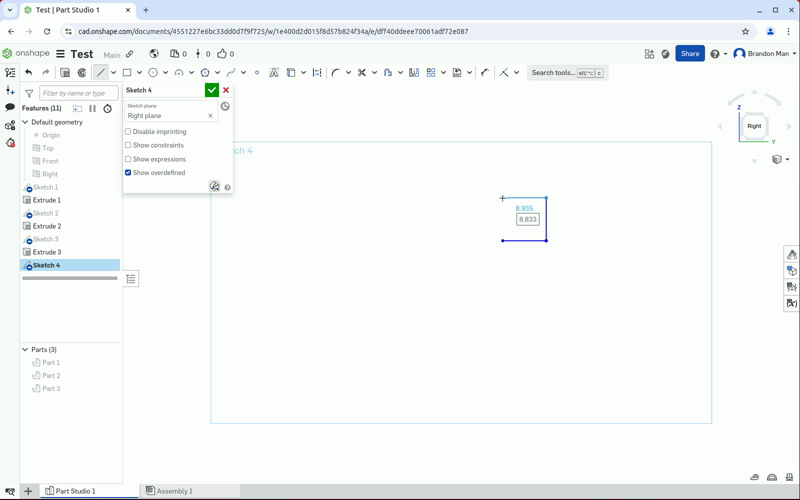
mouse_move(532, 197)
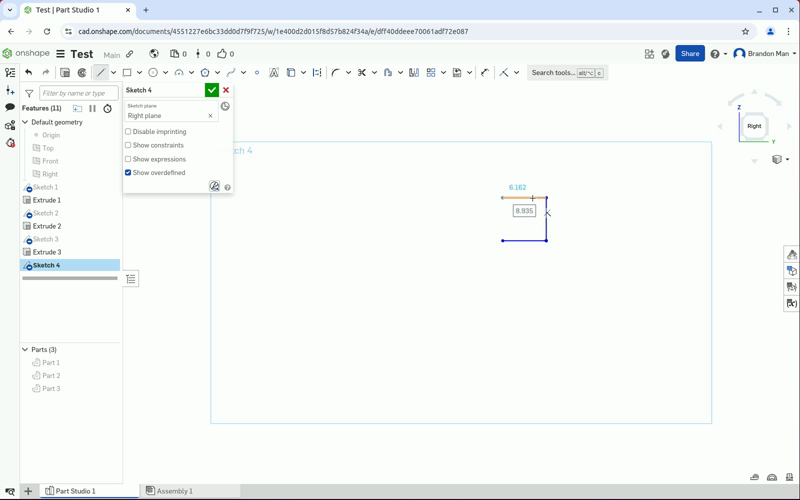
key_down(shift)
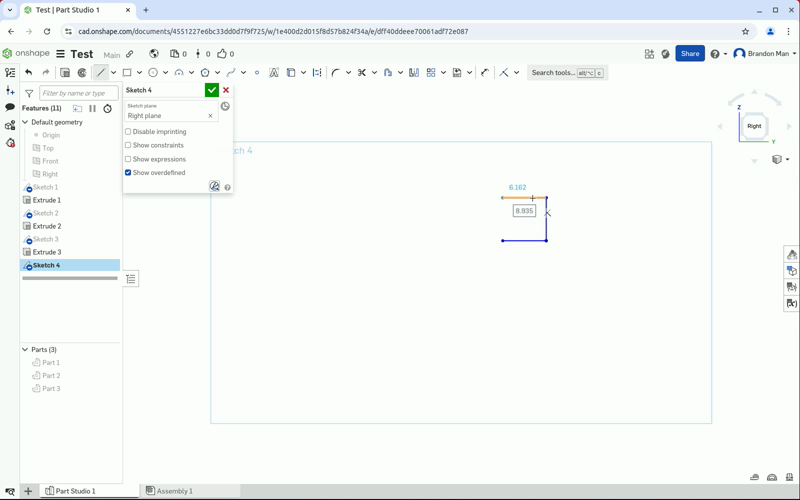
mouse_move(502, 240)
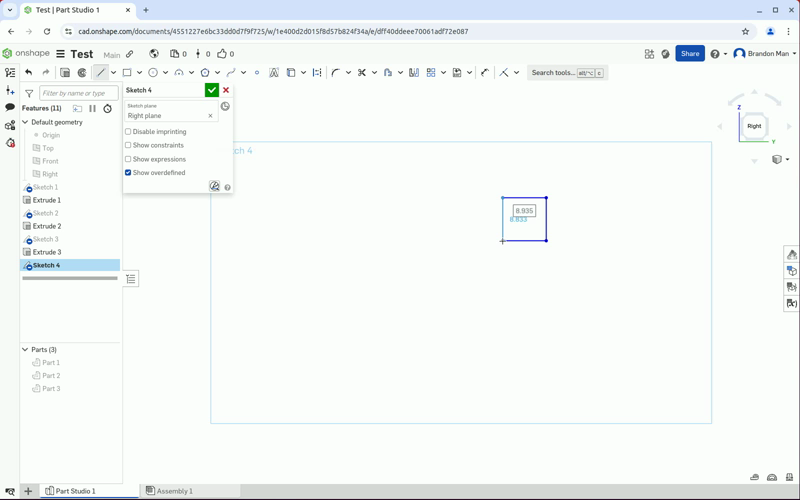
key_up(shift)
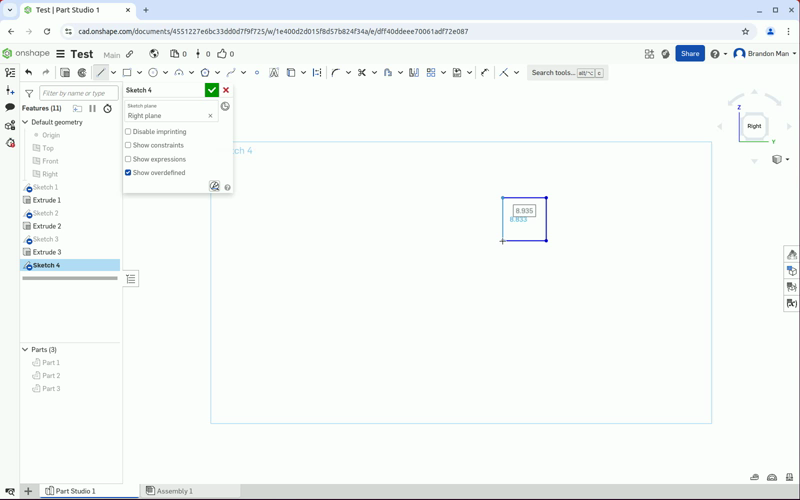
click(502, 240)
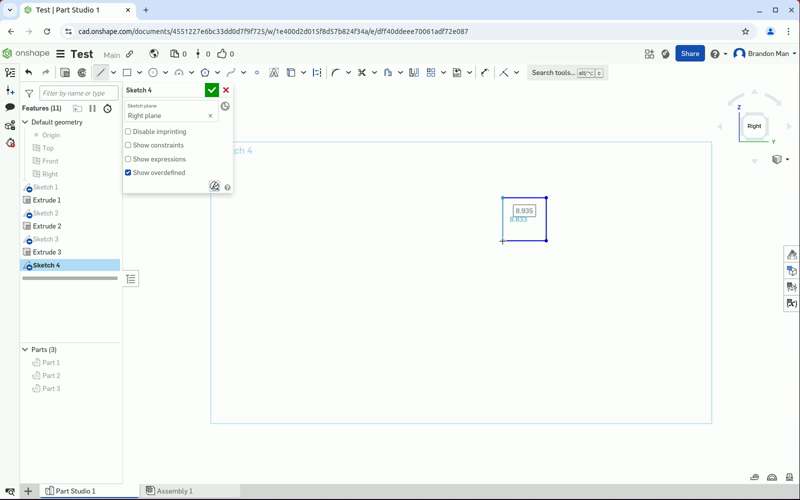
key(esc)
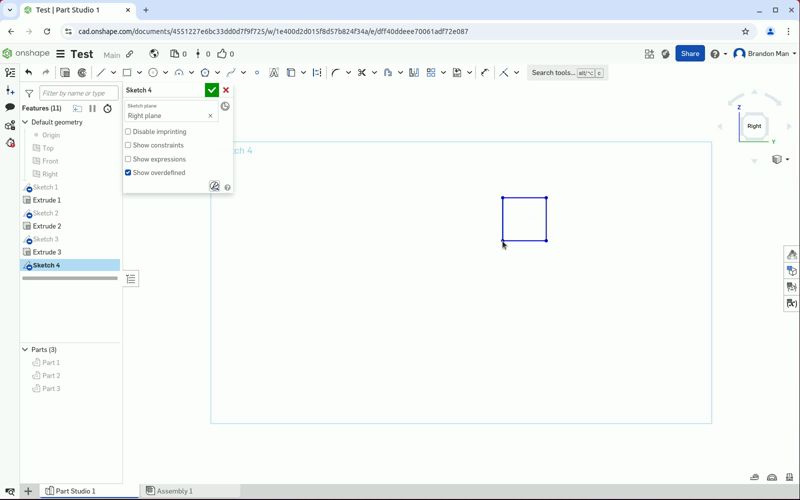
mouse_move(535, 220)
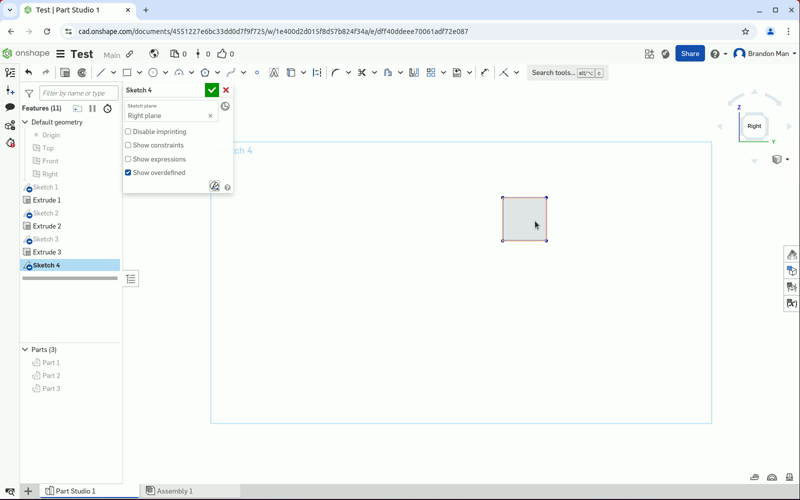
click(535, 220)
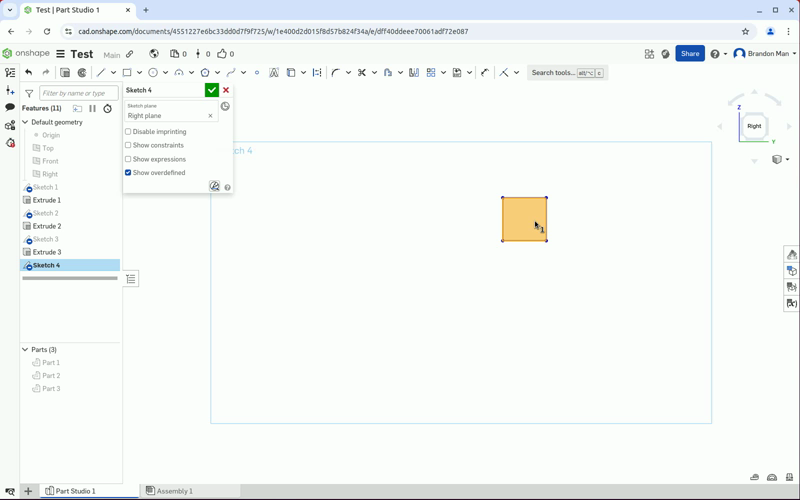
mouse_move(73, 352)
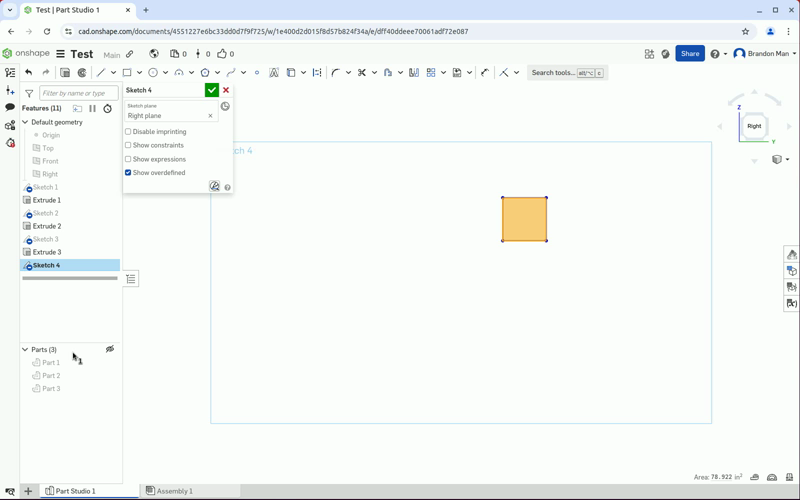
key(shift+y)
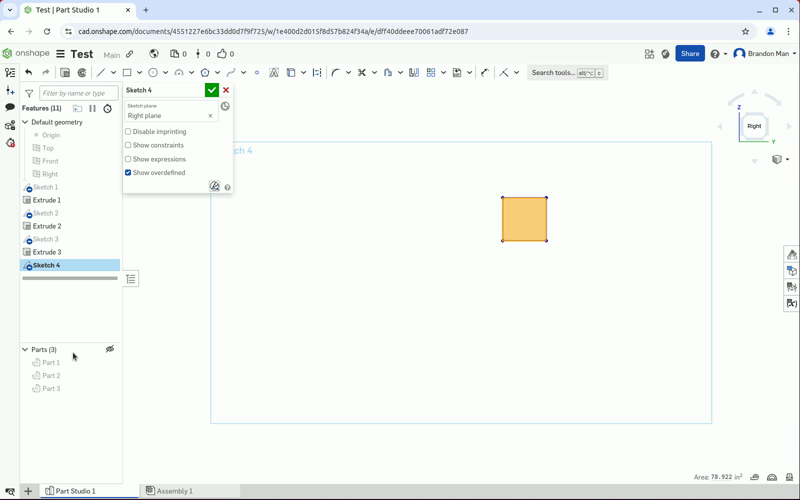
key(shift+e)
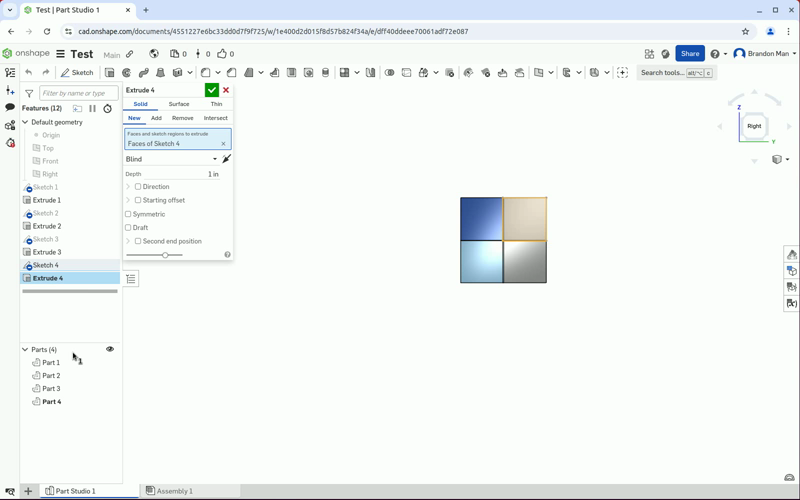
mouse_move(143, 106)
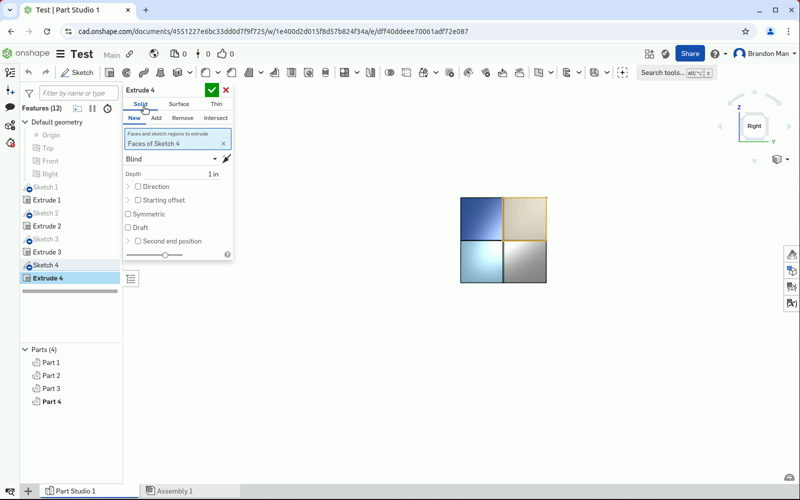
click(143, 106)
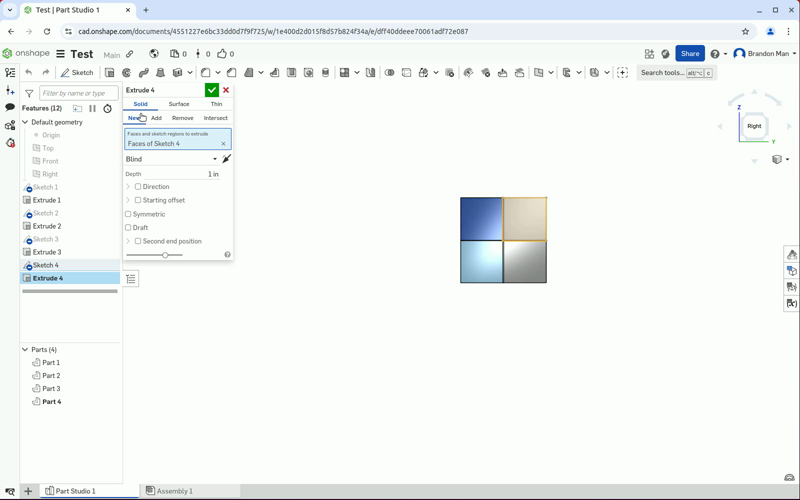
mouse_move(137, 120)
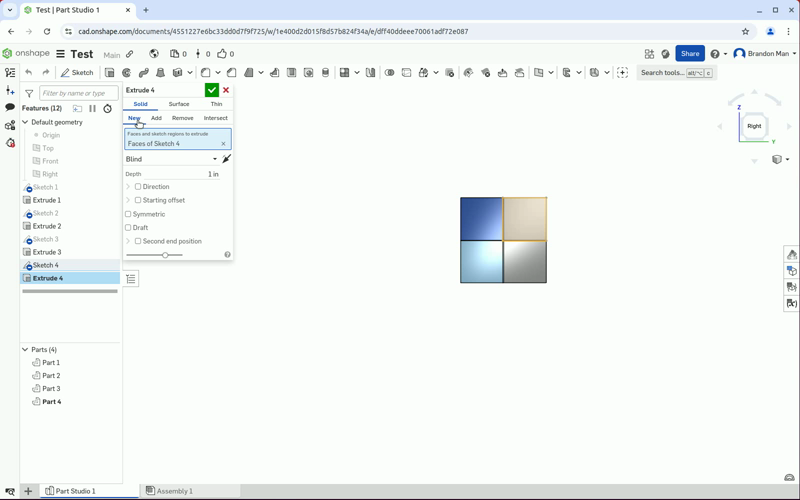
click(137, 120)
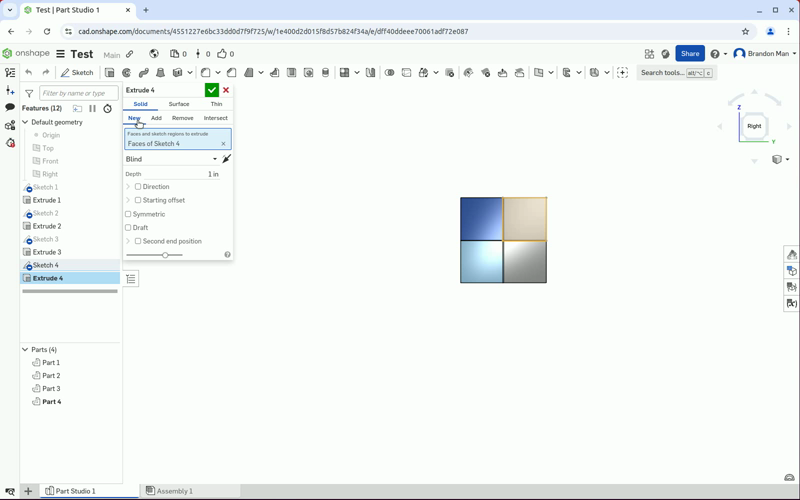
key(tab, 4)
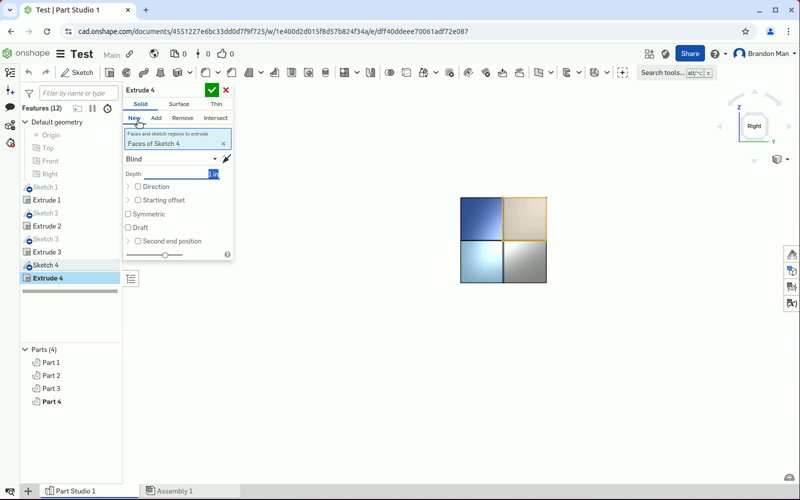
text(11.554)
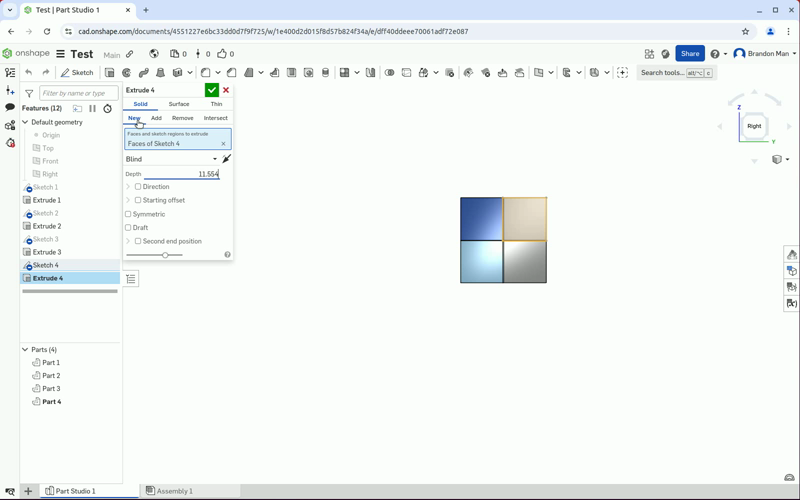
key(enter)
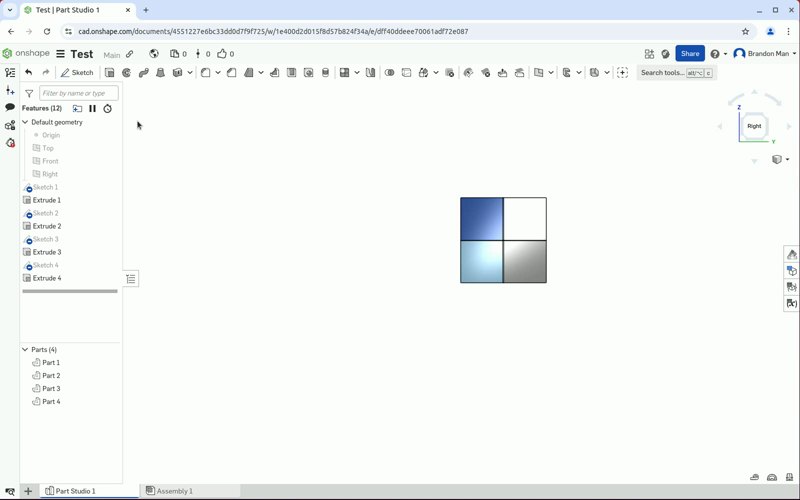
key(shift+h)
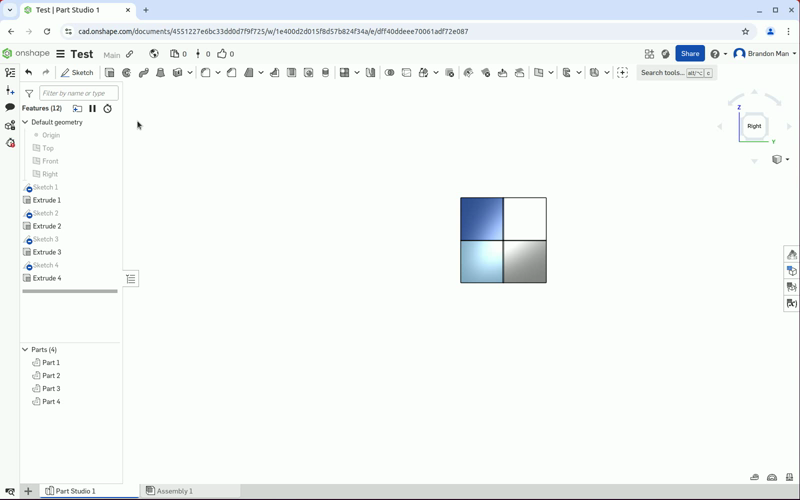
key(shift+h)
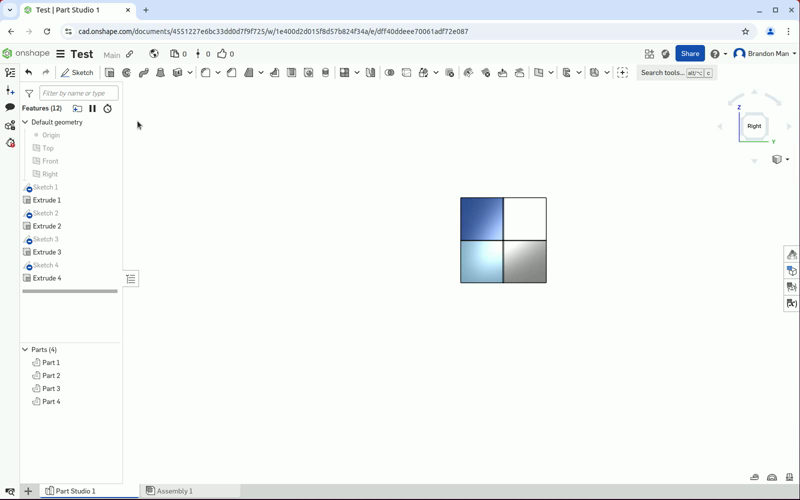
mouse_move(73, 189)
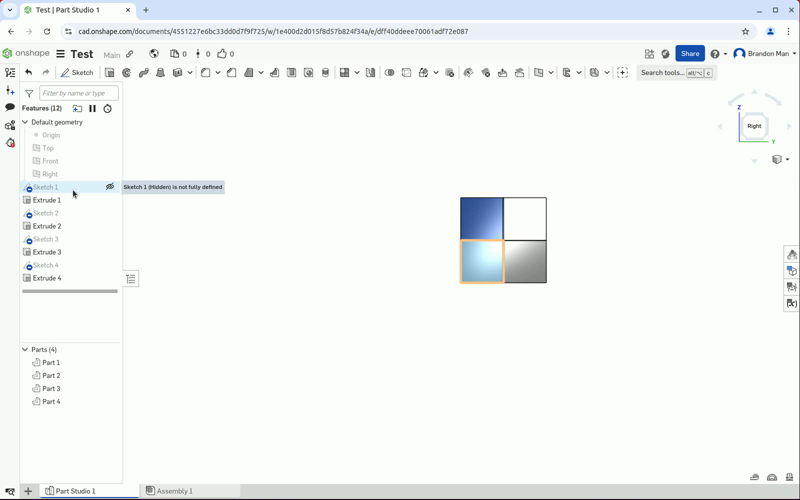
click(73, 189)
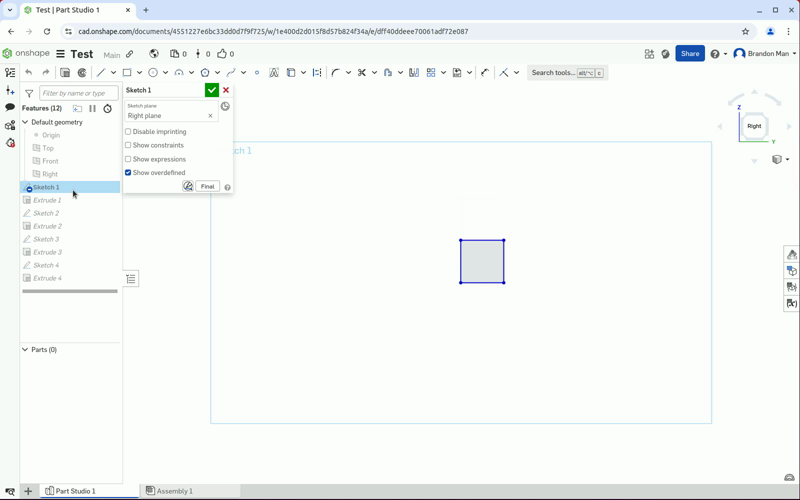
mouse_move(229, 92)
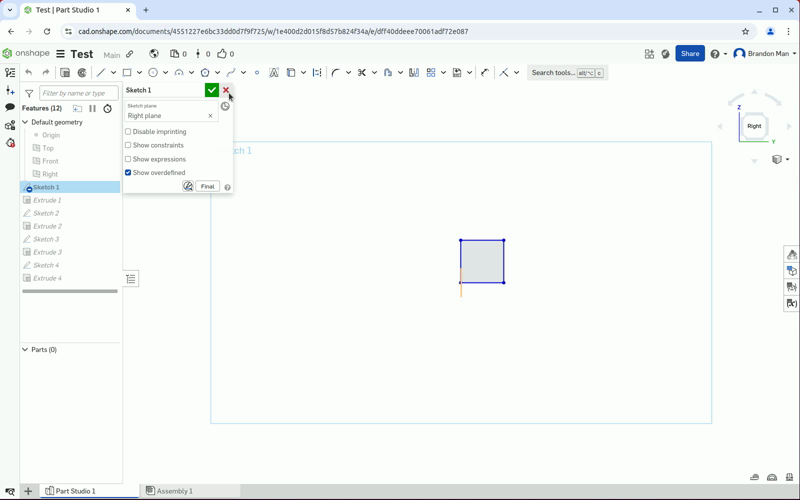
click(229, 92)
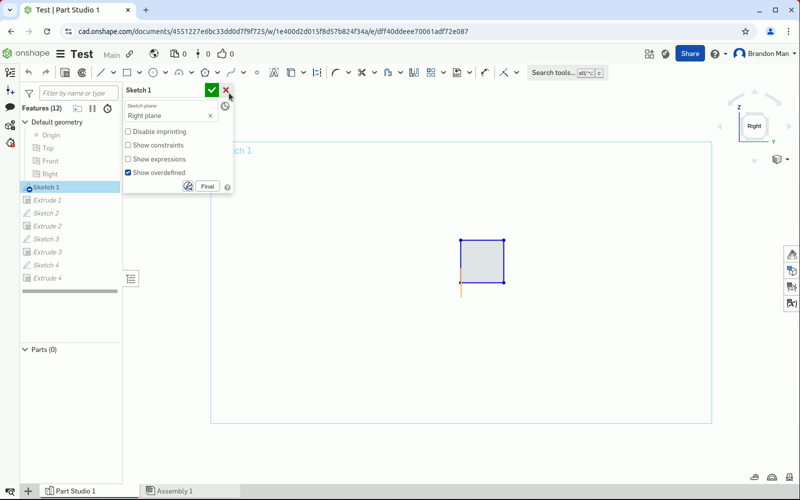
key(shift+s)
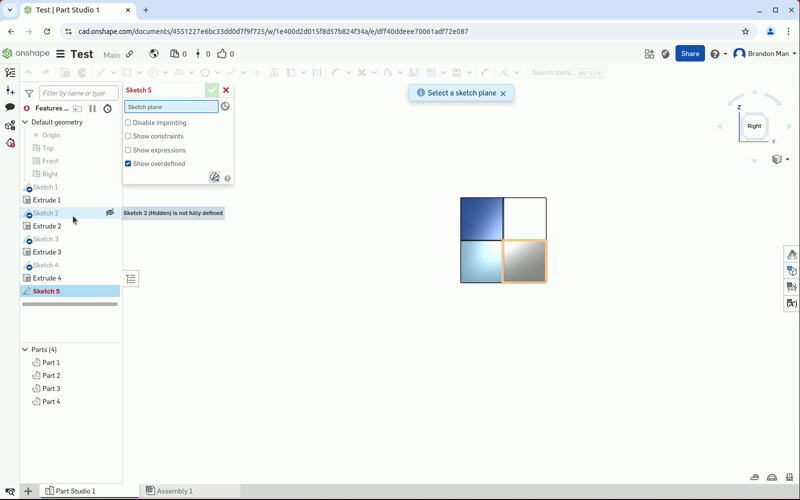
scroll(3)
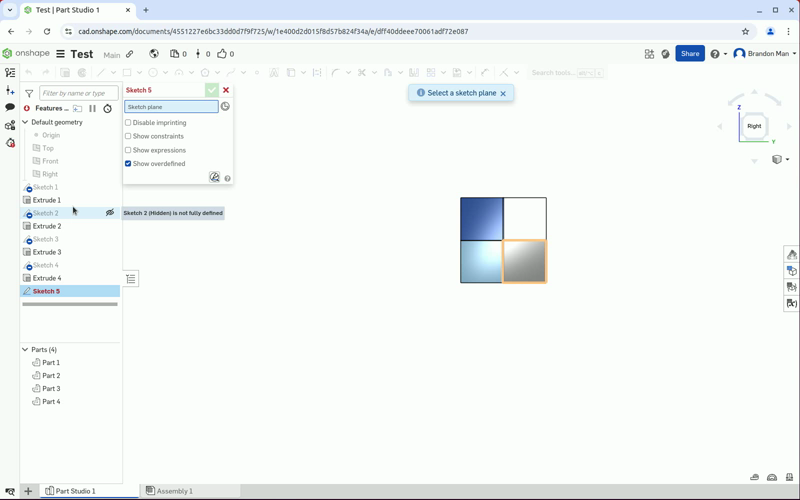
mouse_move(73, 176)
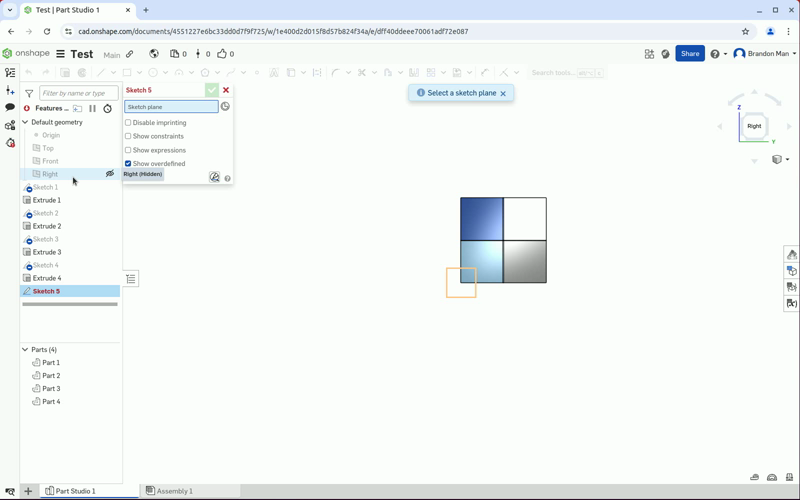
click(73, 176)
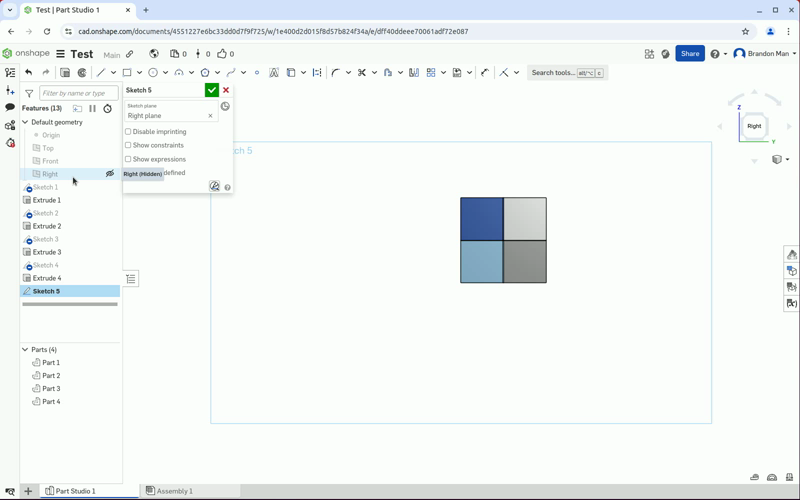
mouse_move(73, 352)
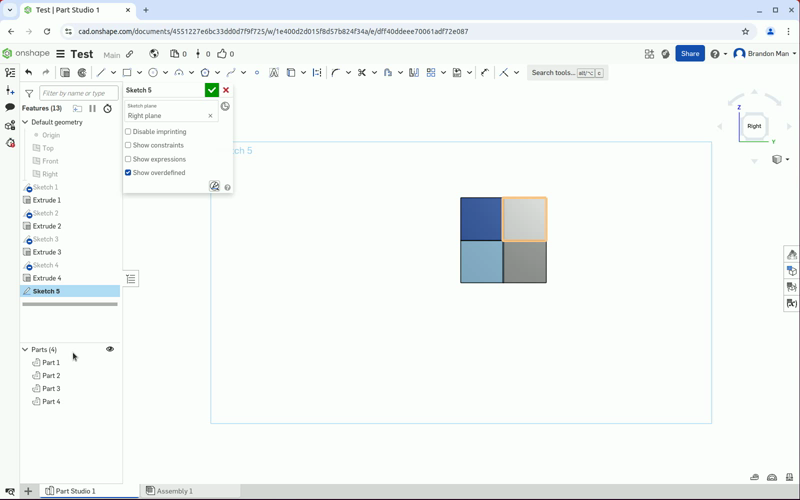
key(y)
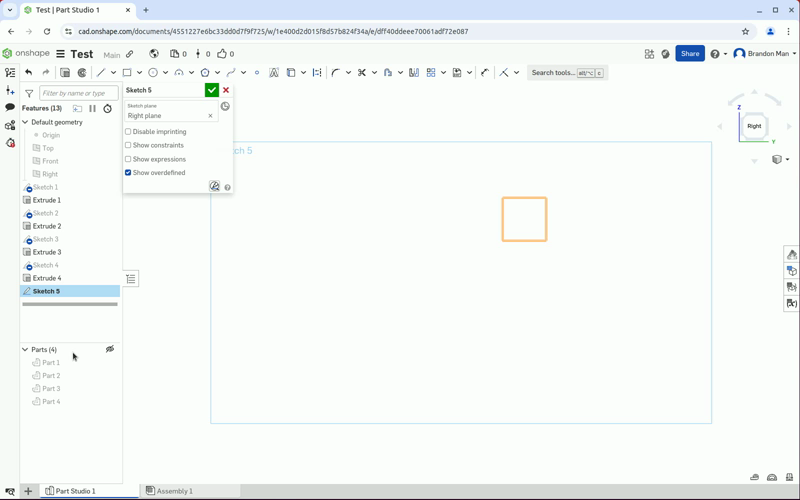
key(l)
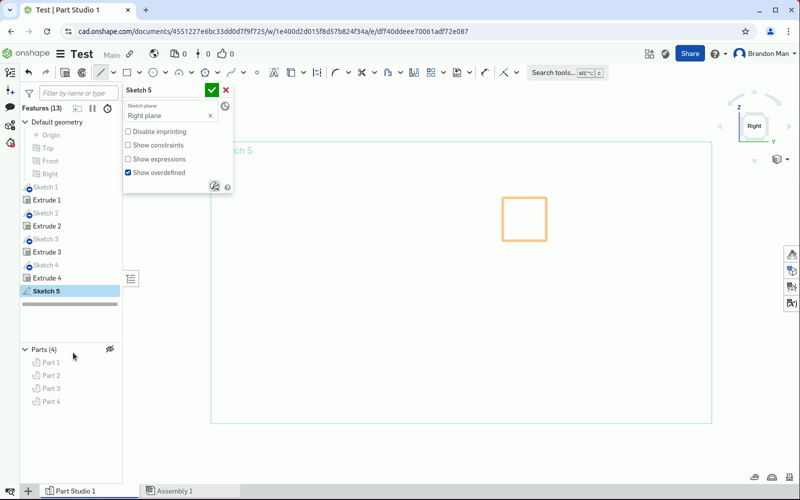
key_down(shift)
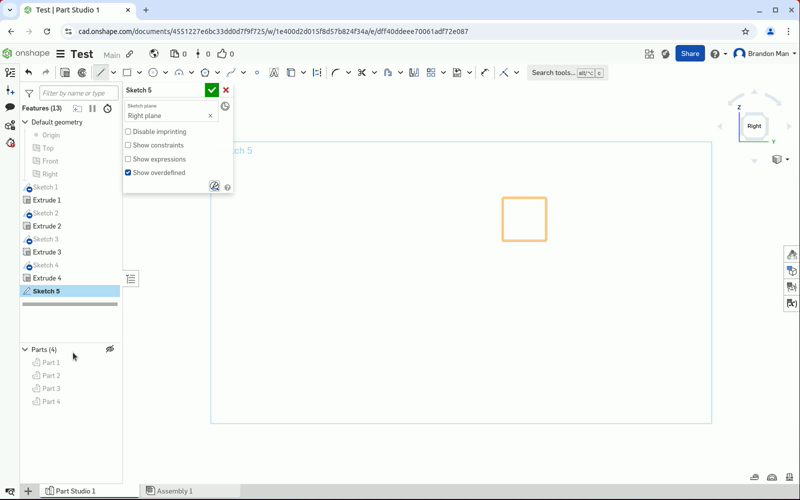
mouse_move(502, 282)
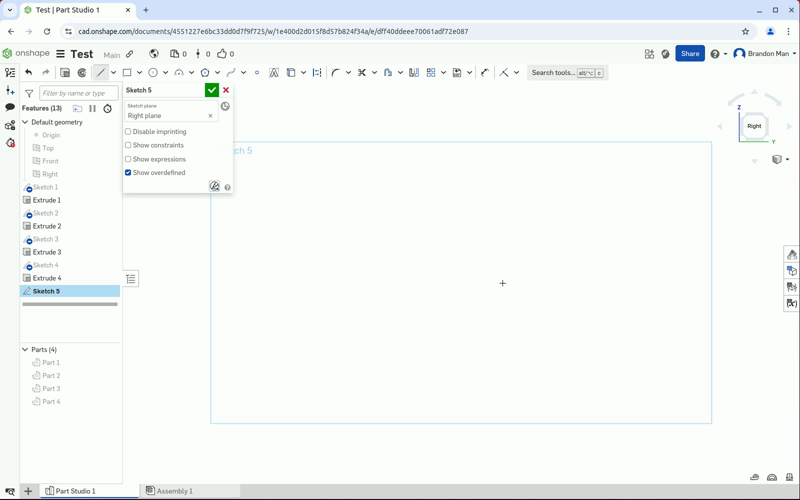
click(502, 282)
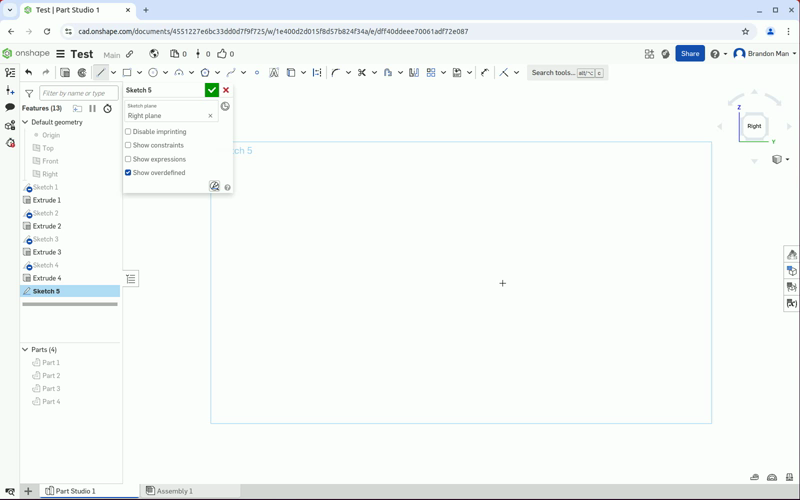
key_up(shift)
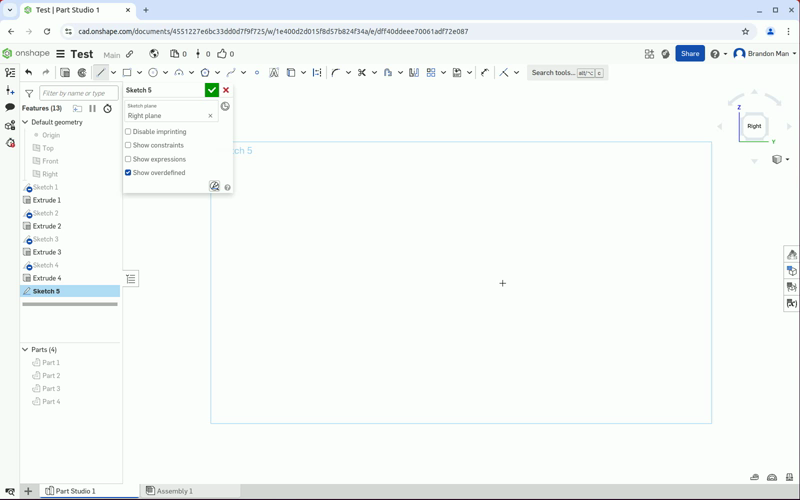
key_down(shift)
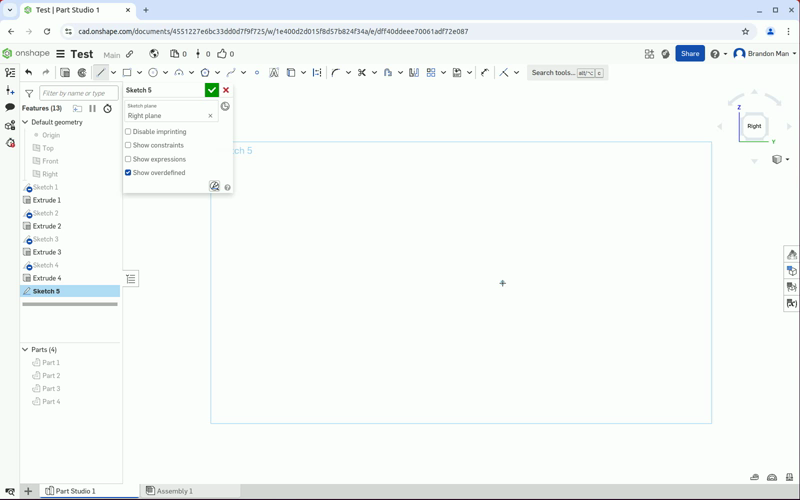
mouse_move(532, 282)
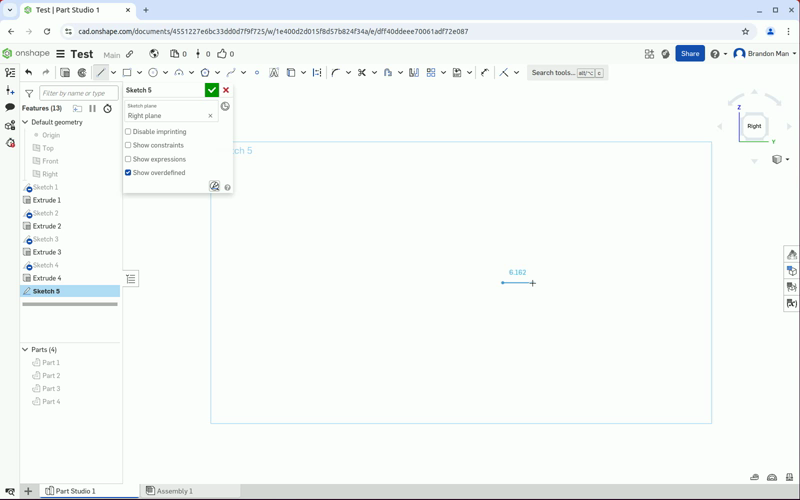
mouse_move(546, 282)
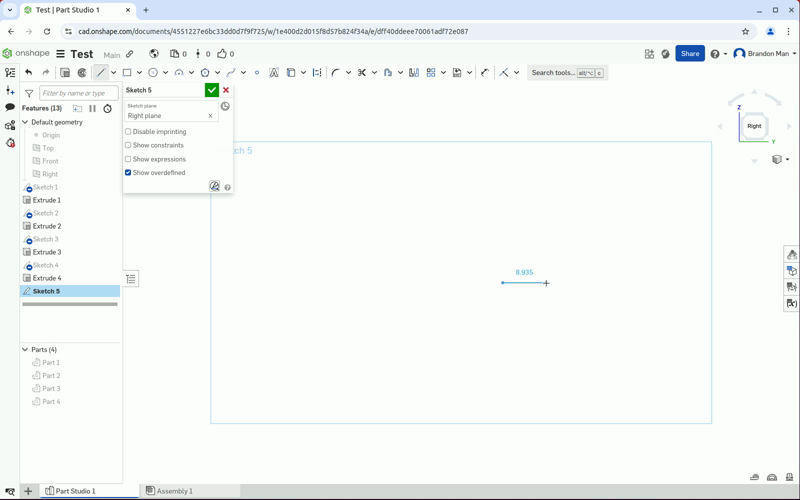
click(546, 282)
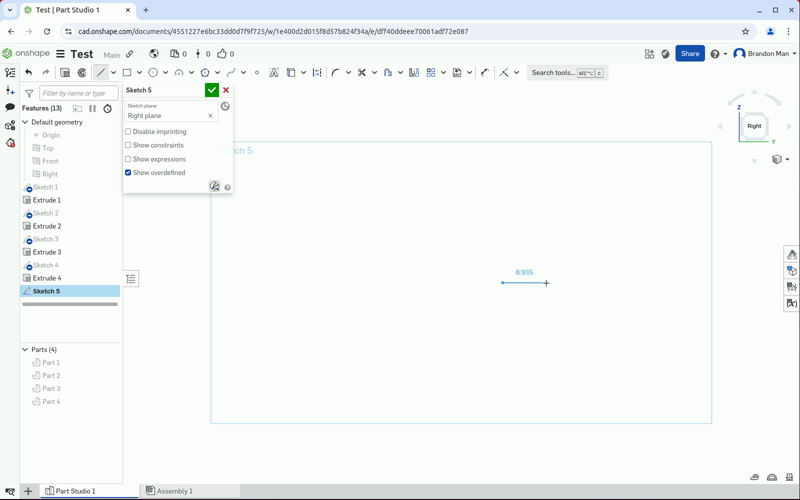
key_up(shift)
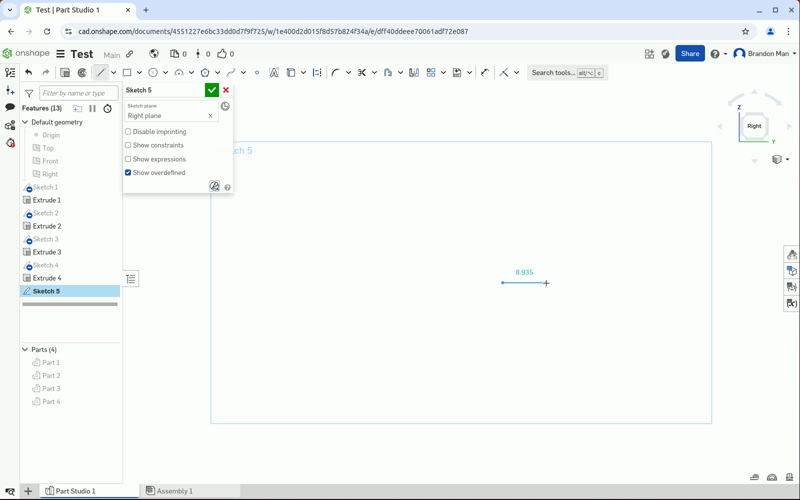
key_down(shift)
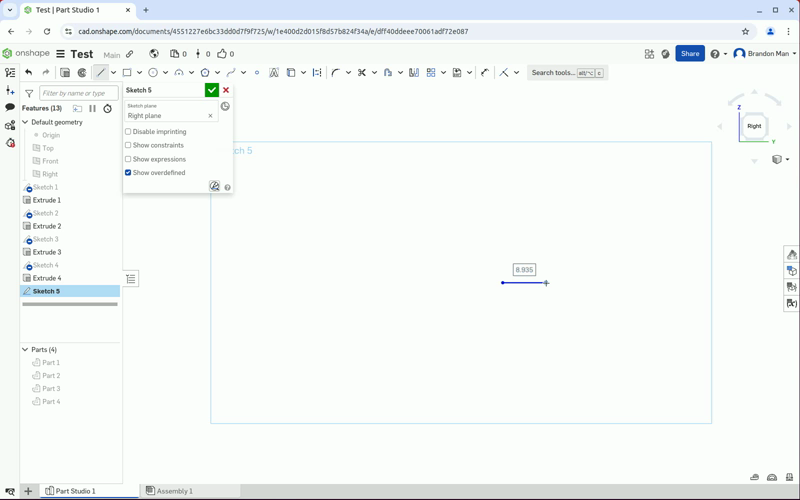
mouse_move(576, 282)
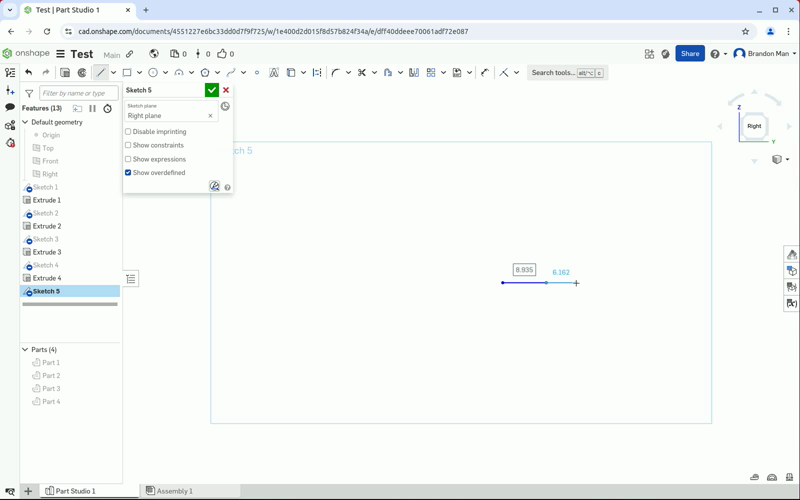
mouse_move(546, 240)
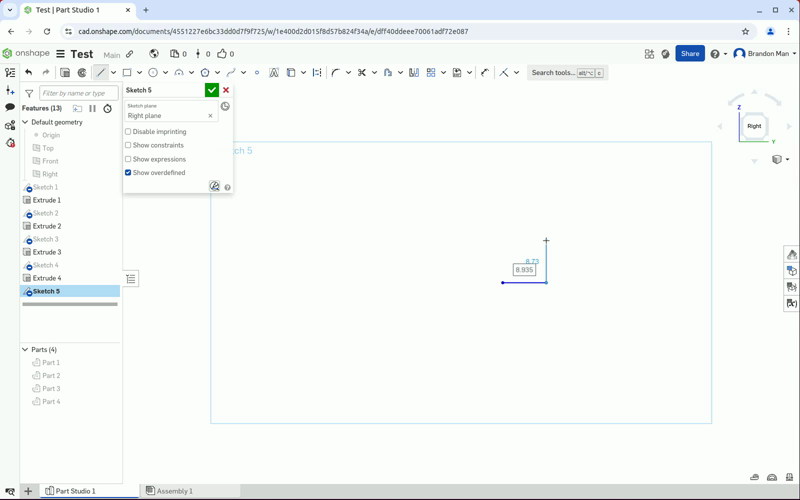
click(546, 240)
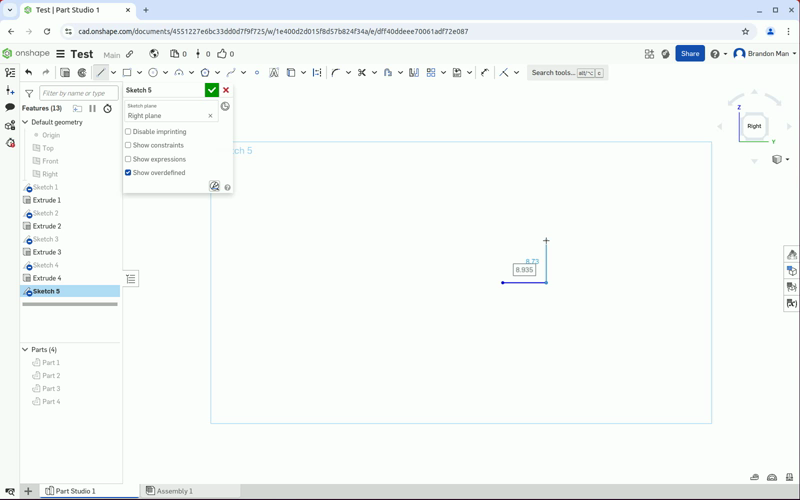
key_up(shift)
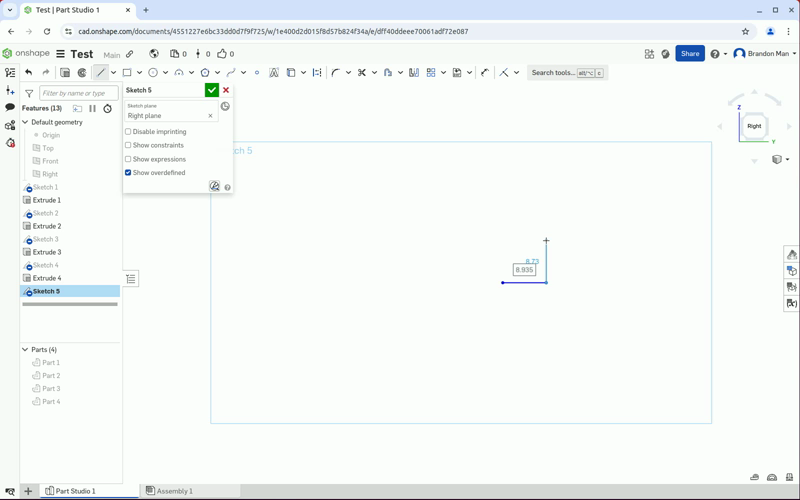
key_down(shift)
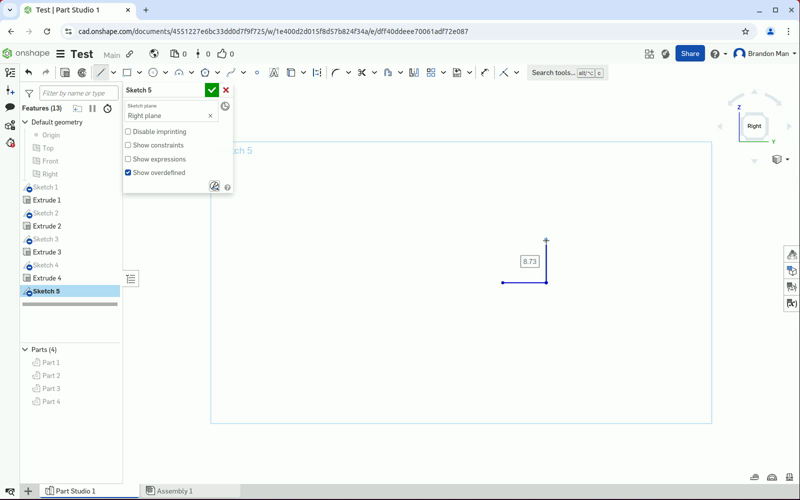
mouse_move(576, 240)
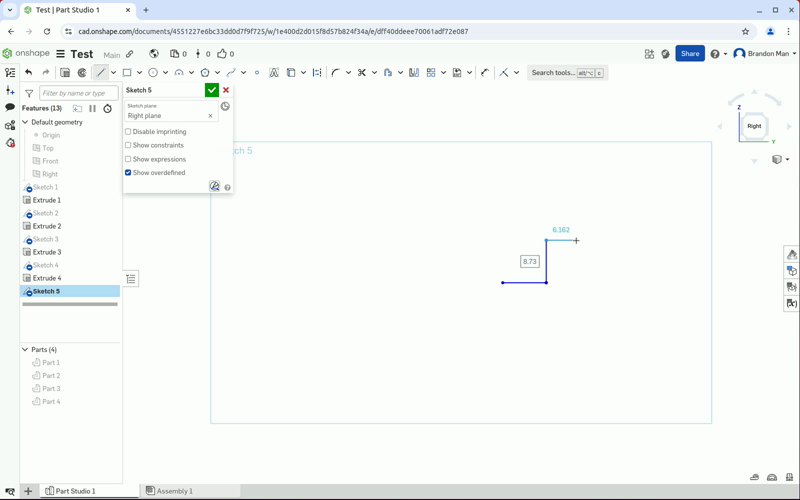
mouse_move(502, 240)
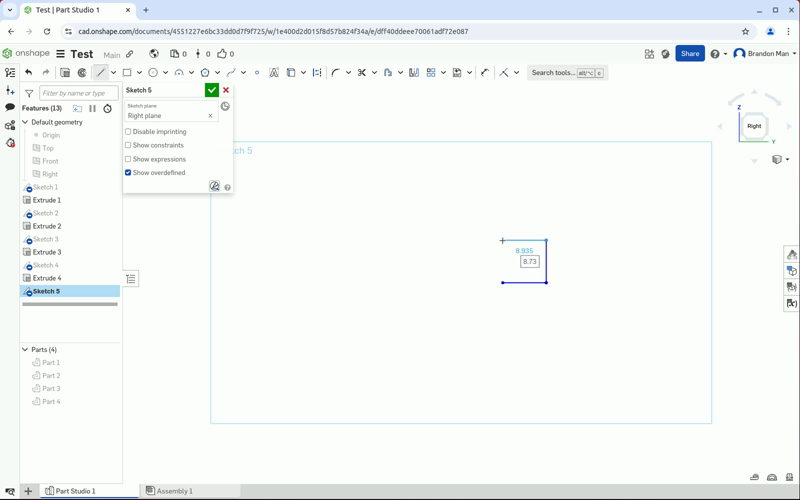
click(502, 240)
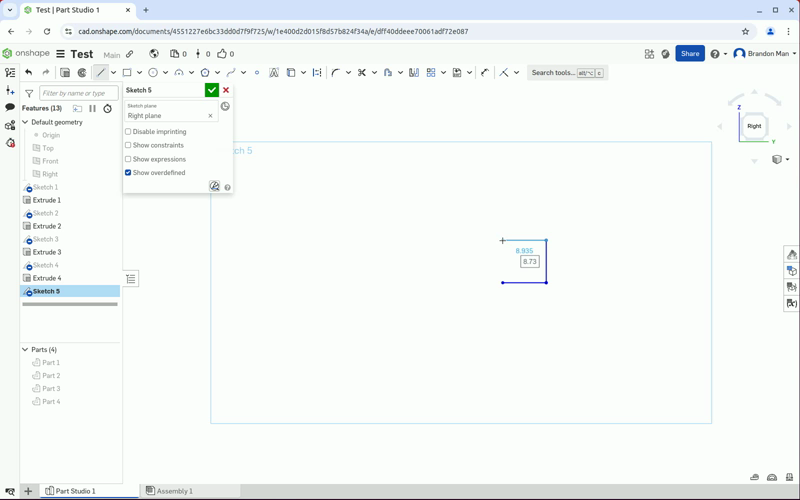
key_up(shift)
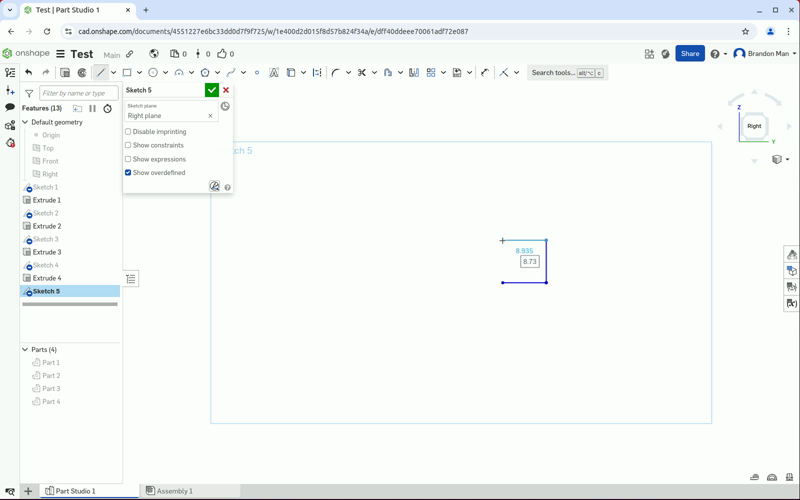
mouse_move(532, 240)
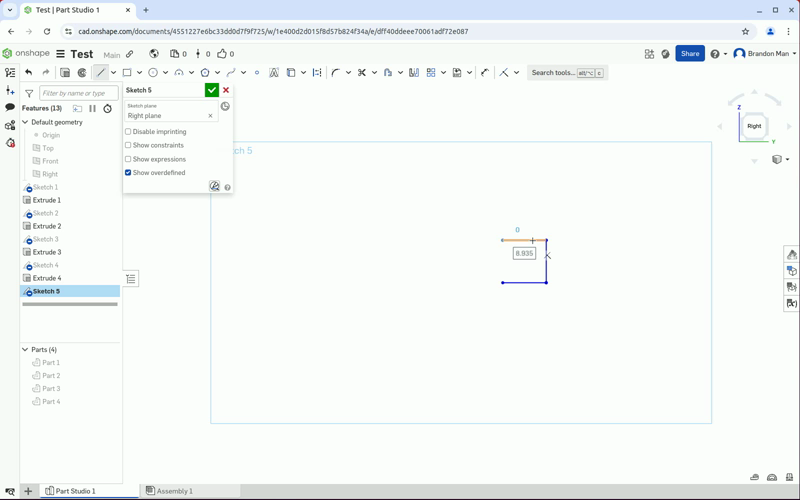
key_down(shift)
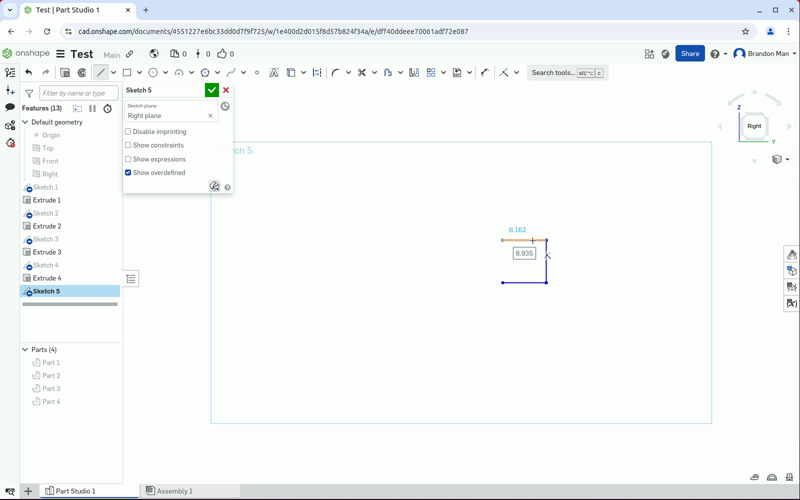
mouse_move(502, 282)
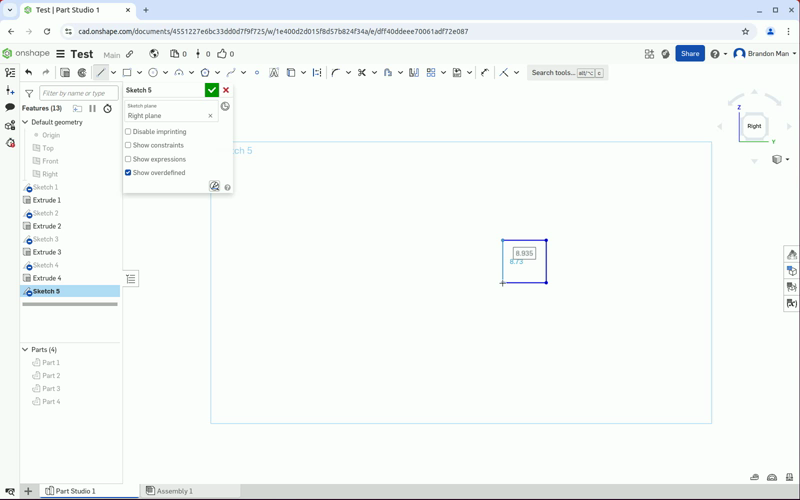
key_up(shift)
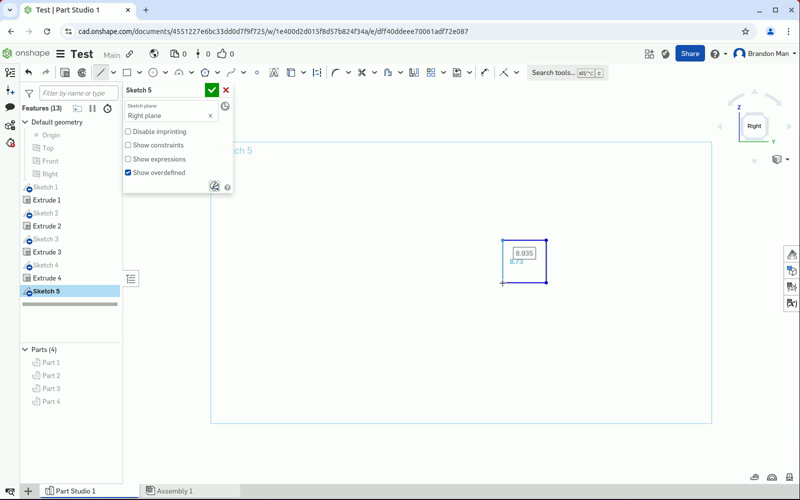
click(502, 282)
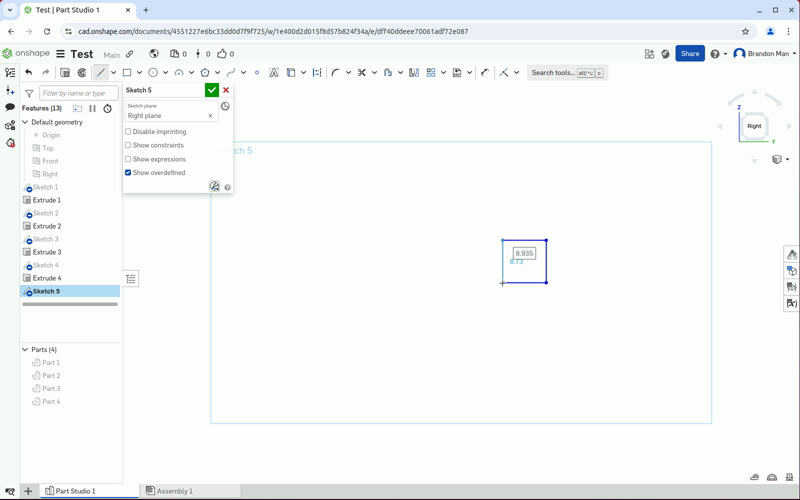
key(esc)
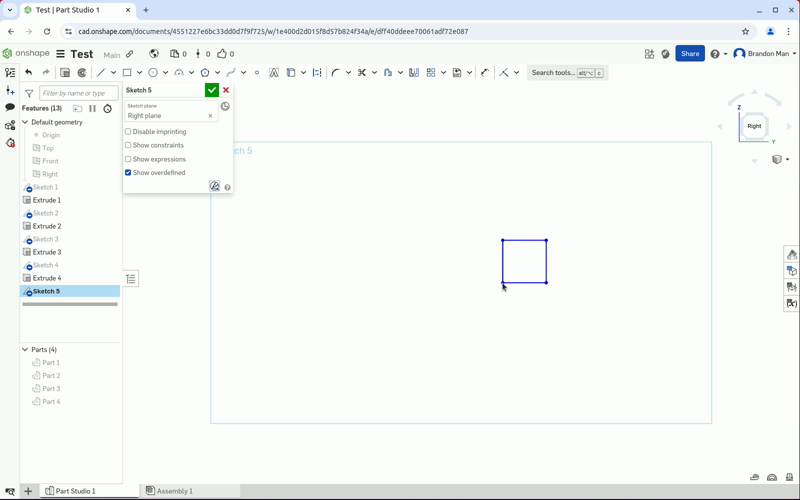
mouse_move(544, 244)
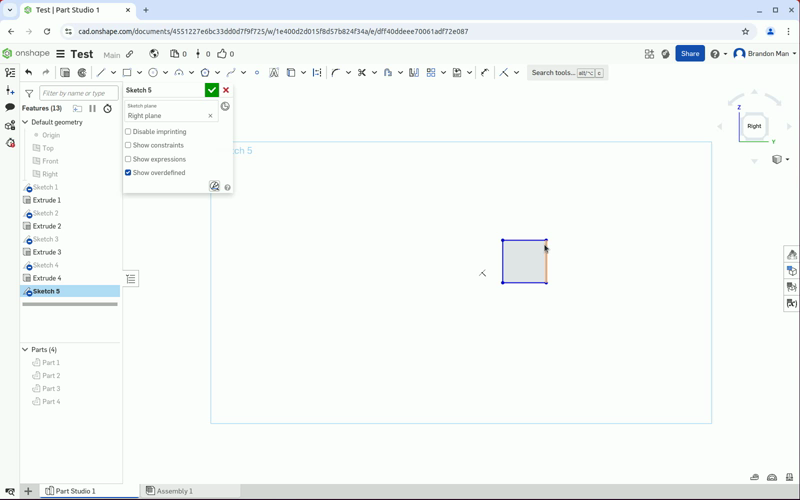
click(544, 244)
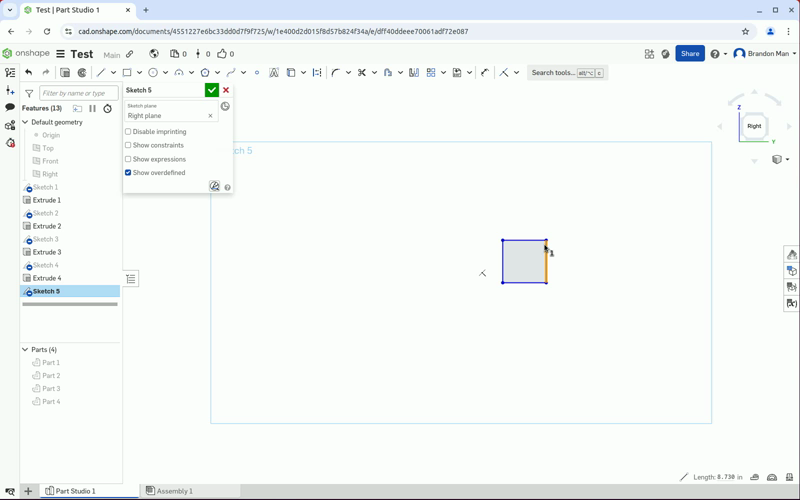
mouse_move(73, 352)
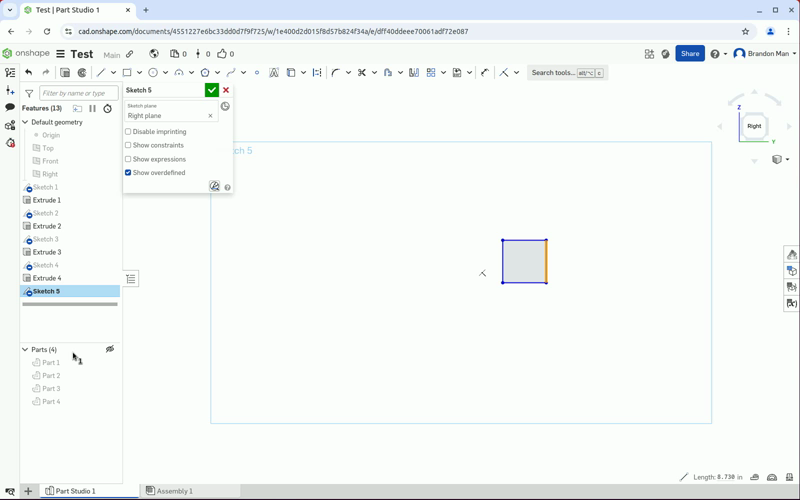
key(shift+y)
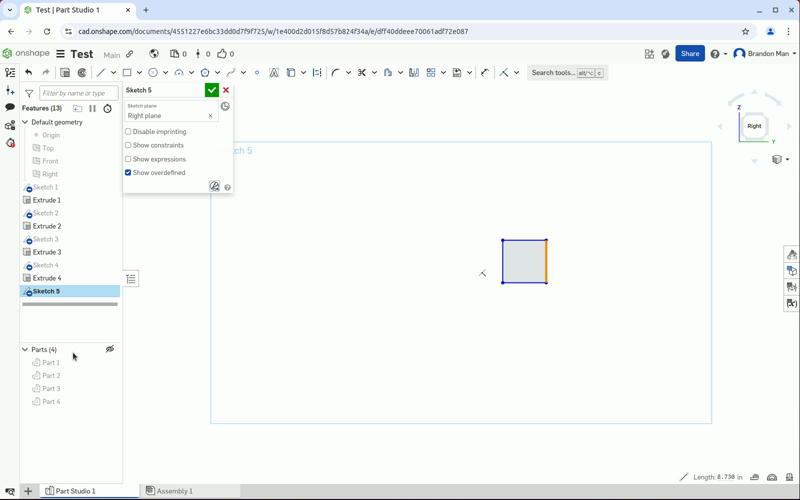
key(shift+e)
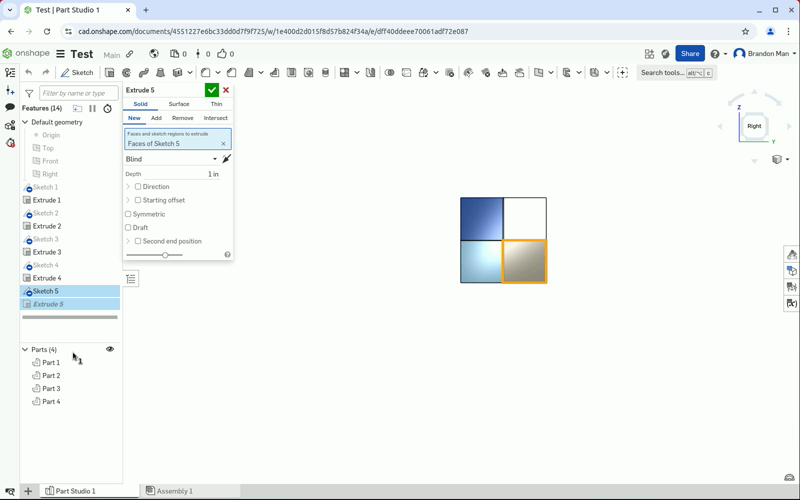
mouse_move(143, 106)
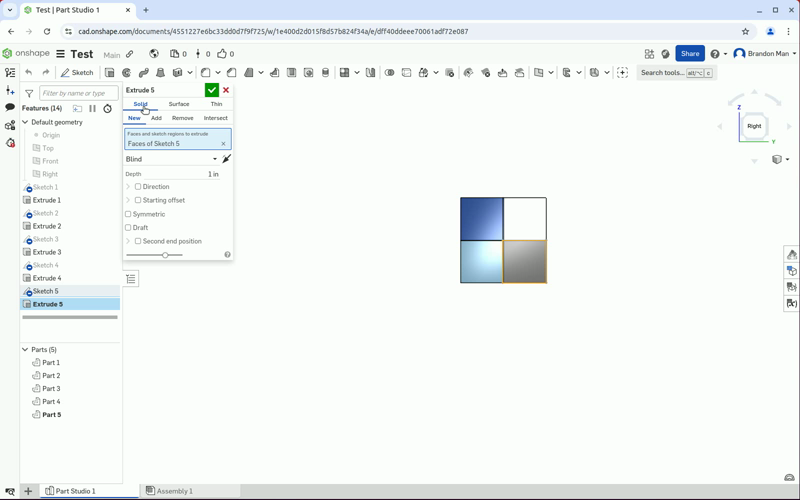
click(143, 106)
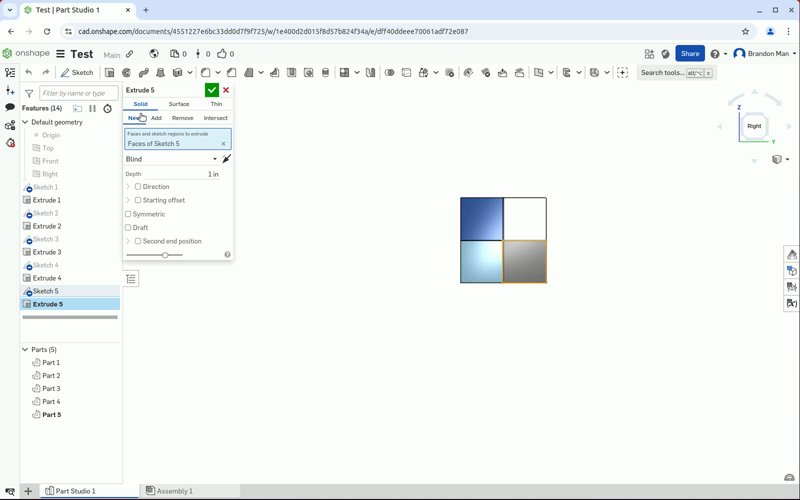
mouse_move(137, 120)
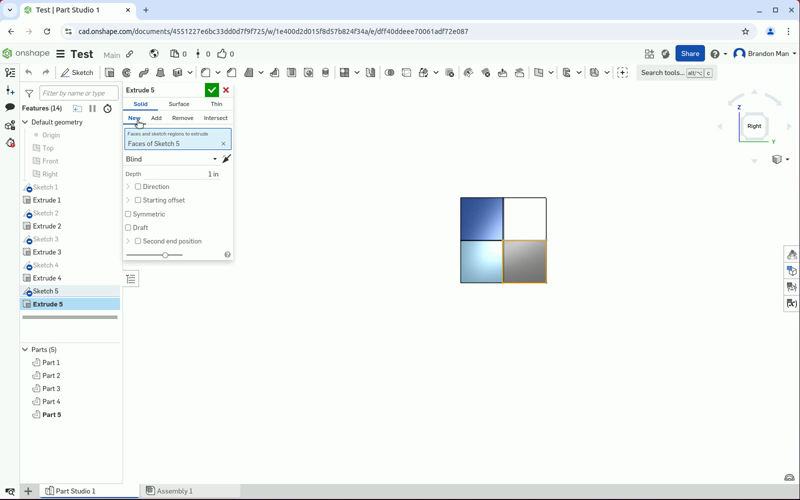
click(137, 120)
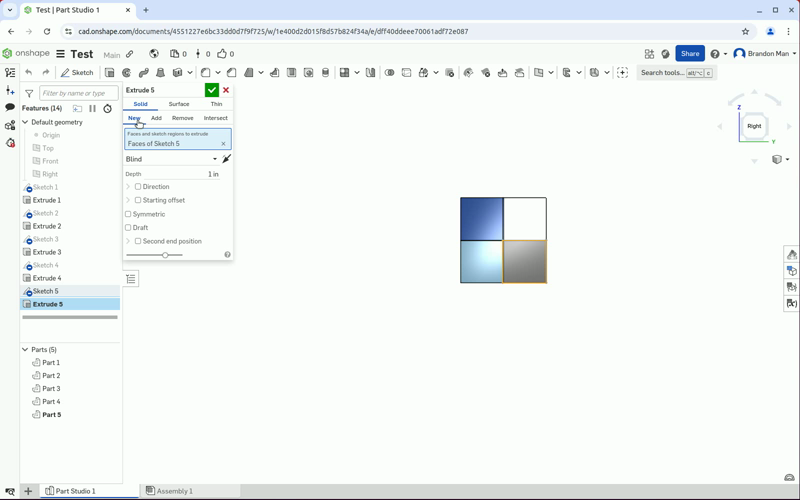
key(tab, 4)
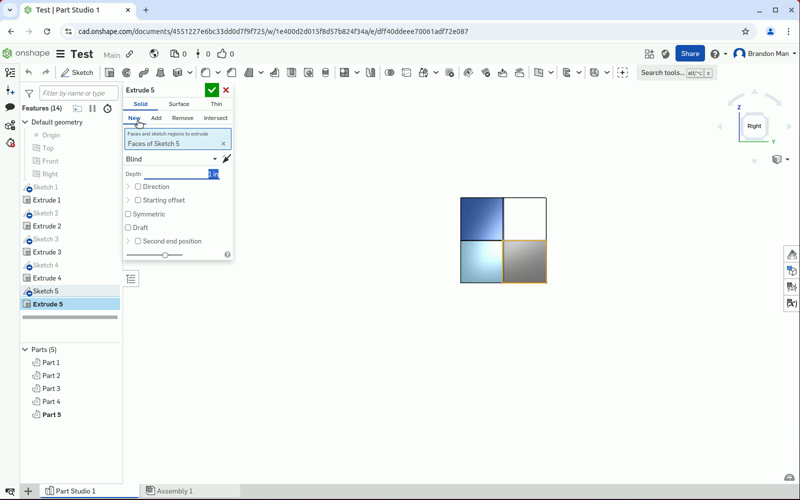
text(23.108)
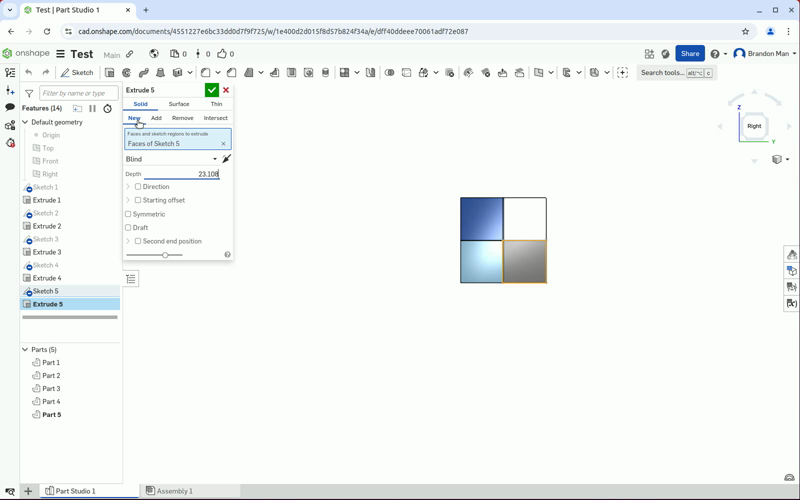
key(enter)
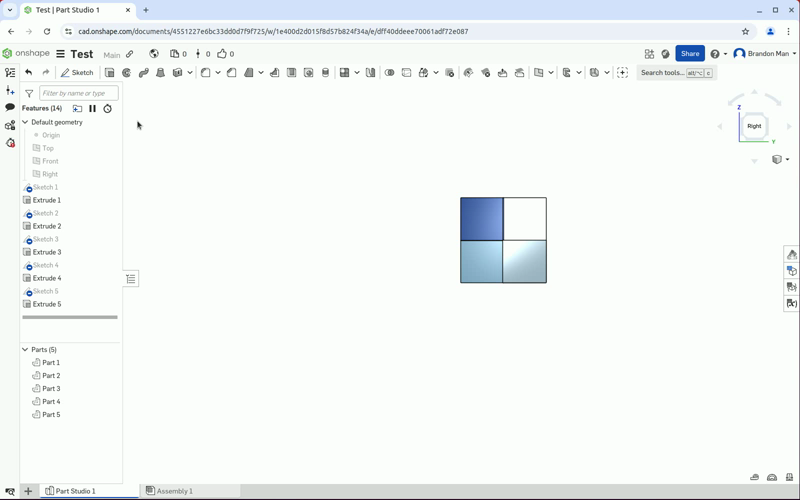
key(shift+h)
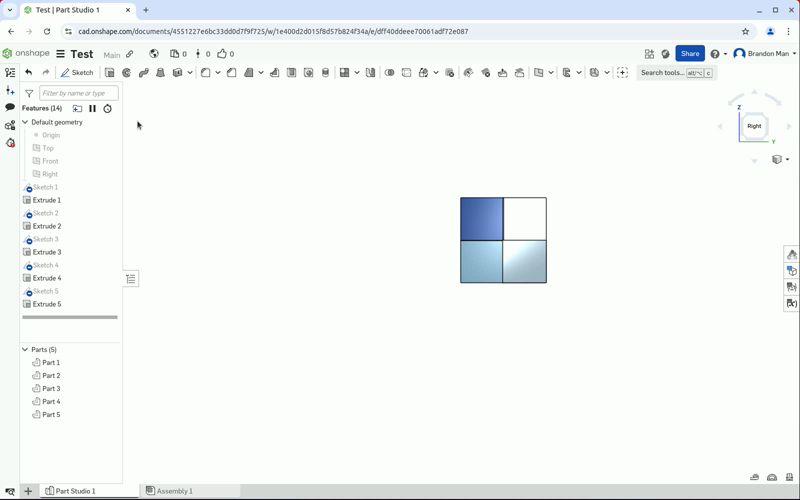
key(shift+h)
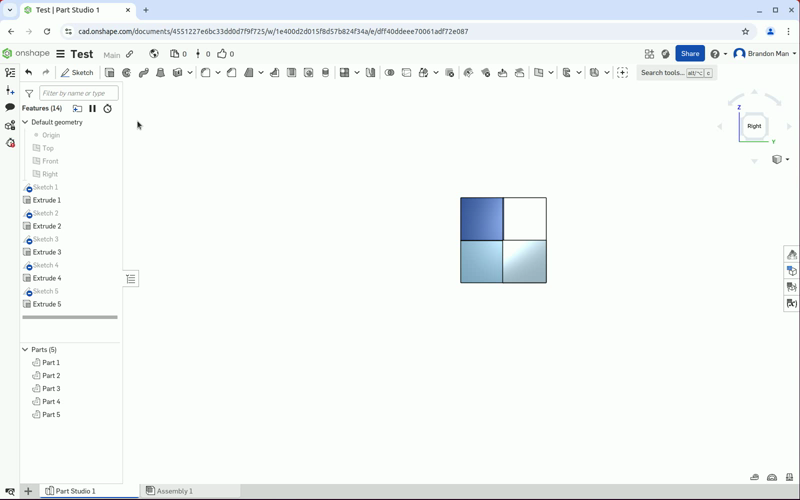
mouse_move(73, 189)
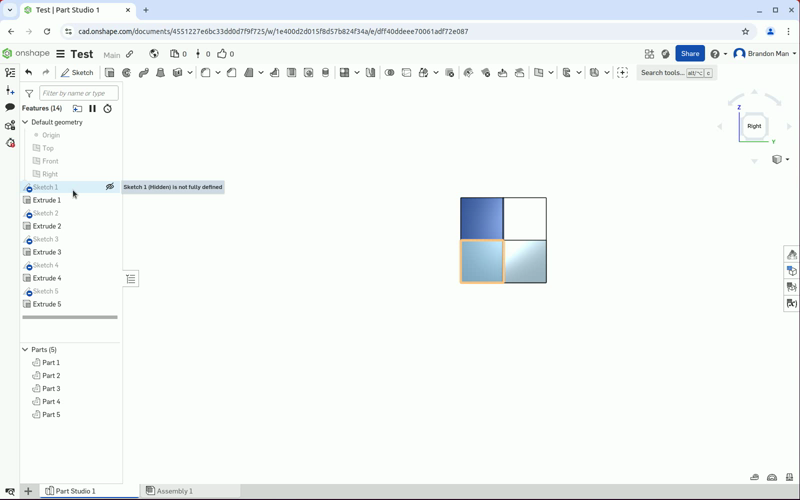
click(73, 189)
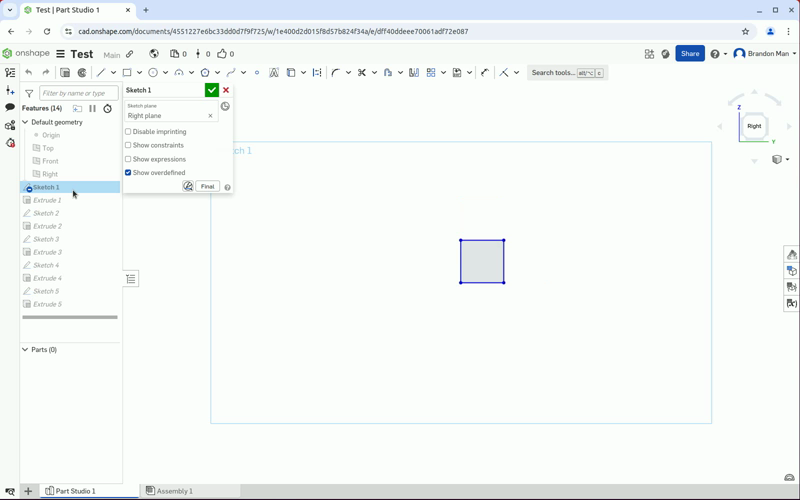
mouse_move(229, 92)
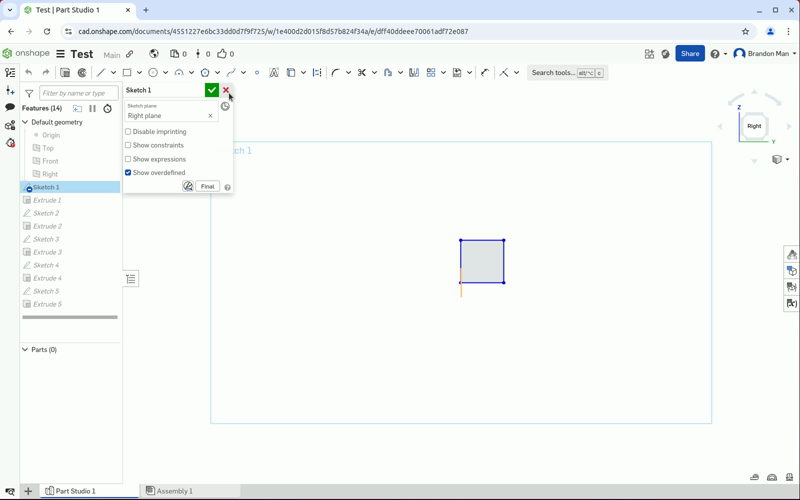
click(229, 92)
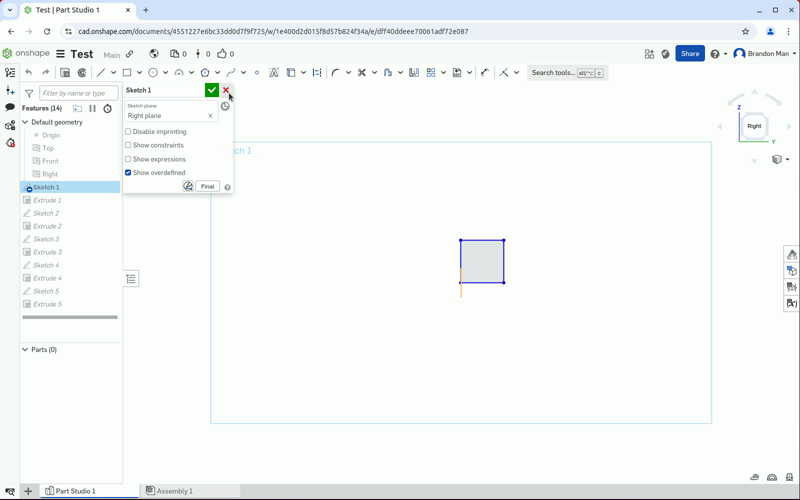
key(shift+s)
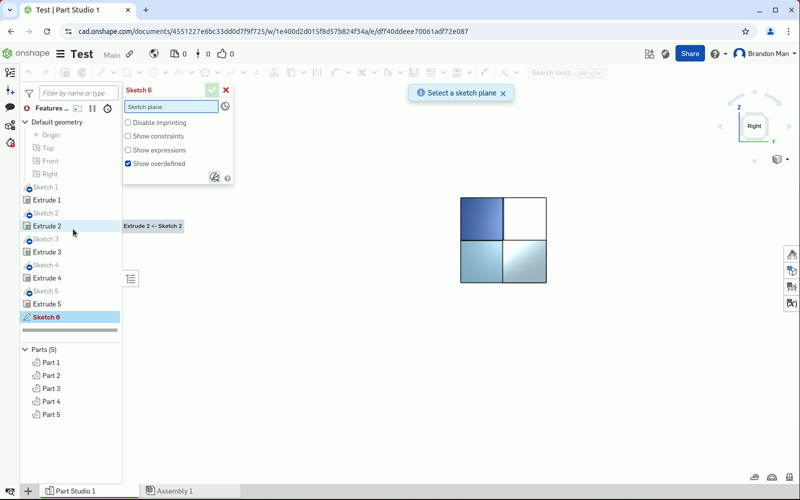
scroll(3)
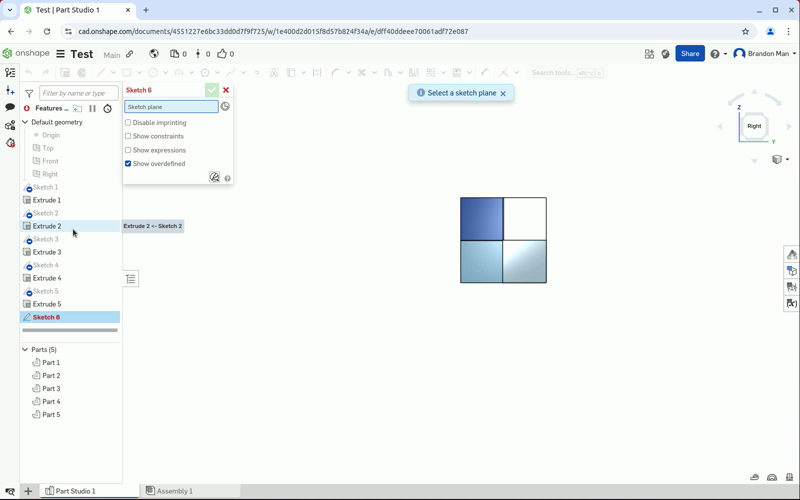
mouse_move(73, 176)
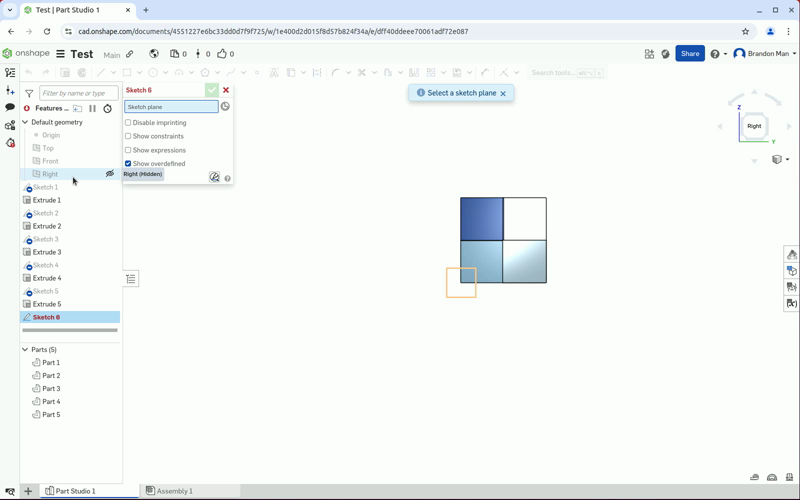
click(73, 176)
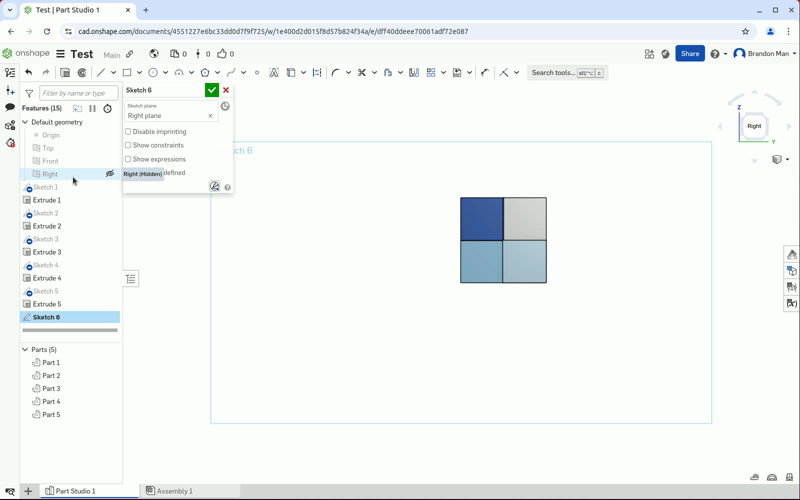
mouse_move(73, 352)
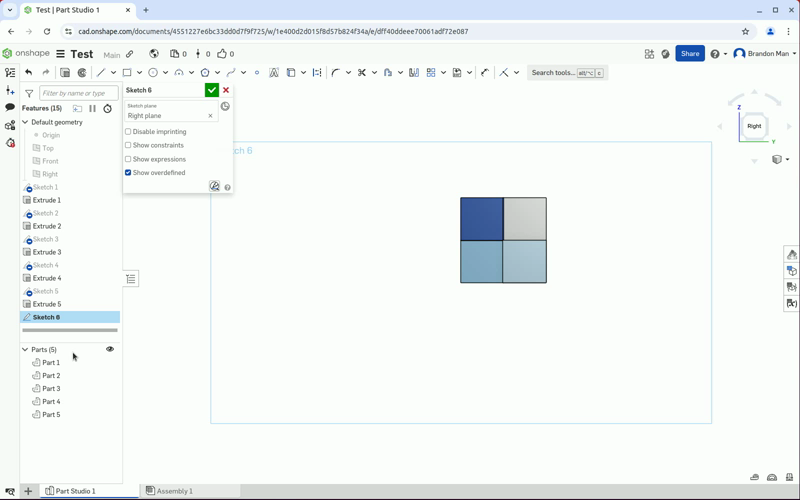
key(y)
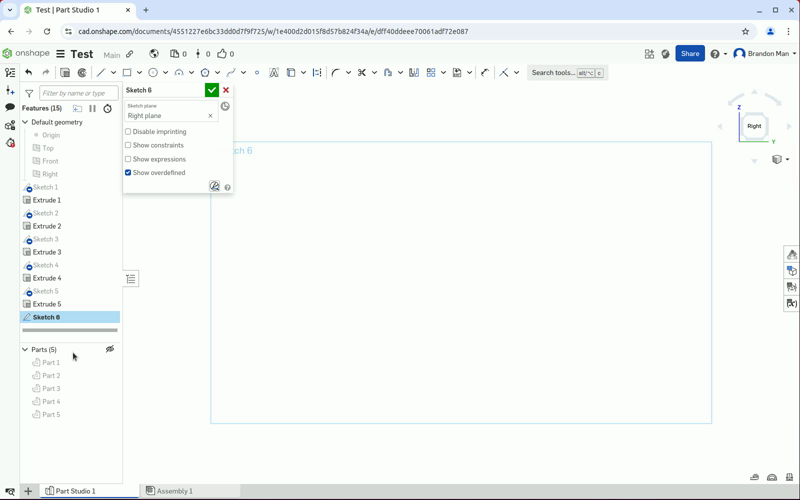
key(l)
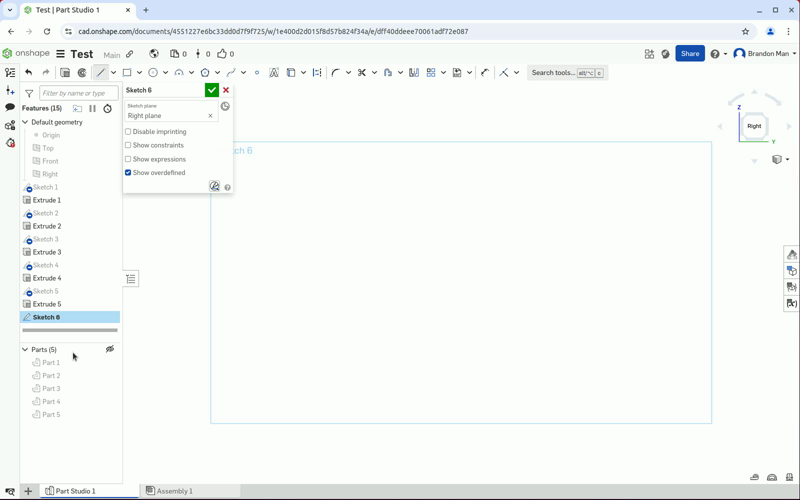
key_down(shift)
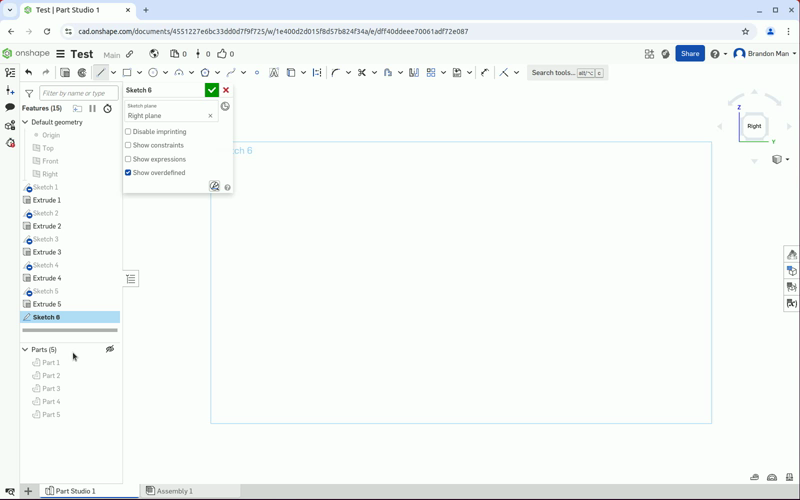
mouse_move(502, 240)
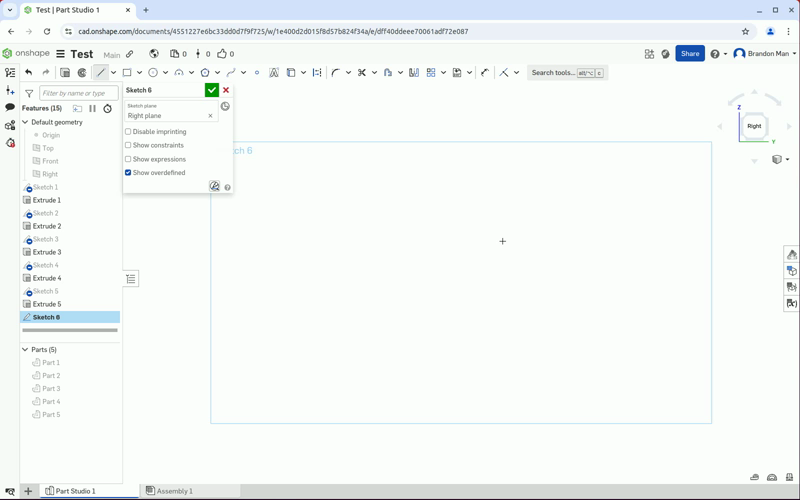
click(502, 240)
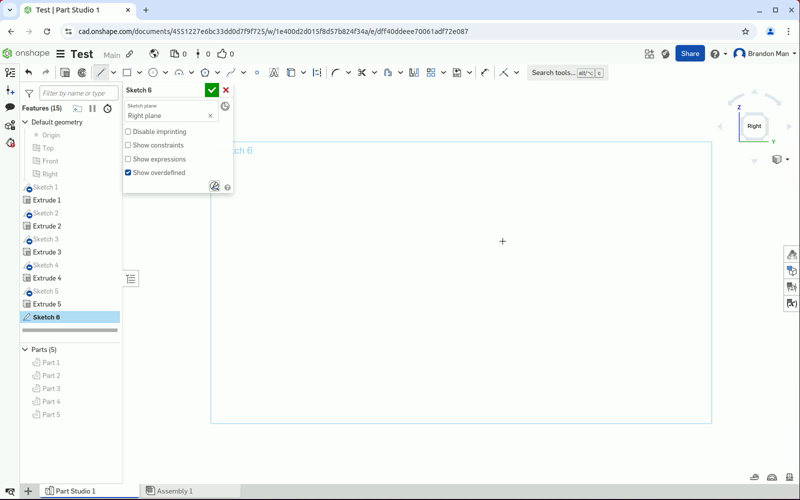
key_up(shift)
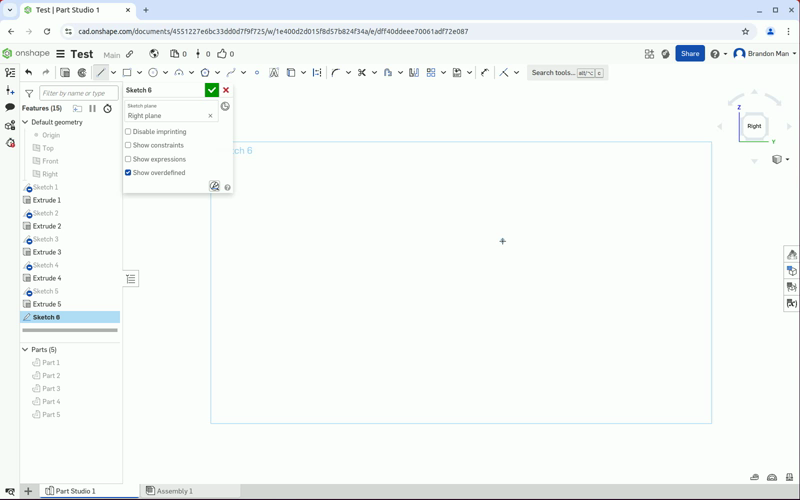
key_down(shift)
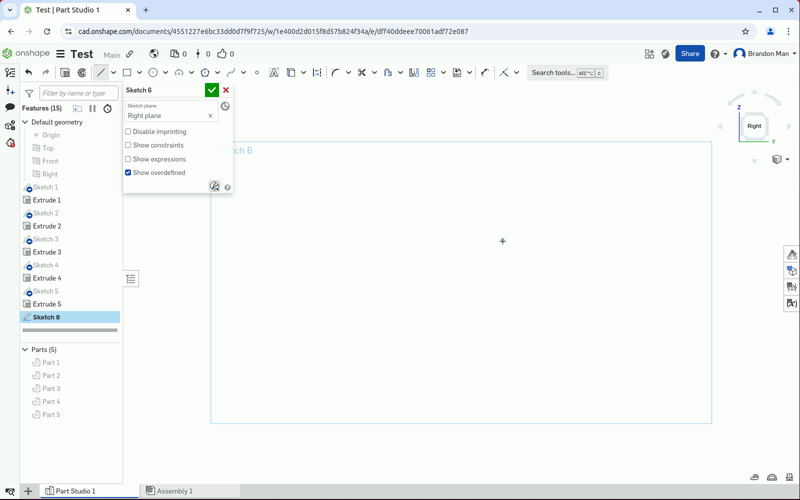
mouse_move(532, 240)
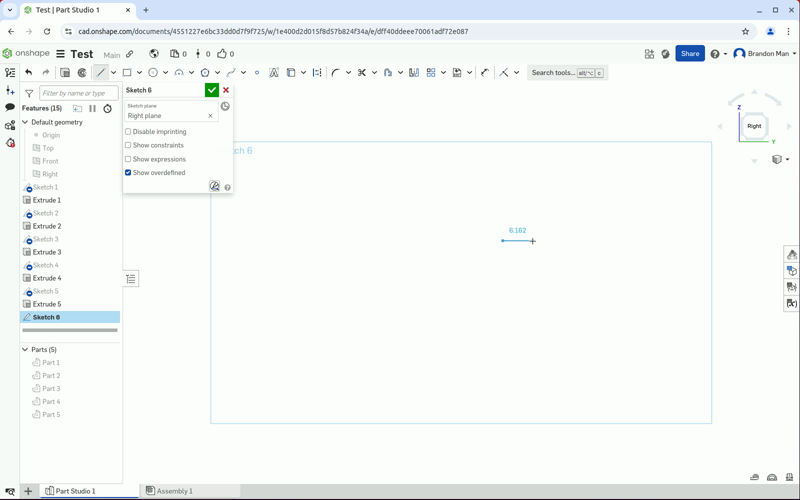
mouse_move(546, 240)
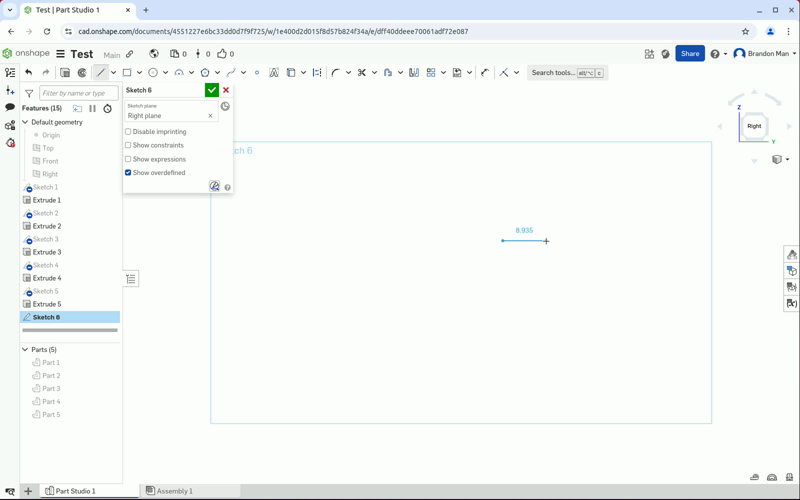
click(546, 240)
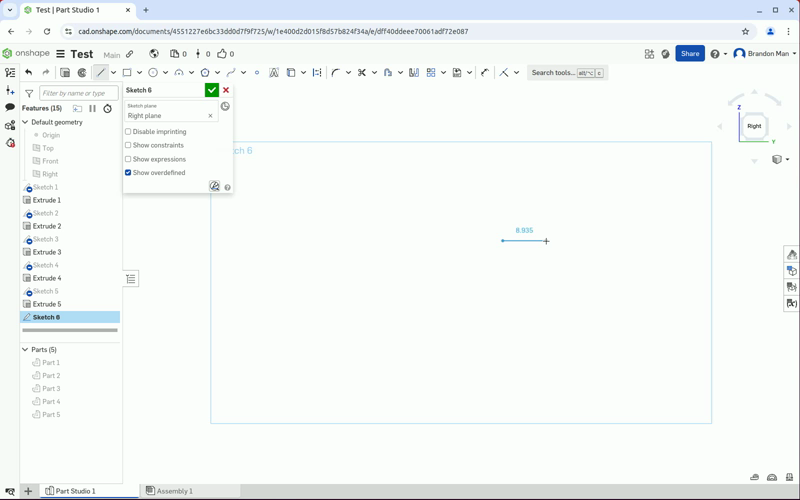
key_up(shift)
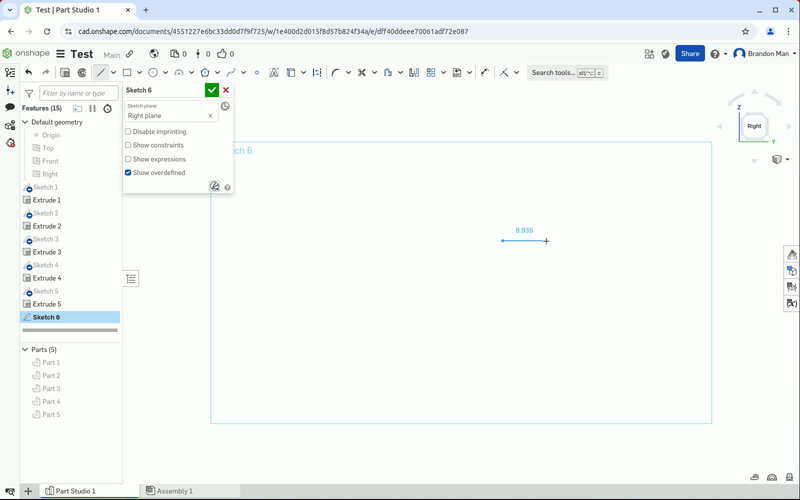
key_down(shift)
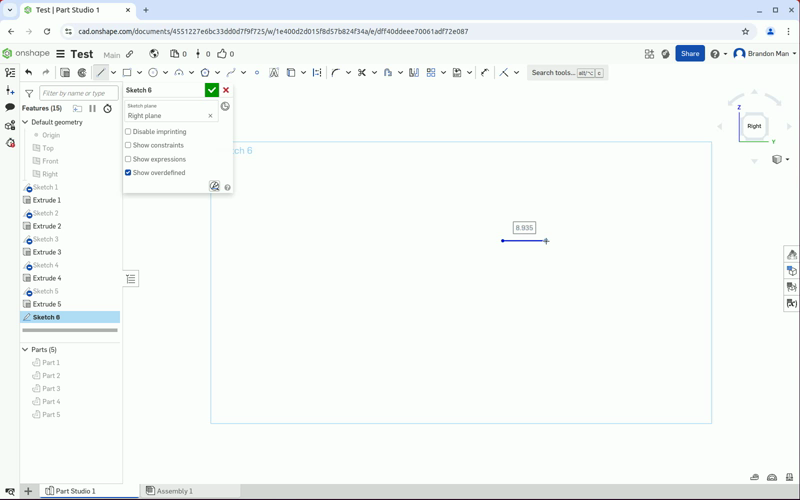
mouse_move(576, 240)
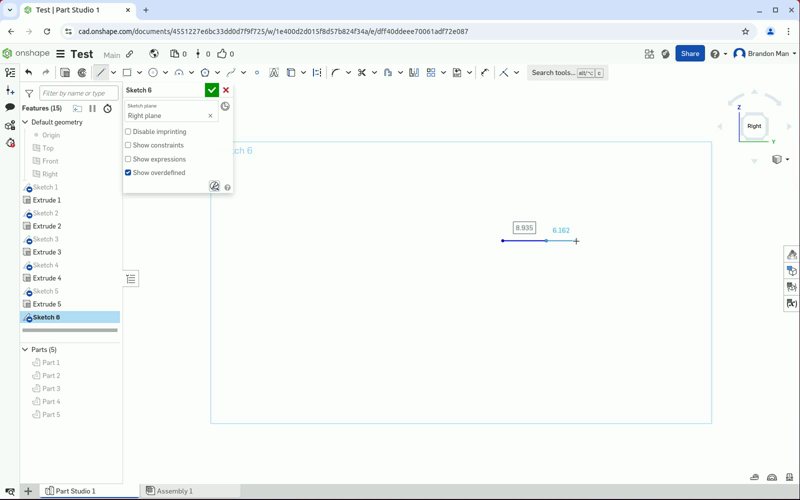
mouse_move(546, 197)
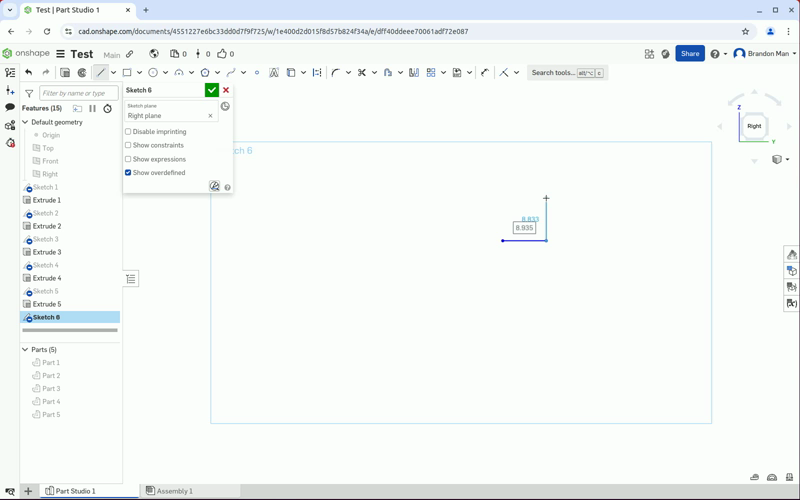
click(546, 197)
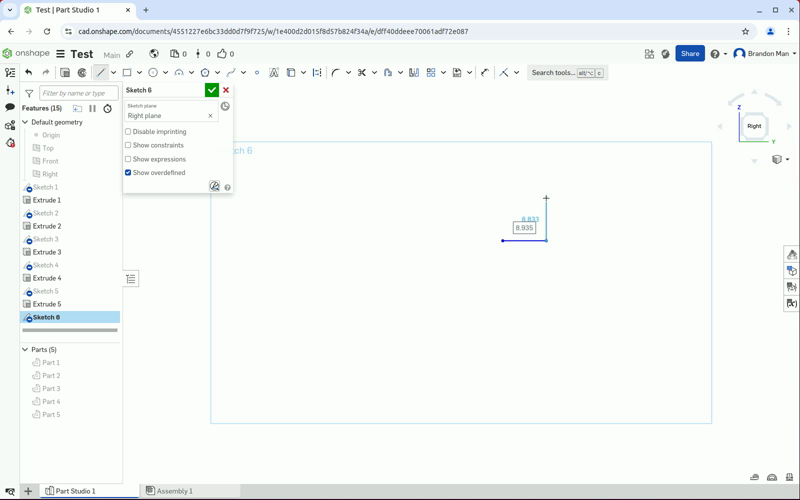
key_up(shift)
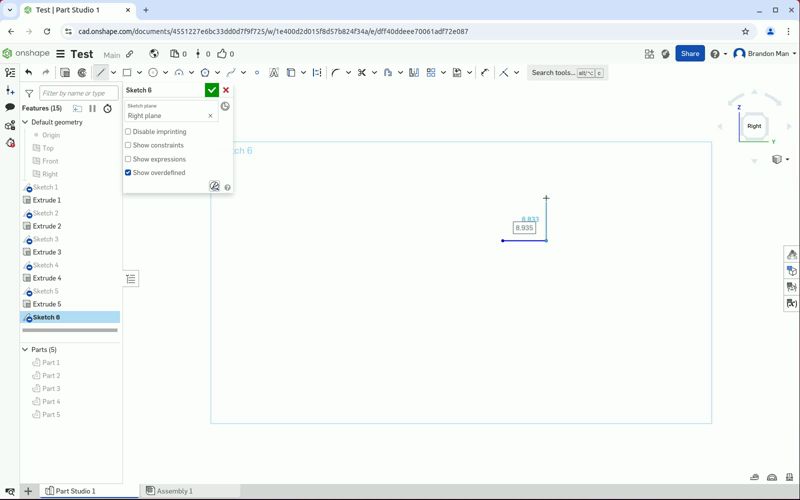
key_down(shift)
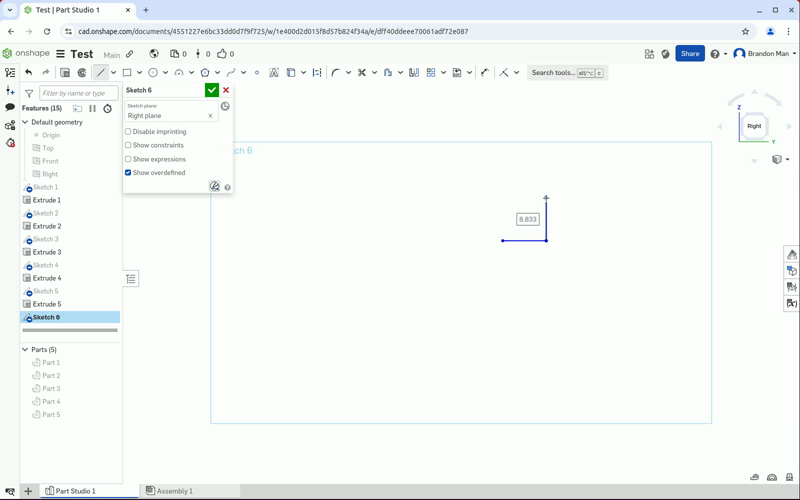
mouse_move(576, 197)
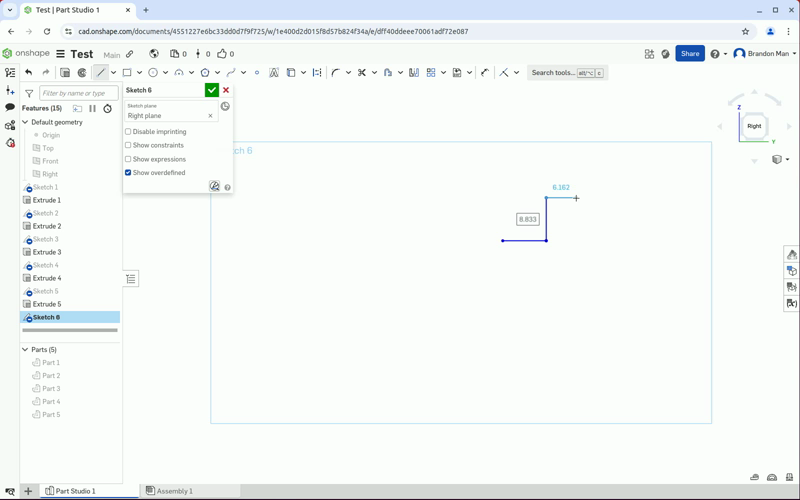
mouse_move(502, 197)
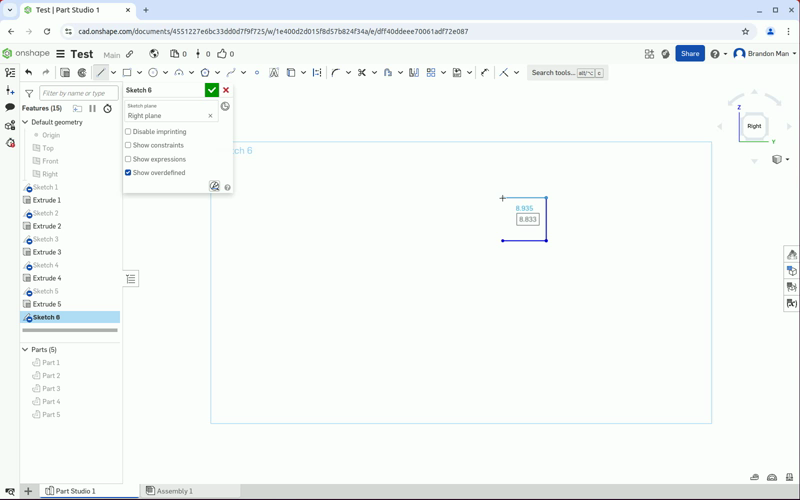
click(502, 197)
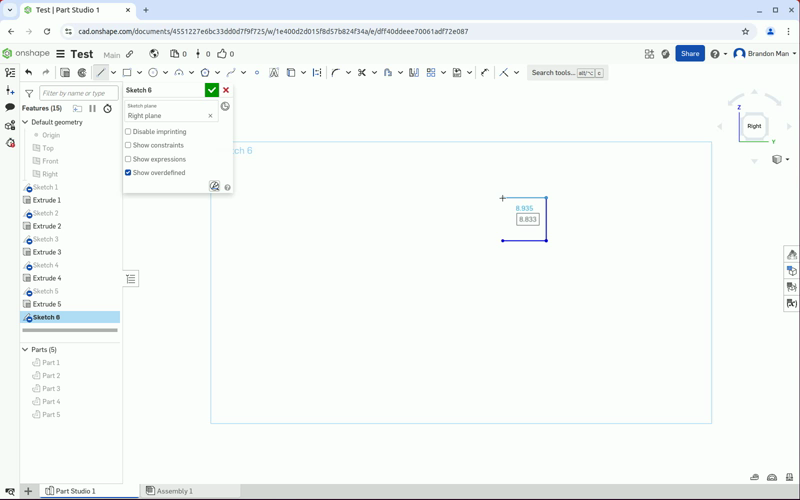
key_up(shift)
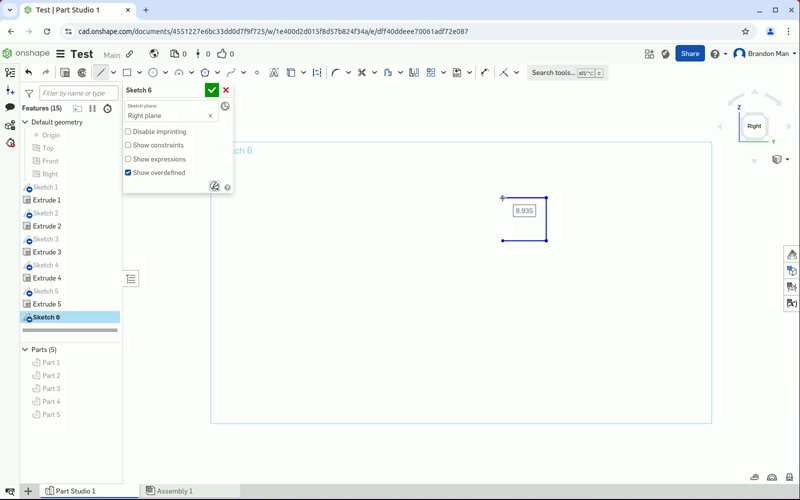
mouse_move(532, 197)
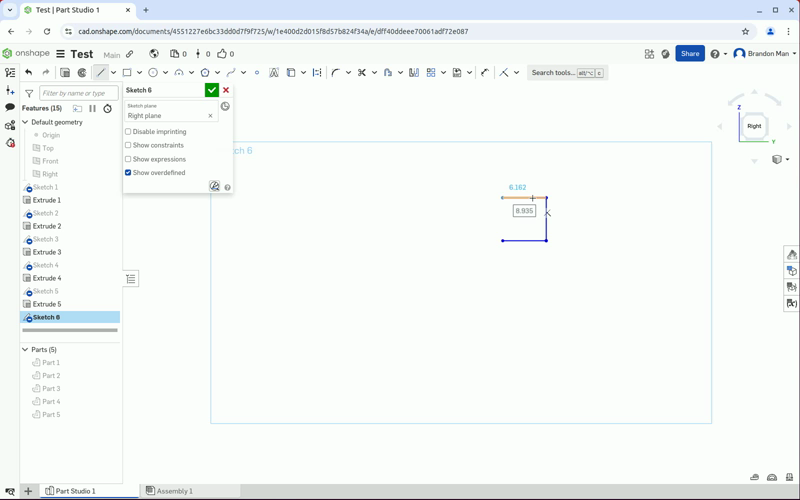
key_down(shift)
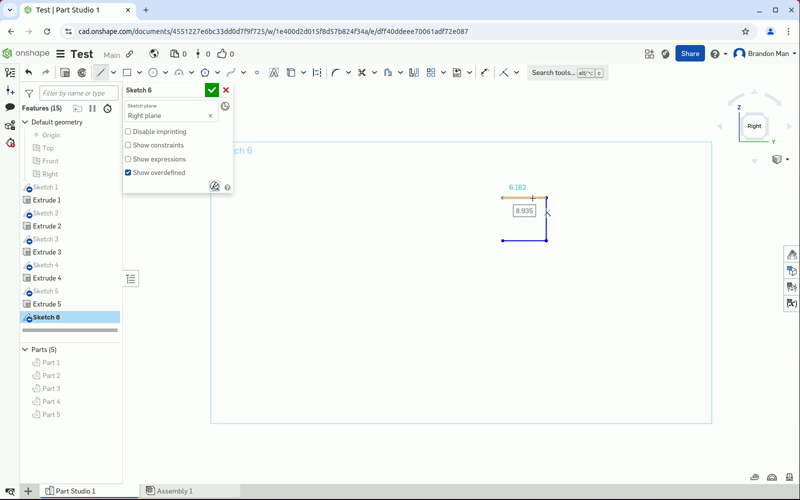
mouse_move(502, 240)
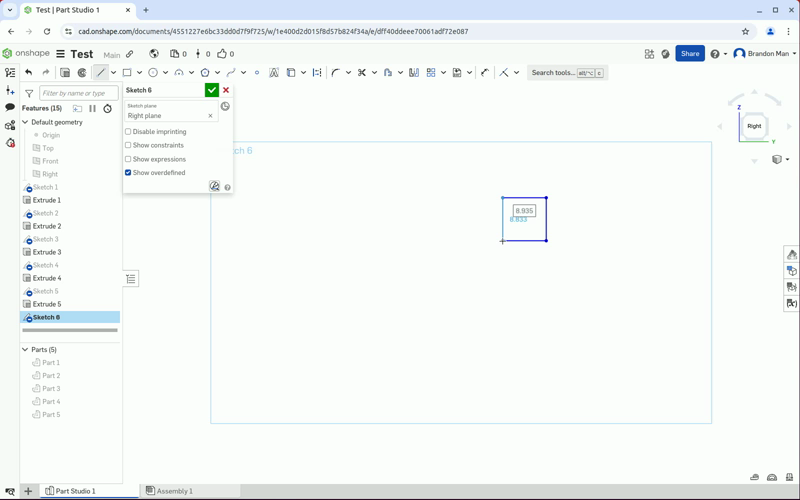
key_up(shift)
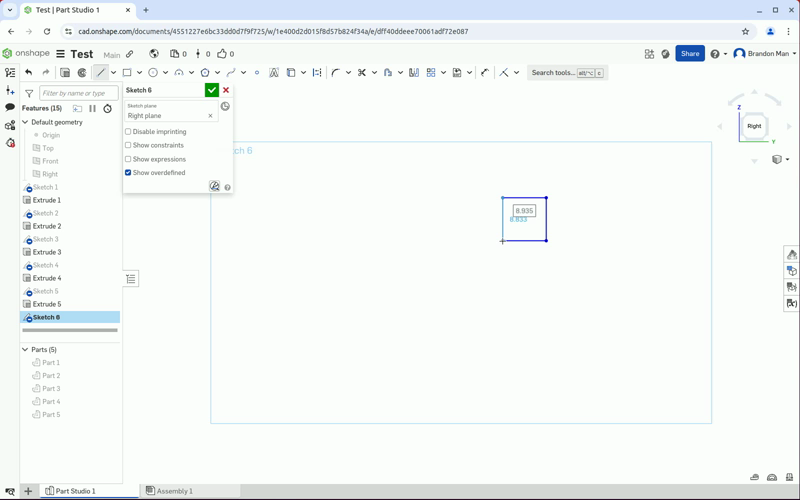
click(502, 240)
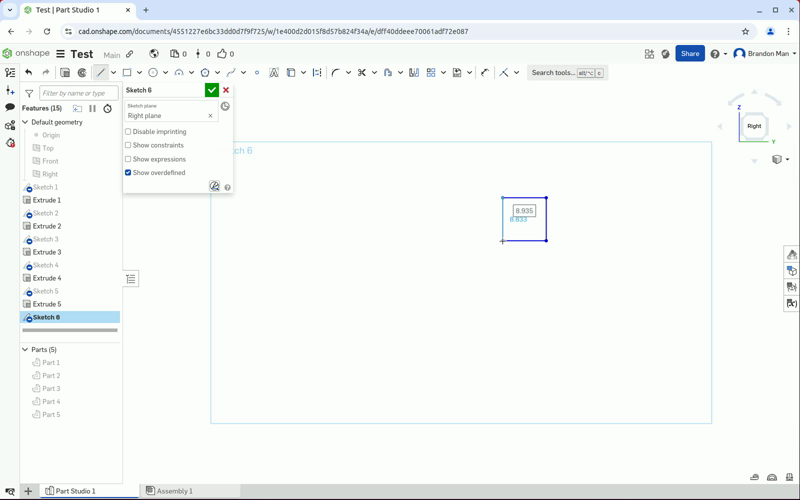
key(esc)
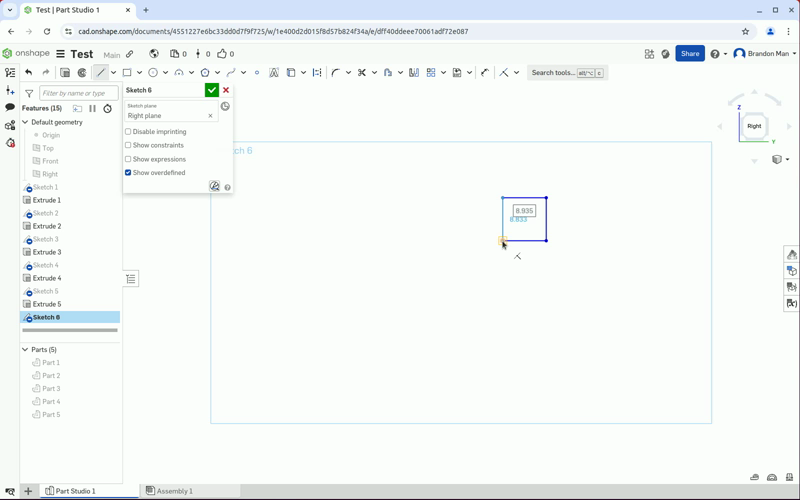
mouse_move(527, 218)
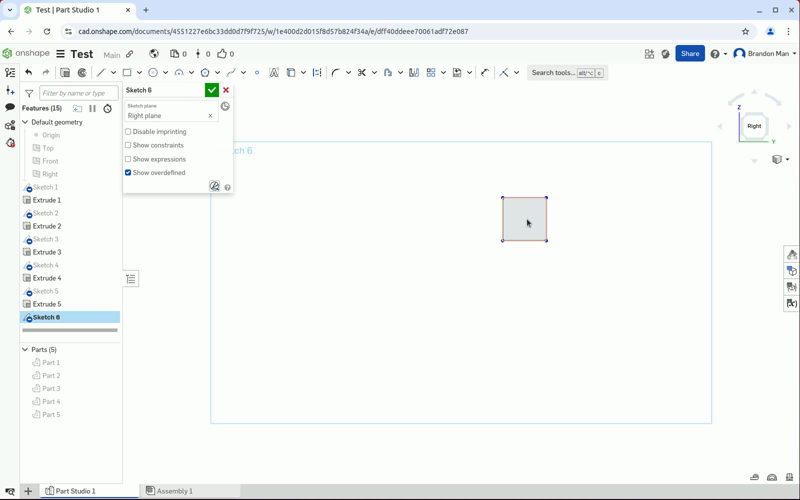
click(527, 218)
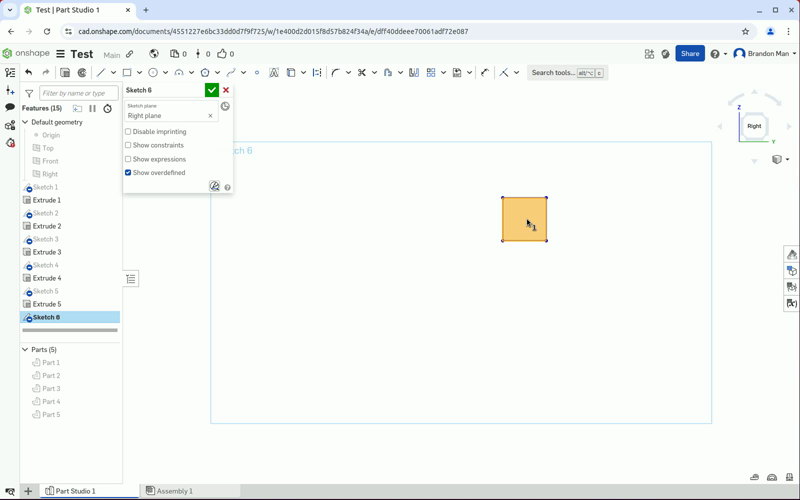
mouse_move(73, 352)
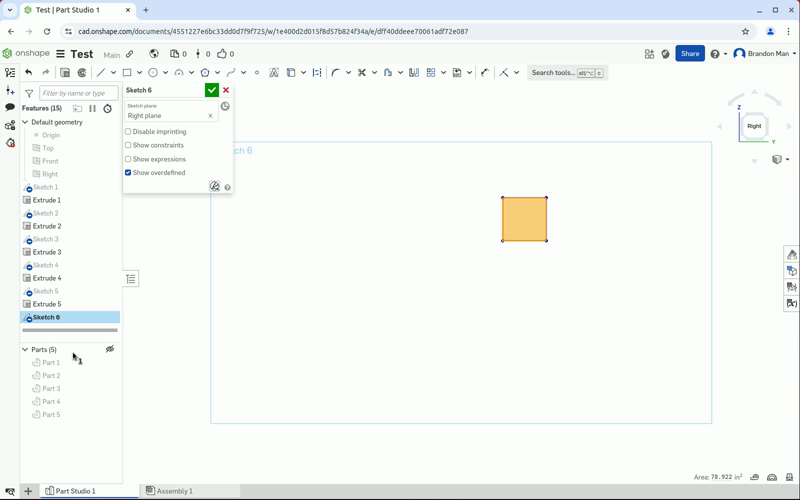
key(shift+y)
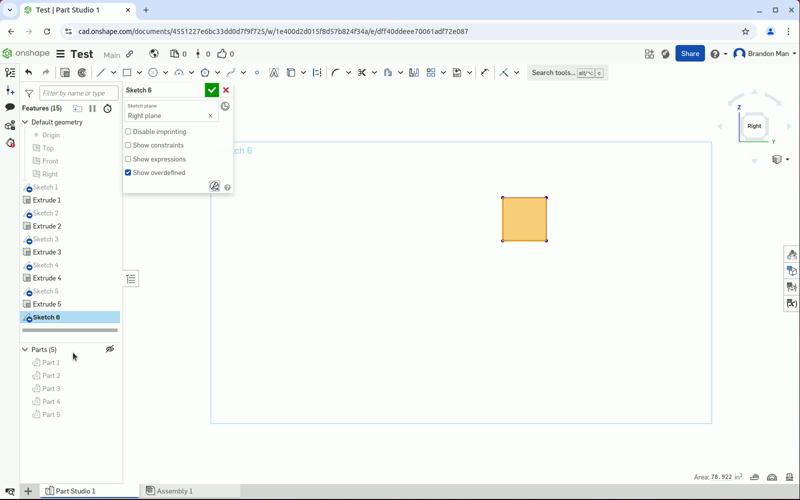
key(shift+e)
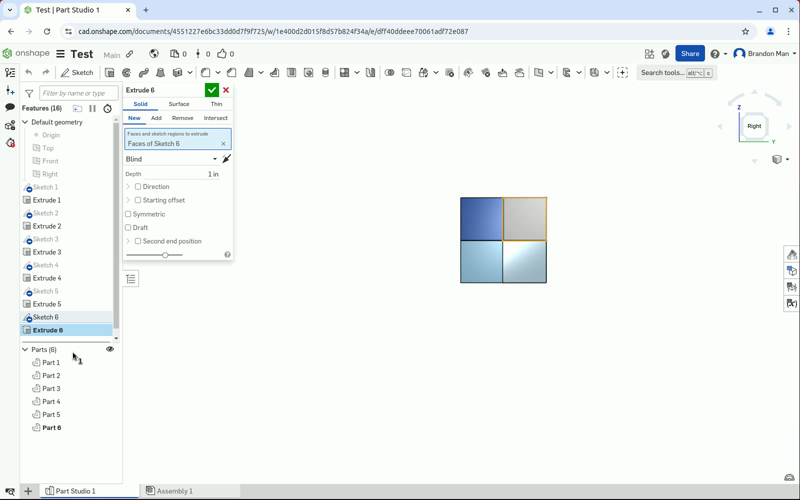
mouse_move(143, 106)
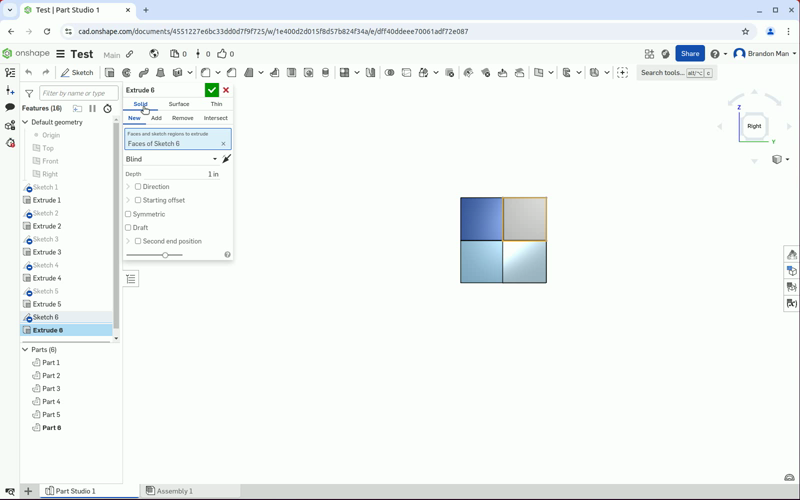
click(143, 106)
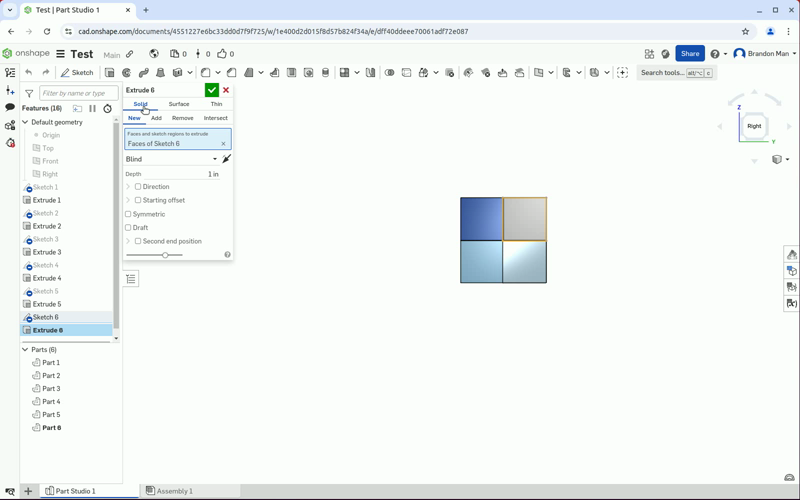
mouse_move(137, 120)
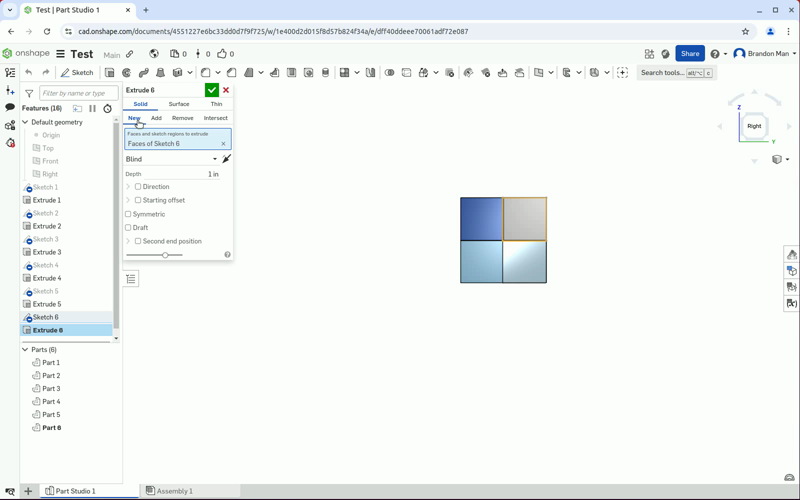
click(137, 120)
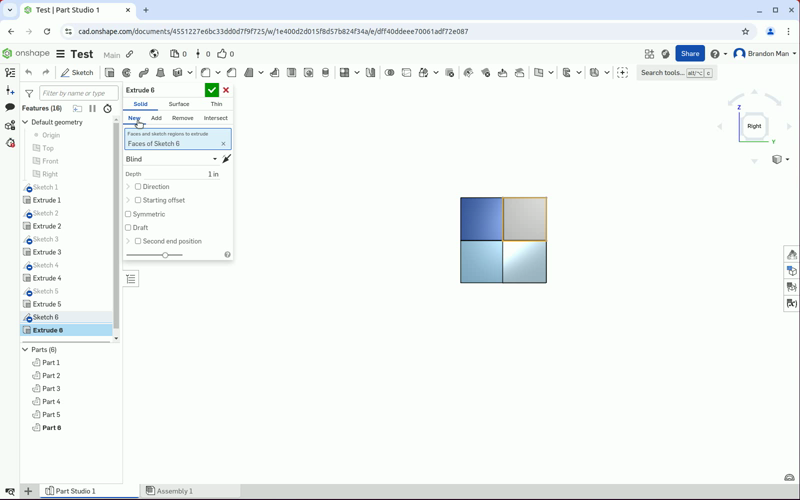
key(tab, 4)
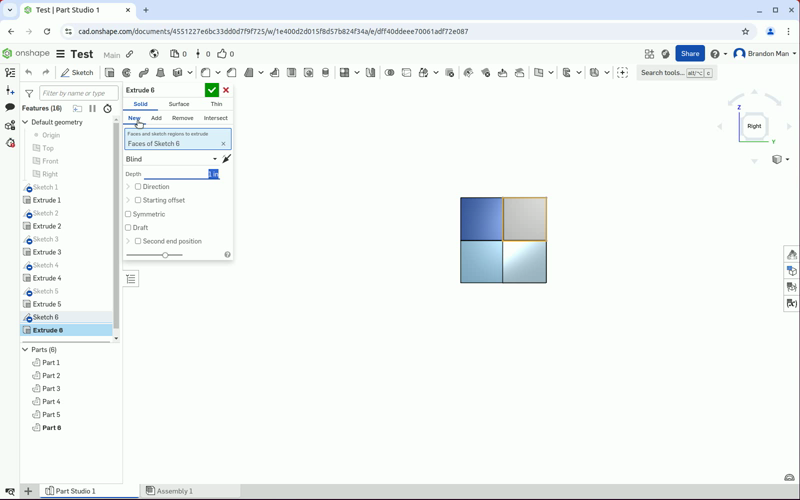
text(23.108)
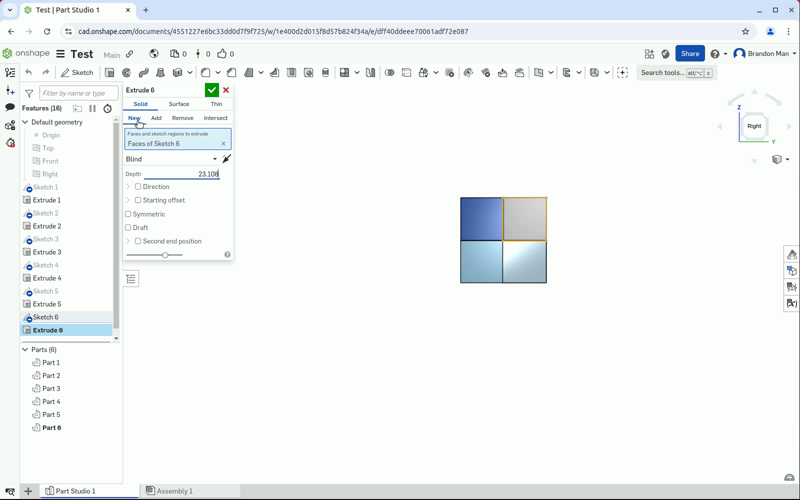
key(enter)
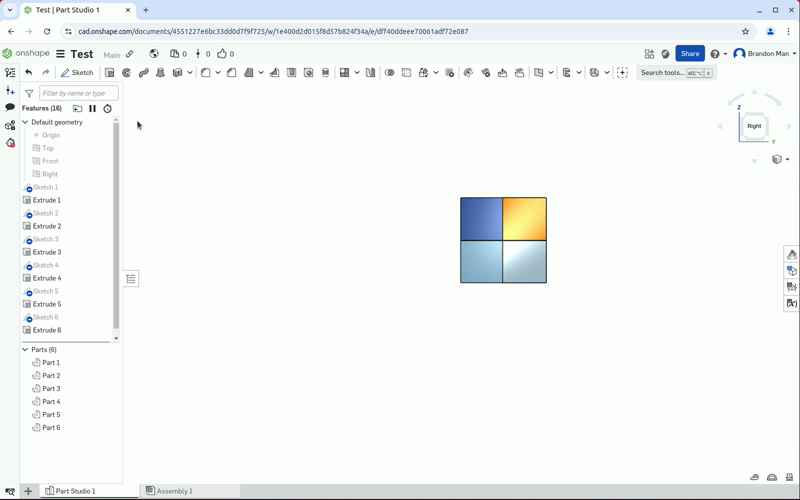
key(shift+h)
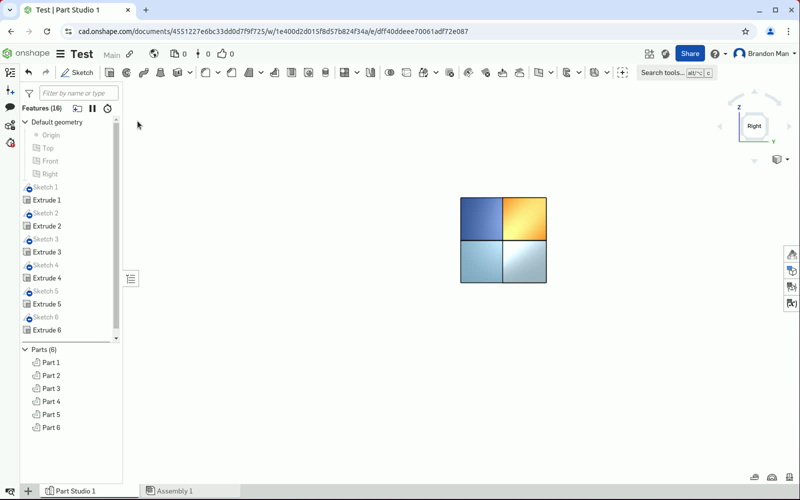
key(shift+h)
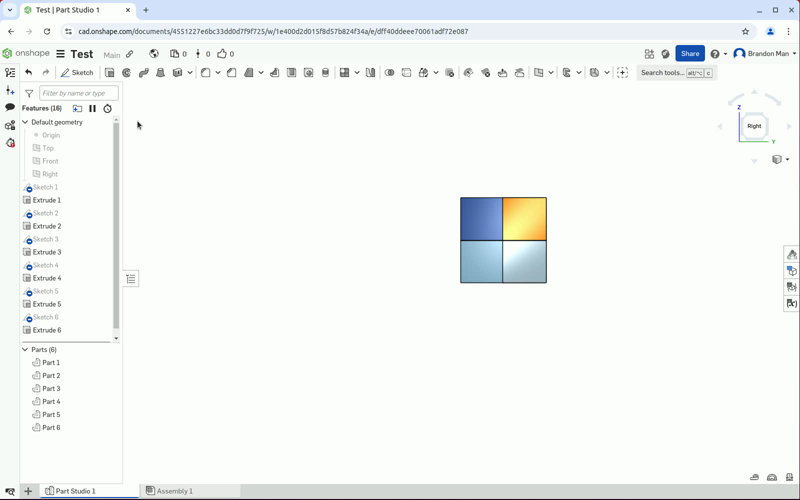
mouse_move(69, 189)
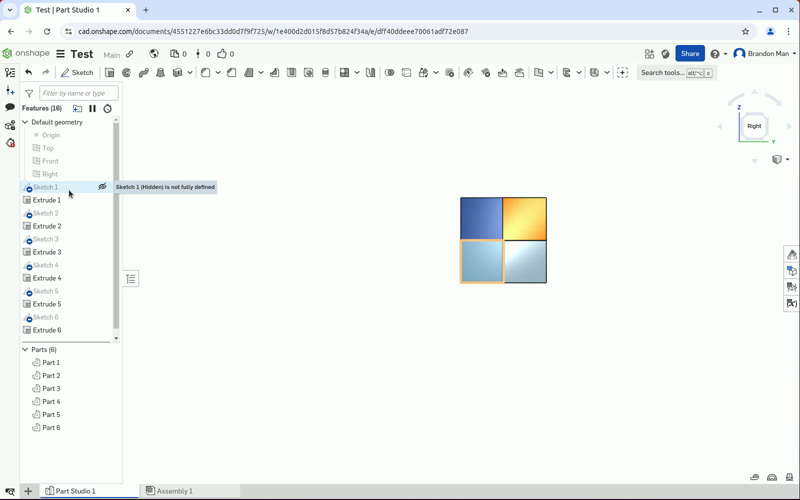
click(69, 189)
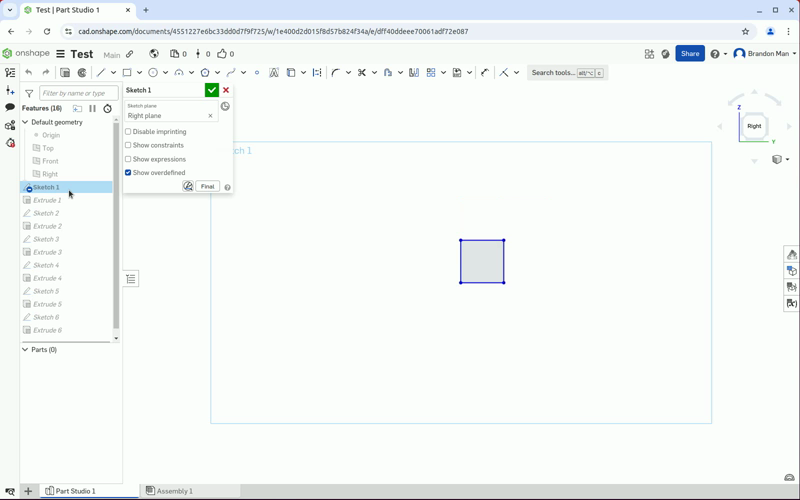
mouse_move(229, 92)
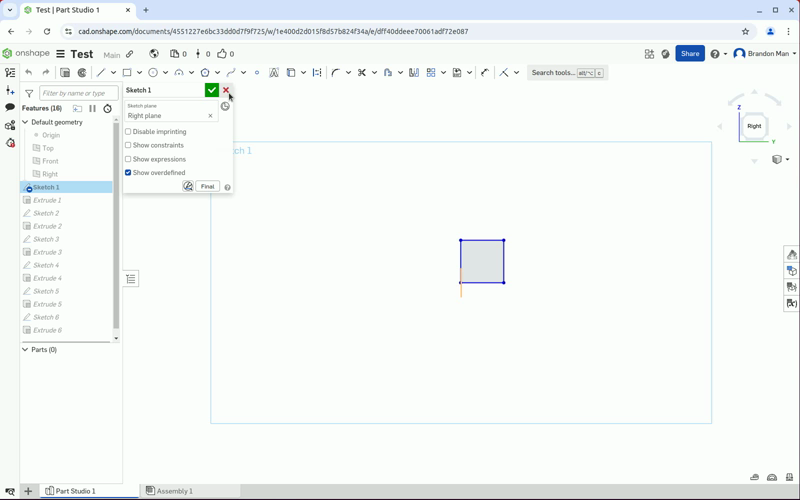
click(229, 92)
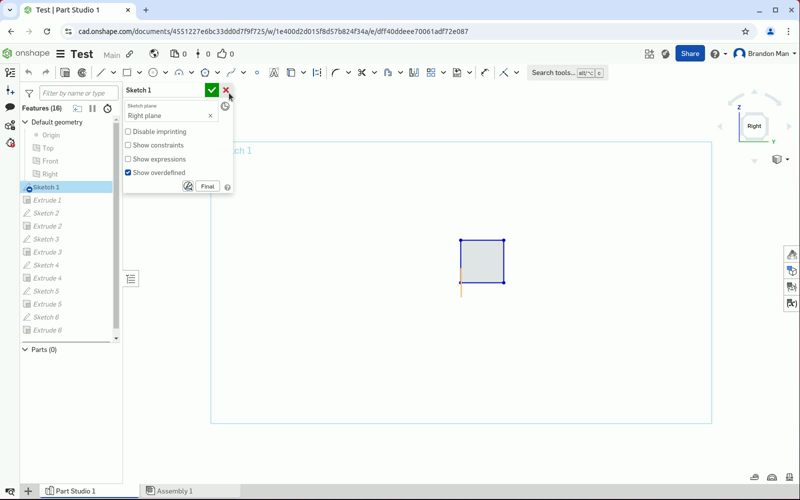
key(shift+s)
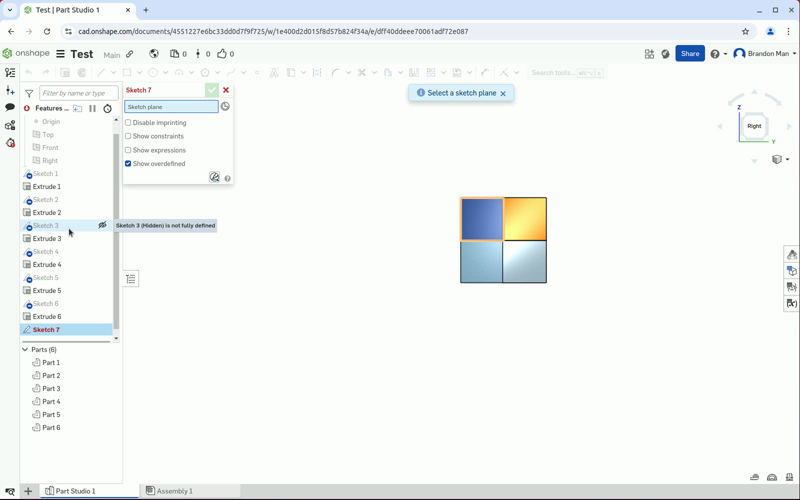
scroll(3)
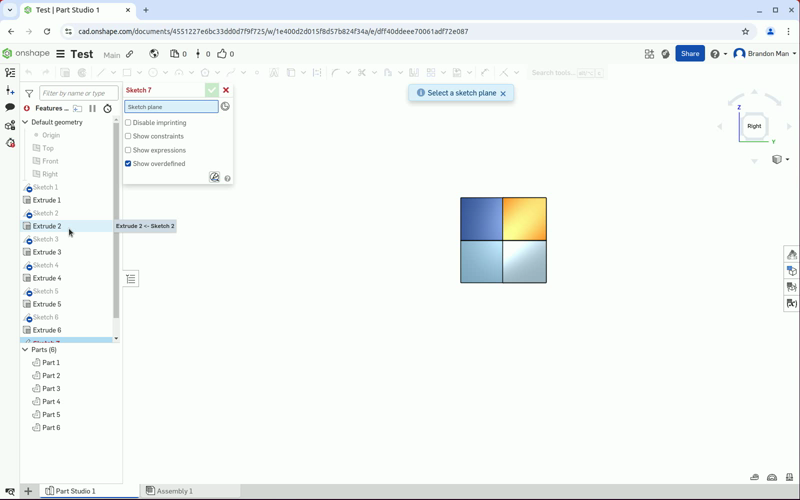
mouse_move(69, 176)
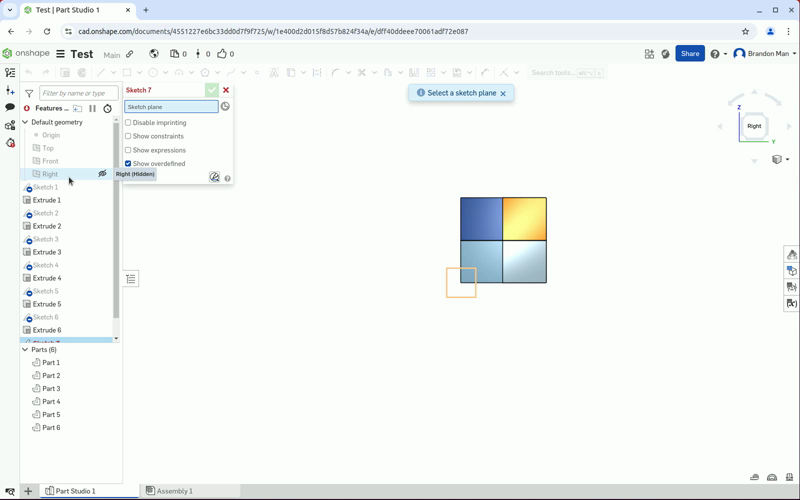
click(69, 176)
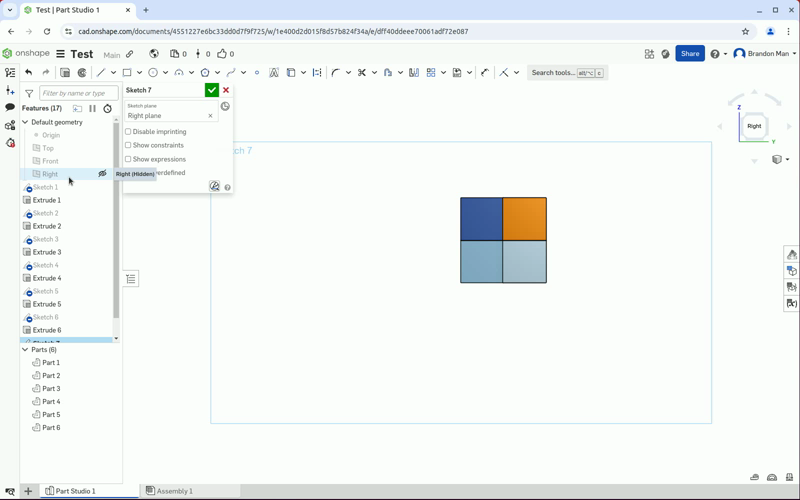
mouse_move(73, 352)
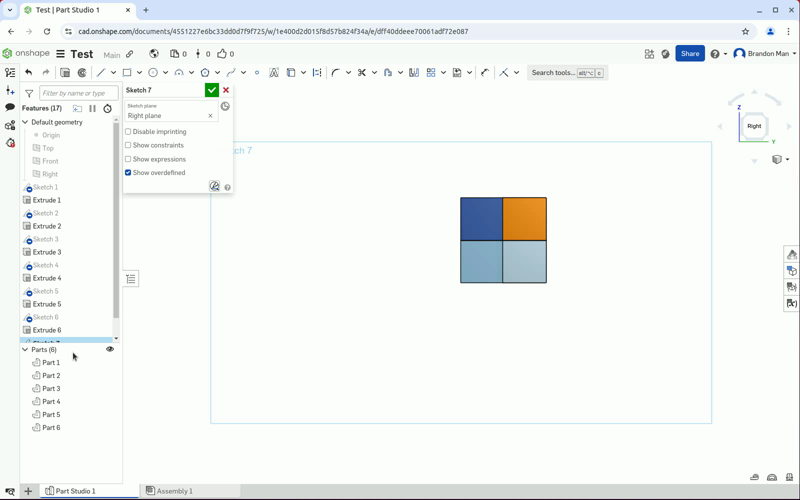
key(y)
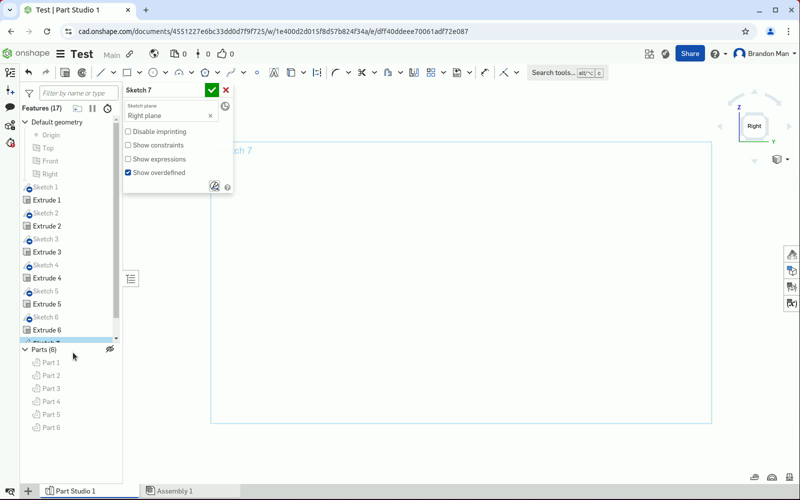
key(l)
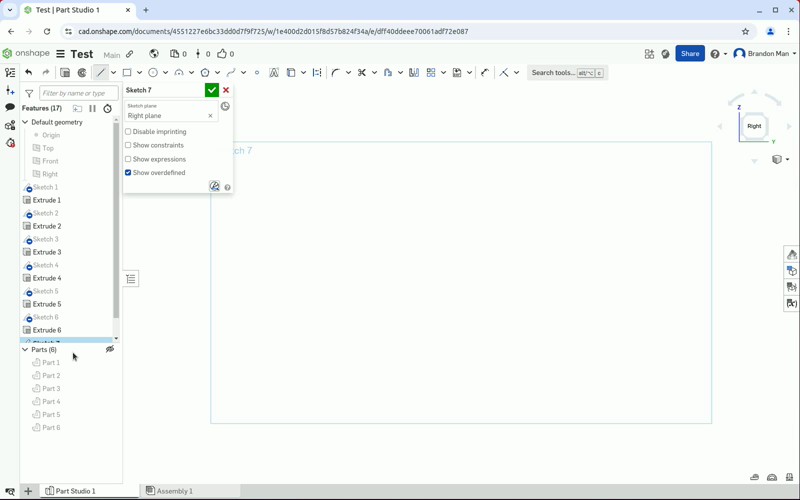
key_down(shift)
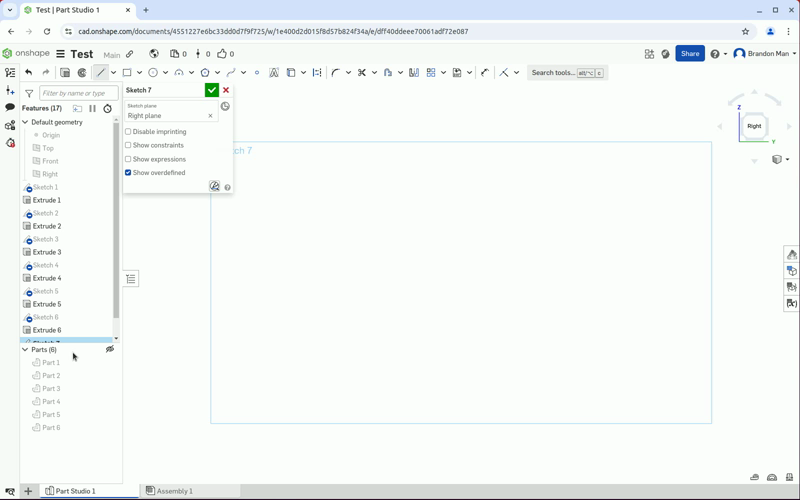
mouse_move(460, 240)
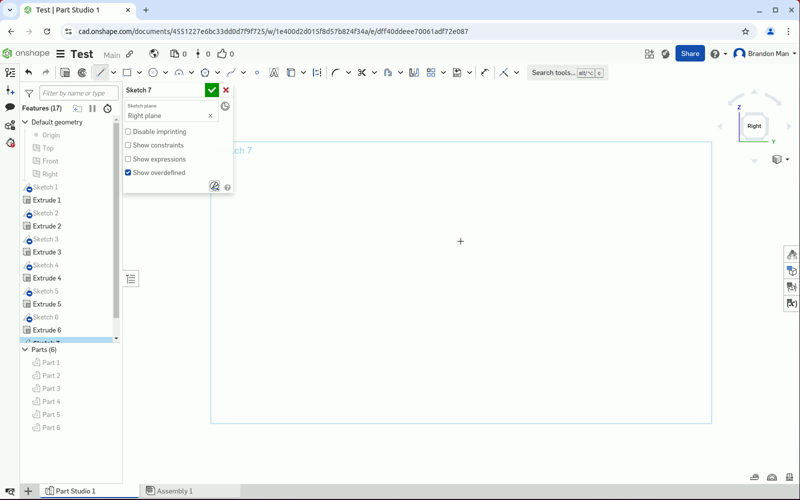
click(460, 240)
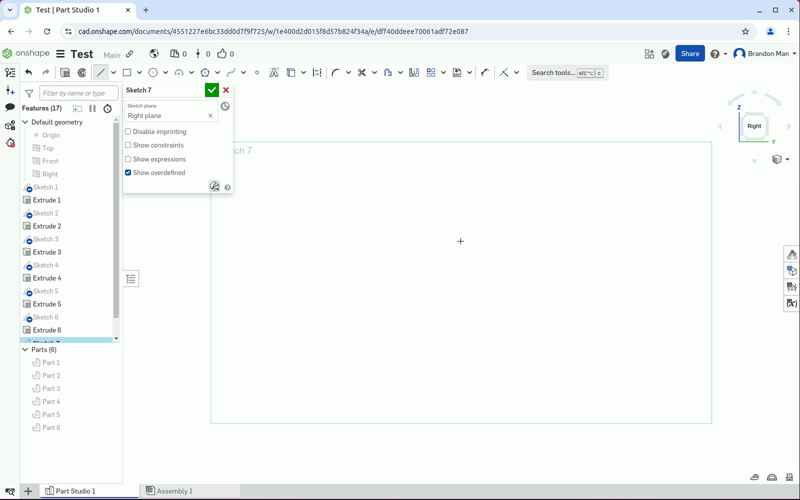
key_up(shift)
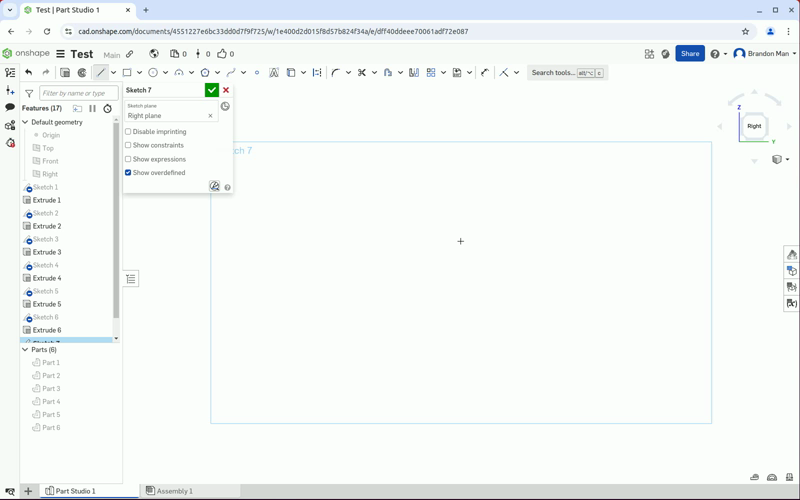
key_down(shift)
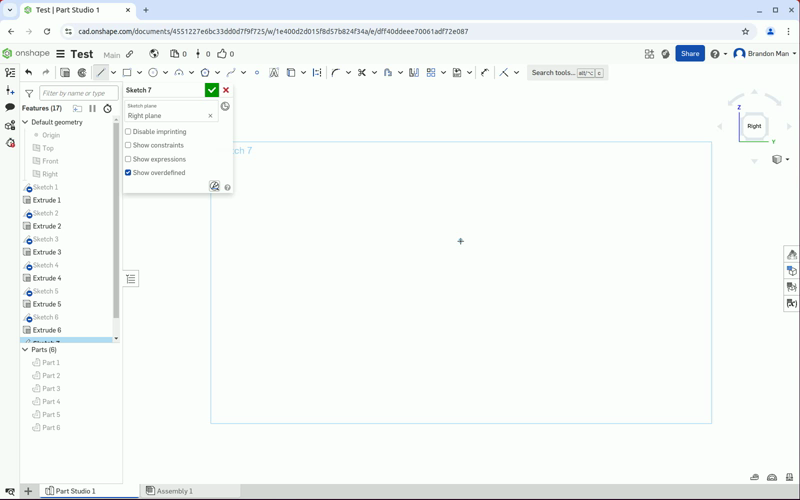
mouse_move(490, 240)
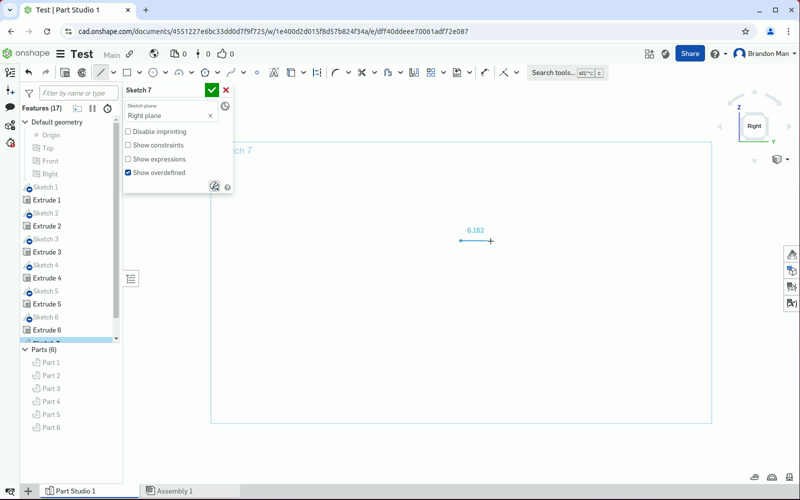
mouse_move(503, 240)
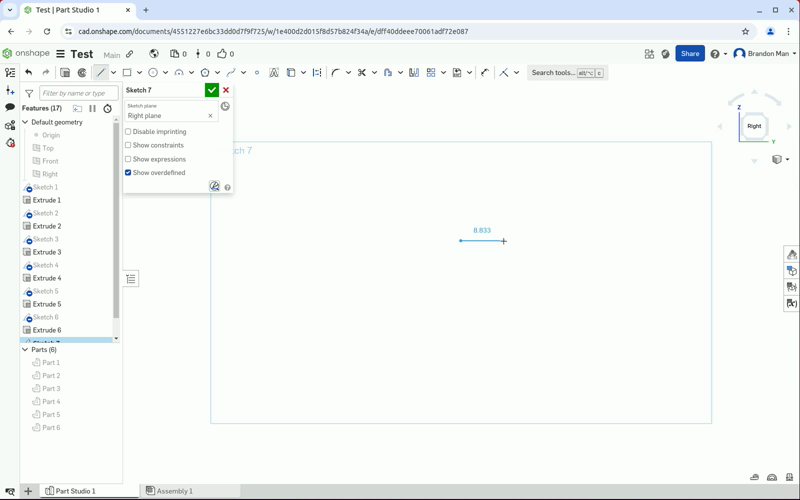
click(503, 240)
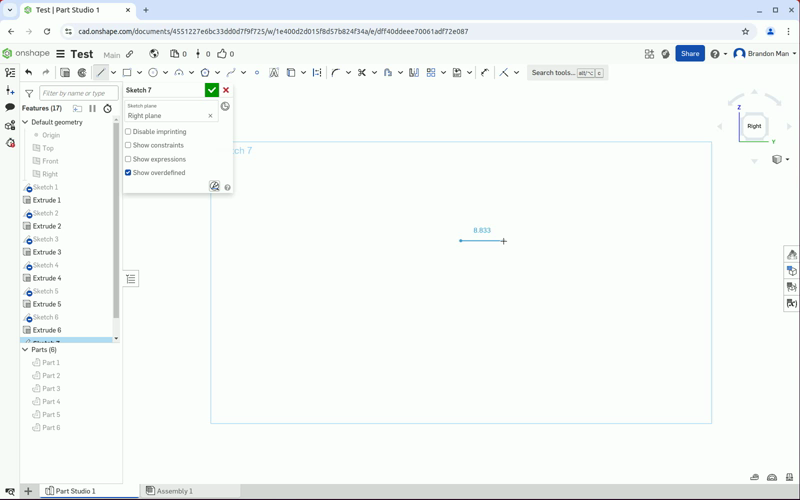
key_up(shift)
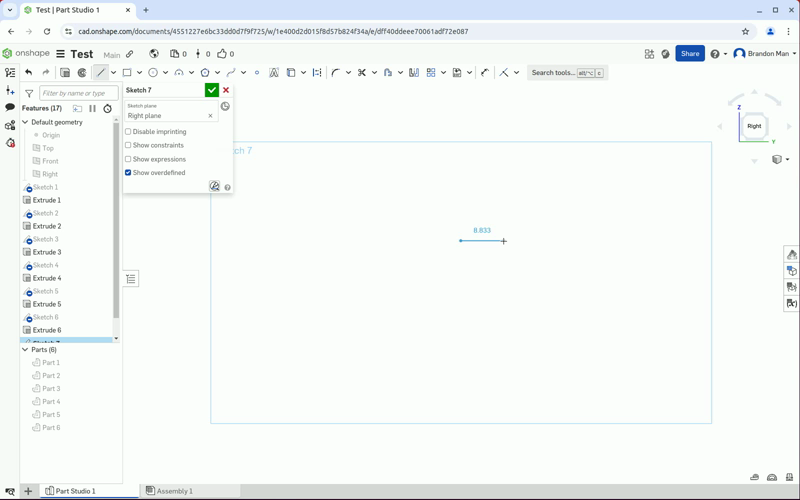
key_down(shift)
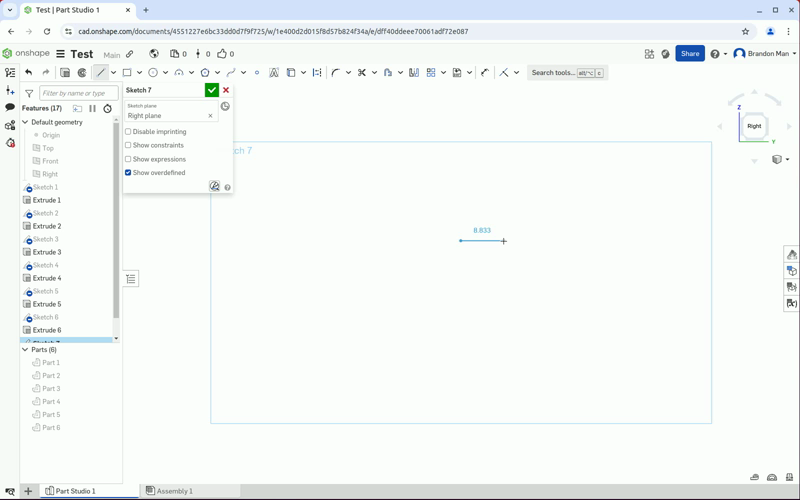
mouse_move(533, 240)
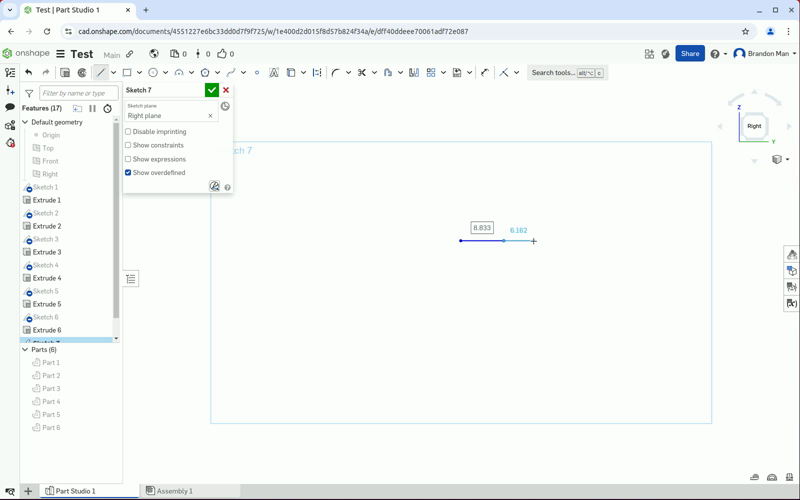
mouse_move(503, 197)
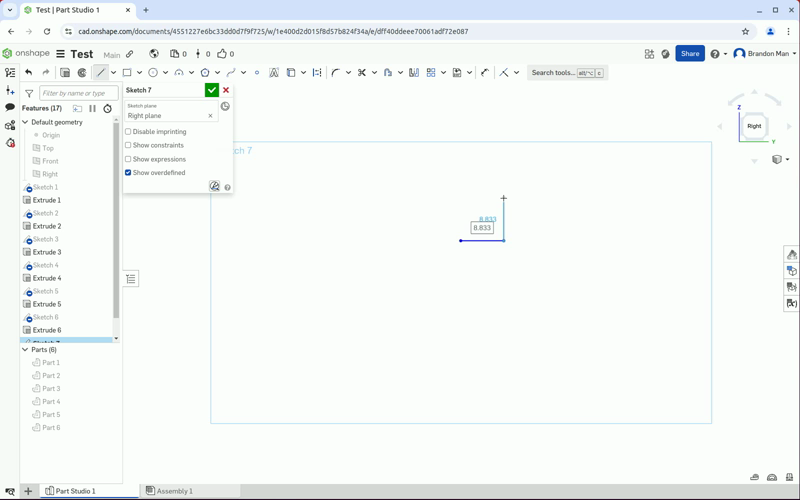
click(503, 197)
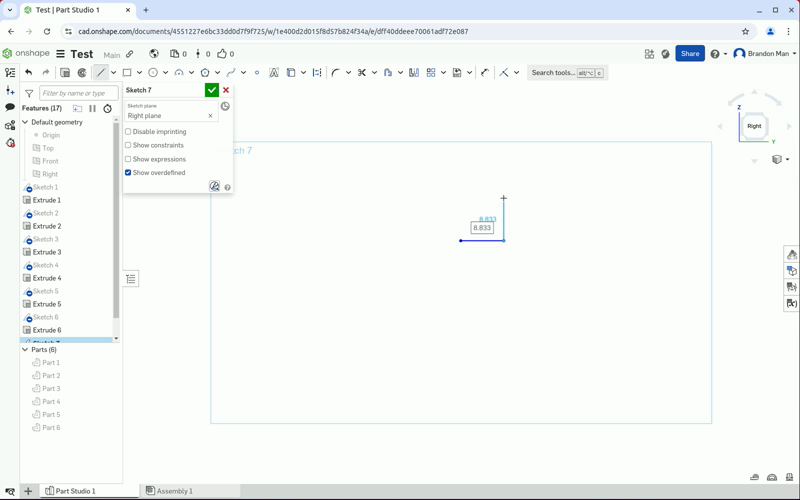
key_up(shift)
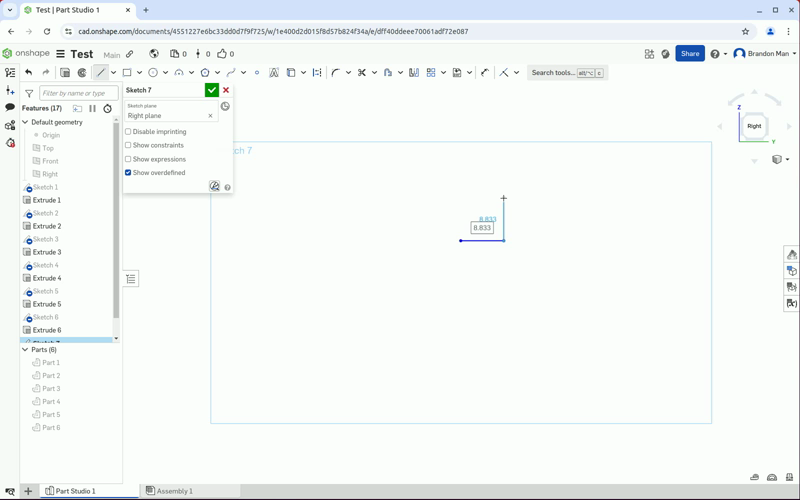
key_down(shift)
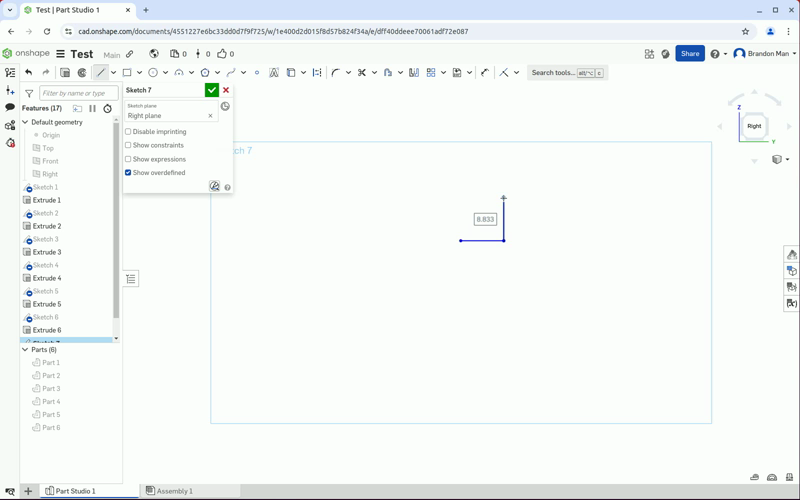
mouse_move(533, 197)
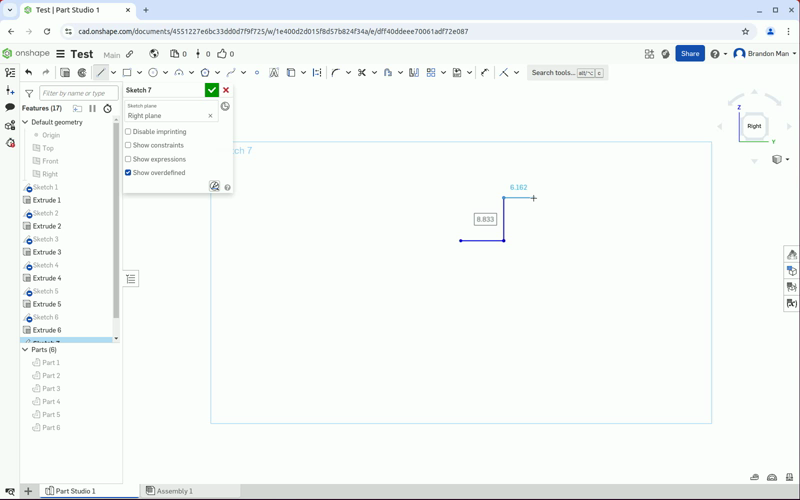
mouse_move(460, 197)
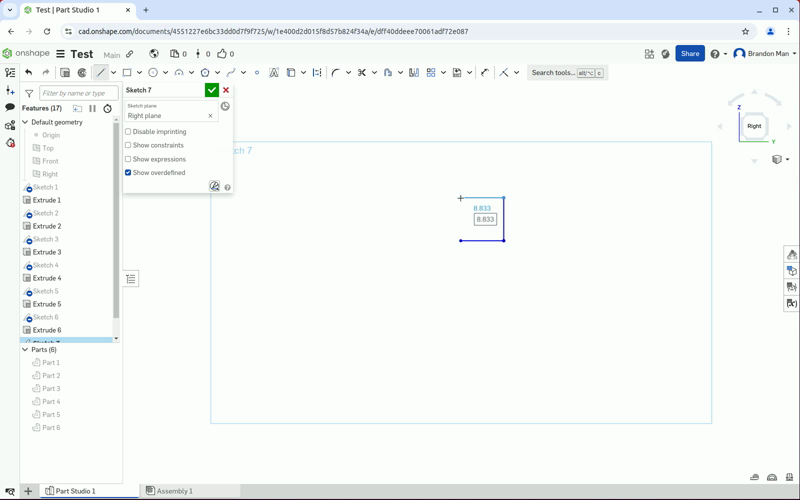
click(460, 197)
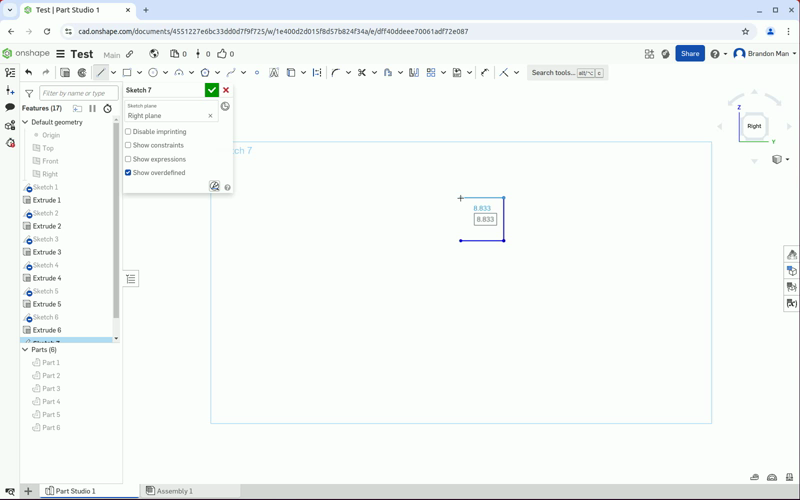
key_up(shift)
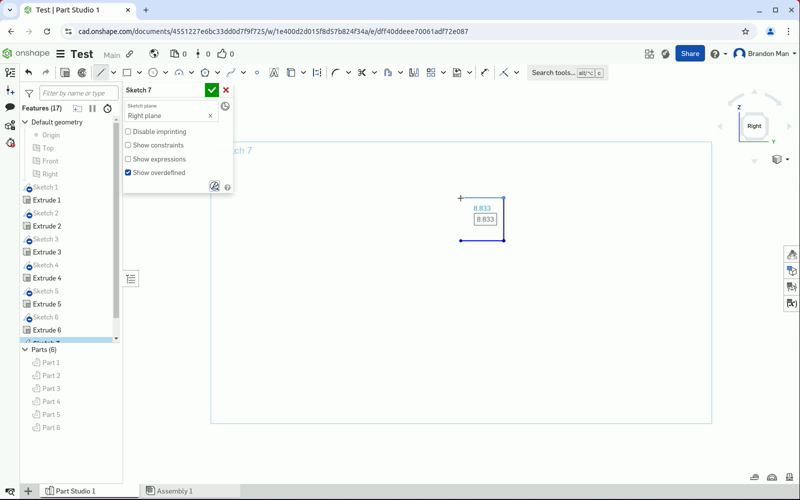
mouse_move(490, 197)
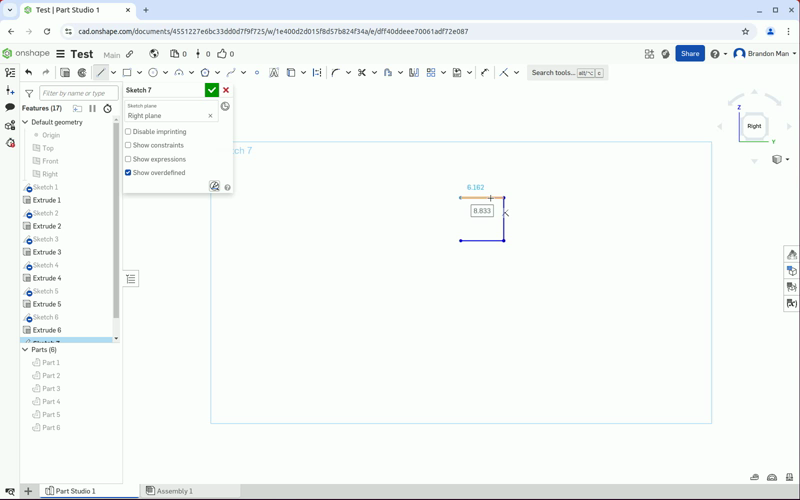
key_down(shift)
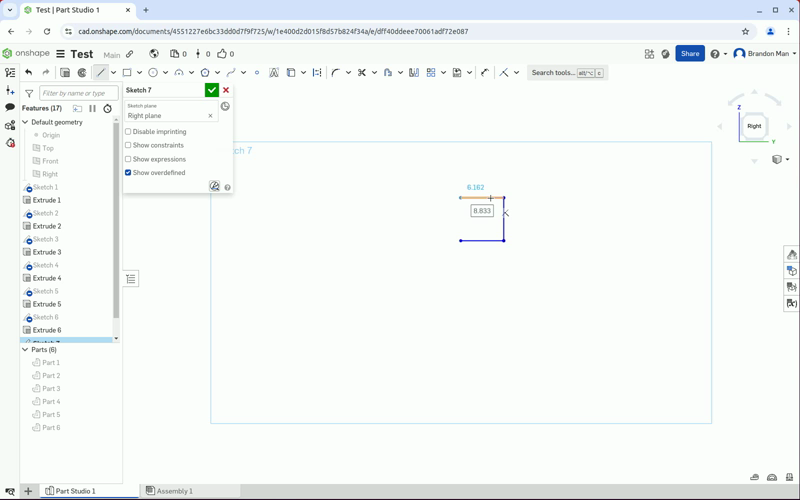
mouse_move(460, 240)
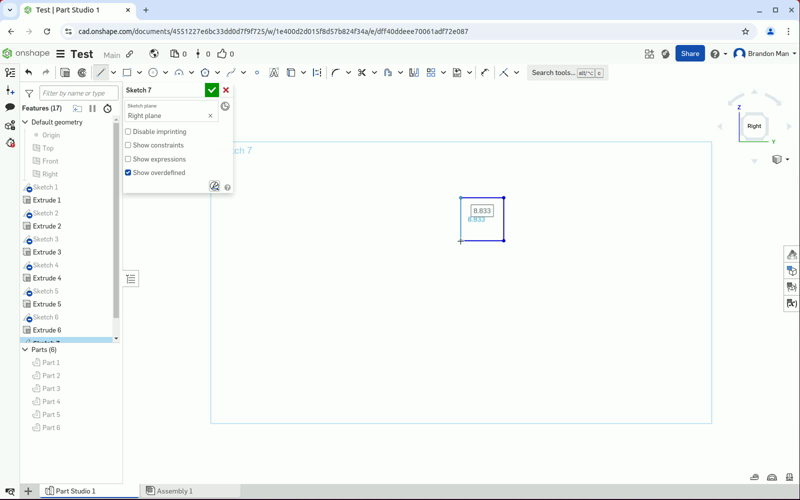
key_up(shift)
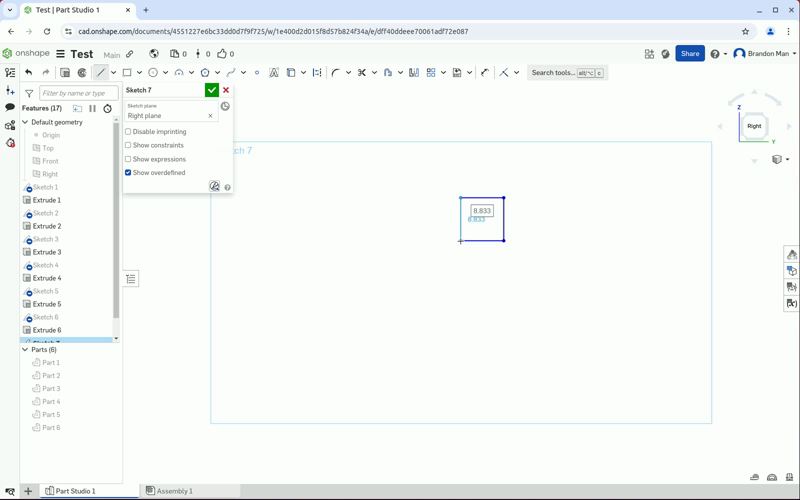
click(460, 240)
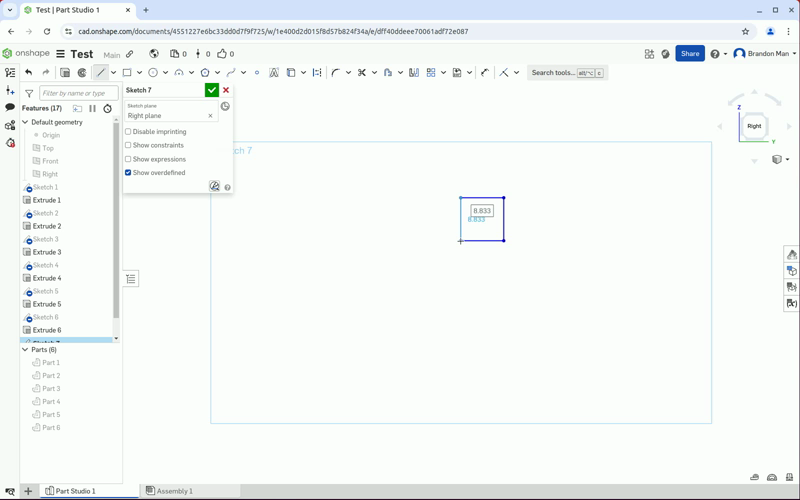
key(esc)
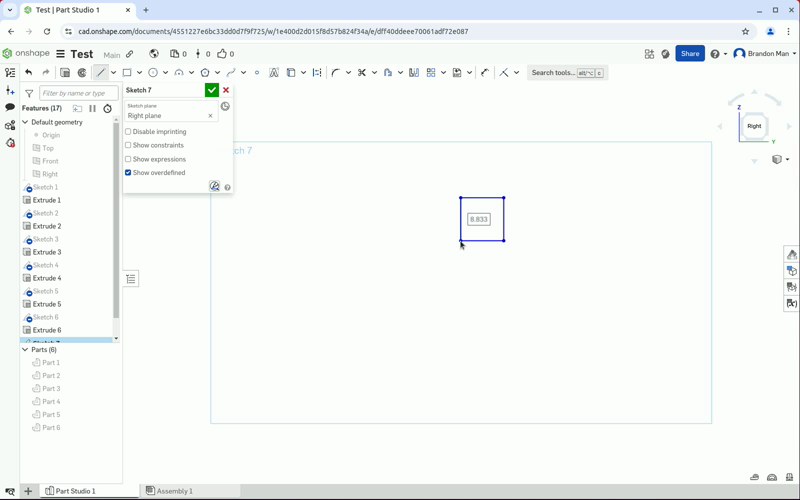
mouse_move(474, 225)
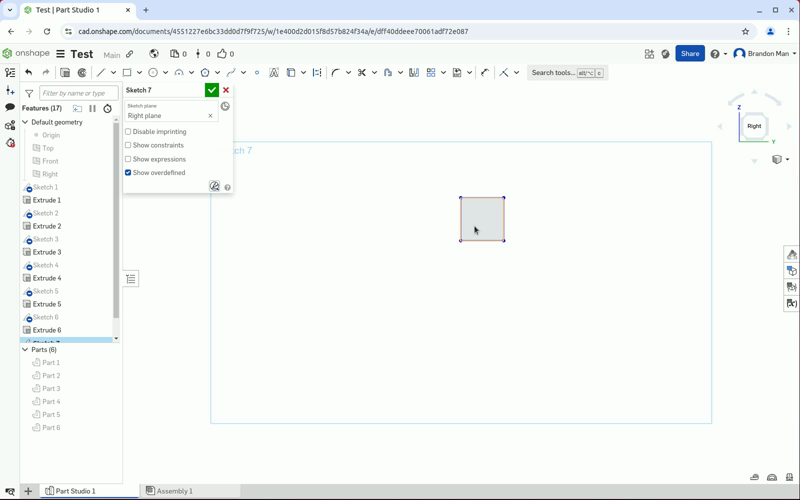
click(474, 225)
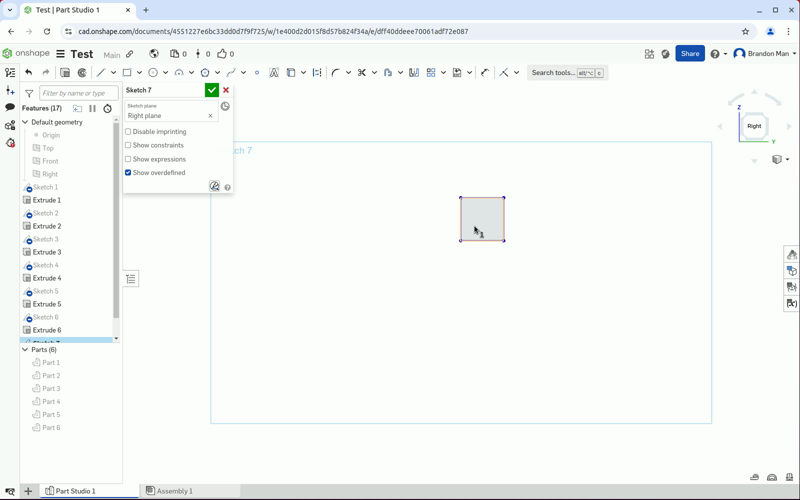
mouse_move(73, 352)
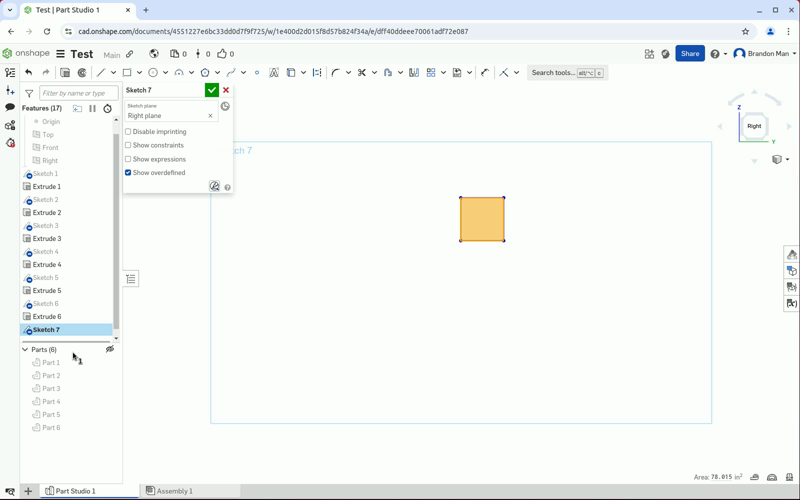
key(shift+y)
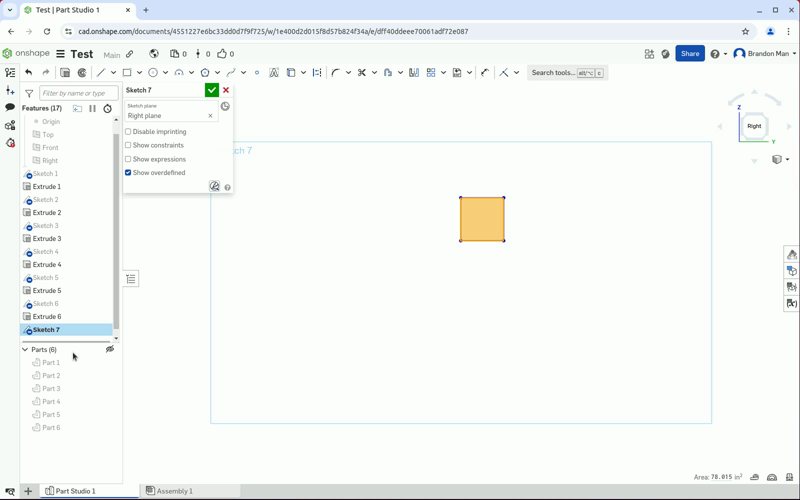
key(shift+e)
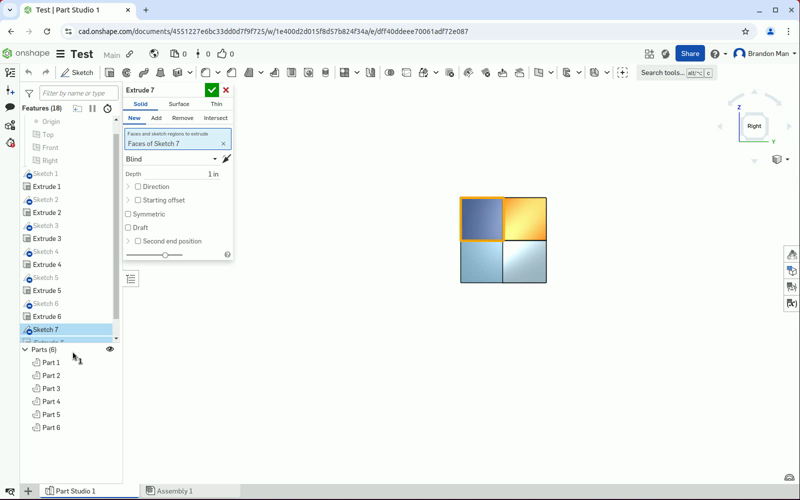
mouse_move(143, 106)
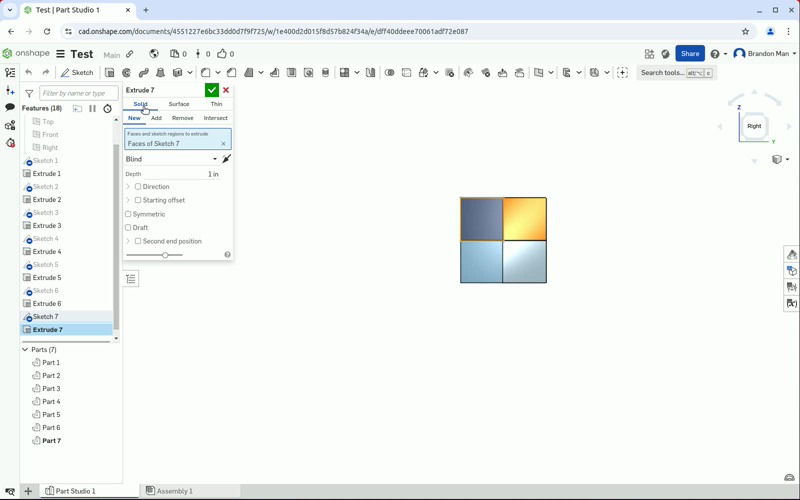
click(143, 106)
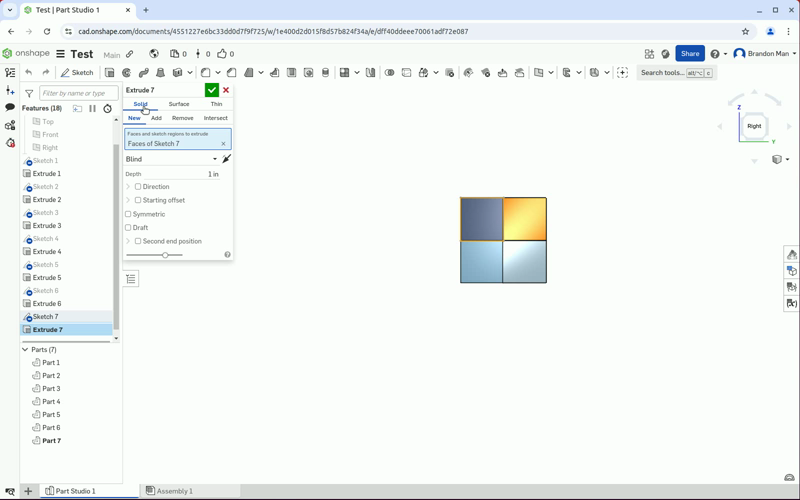
mouse_move(137, 120)
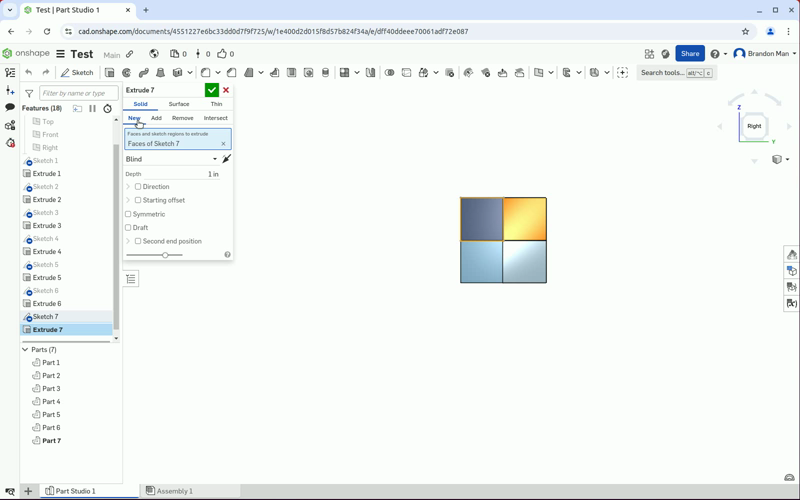
click(137, 120)
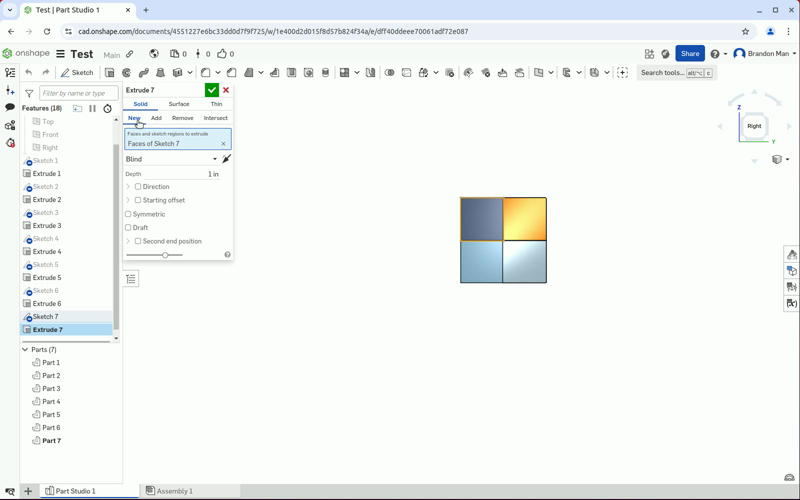
key(tab, 4)
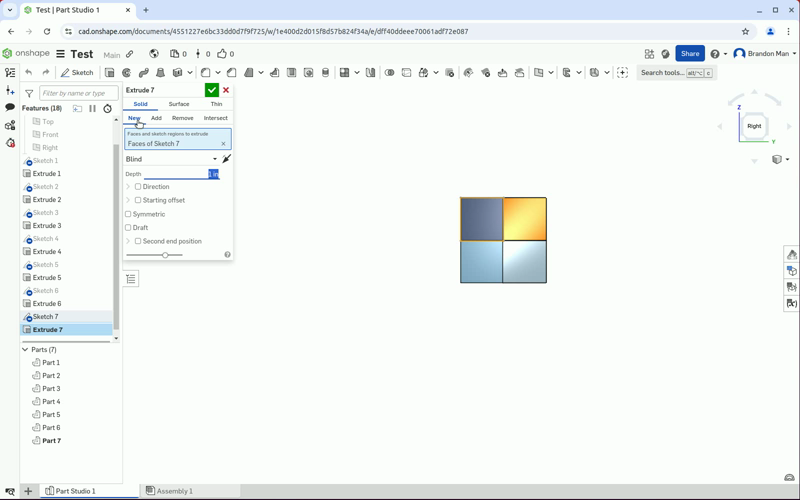
text(23.108)
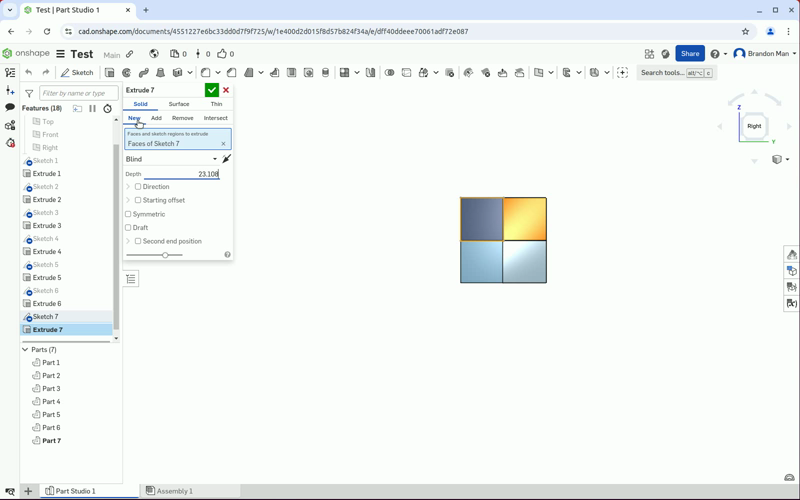
key(enter)
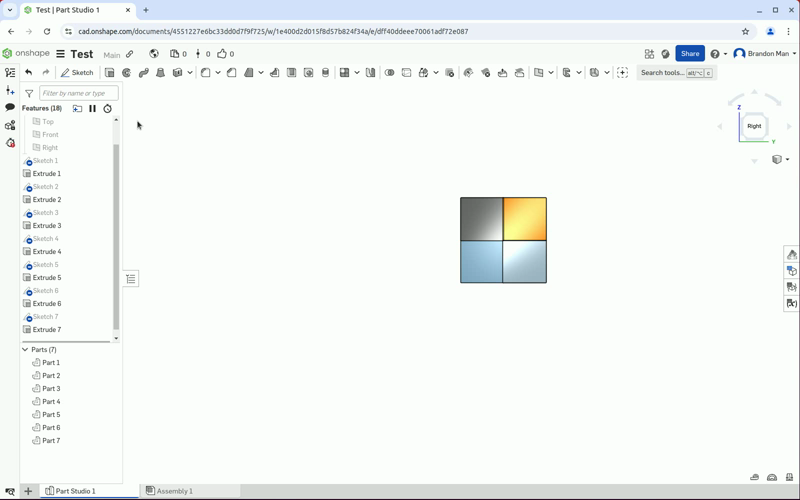
key(shift+h)
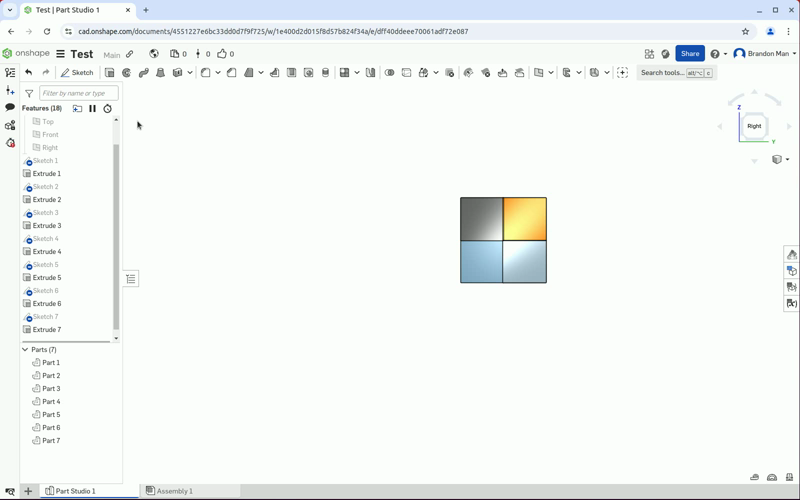
key(shift+h)
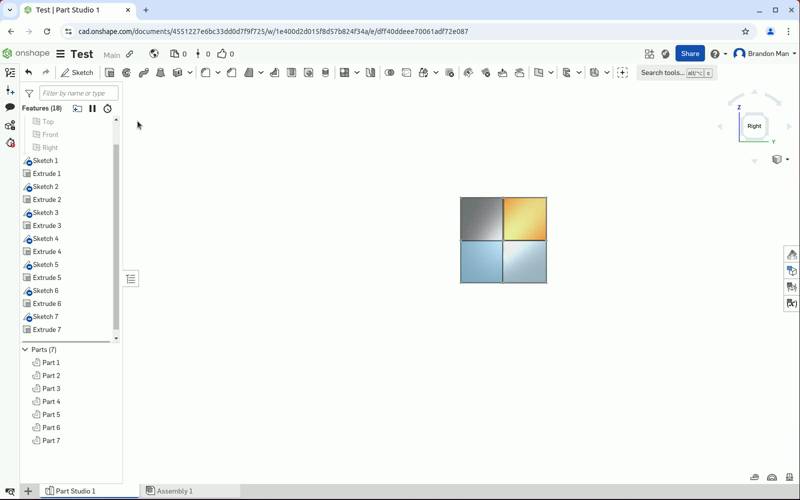
key(shift+7)
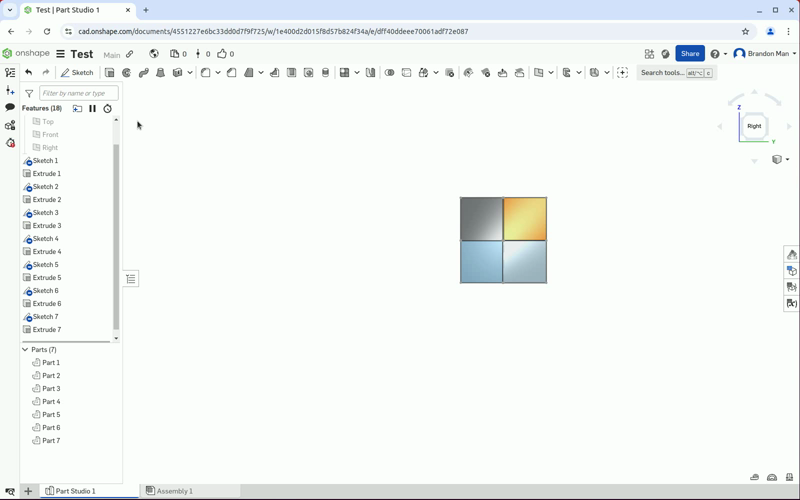
key(right, 2)
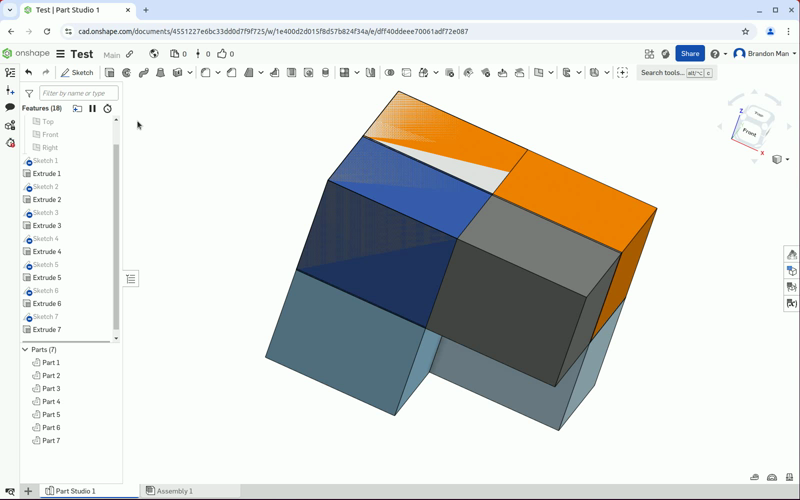
key(down, 2)
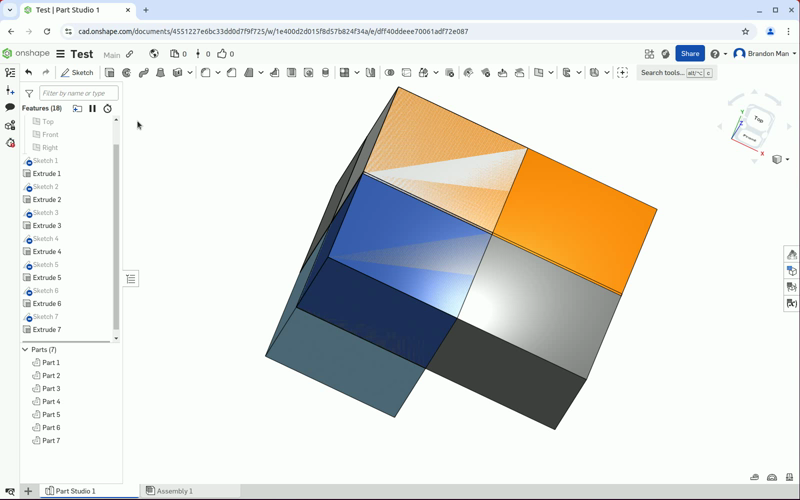
key(up, 2)
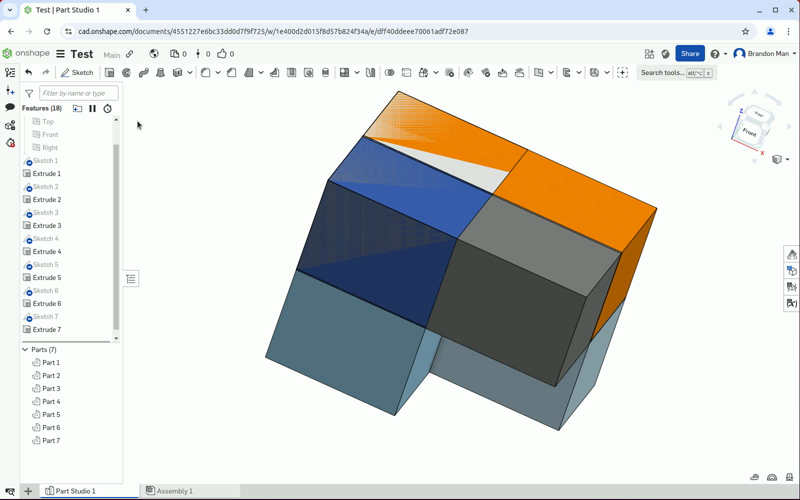
key(left, 2)
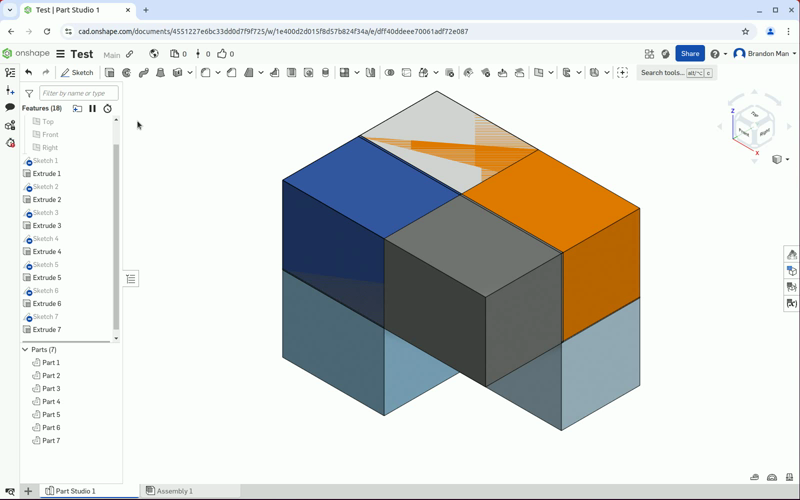
mouse_move(69, 163)
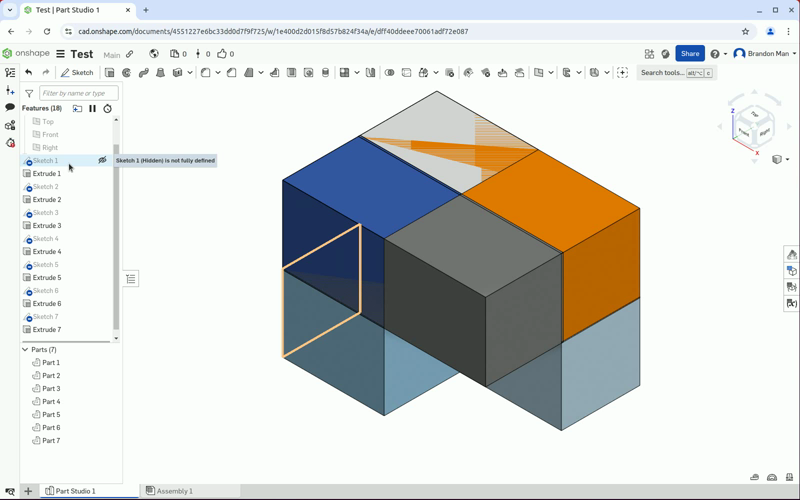
click(69, 163)